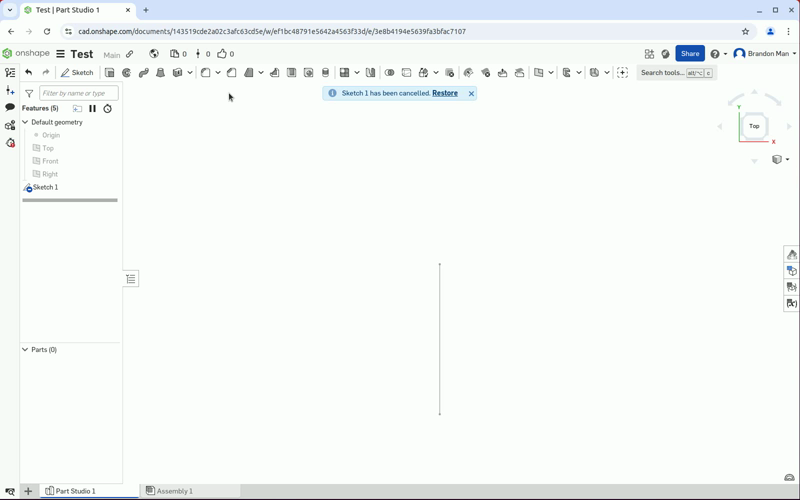
key(shift+h)
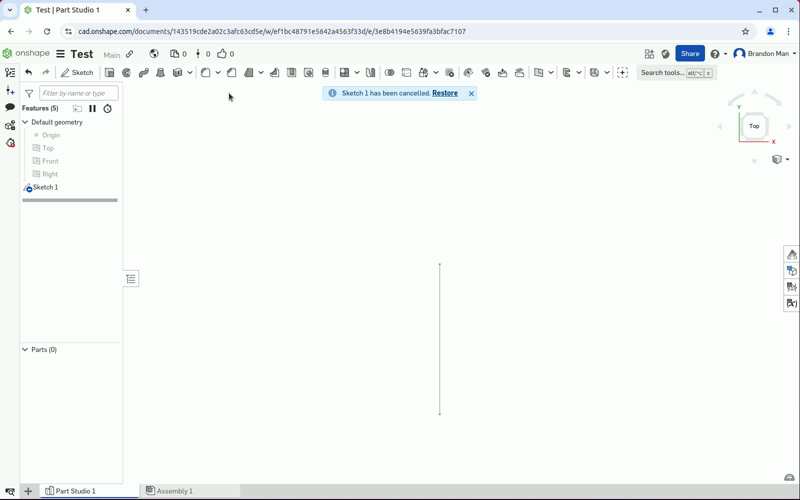
key(shift+s)
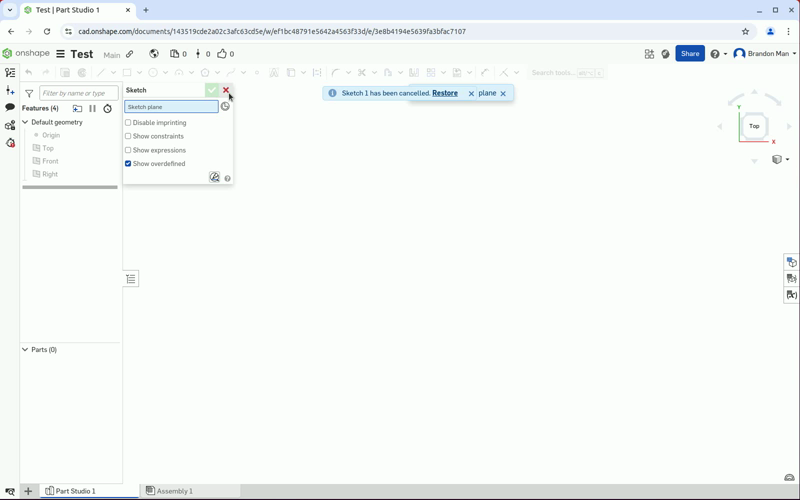
mouse_move(73, 150)
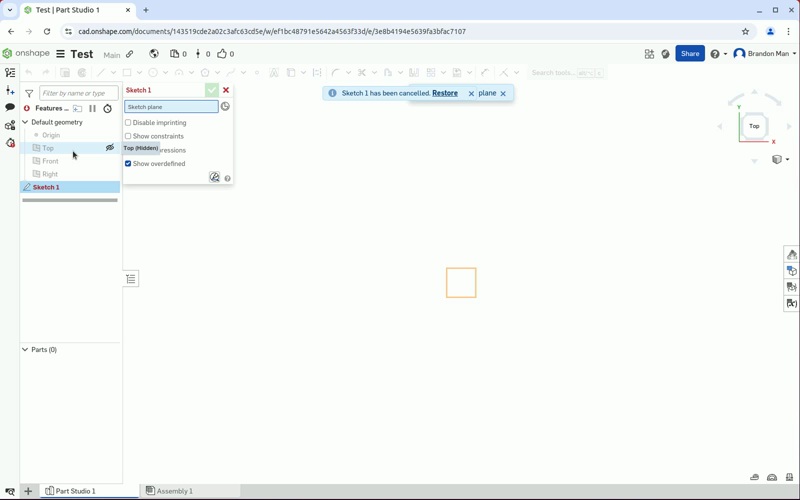
click(73, 150)
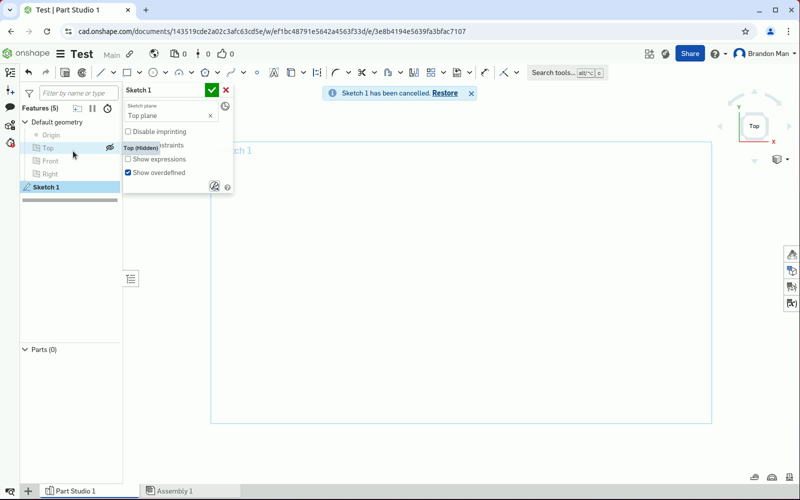
mouse_move(73, 352)
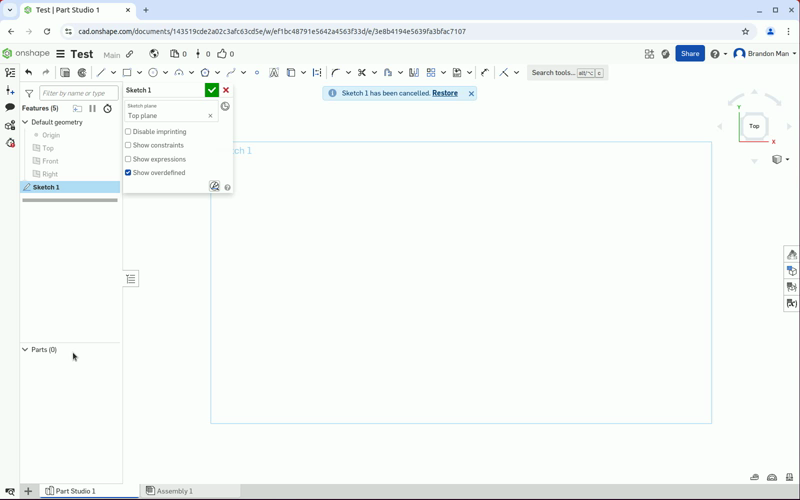
key(y)
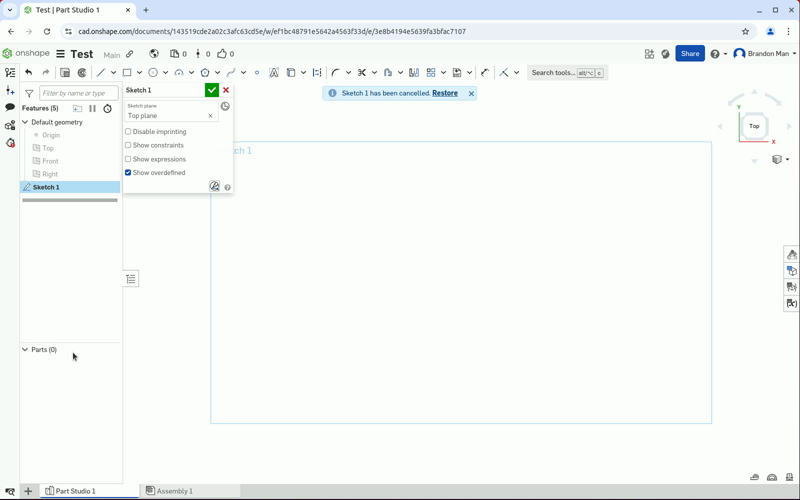
key(l)
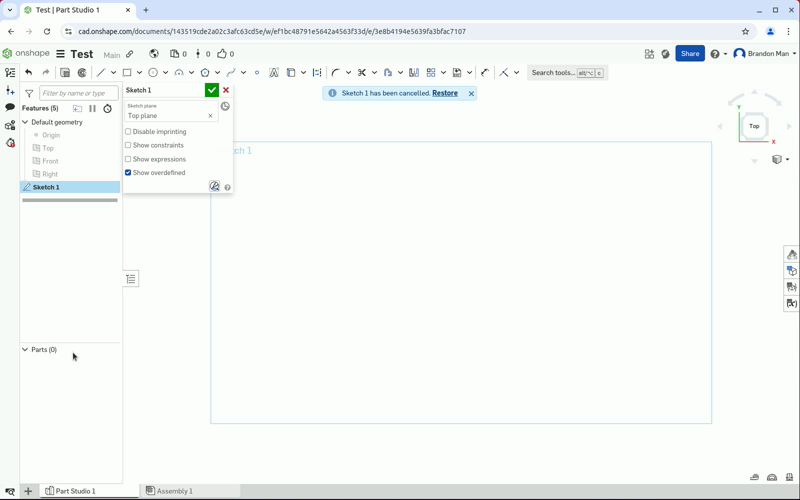
key_down(shift)
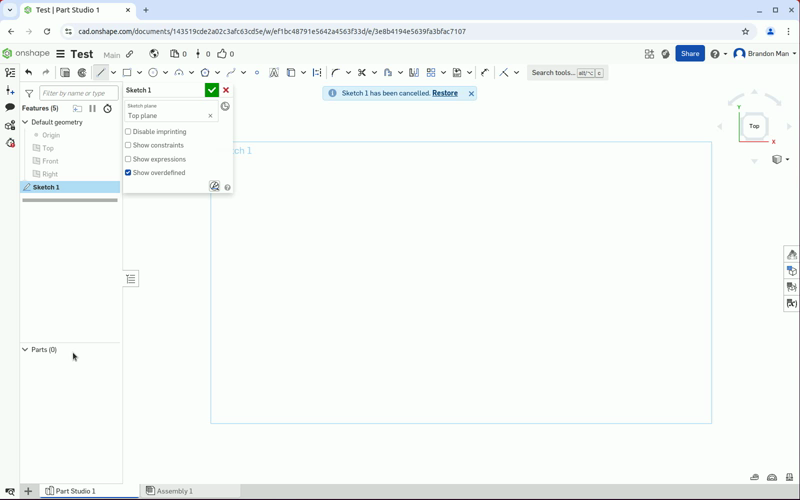
mouse_move(424, 294)
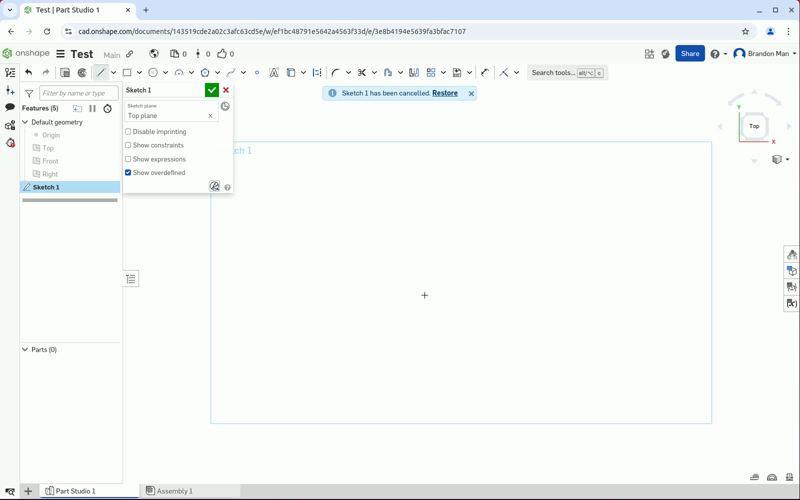
click(424, 294)
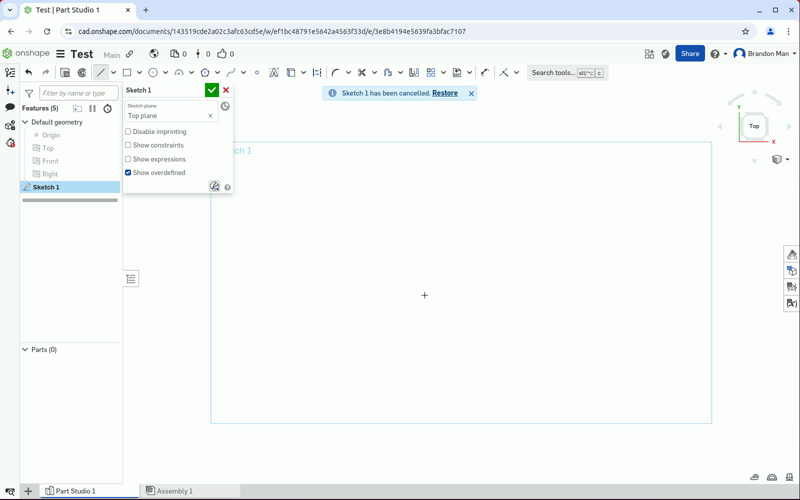
key_up(shift)
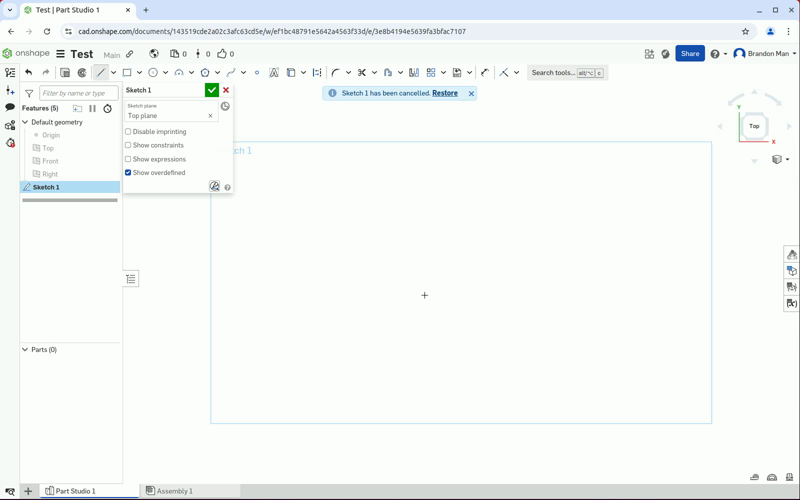
key_down(shift)
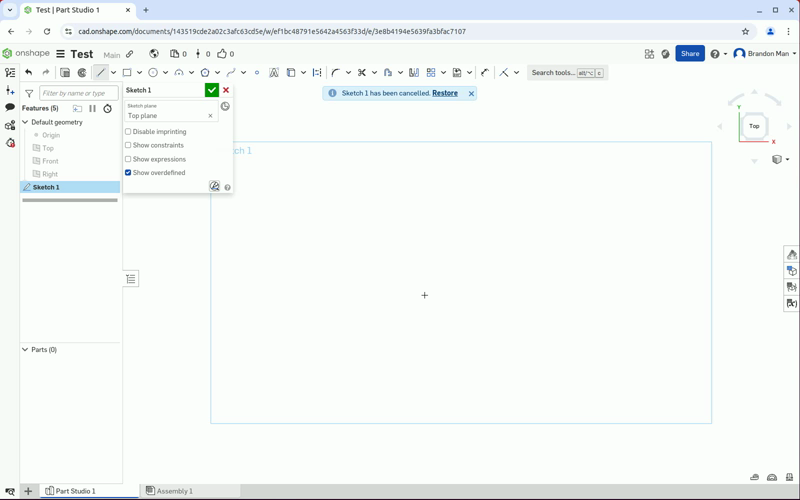
mouse_move(454, 294)
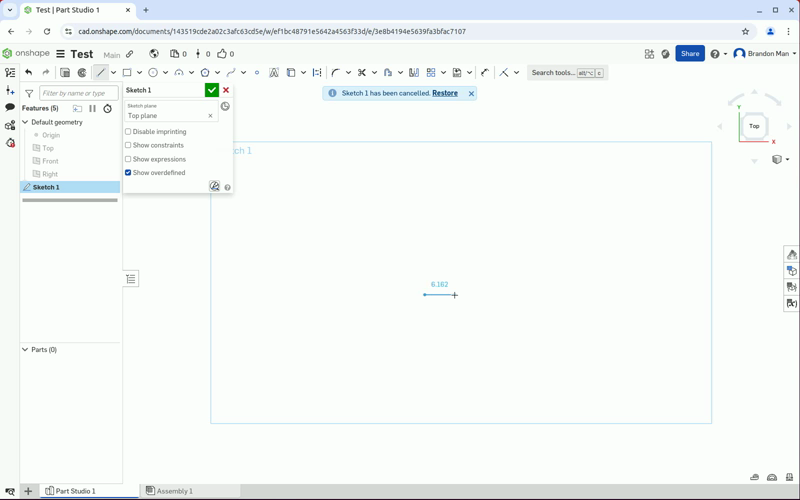
mouse_move(483, 294)
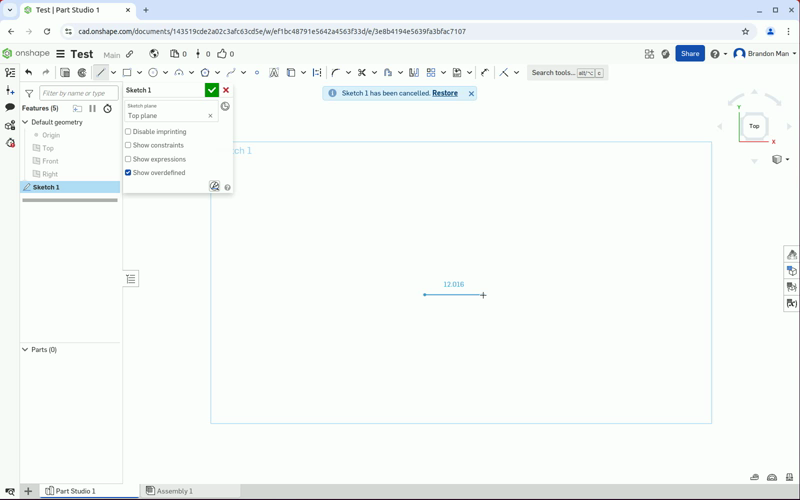
click(483, 294)
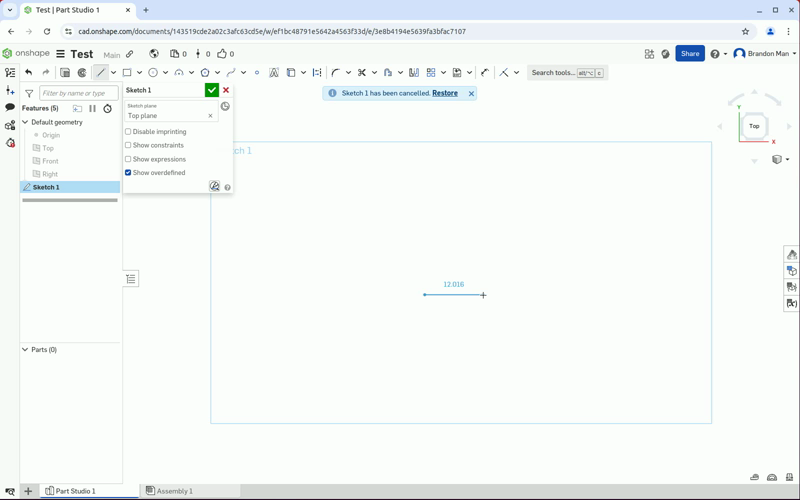
key_up(shift)
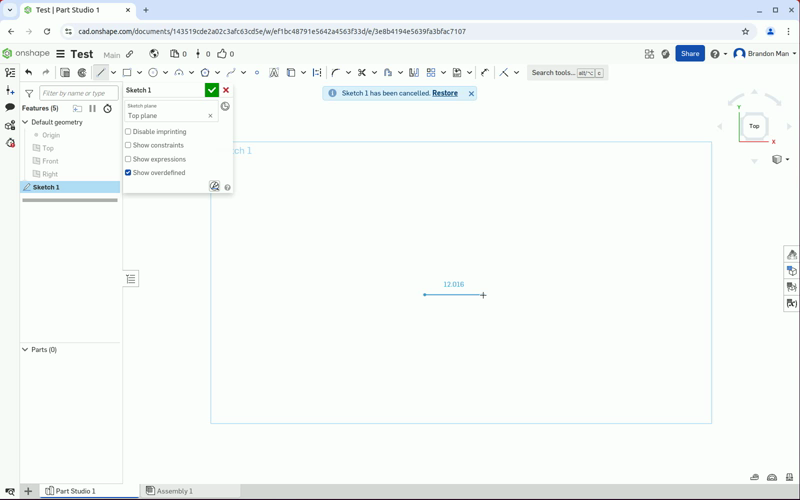
key_down(shift)
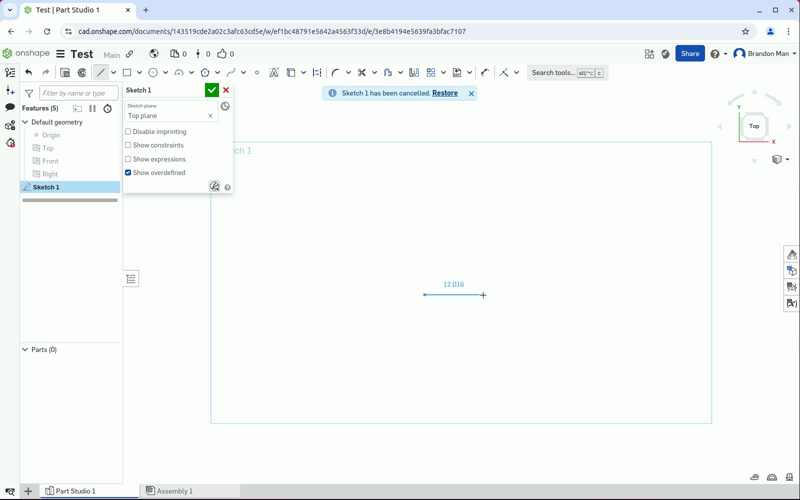
mouse_move(483, 231)
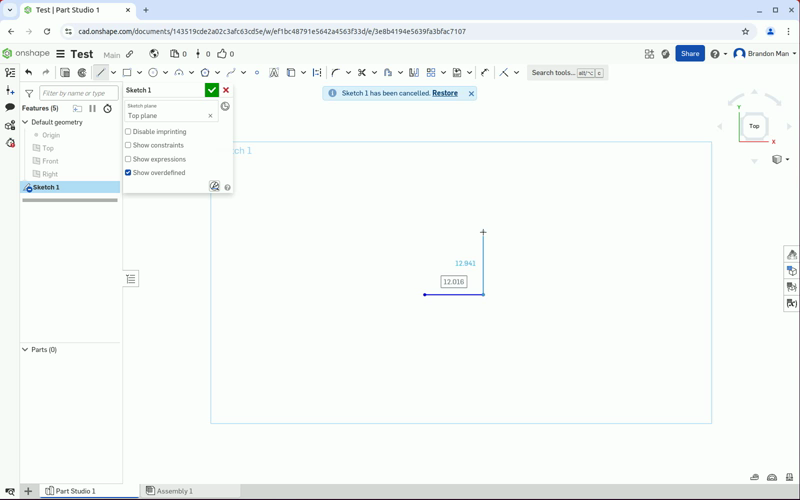
click(483, 231)
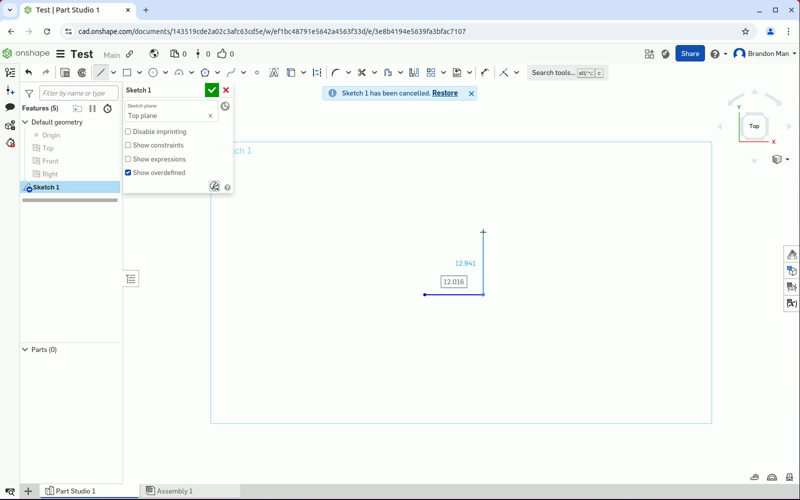
key_up(shift)
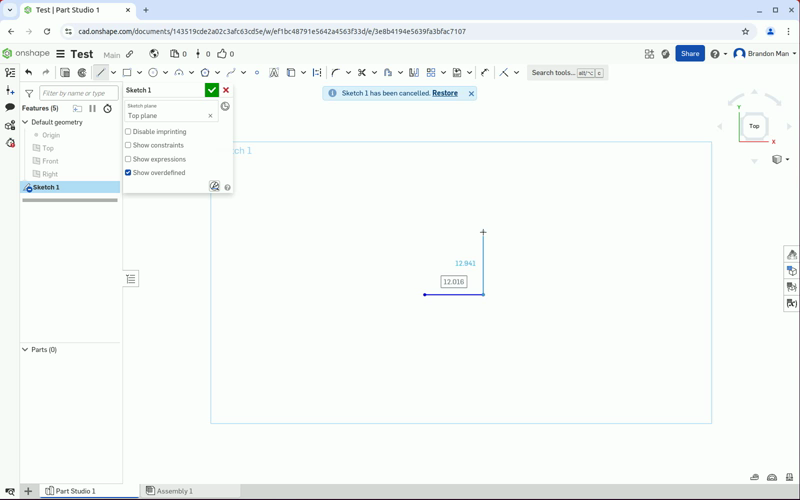
key_down(shift)
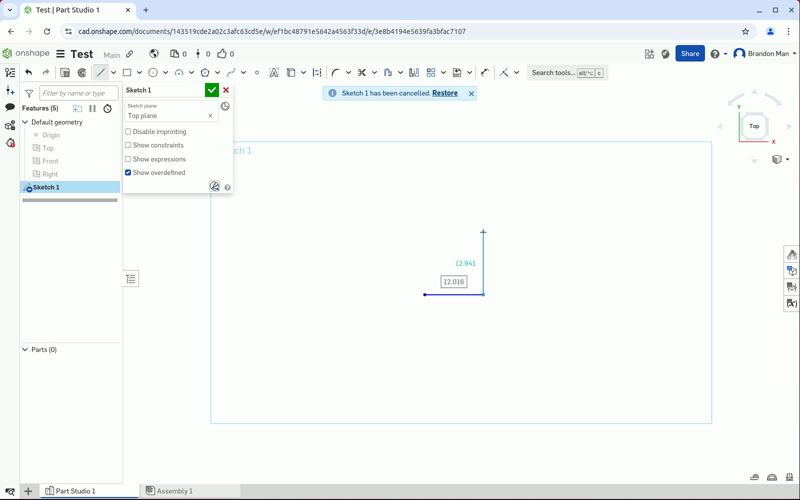
mouse_move(513, 231)
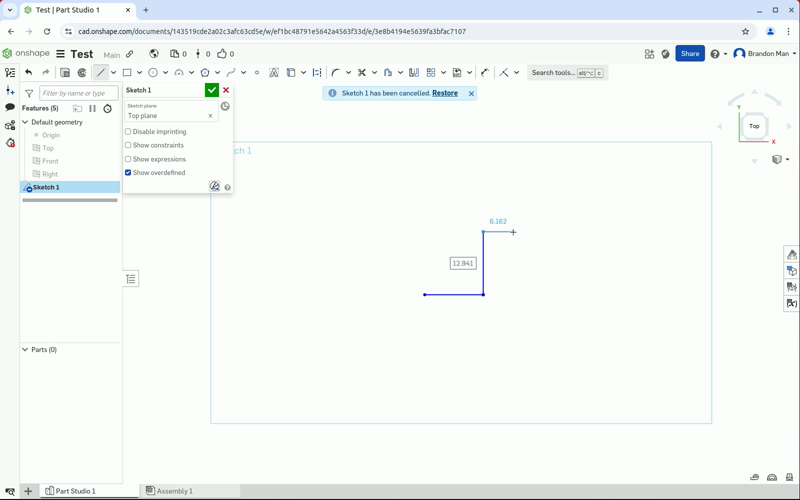
mouse_move(424, 231)
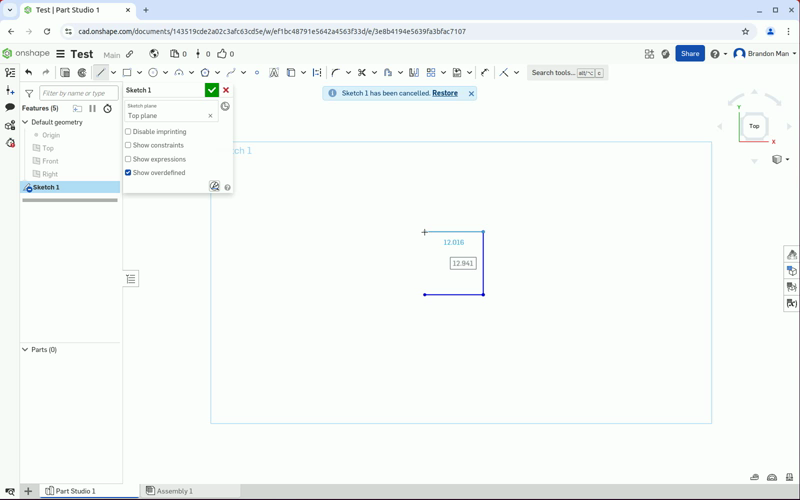
click(424, 231)
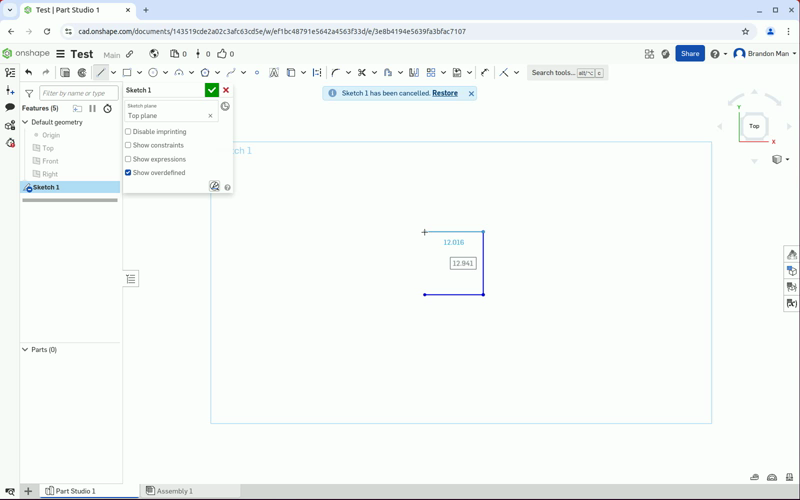
key_up(shift)
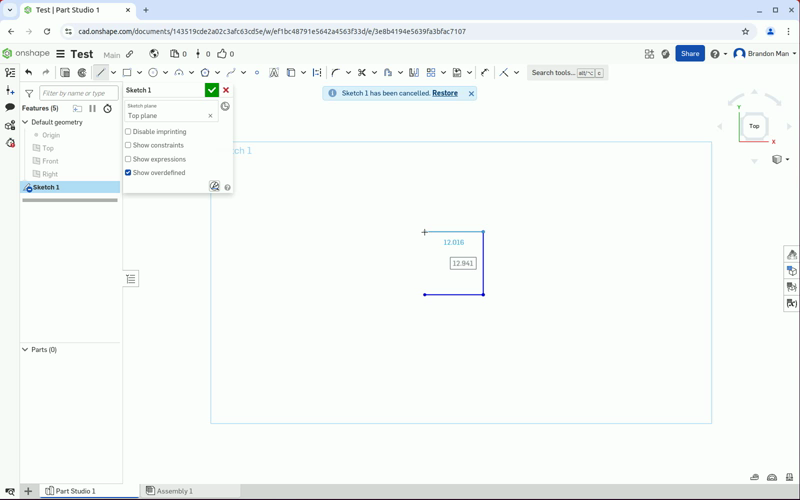
key_down(shift)
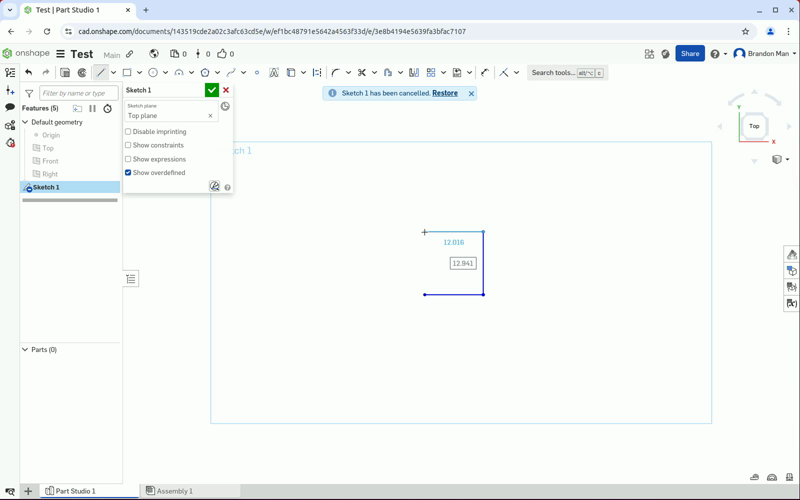
mouse_move(424, 294)
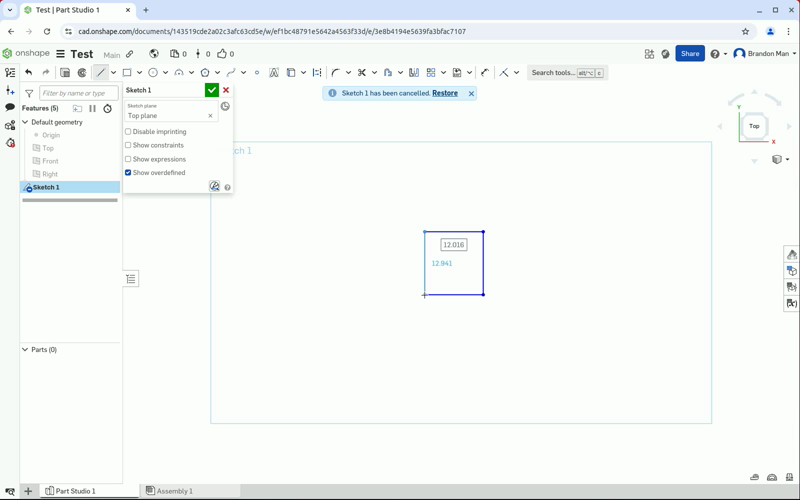
key_up(shift)
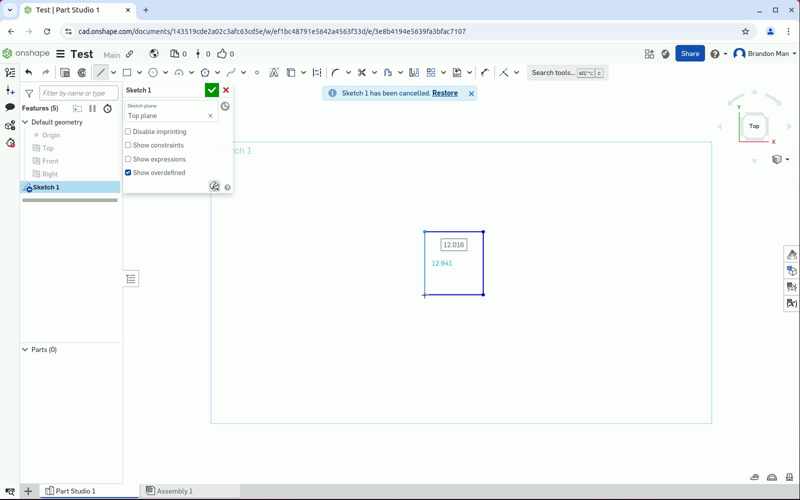
click(424, 294)
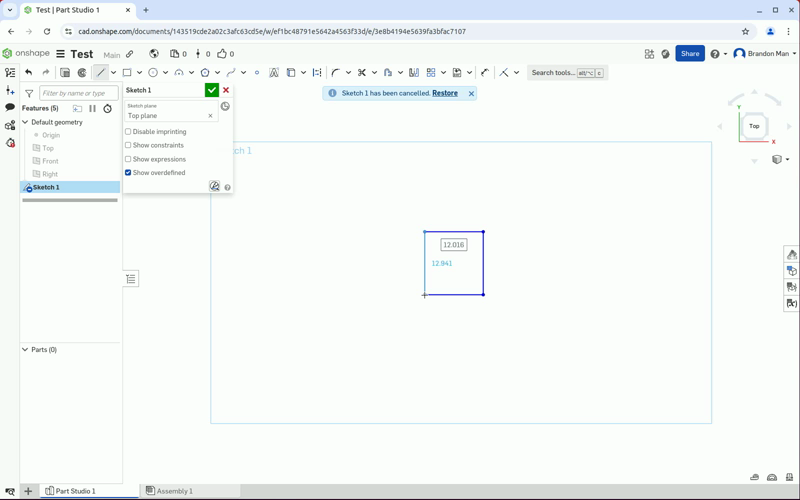
key(esc)
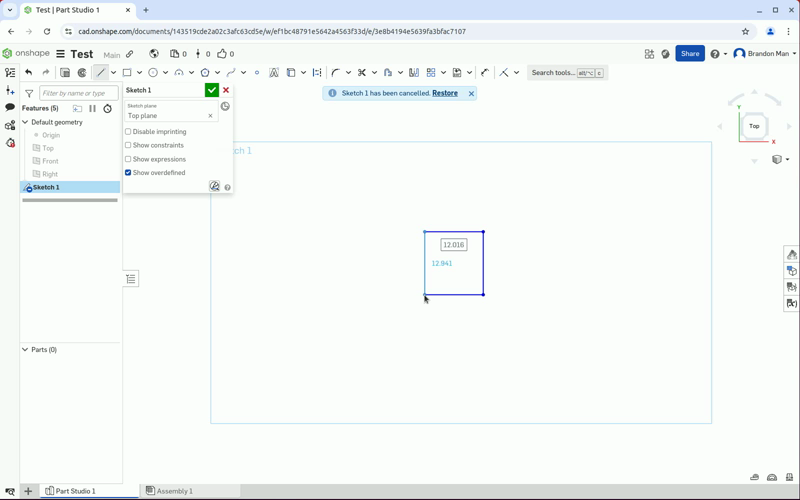
mouse_move(446, 239)
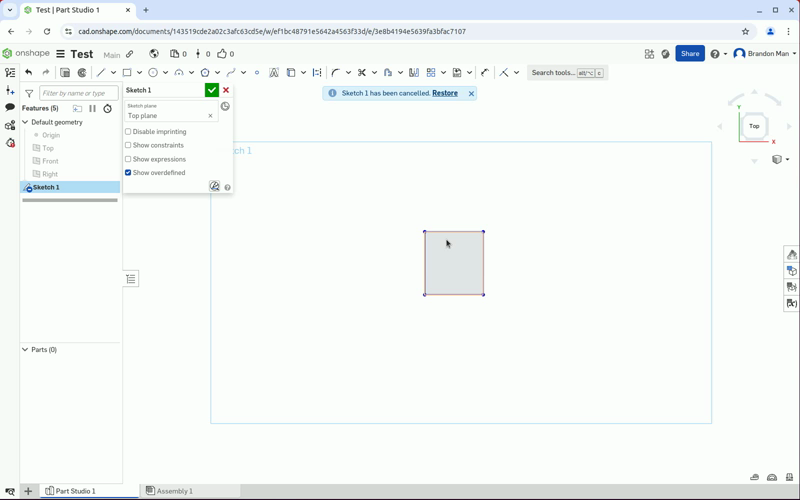
click(446, 239)
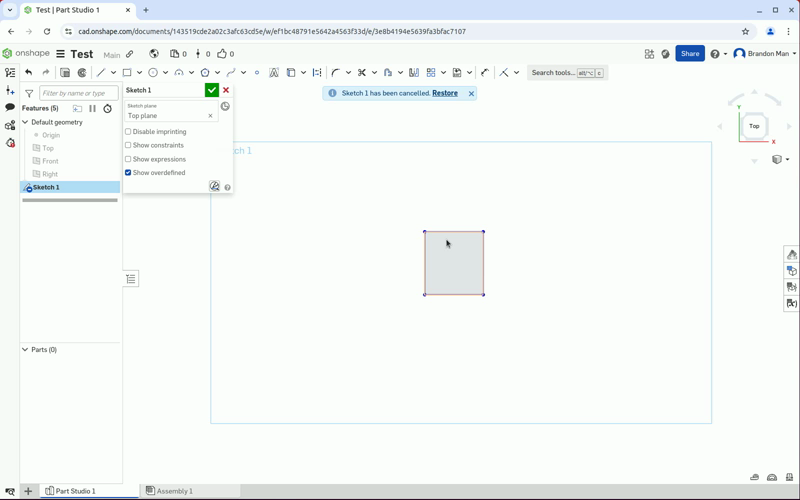
mouse_move(73, 352)
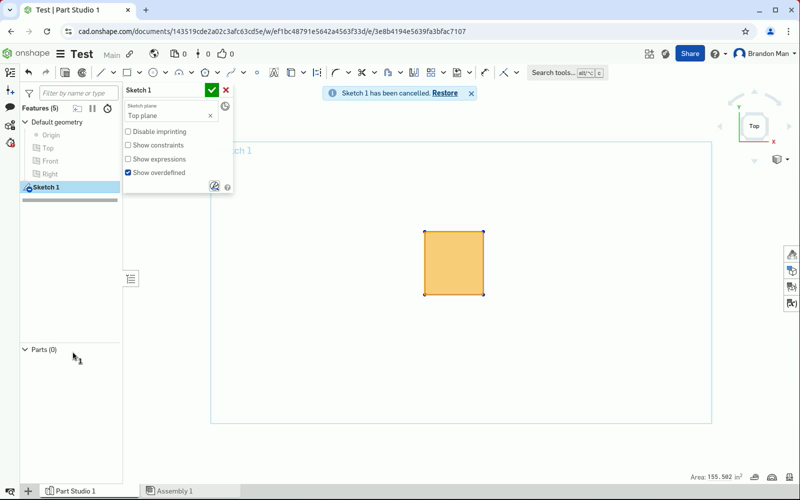
key(shift+y)
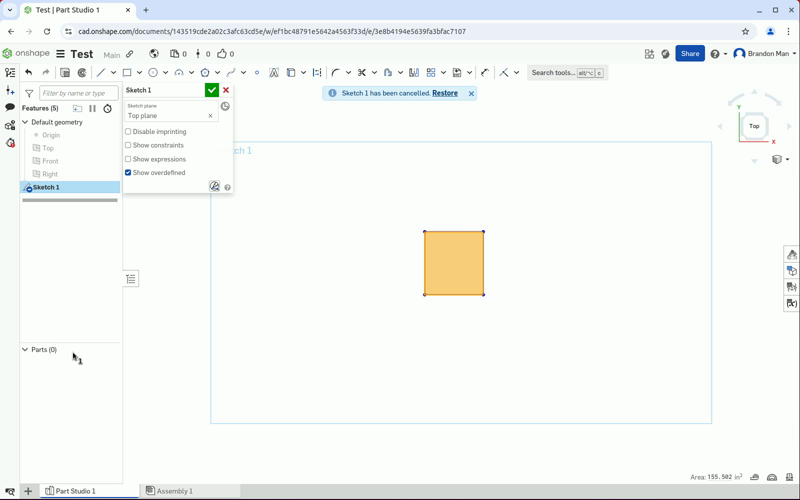
key(shift+e)
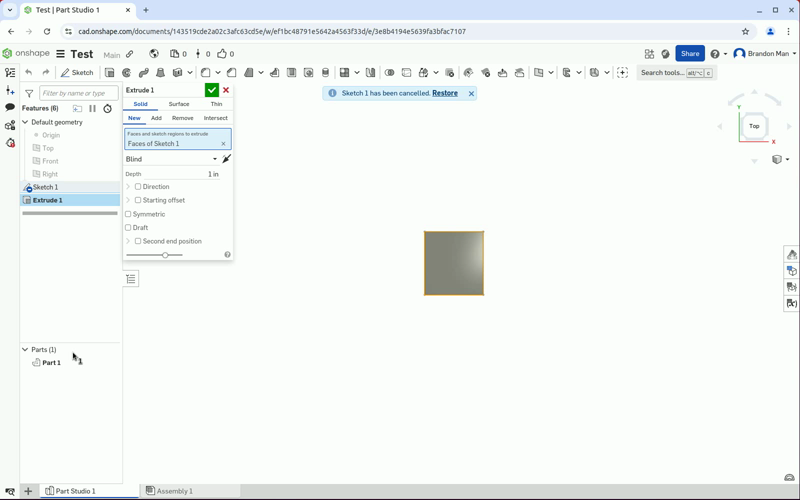
mouse_move(143, 106)
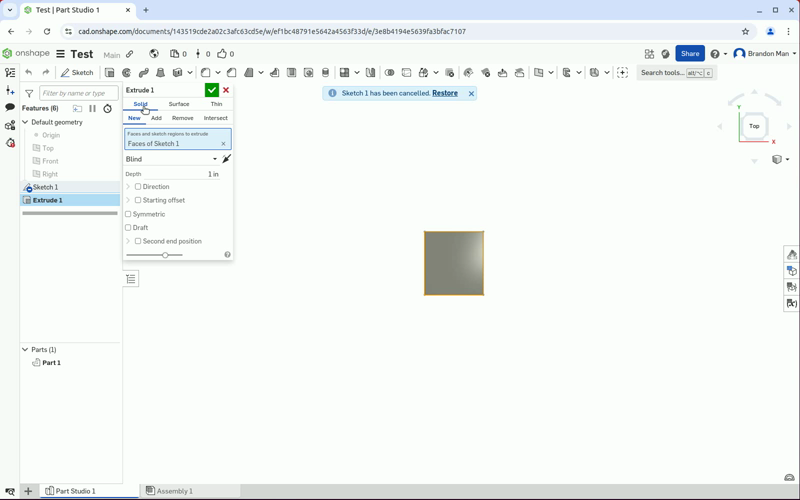
click(143, 106)
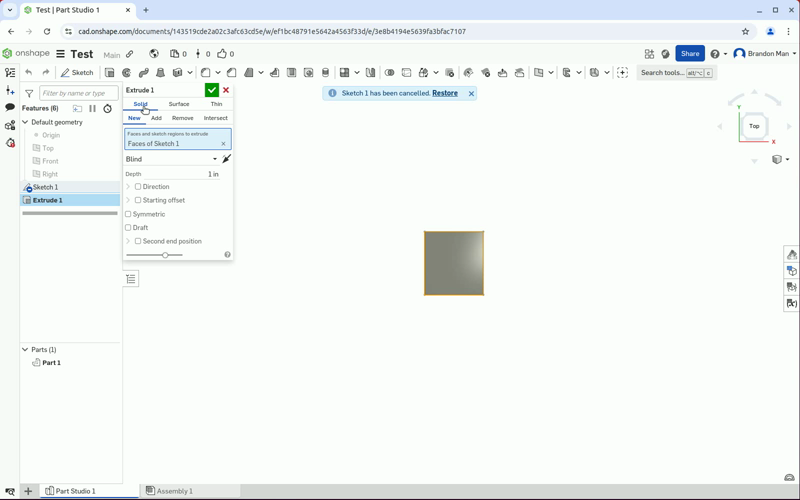
mouse_move(137, 120)
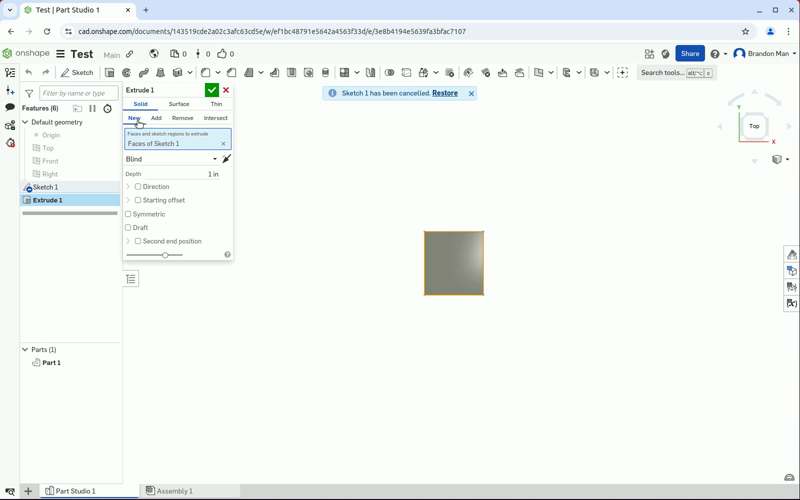
click(137, 120)
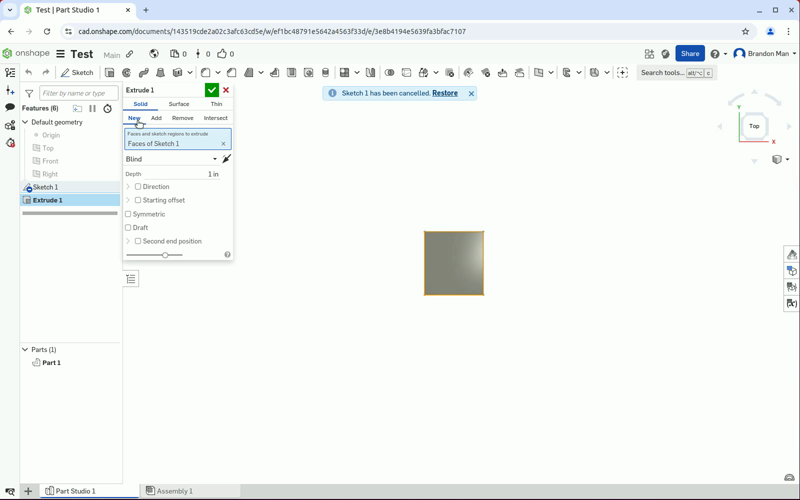
key(tab, 4)
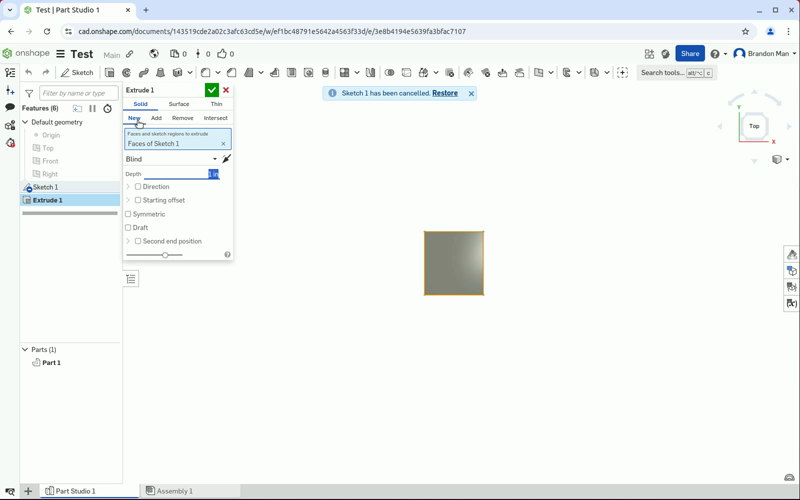
text(0.241)
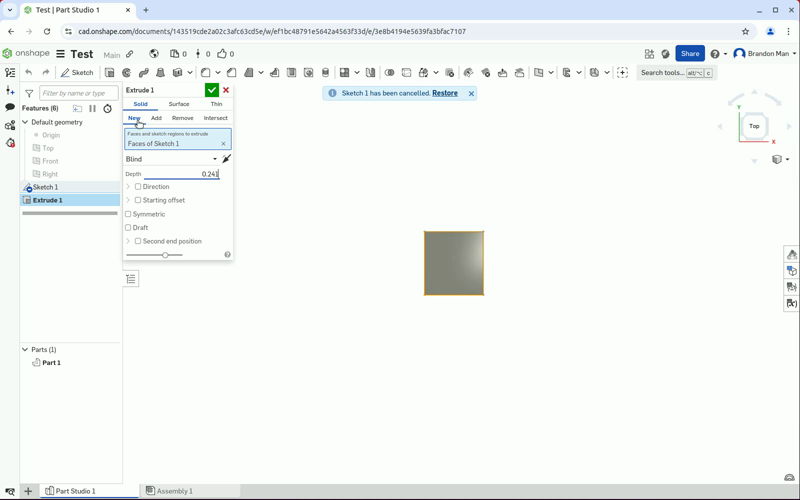
key(enter)
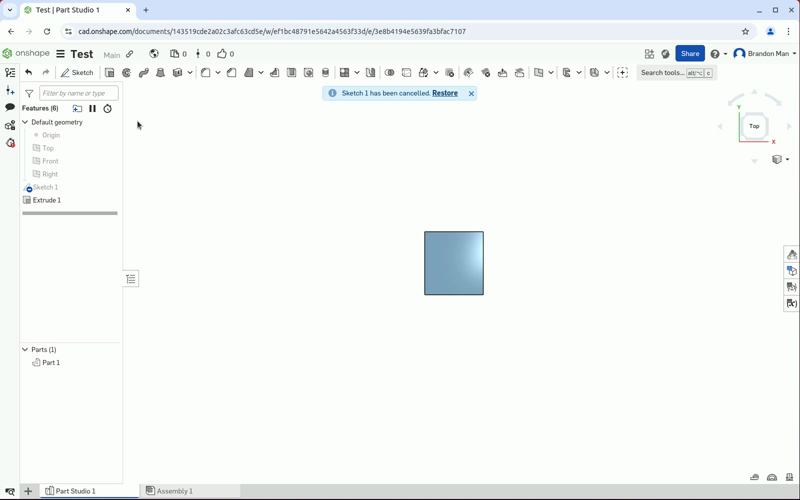
key(shift+h)
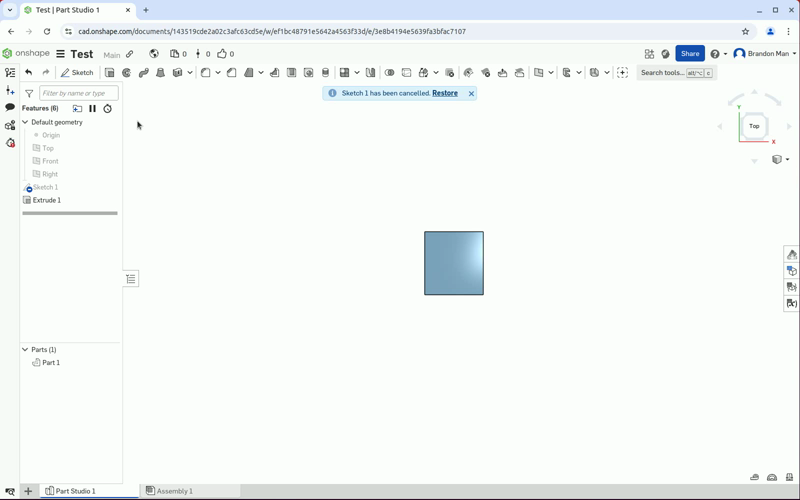
key(shift+h)
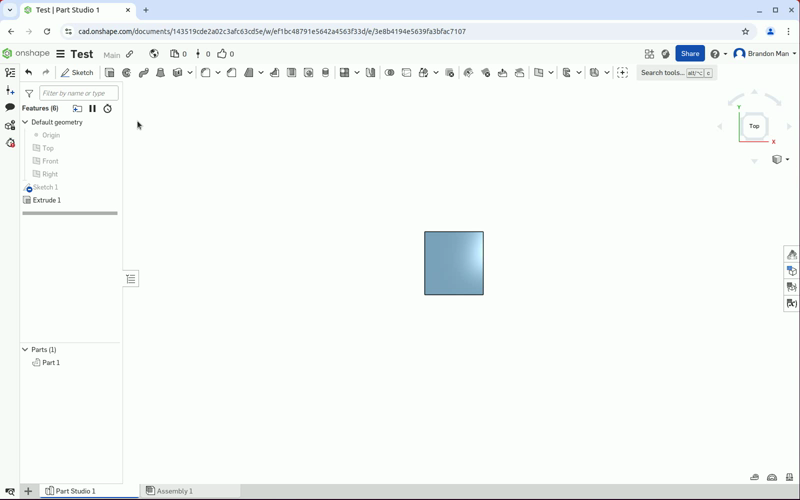
mouse_move(73, 189)
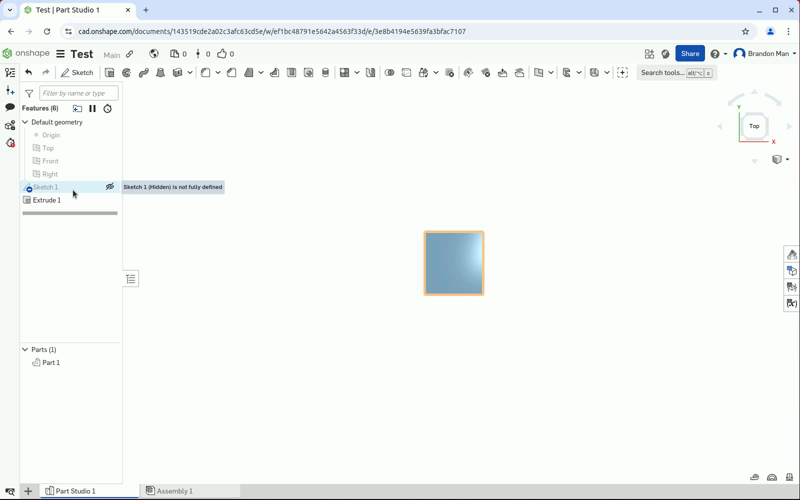
click(73, 189)
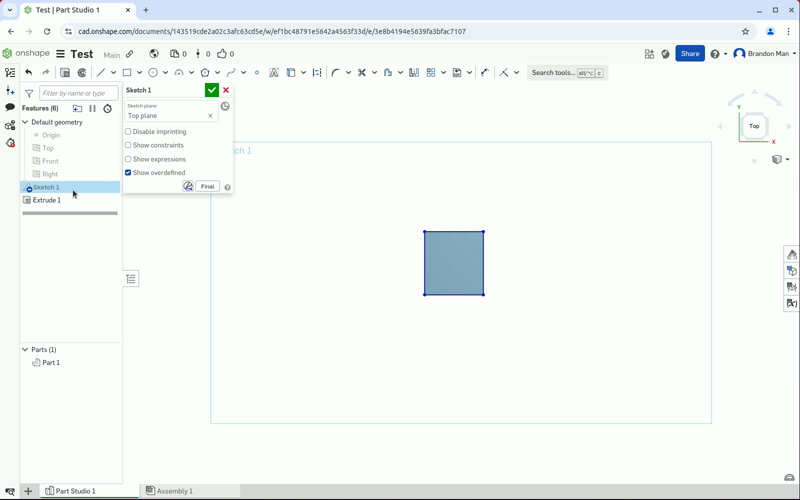
mouse_move(229, 92)
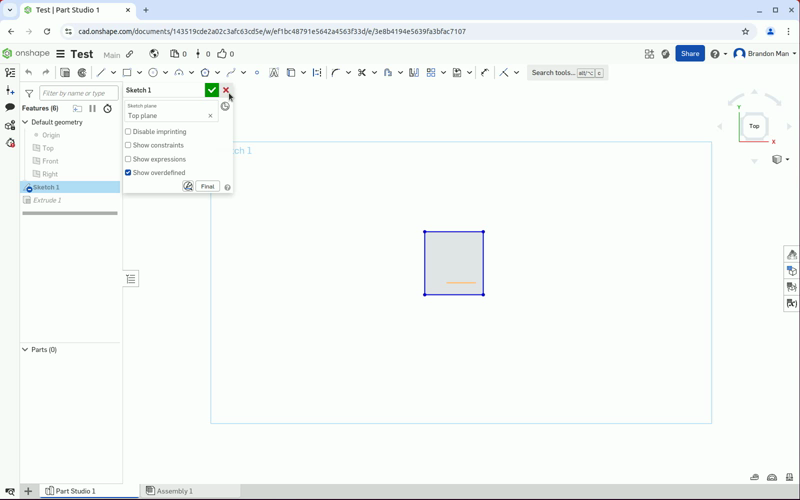
click(229, 92)
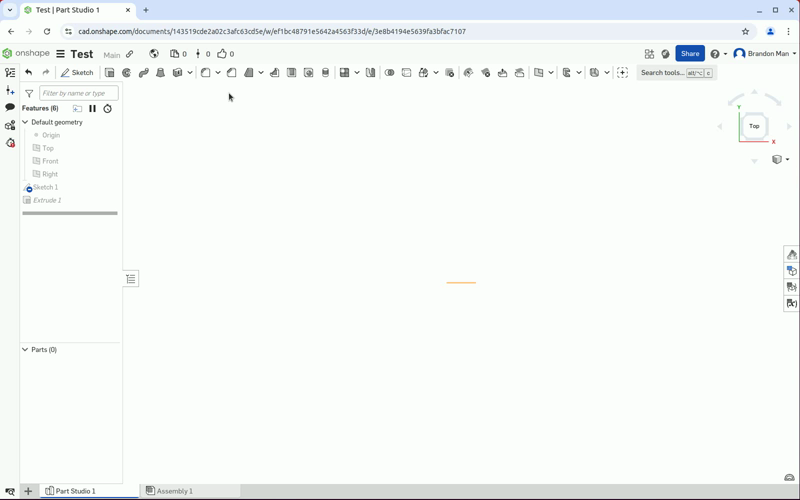
mouse_move(541, 75)
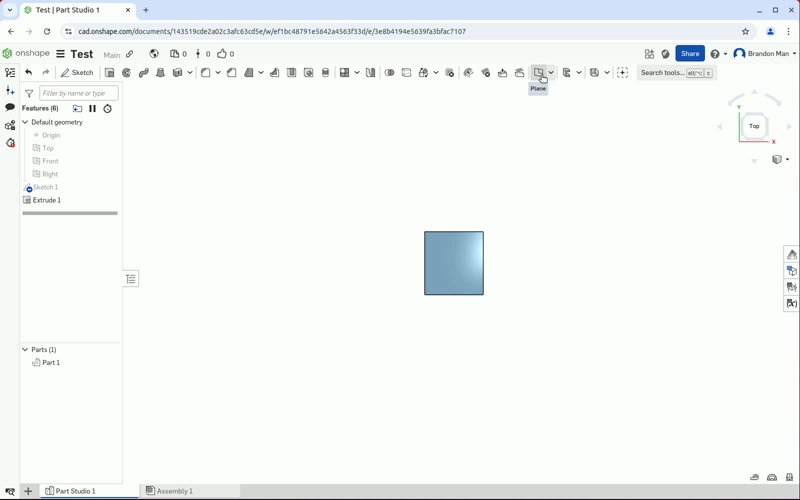
click(541, 75)
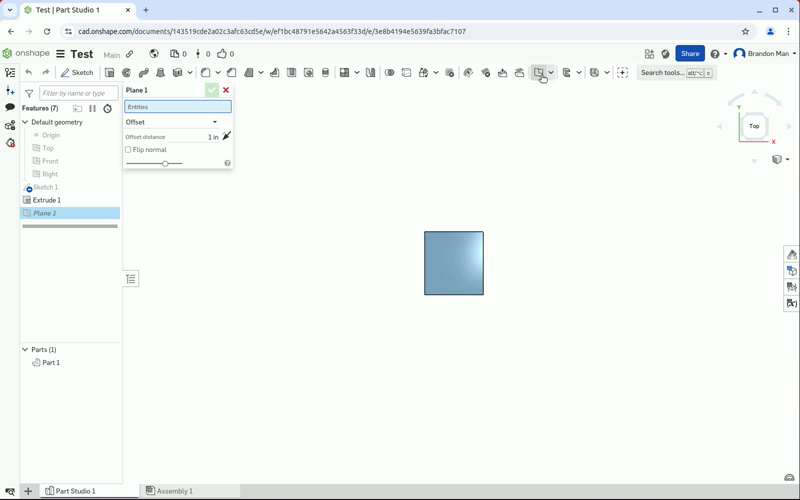
mouse_move(73, 150)
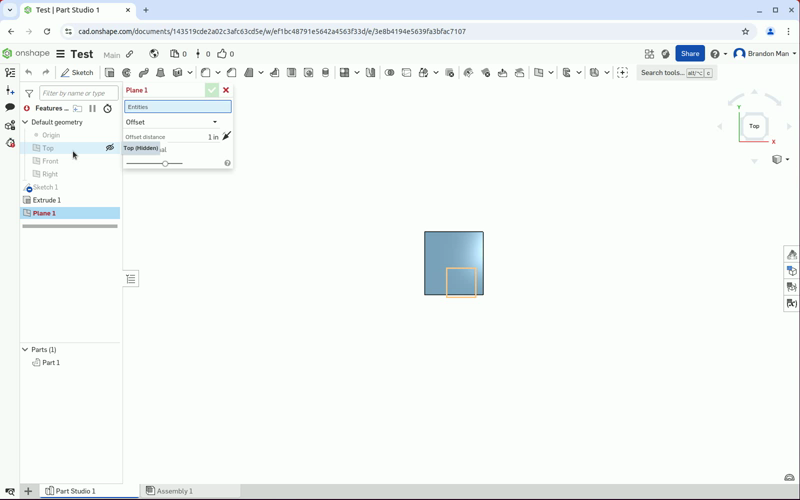
click(73, 150)
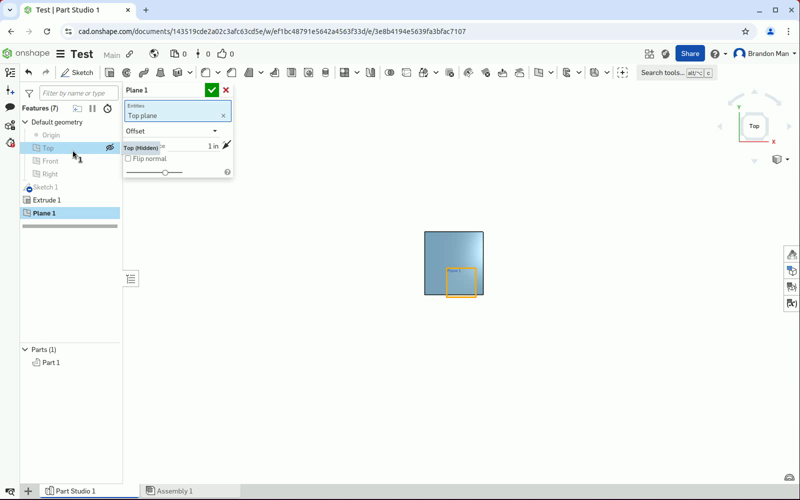
key(tab, 2)
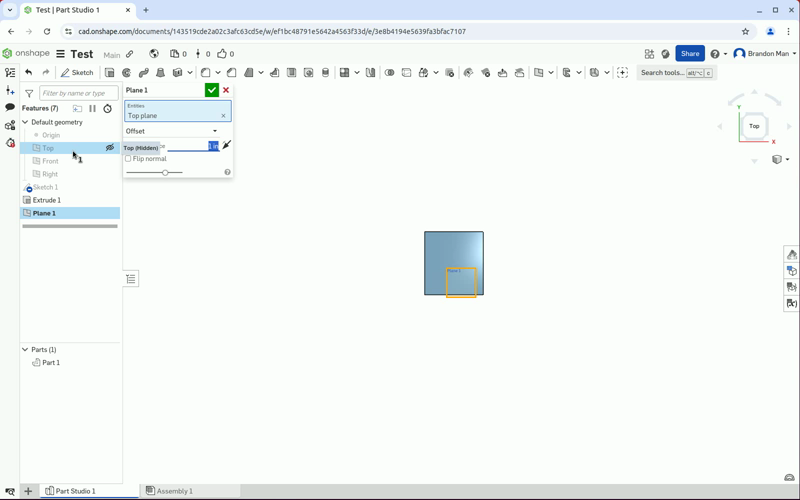
text(0.246)
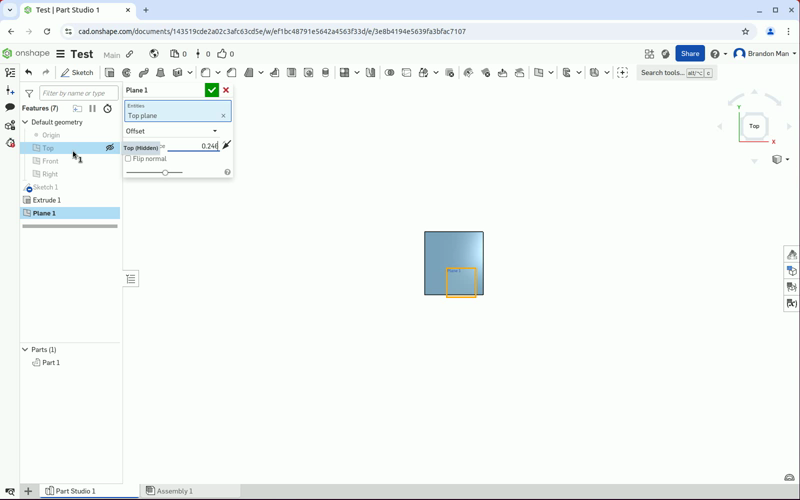
key(enter, 2)
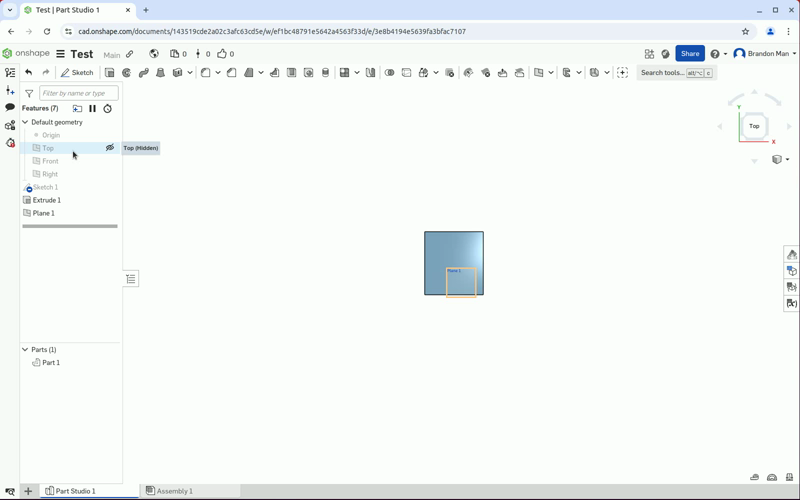
key(shift+s)
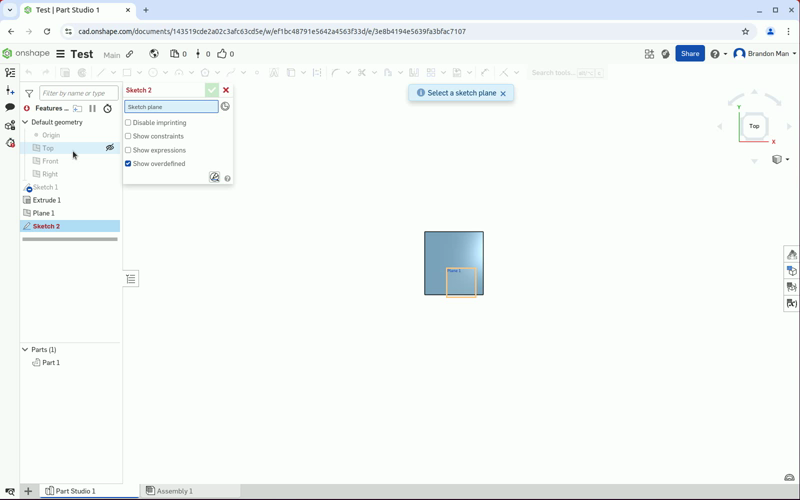
mouse_move(73, 215)
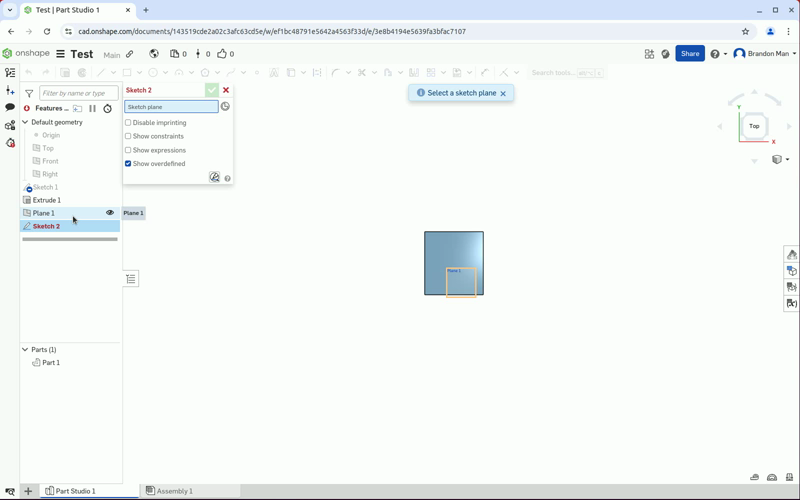
click(73, 215)
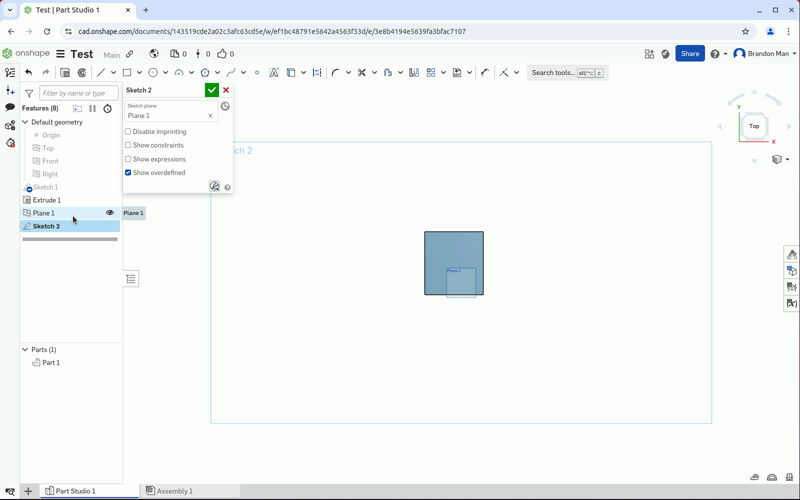
mouse_move(73, 352)
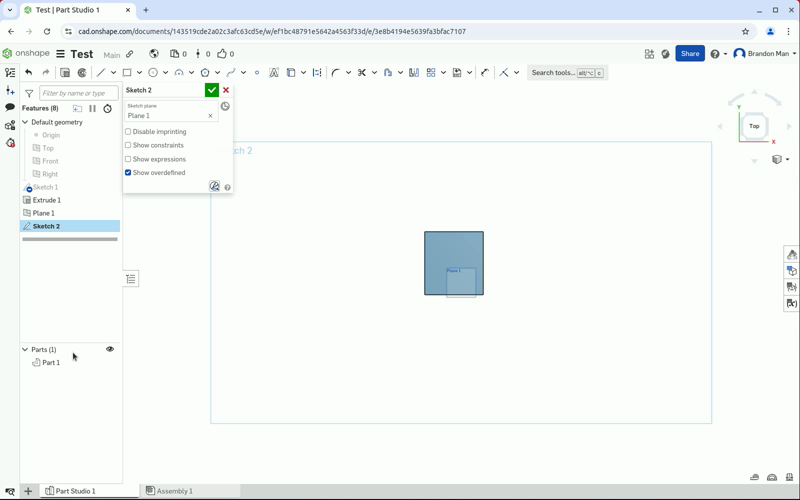
key(y)
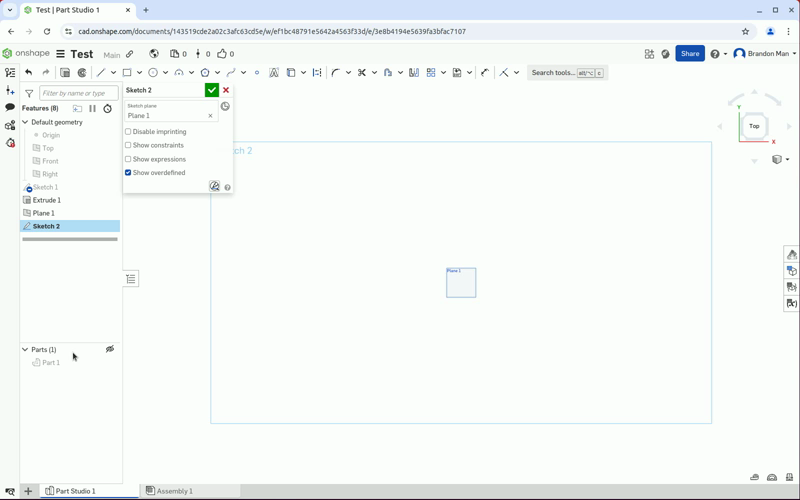
key(l)
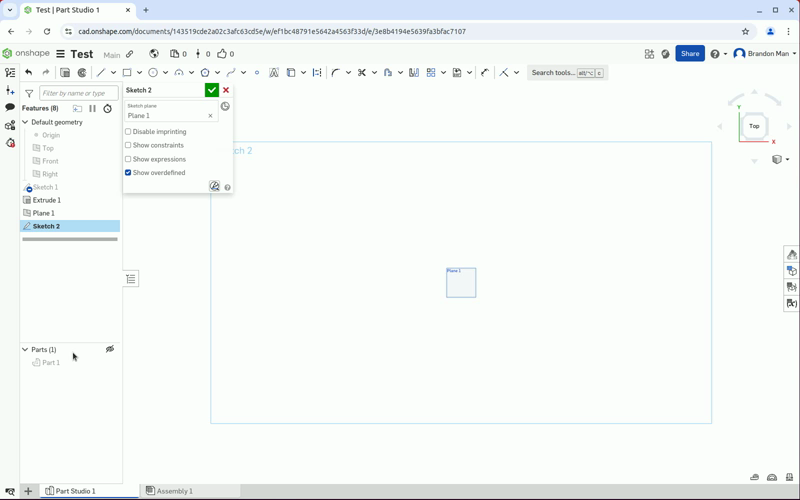
key_down(shift)
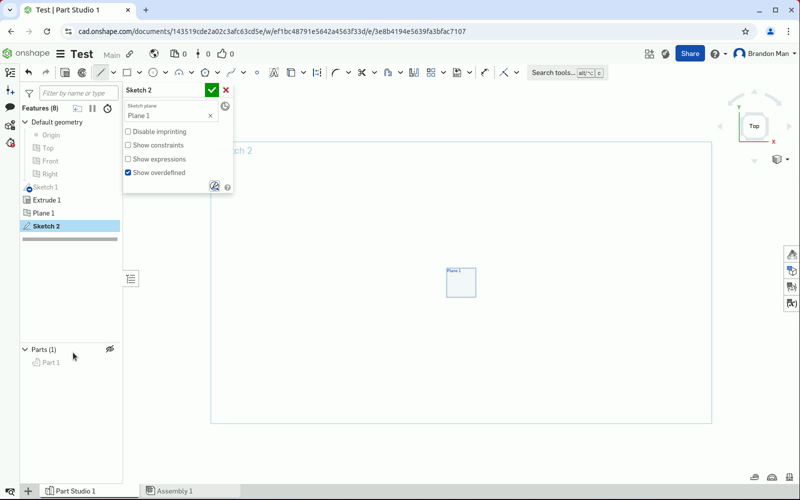
mouse_move(424, 294)
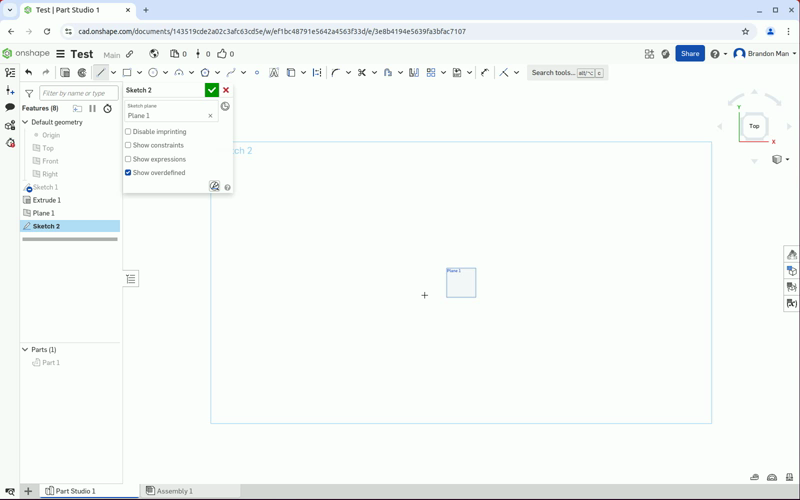
click(424, 294)
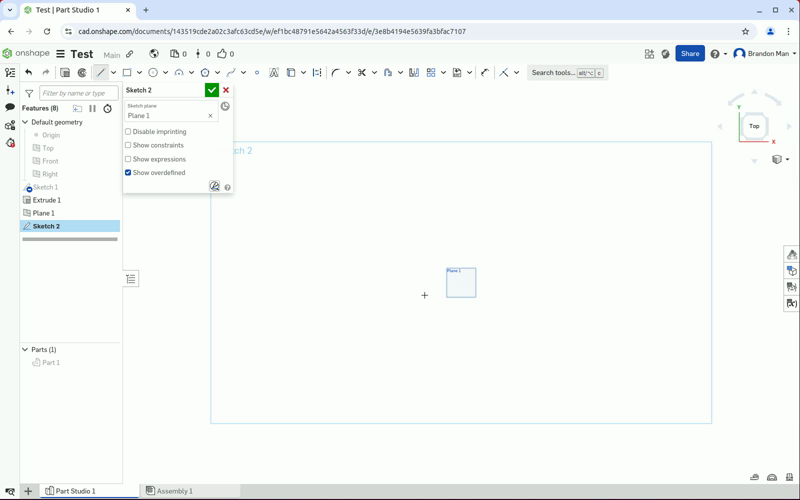
key_up(shift)
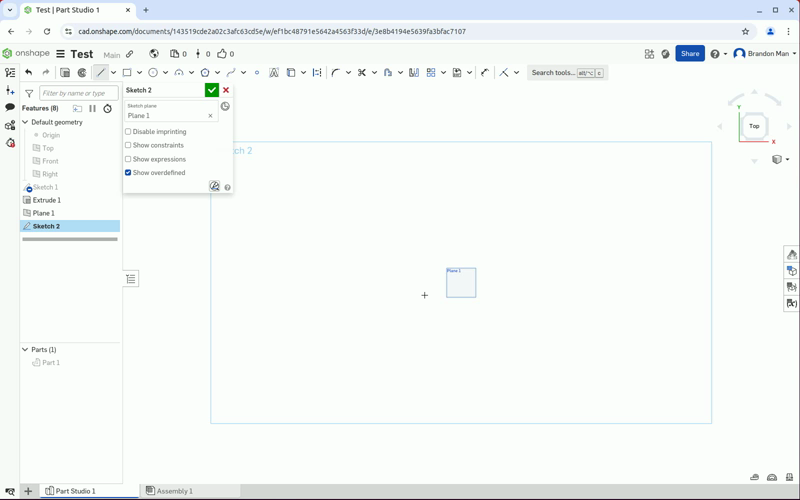
key_down(shift)
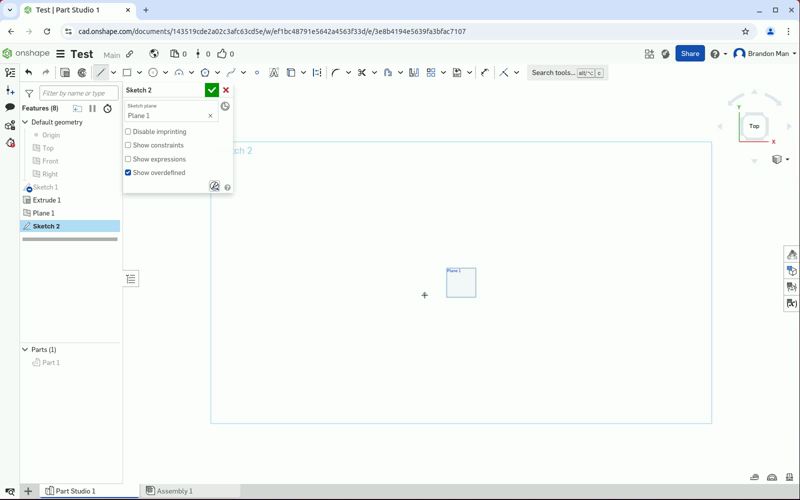
mouse_move(454, 294)
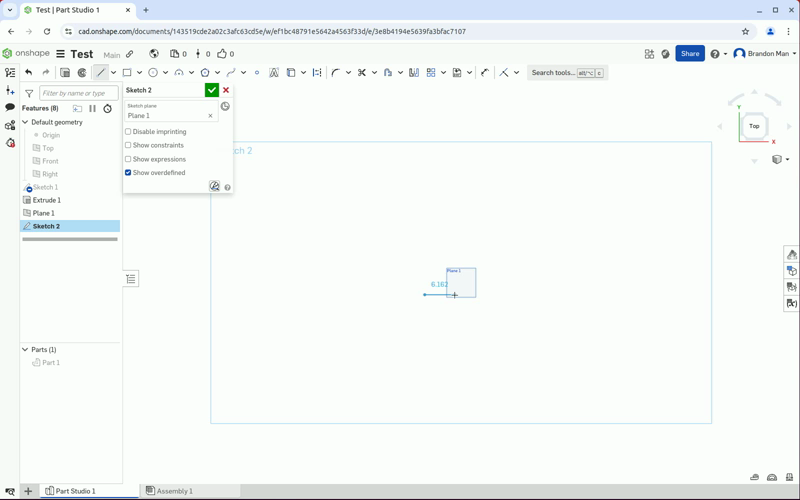
mouse_move(483, 294)
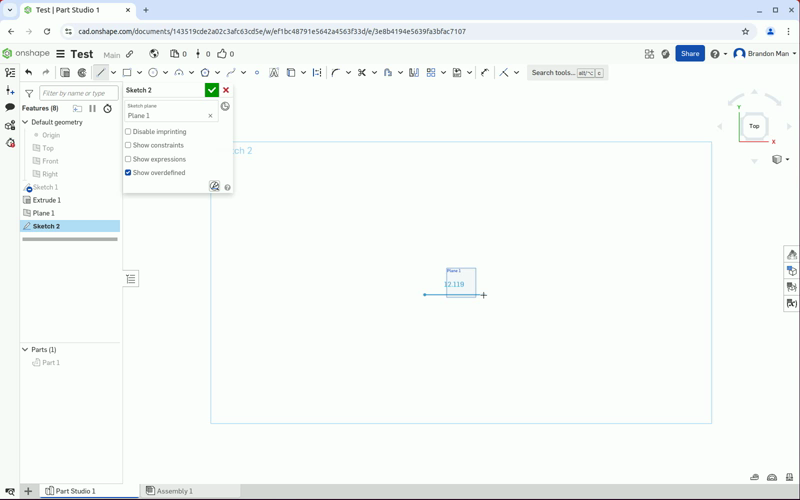
click(483, 294)
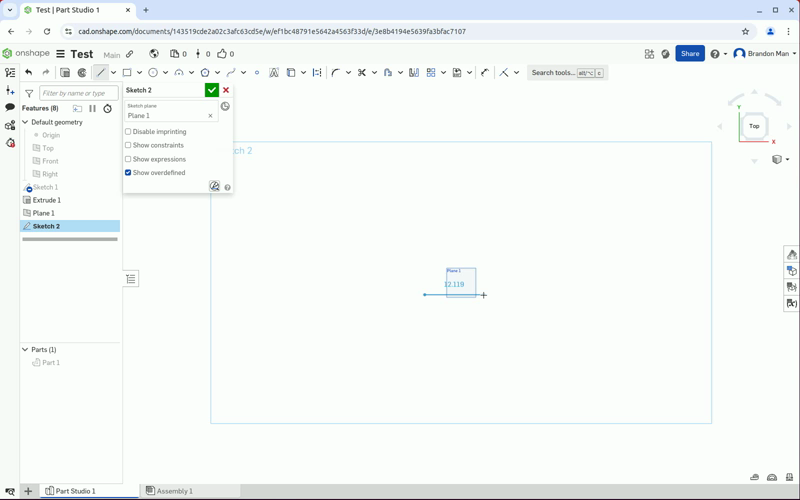
key_up(shift)
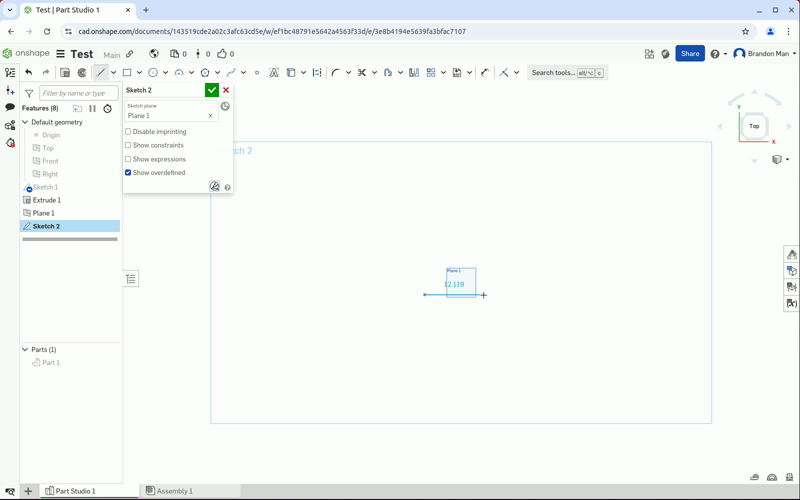
key_down(shift)
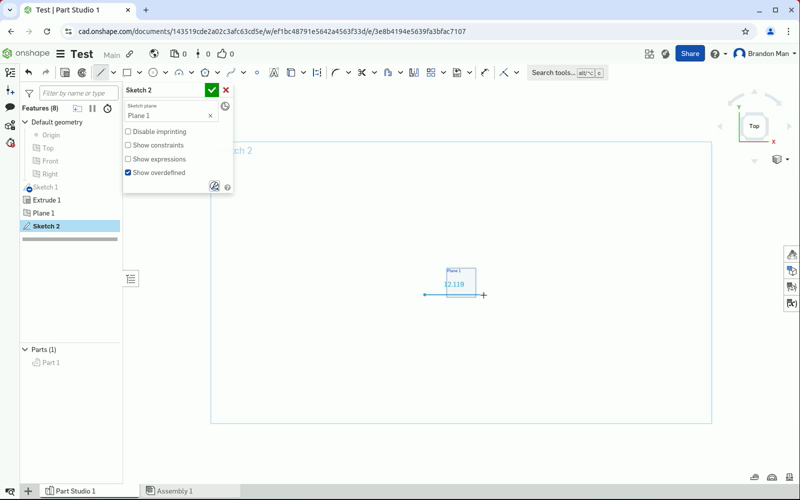
mouse_move(513, 294)
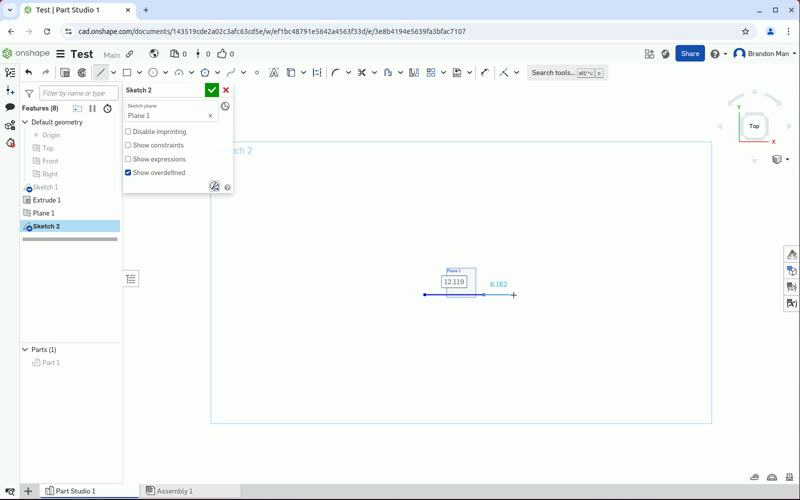
mouse_move(483, 294)
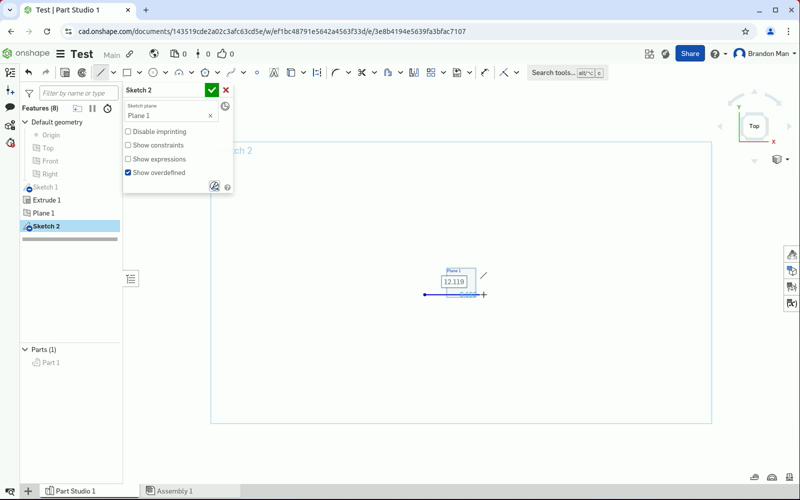
scroll(6)
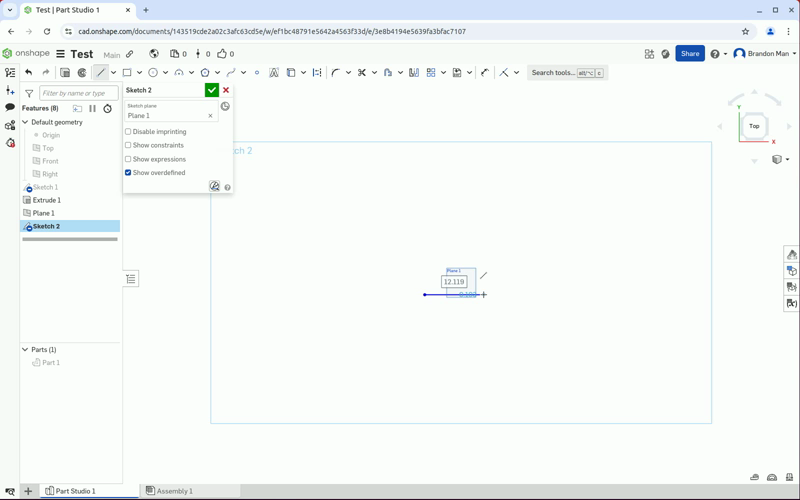
scroll(6)
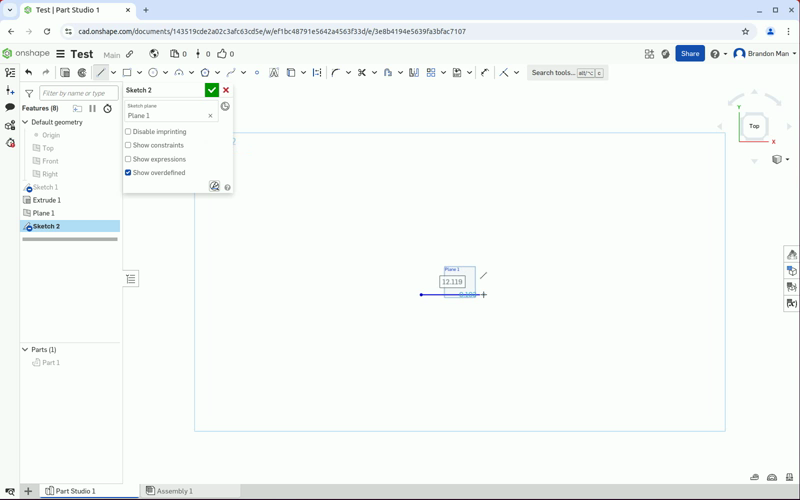
scroll(6)
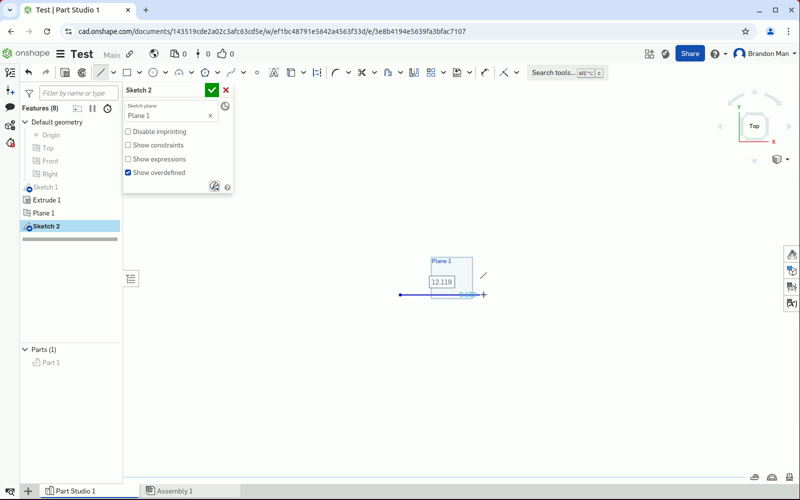
scroll(6)
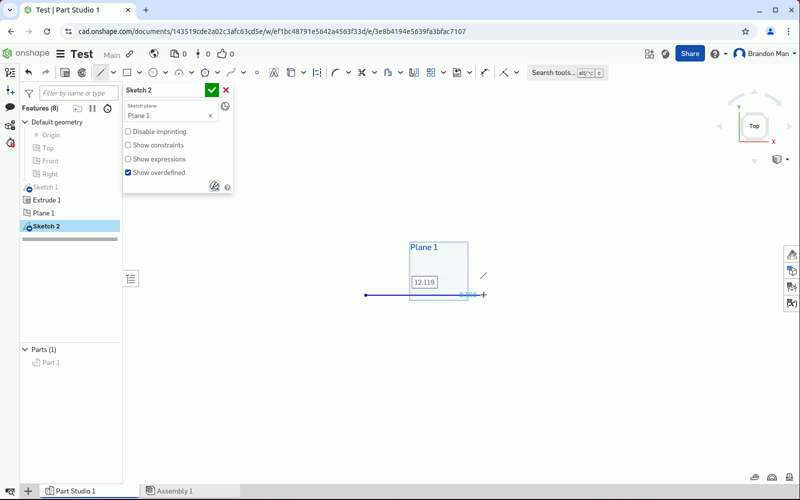
scroll(6)
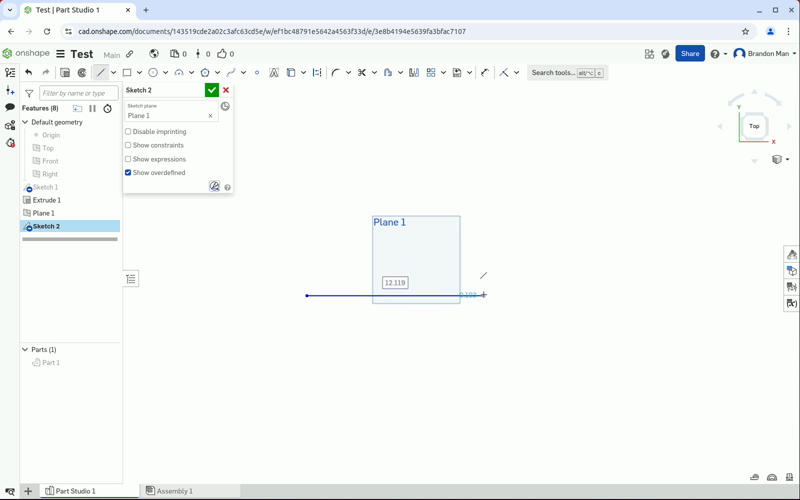
scroll(6)
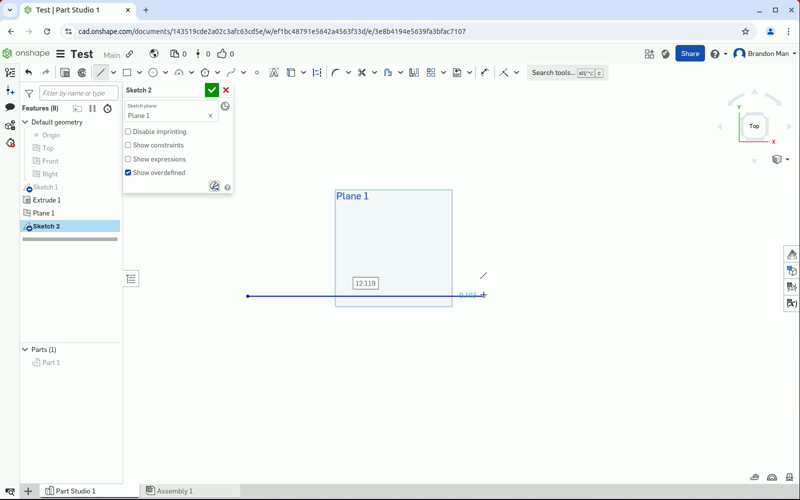
scroll(6)
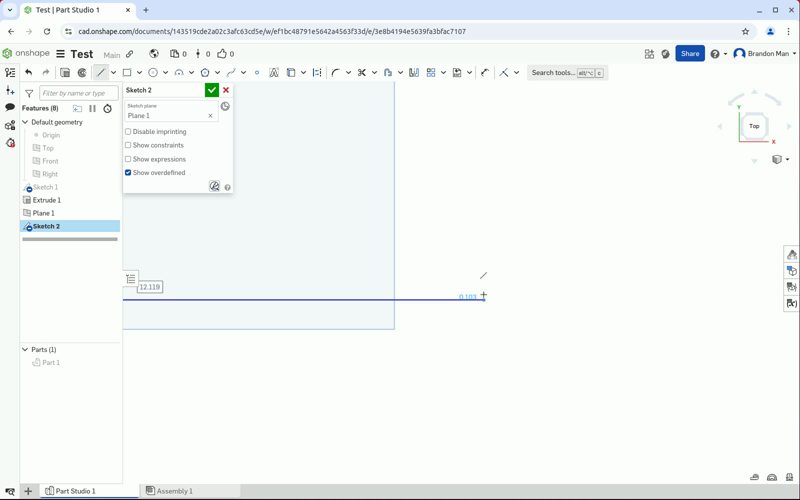
click(483, 294)
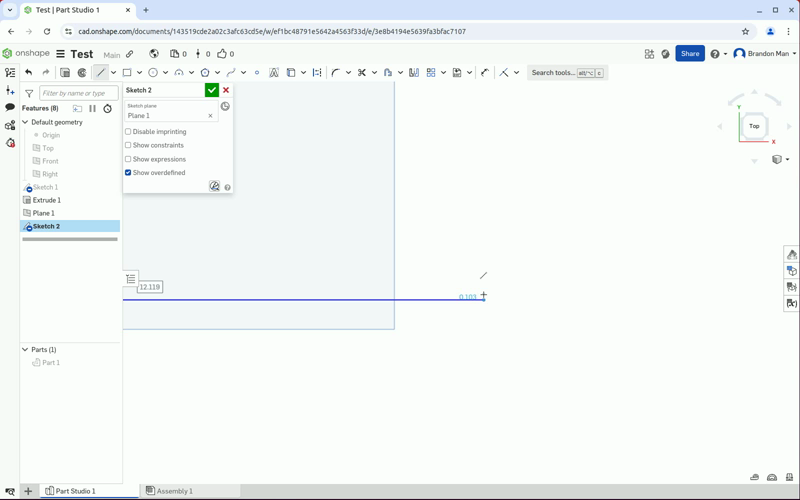
scroll(-6)
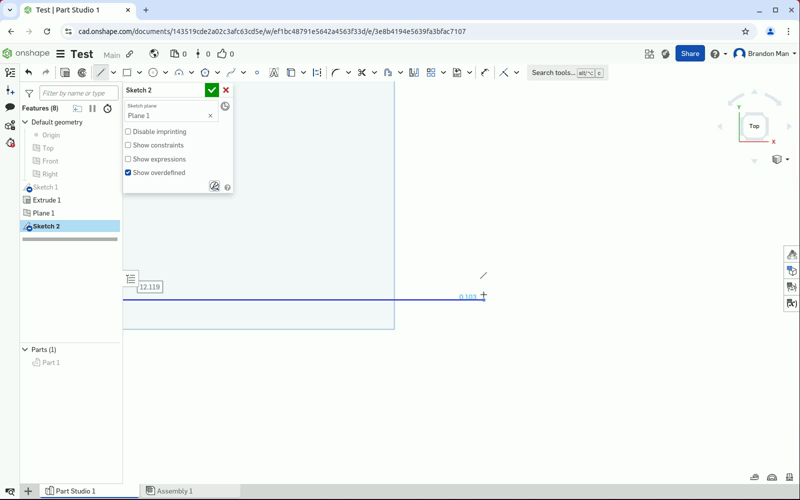
scroll(-6)
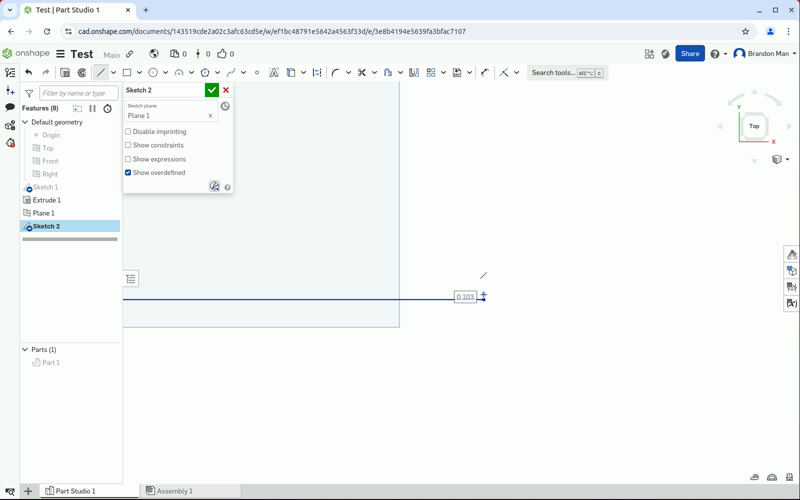
scroll(-6)
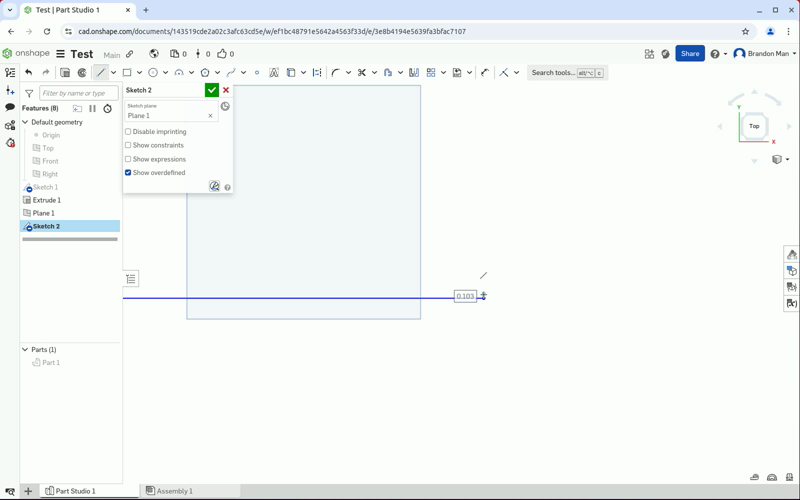
scroll(-6)
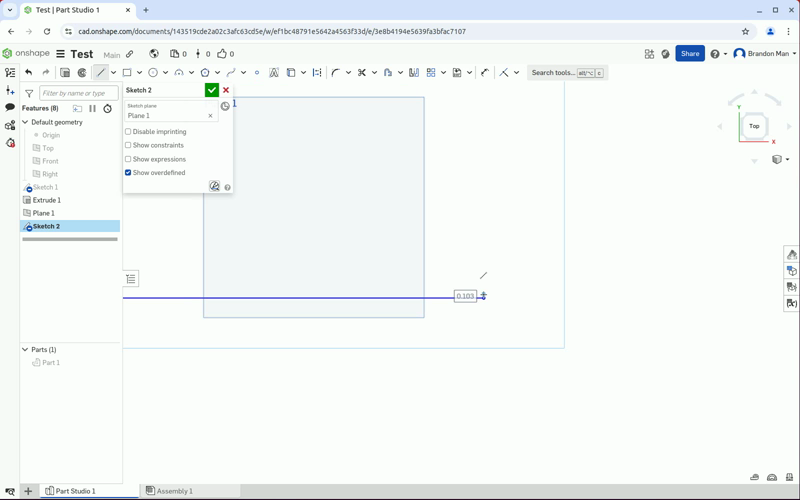
scroll(-6)
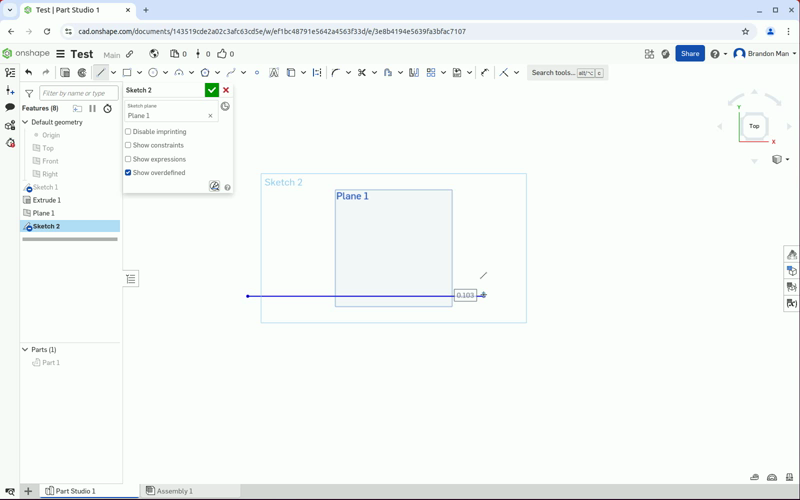
scroll(-6)
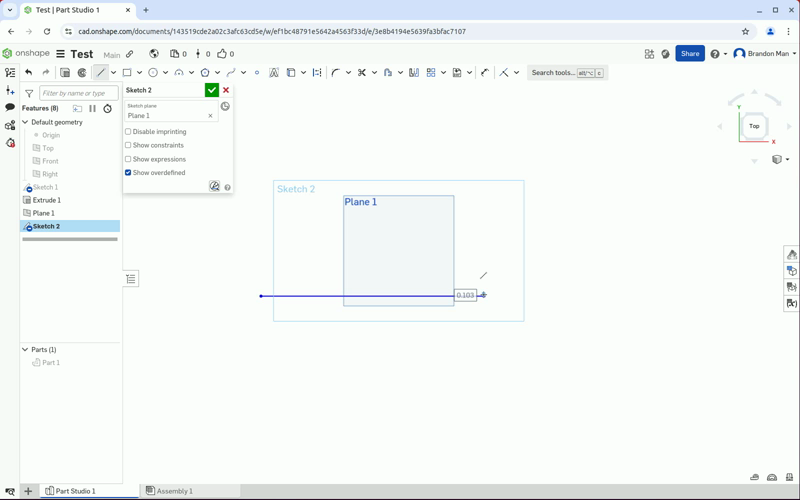
scroll(-6)
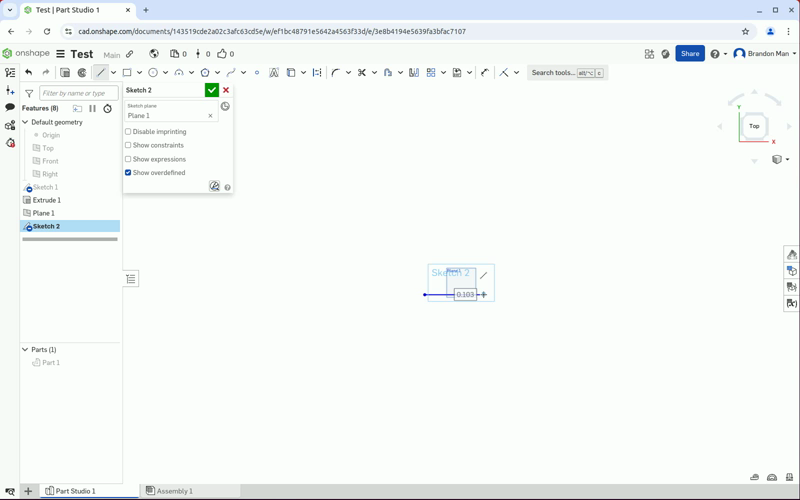
key_up(shift)
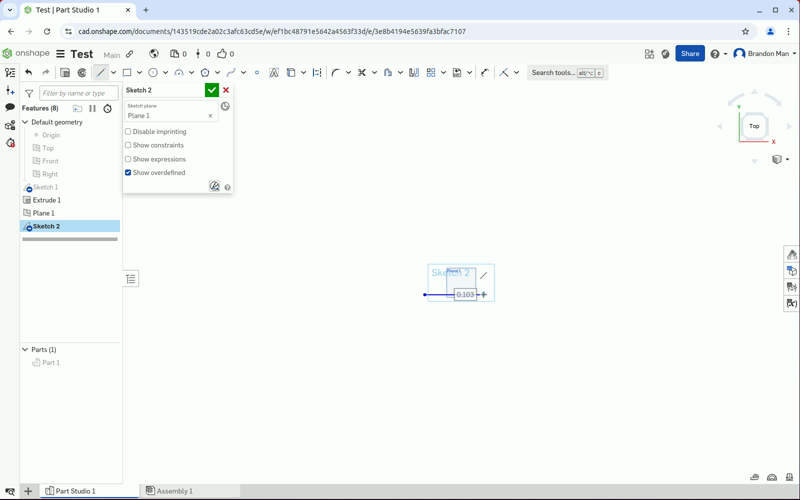
key_down(shift)
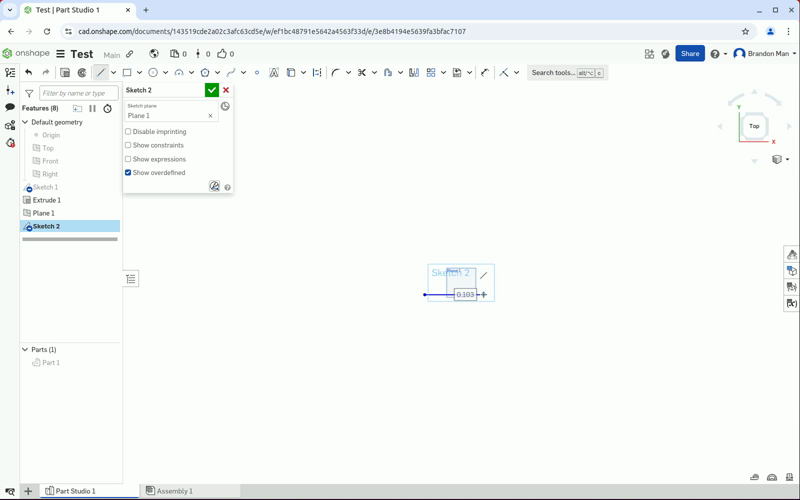
mouse_move(513, 294)
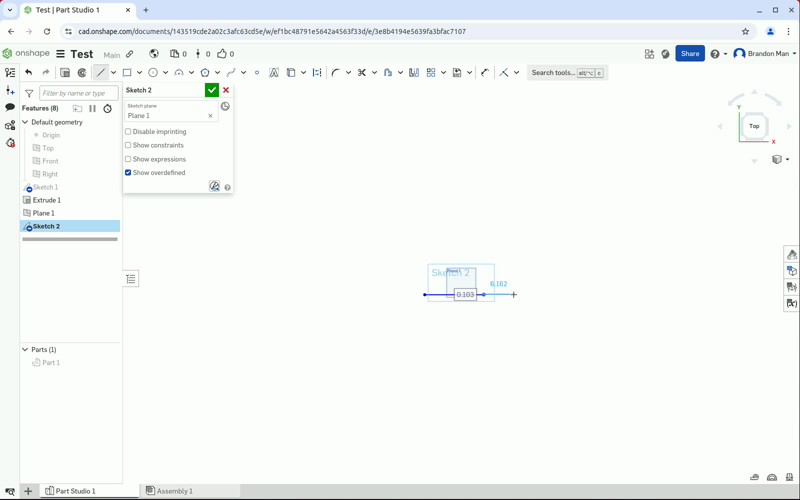
mouse_move(424, 294)
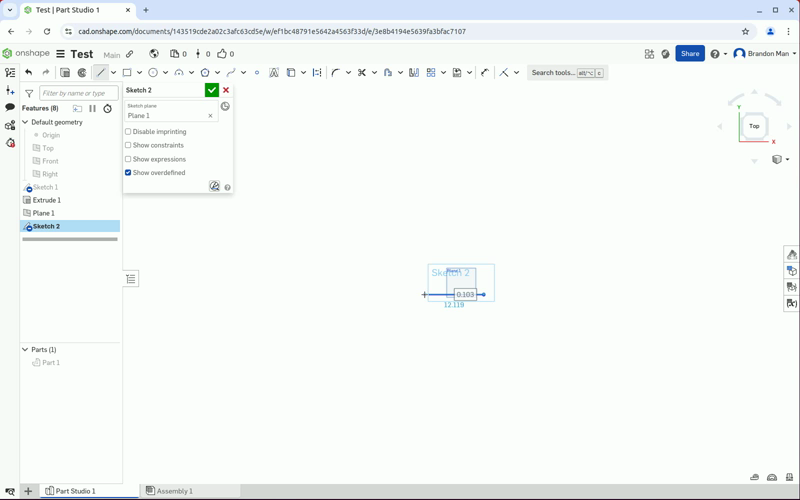
scroll(6)
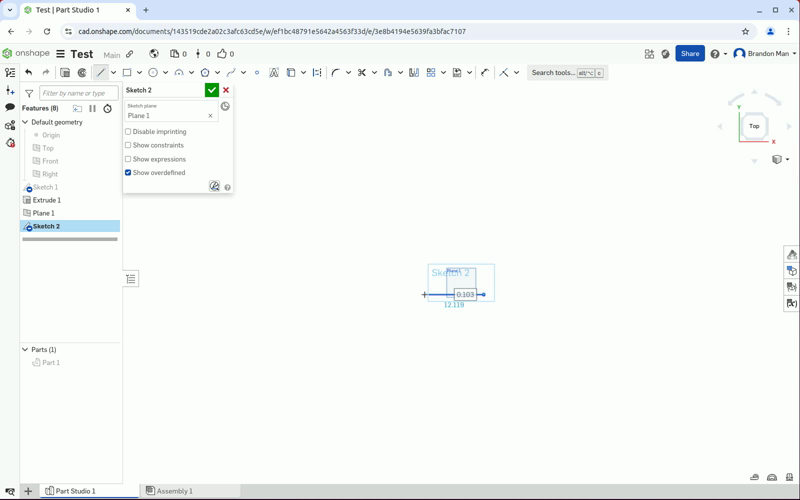
scroll(6)
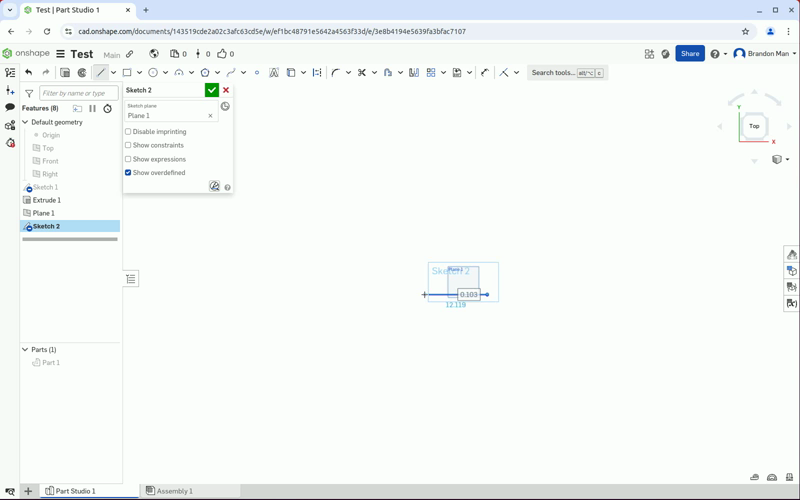
scroll(6)
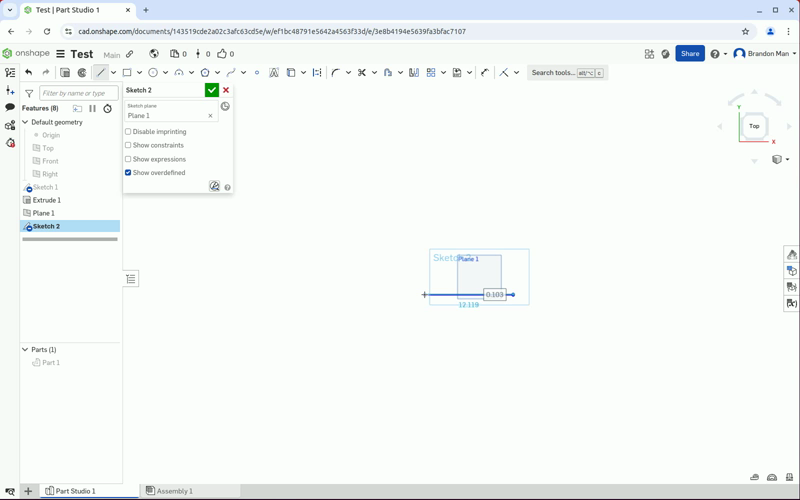
scroll(6)
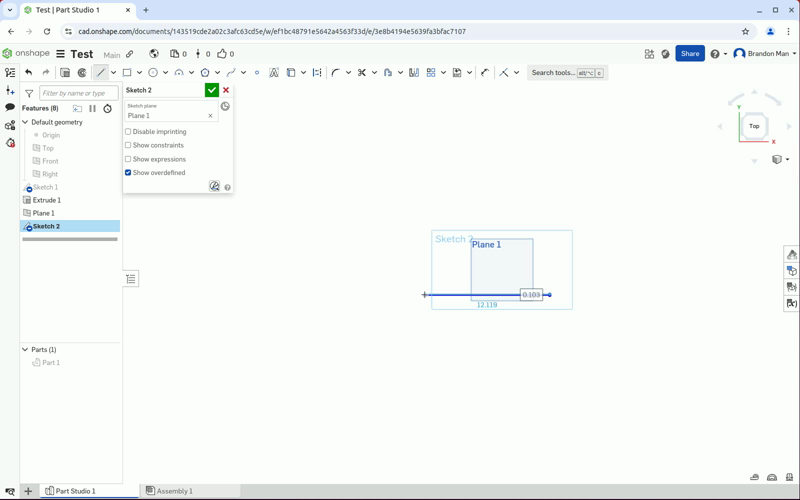
scroll(6)
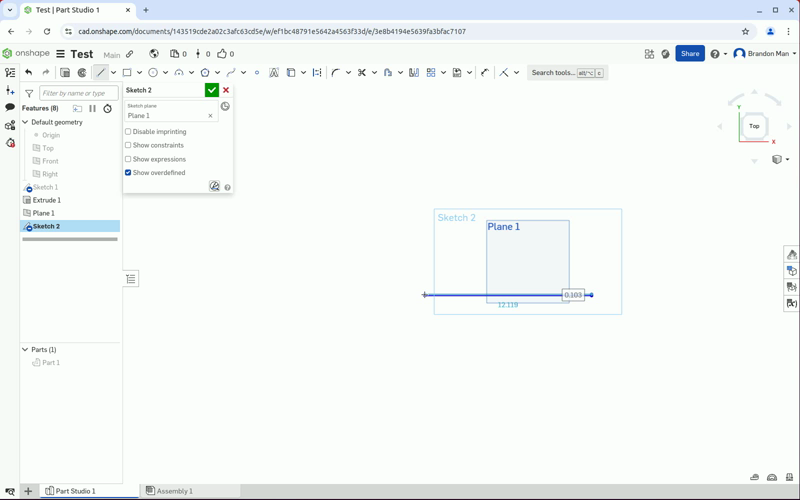
scroll(6)
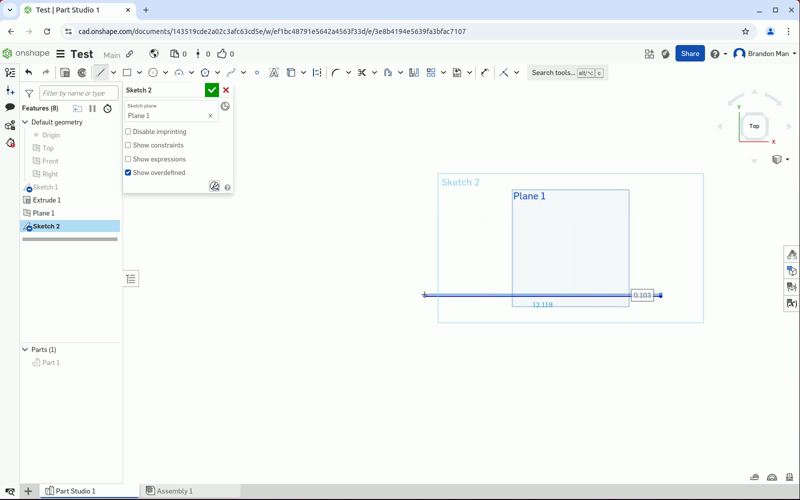
scroll(6)
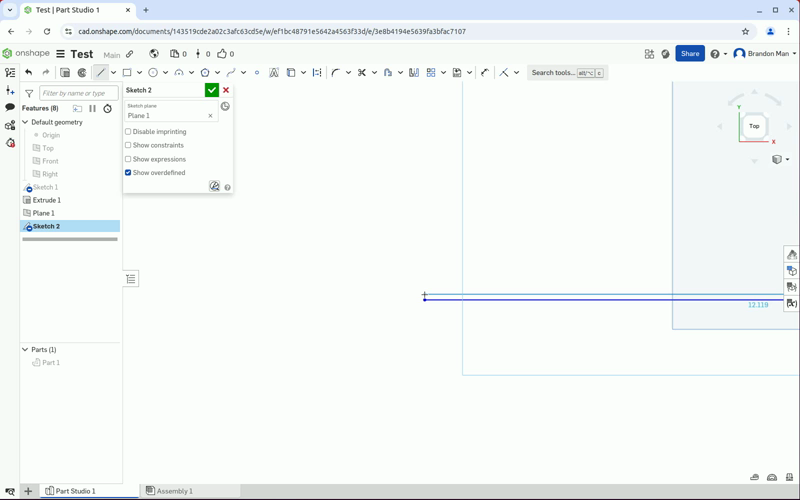
click(424, 294)
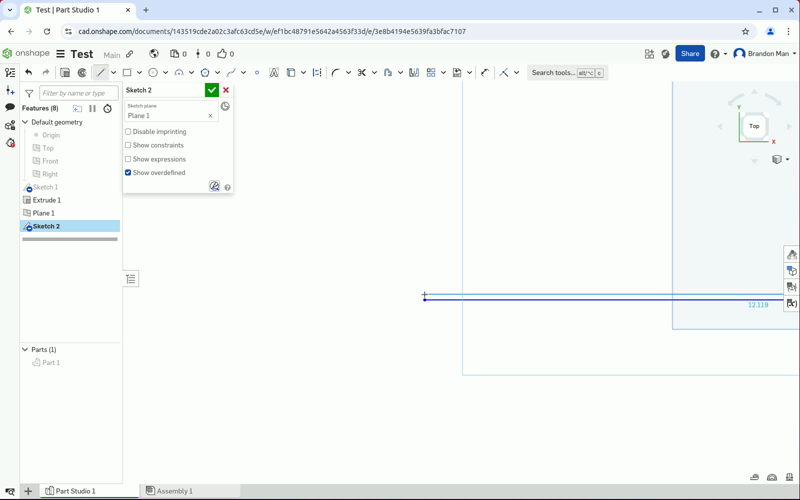
scroll(-6)
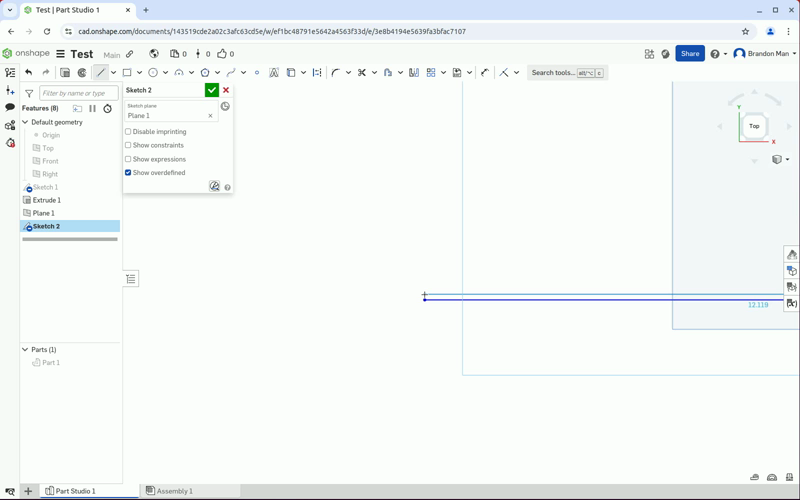
scroll(-6)
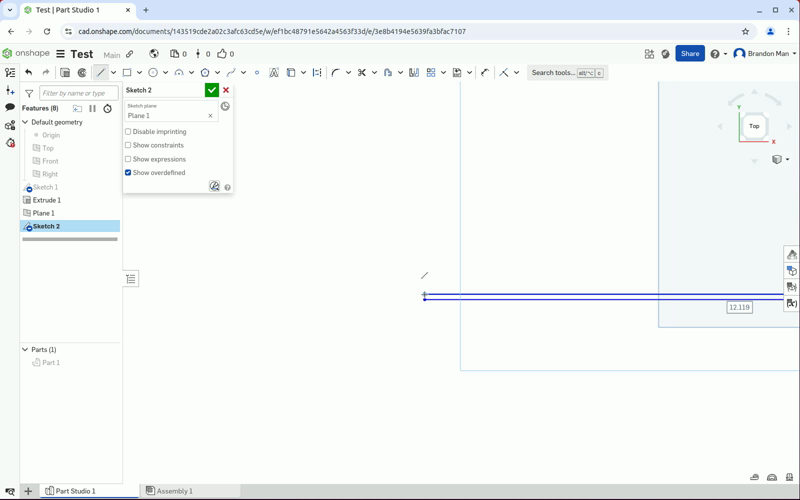
scroll(-6)
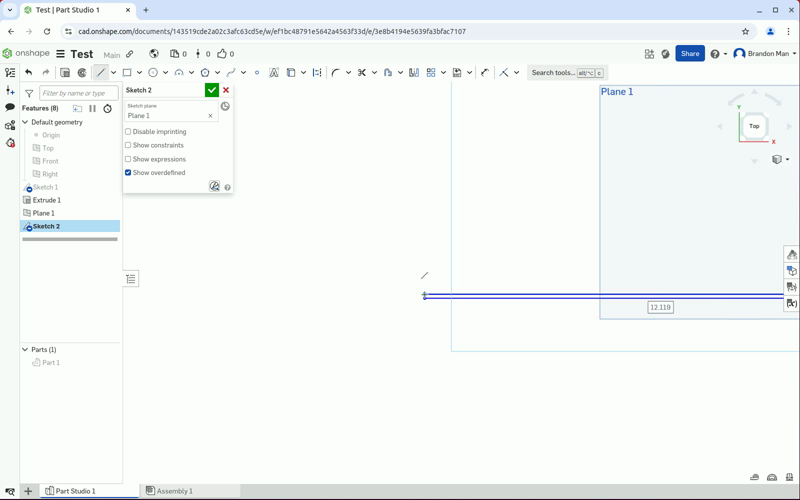
scroll(-6)
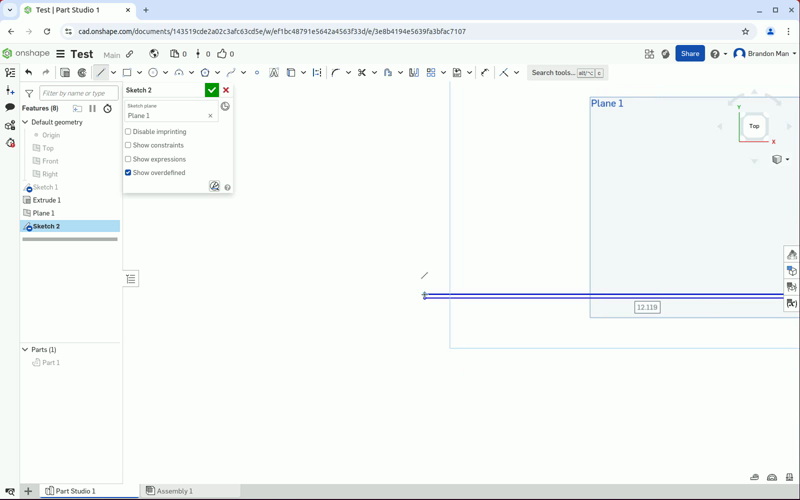
scroll(-6)
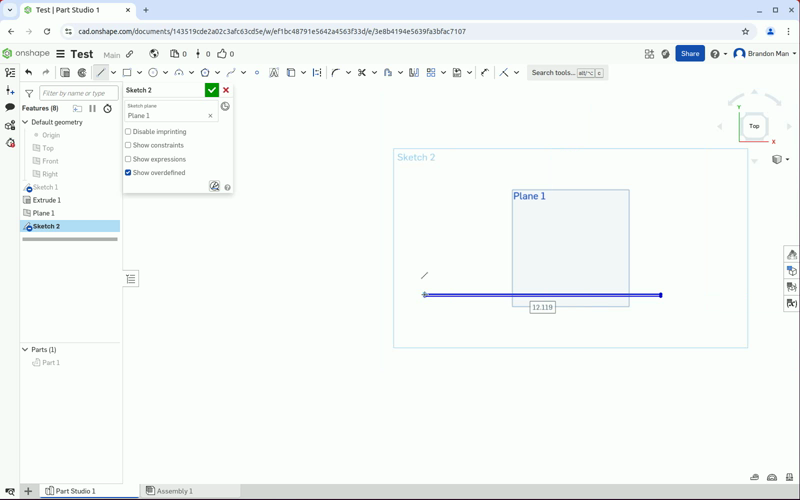
scroll(-6)
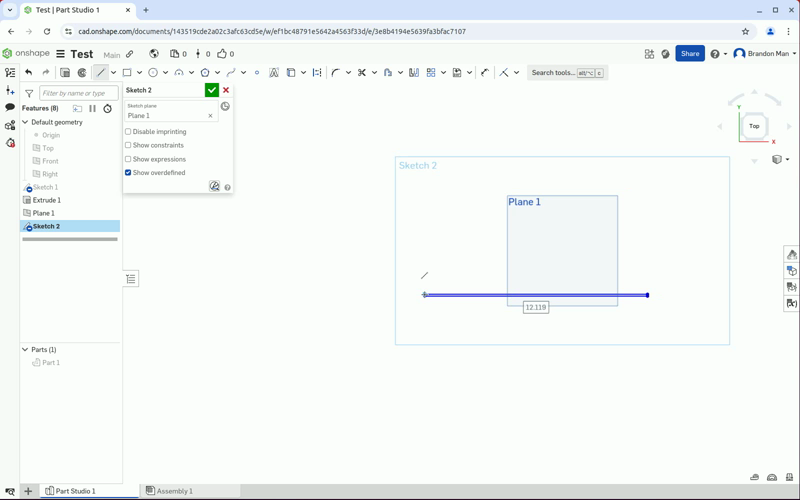
scroll(-6)
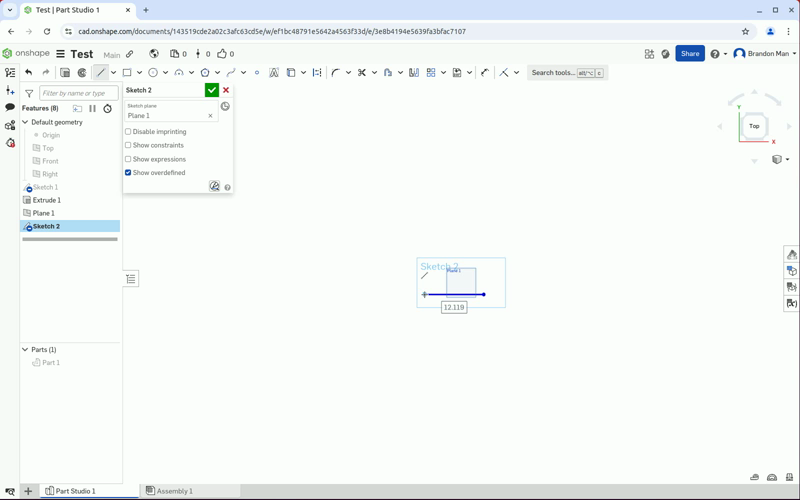
key_up(shift)
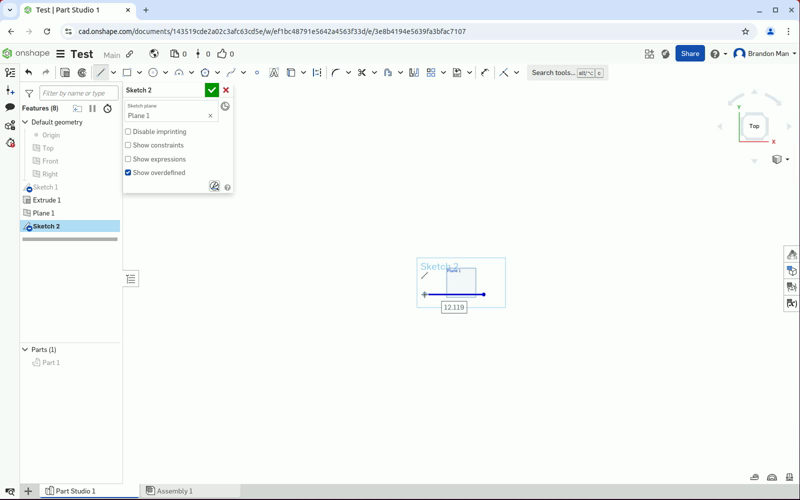
mouse_move(454, 294)
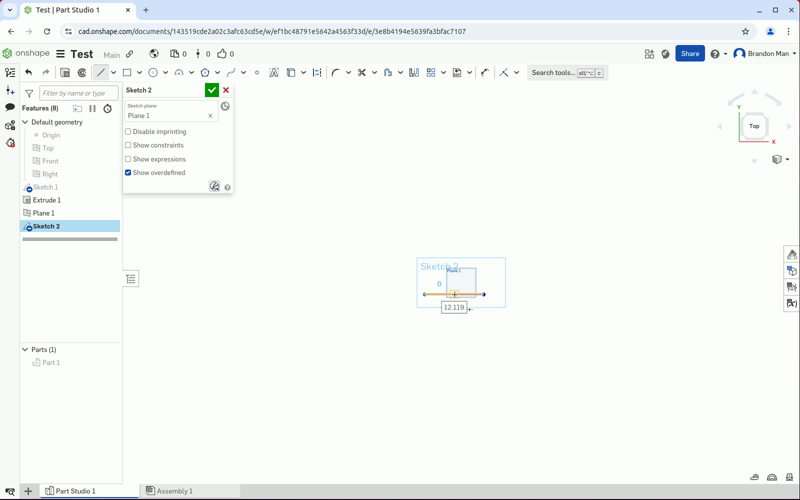
key_down(shift)
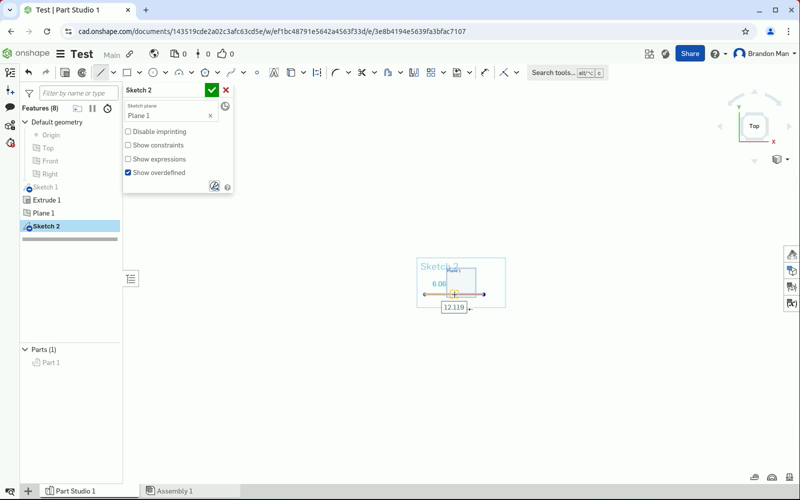
mouse_move(424, 294)
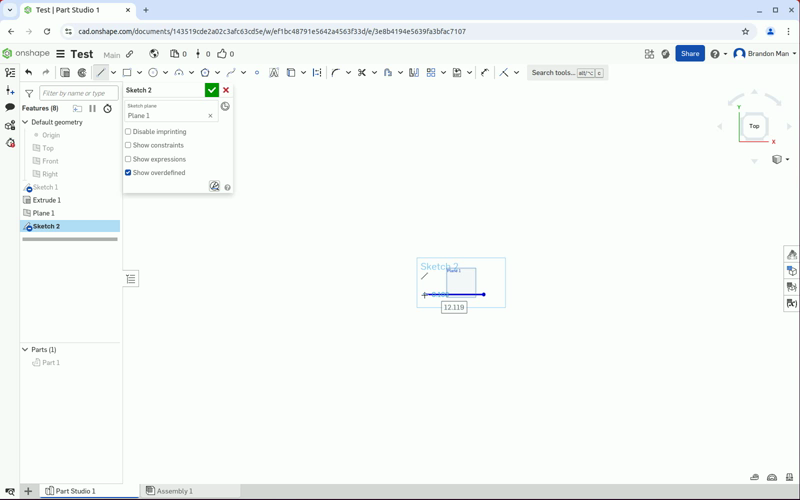
scroll(6)
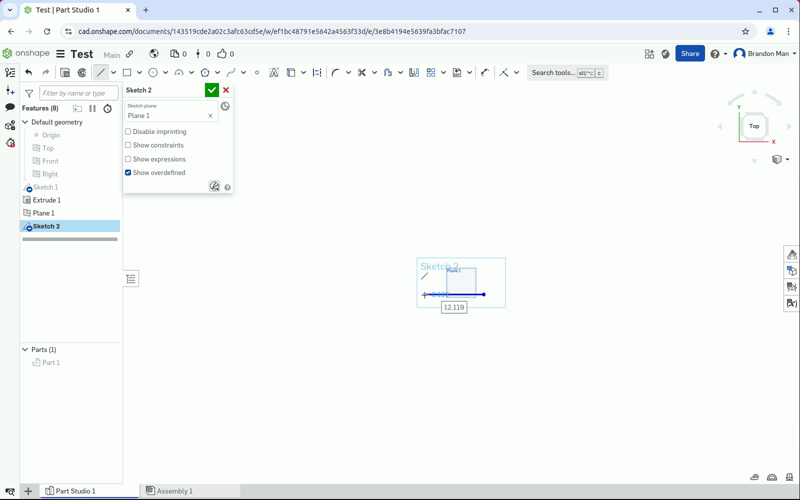
scroll(6)
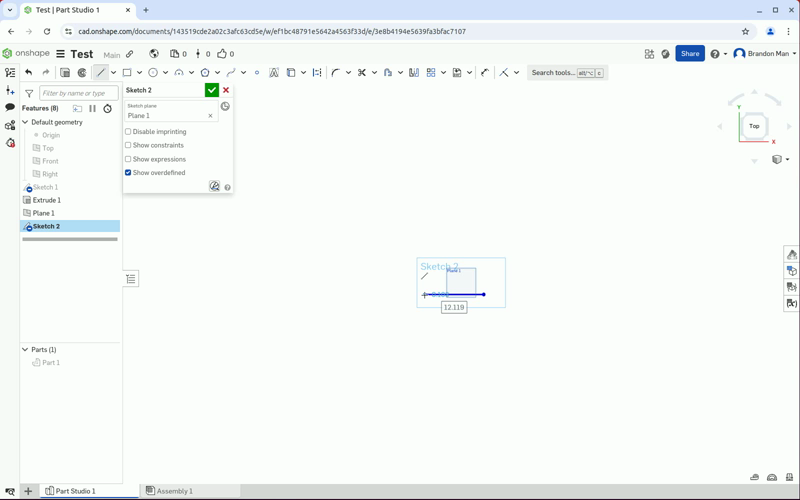
scroll(6)
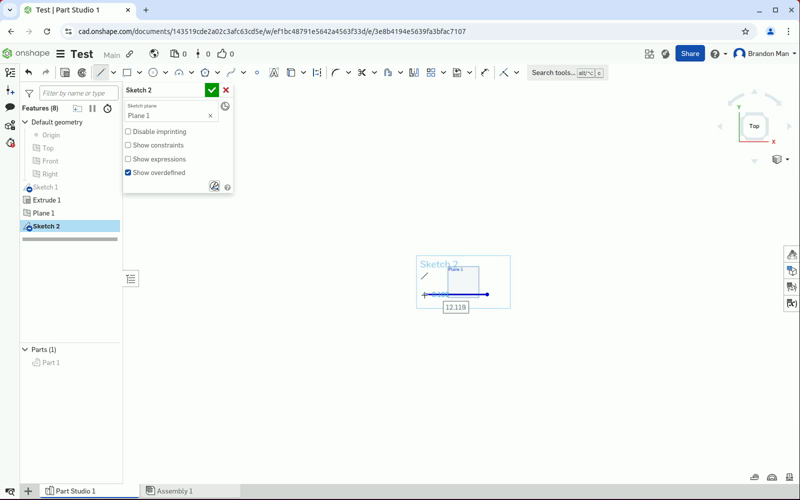
scroll(6)
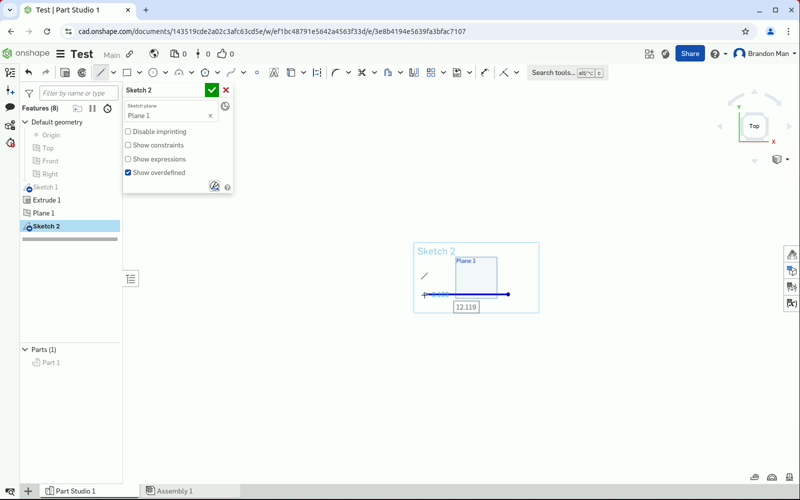
scroll(6)
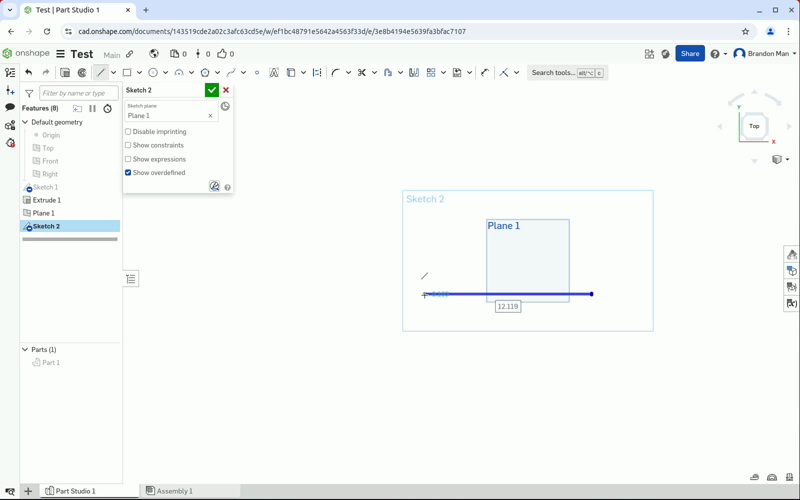
scroll(6)
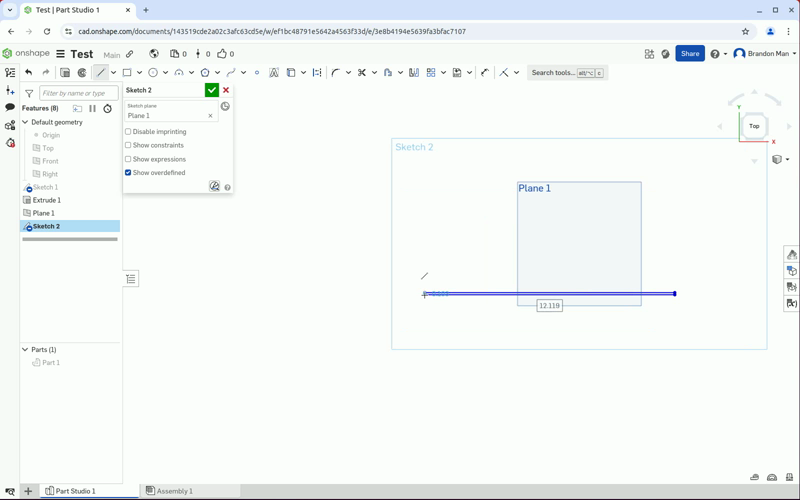
scroll(6)
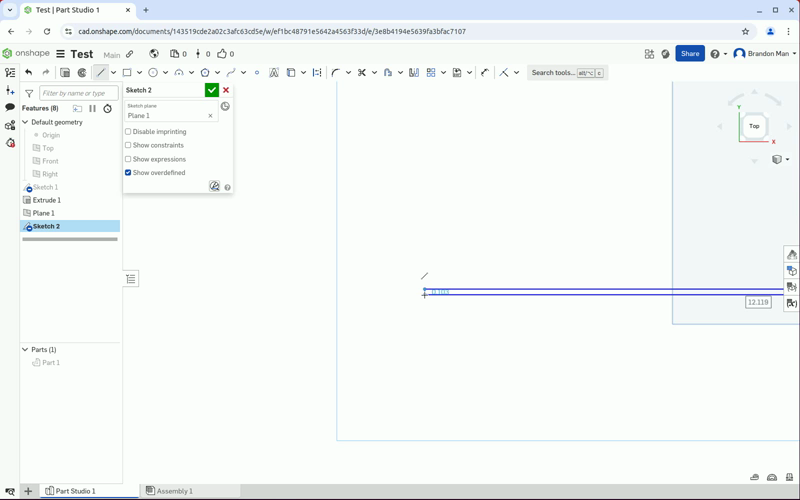
key_up(shift)
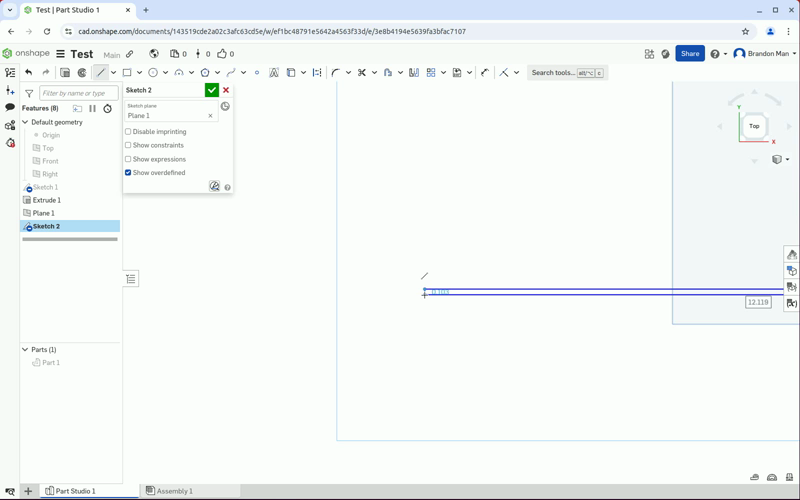
click(424, 294)
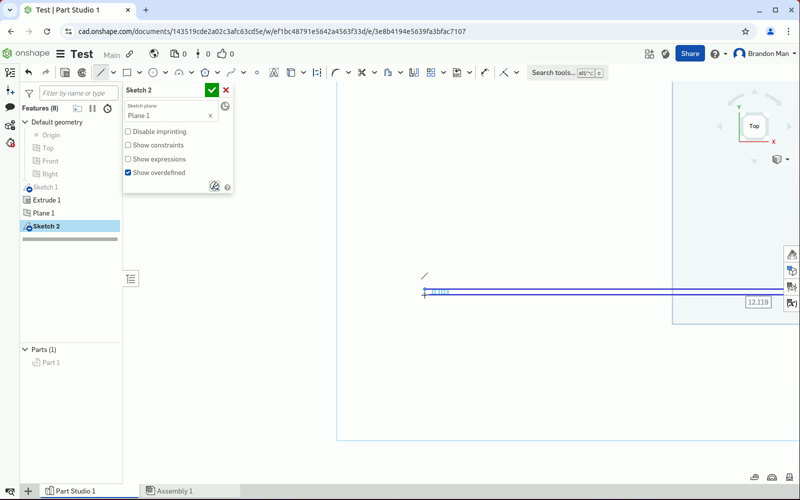
scroll(-6)
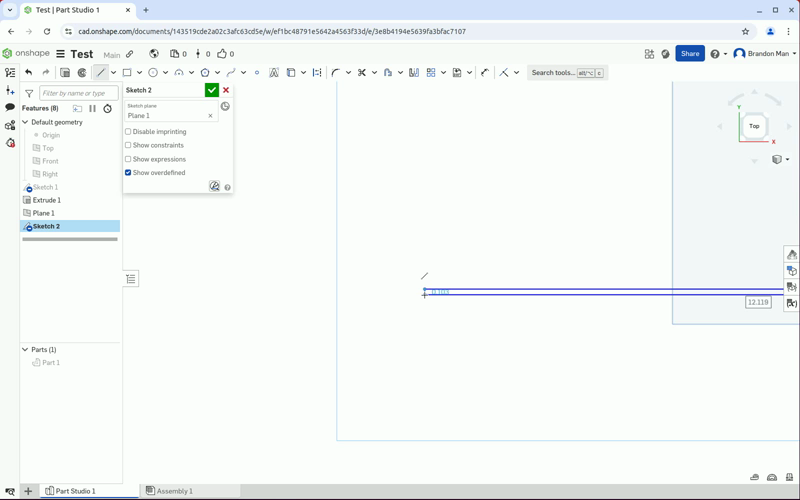
scroll(-6)
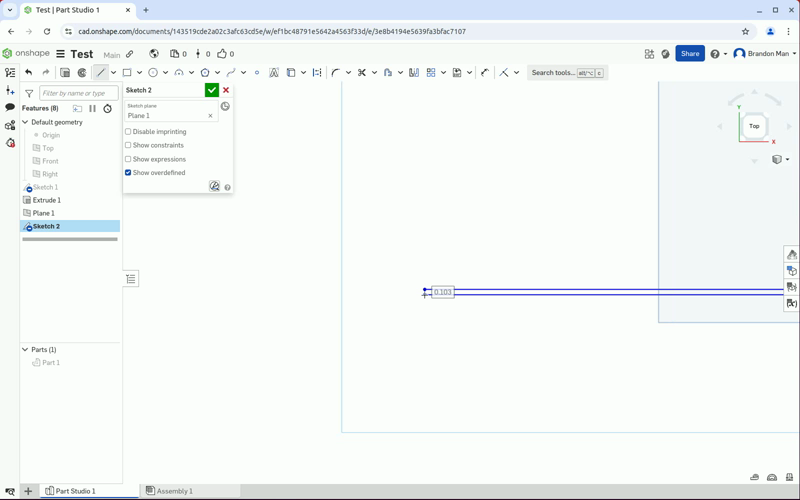
scroll(-6)
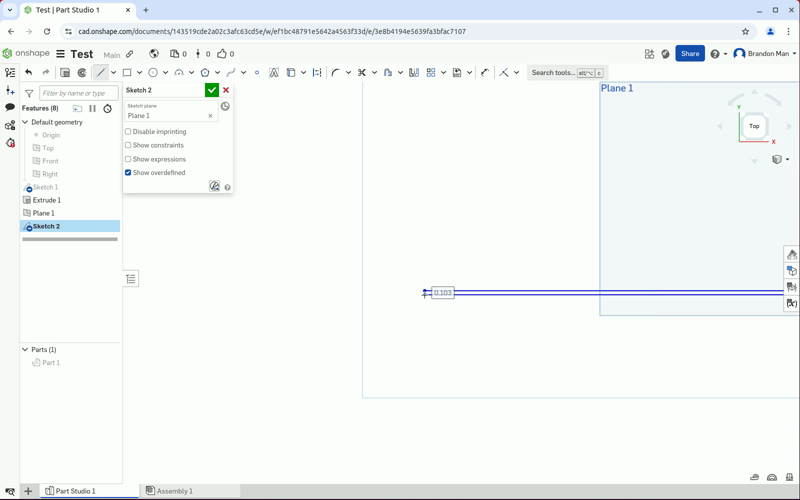
scroll(-6)
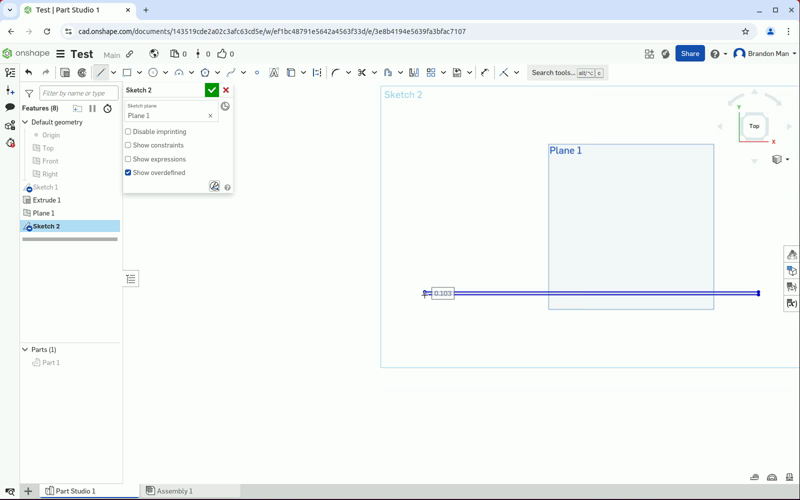
scroll(-6)
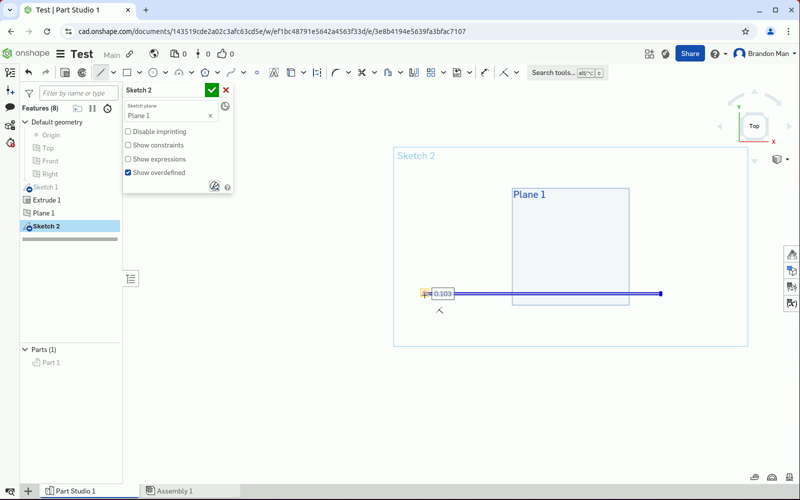
scroll(-6)
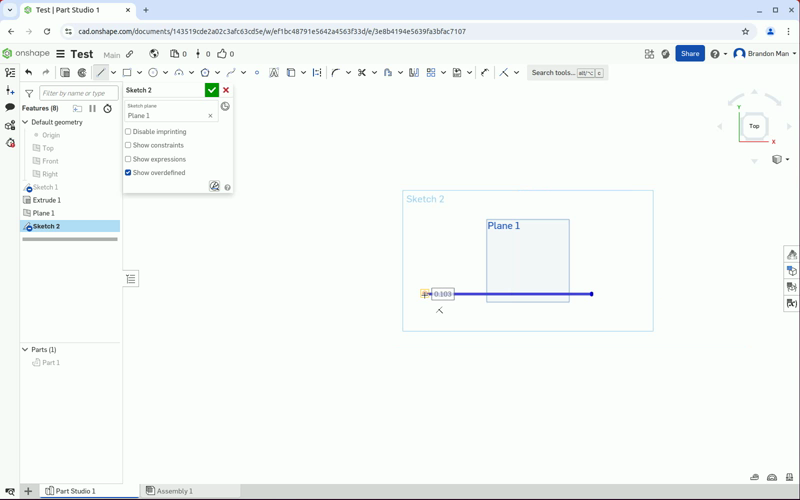
scroll(-6)
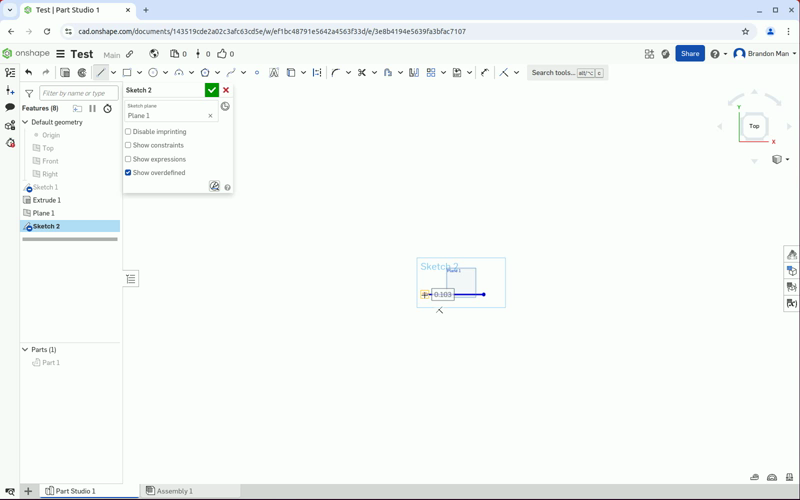
key(esc)
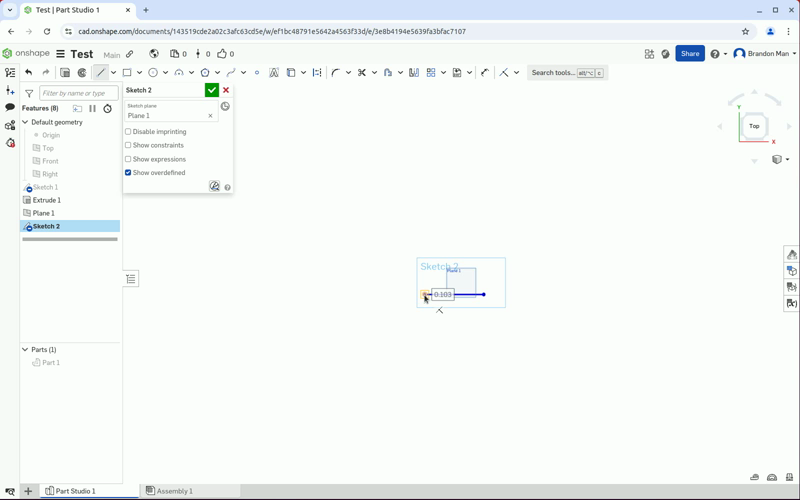
mouse_move(474, 294)
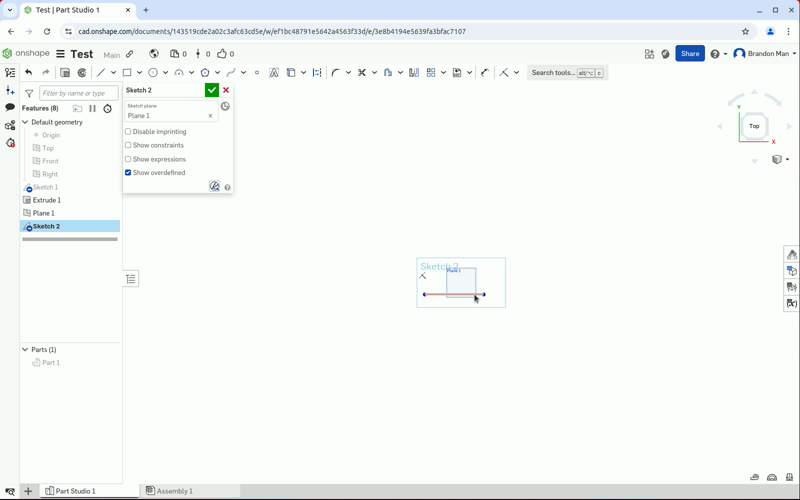
scroll(6)
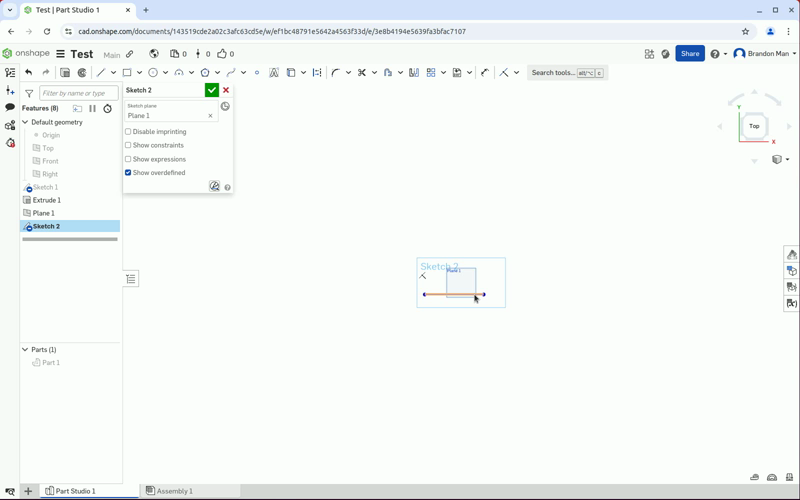
scroll(6)
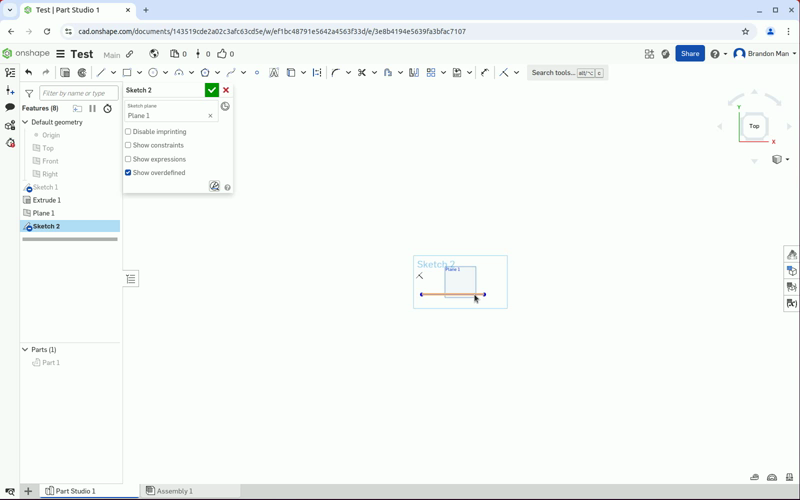
scroll(6)
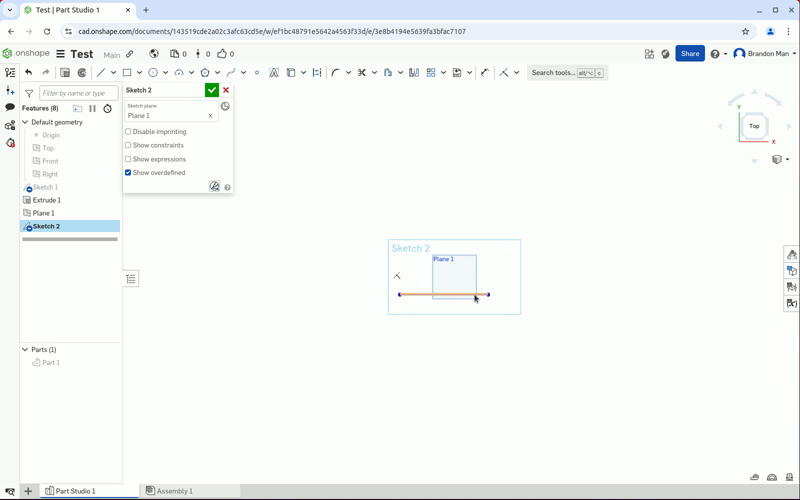
scroll(6)
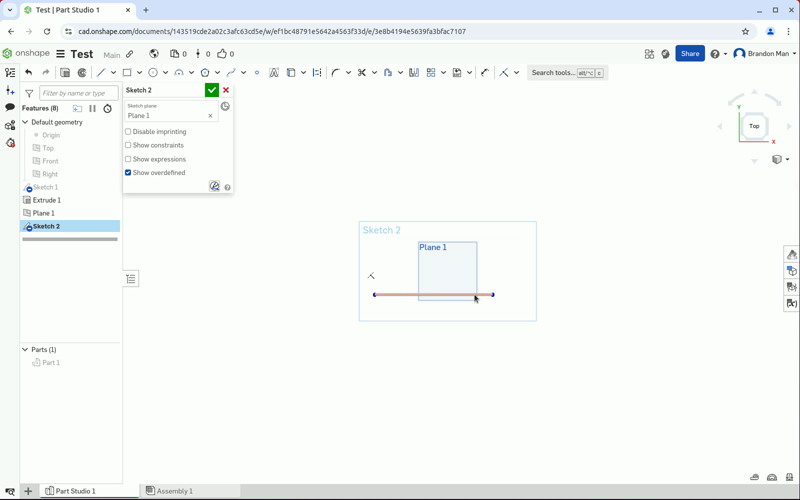
scroll(6)
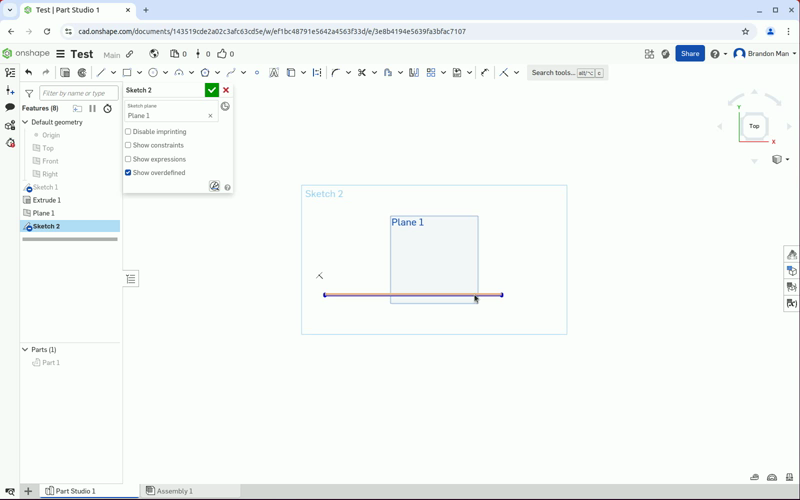
scroll(6)
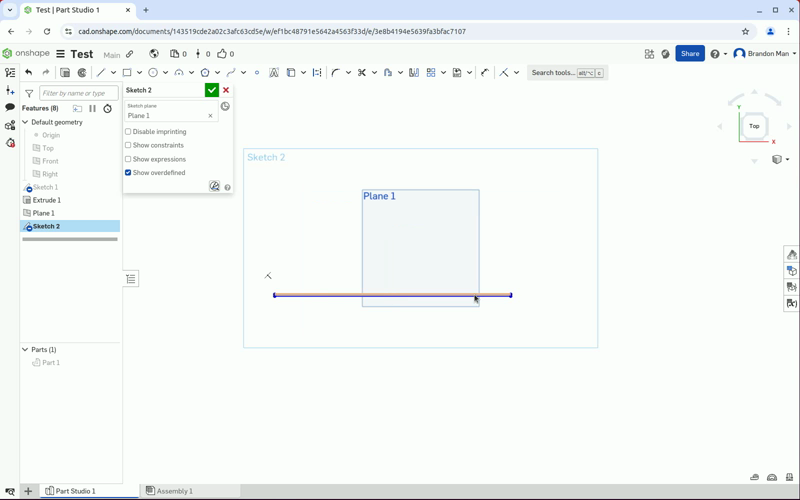
scroll(6)
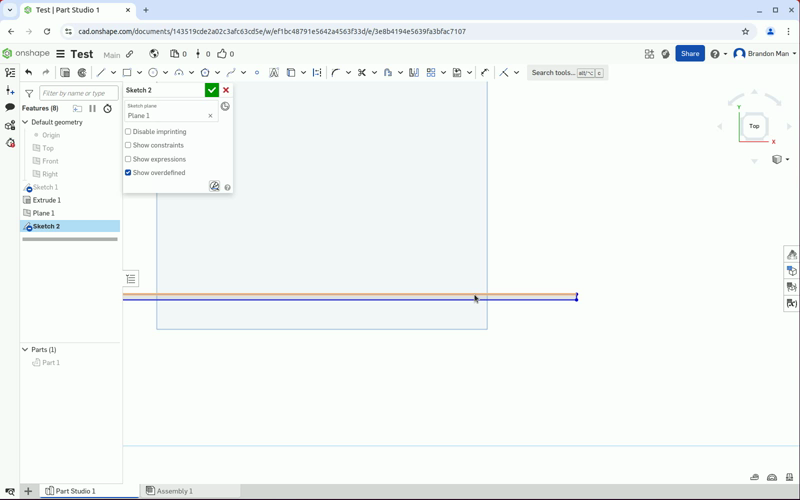
click(474, 294)
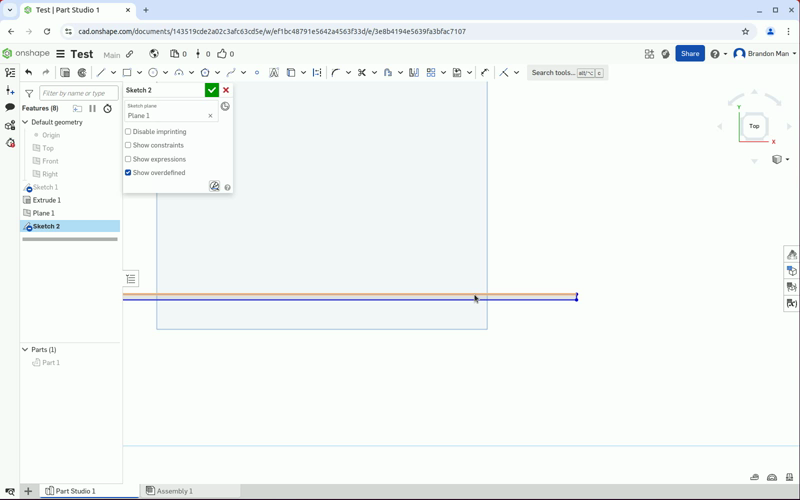
scroll(-6)
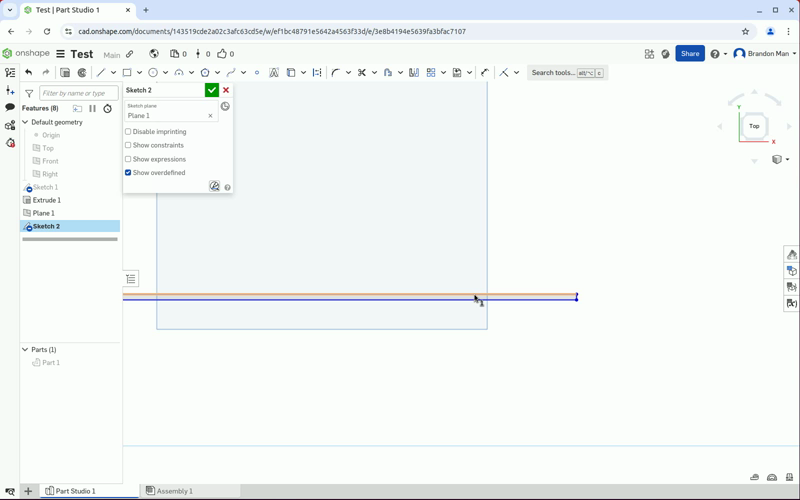
scroll(-6)
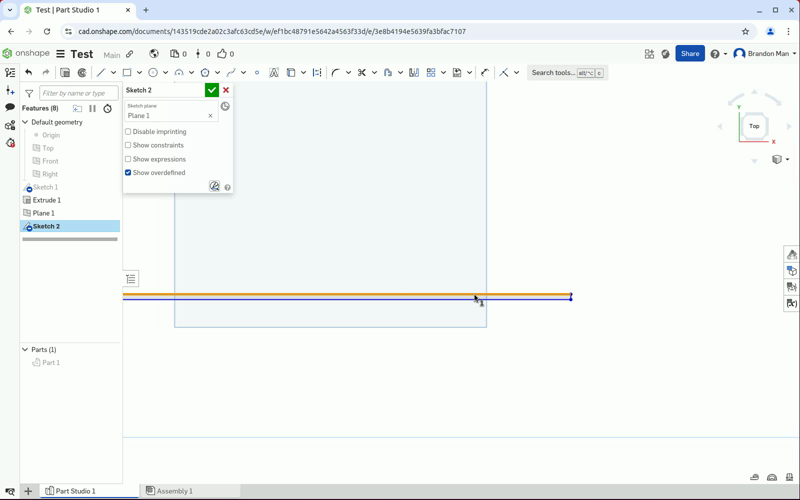
scroll(-6)
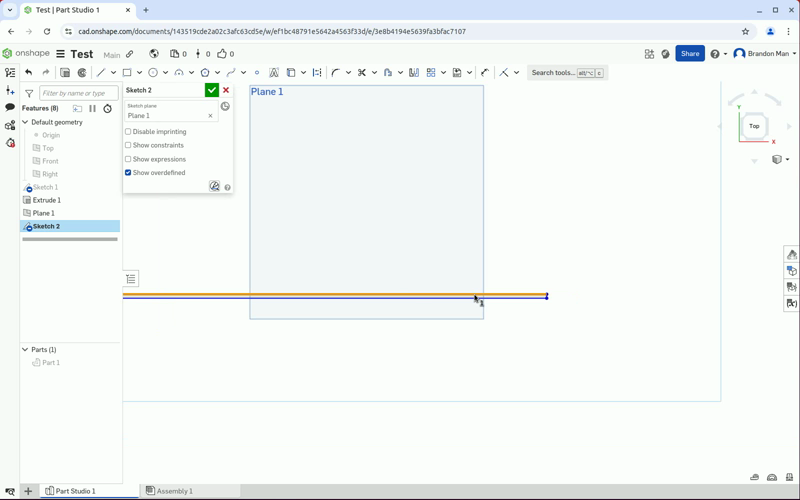
scroll(-6)
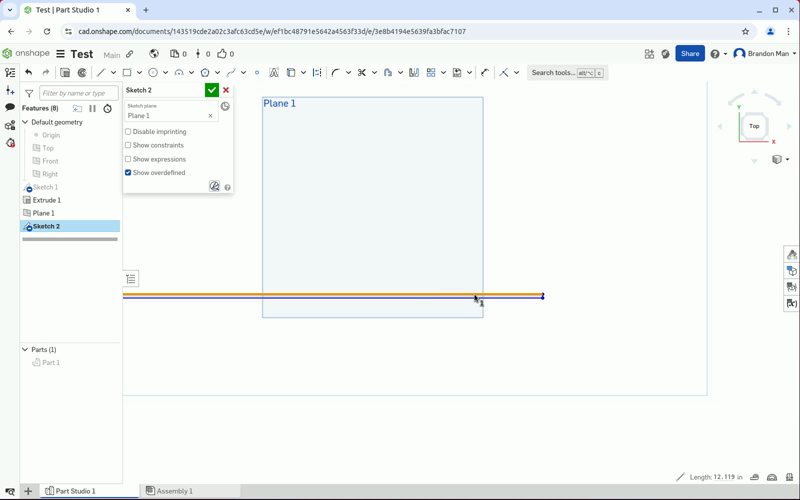
scroll(-6)
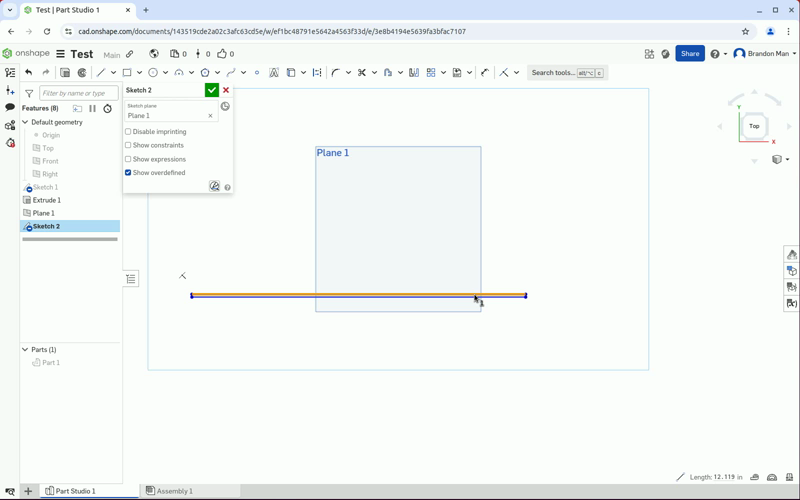
scroll(-6)
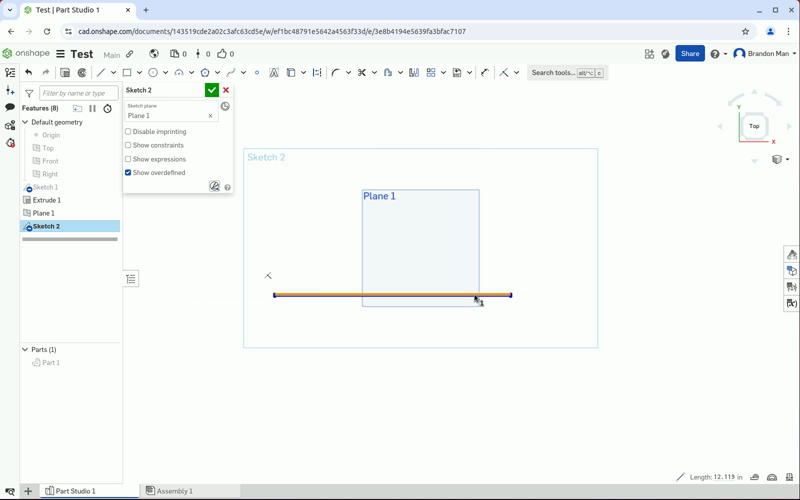
scroll(-6)
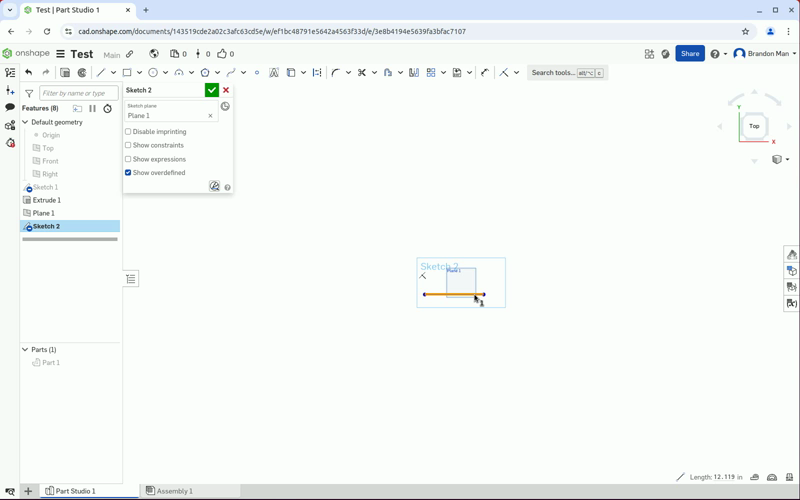
mouse_move(73, 352)
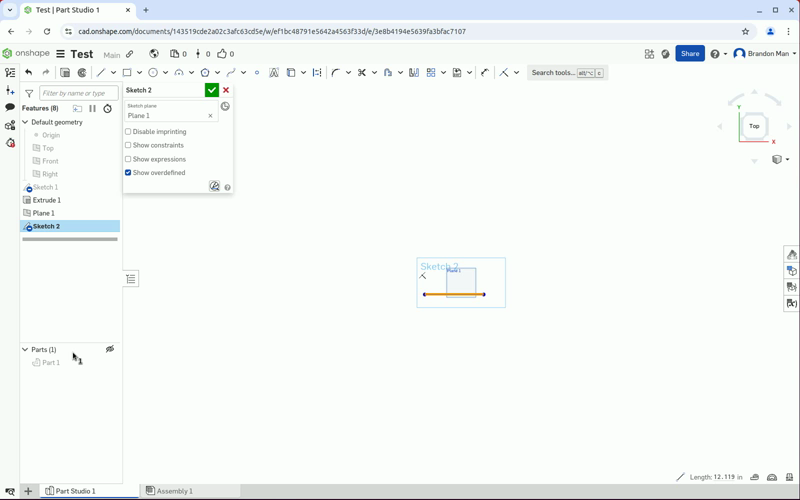
key(shift+y)
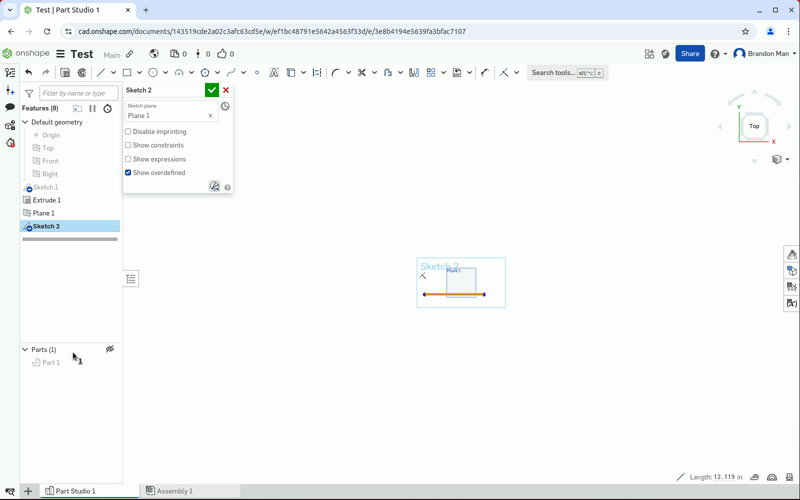
key(shift+e)
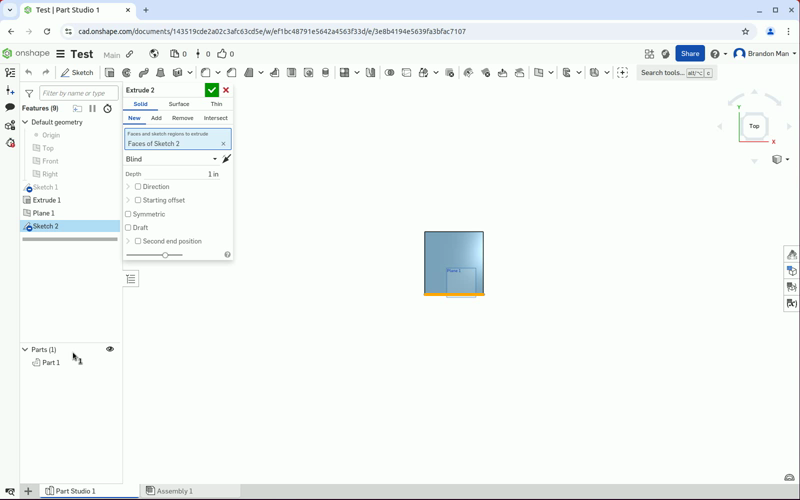
mouse_move(143, 106)
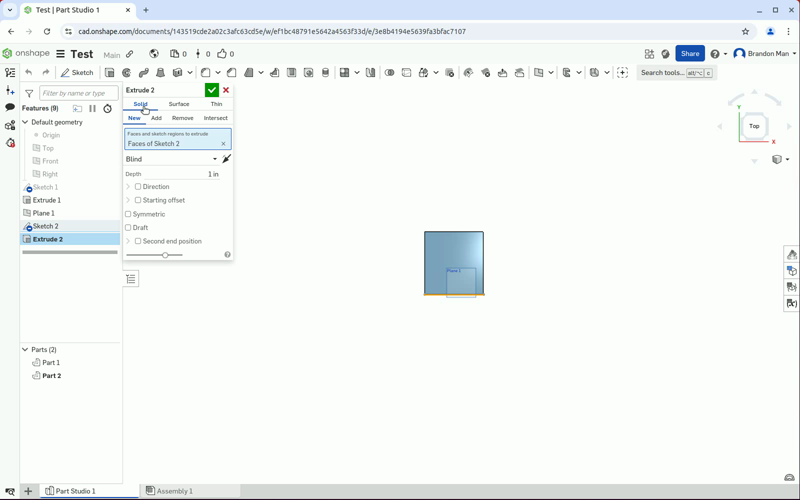
click(143, 106)
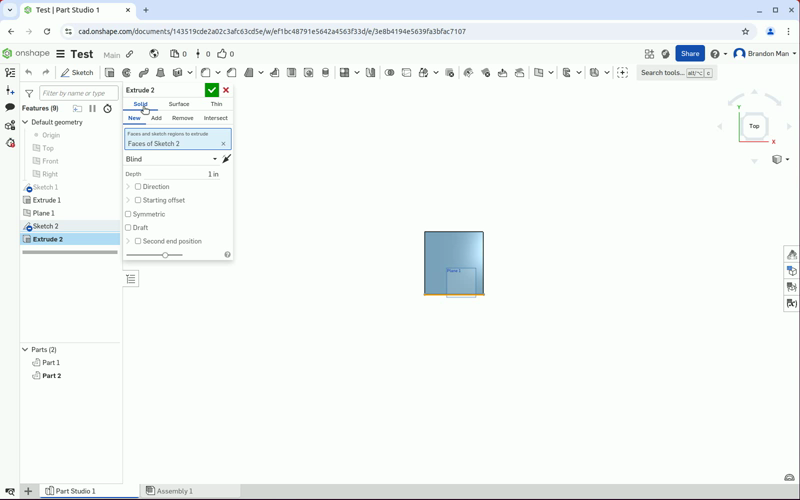
mouse_move(137, 120)
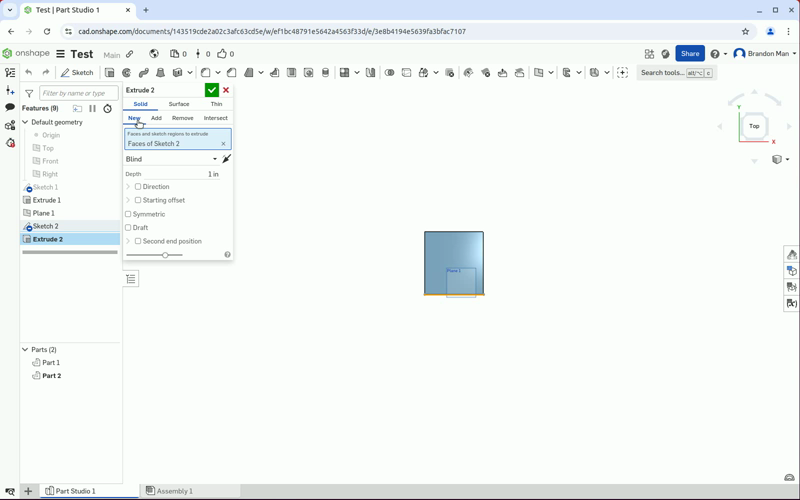
click(137, 120)
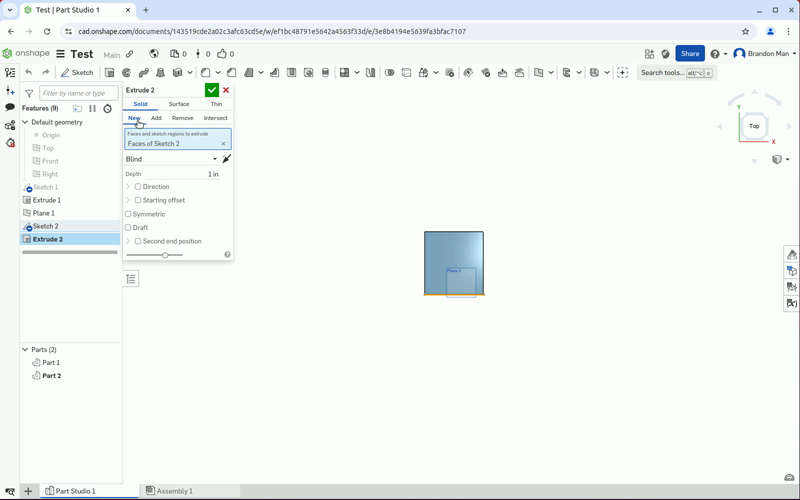
key(tab, 4)
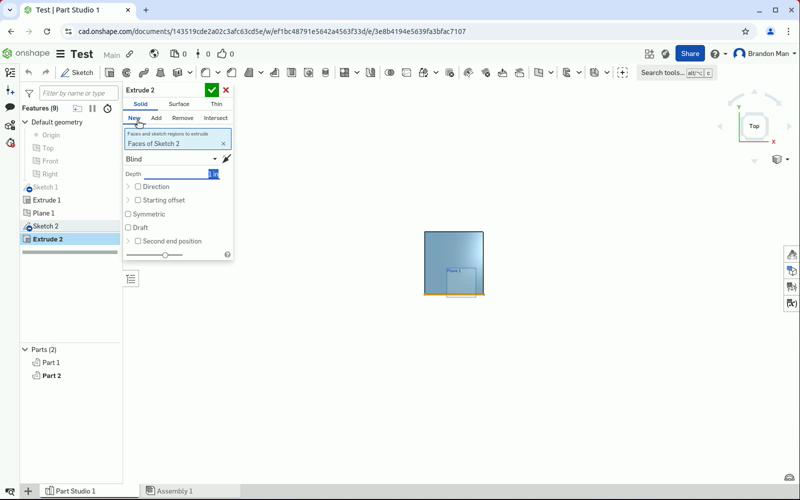
text(5.777)
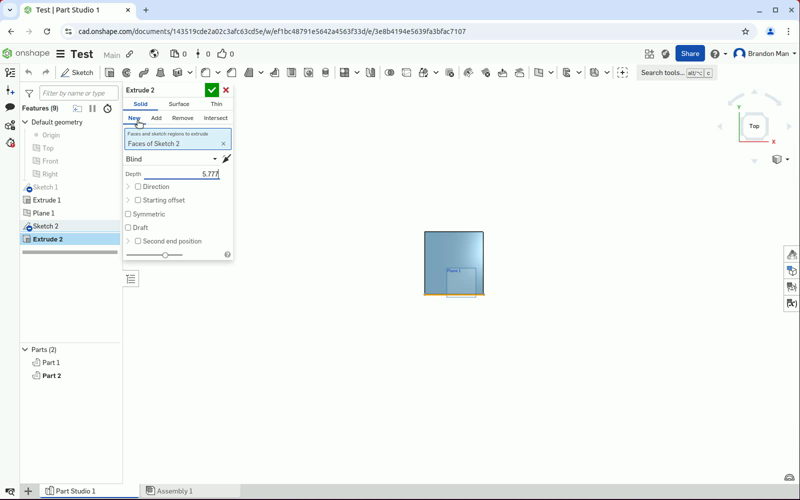
key(enter)
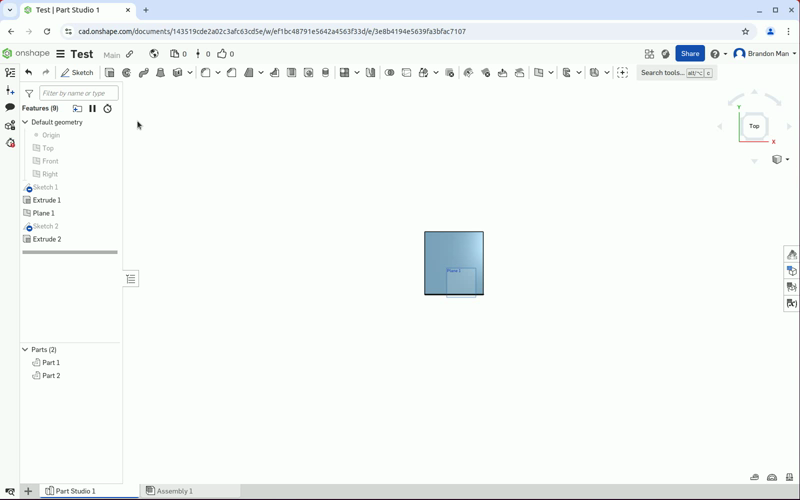
key(shift+h)
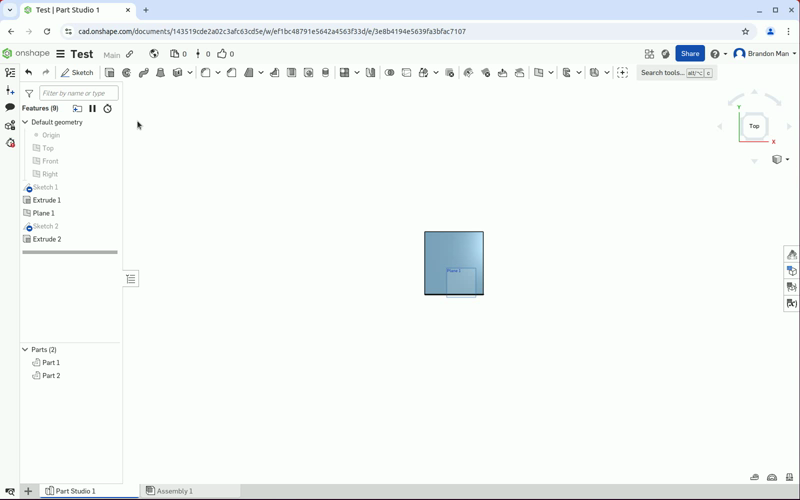
key(shift+h)
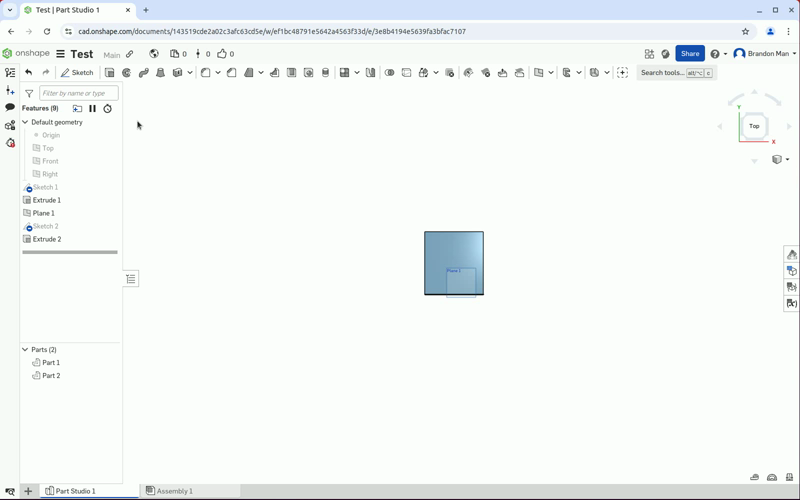
mouse_move(73, 189)
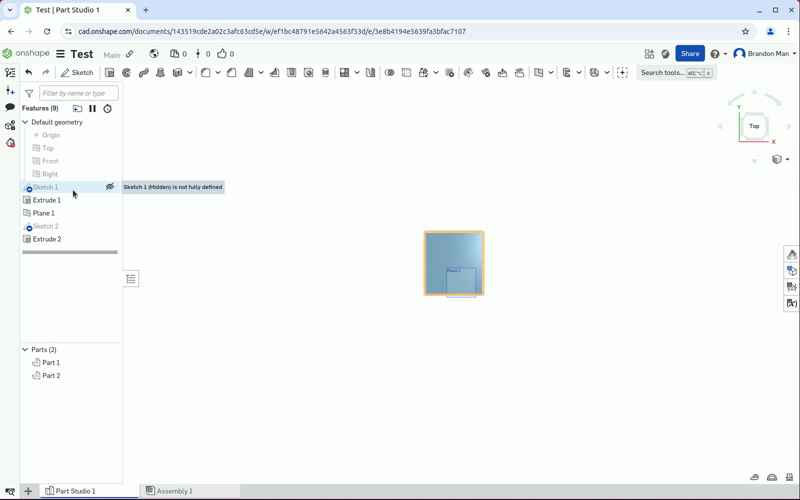
click(73, 189)
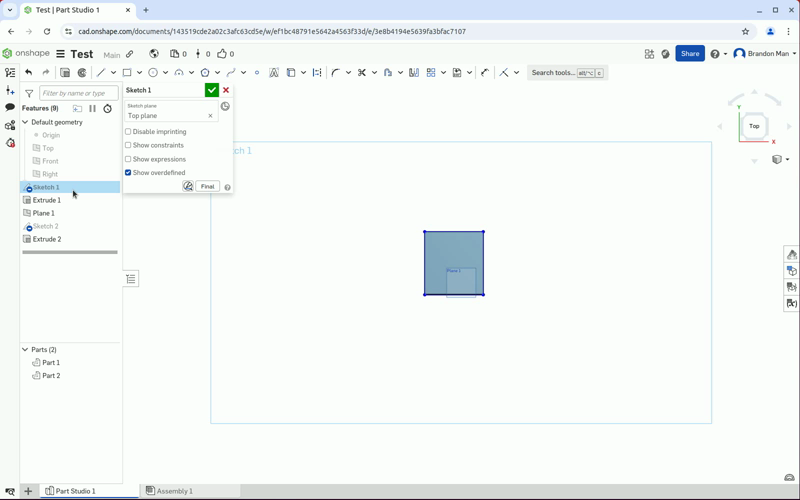
mouse_move(229, 92)
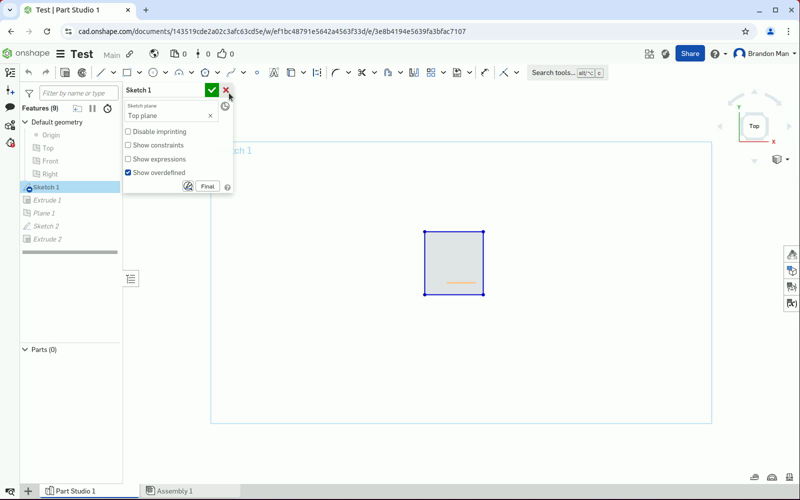
click(229, 92)
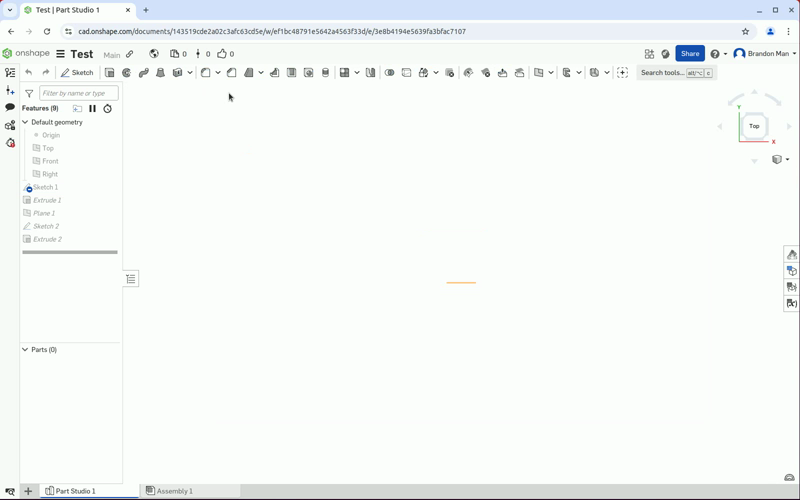
key(shift+s)
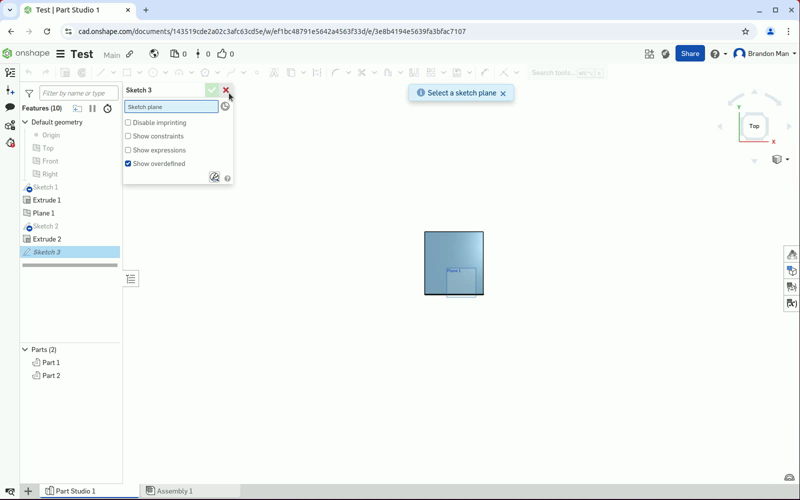
mouse_move(73, 215)
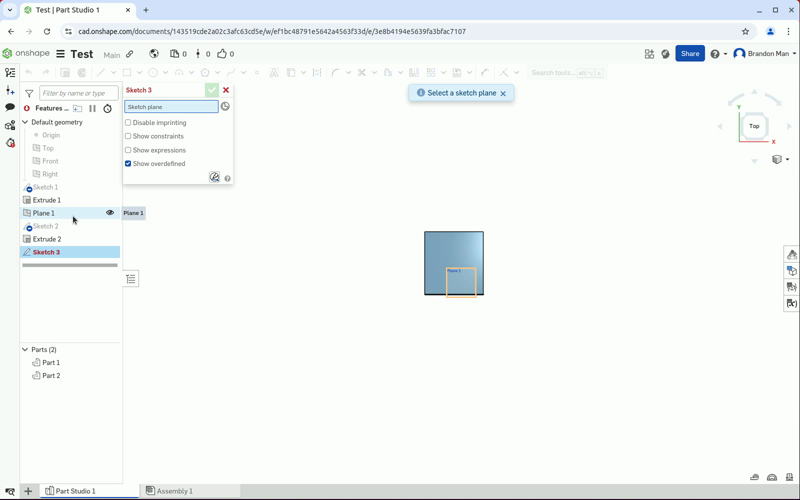
click(73, 215)
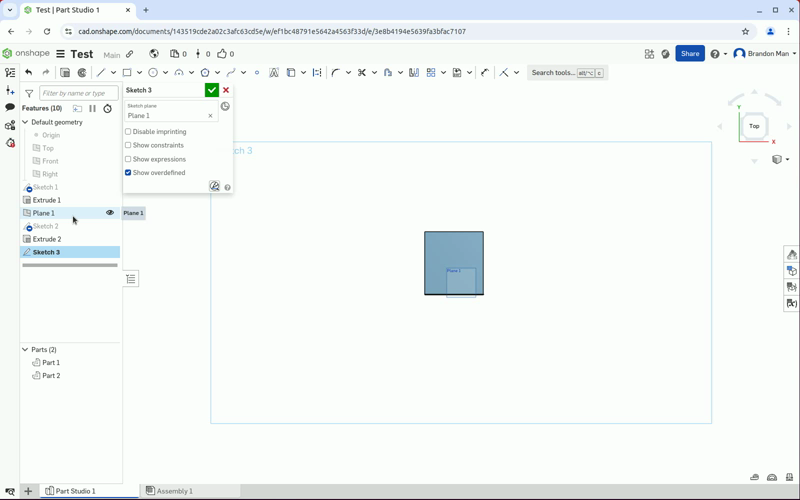
mouse_move(73, 352)
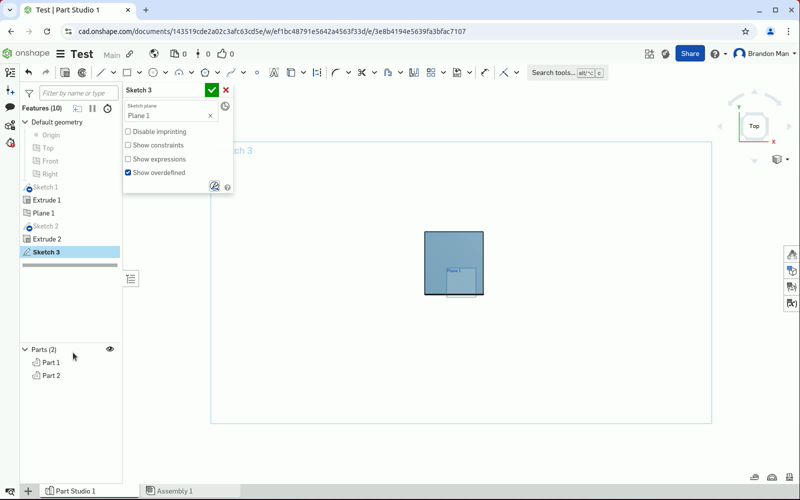
key(y)
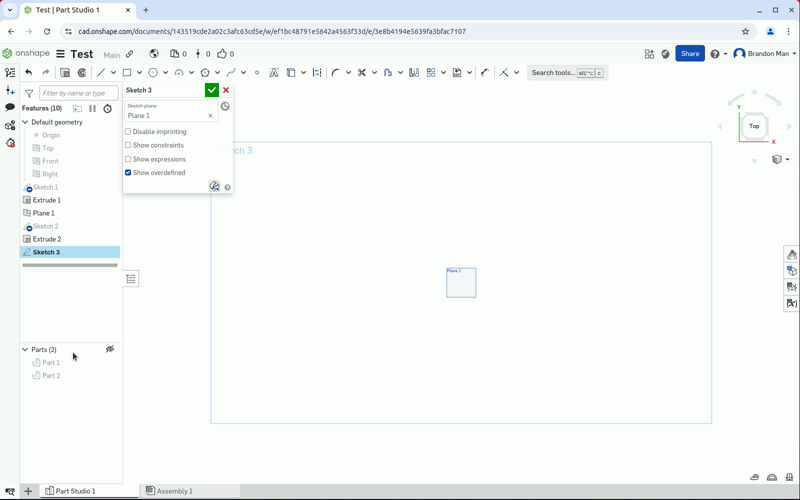
key(l)
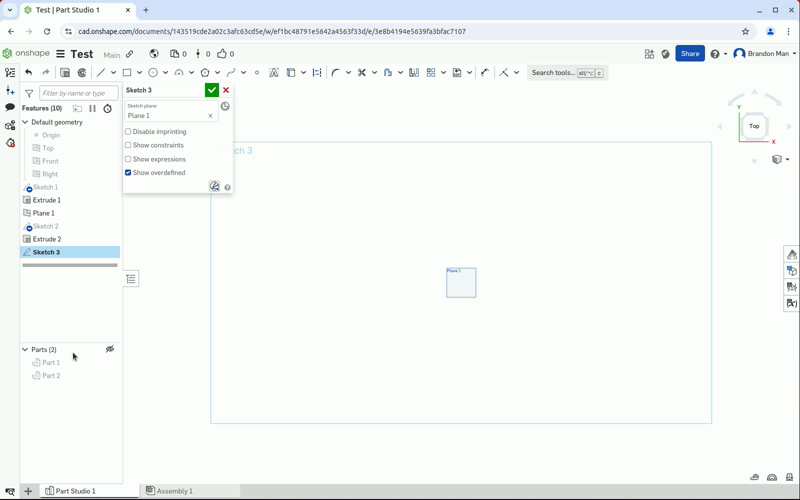
key_down(shift)
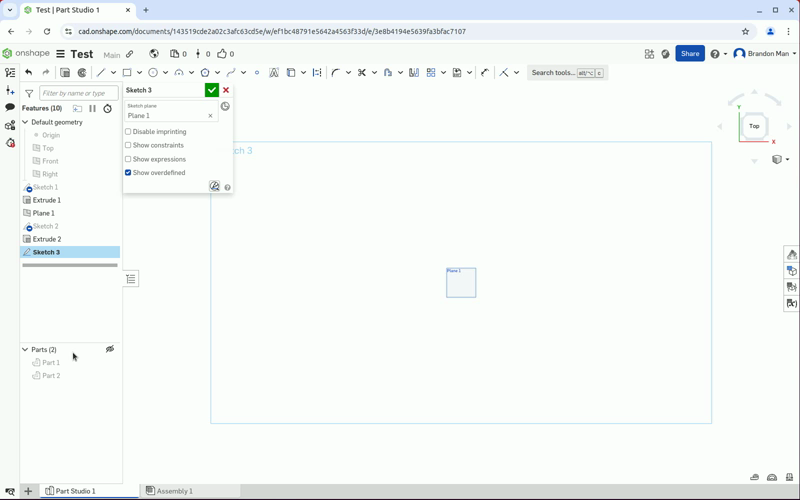
mouse_move(424, 232)
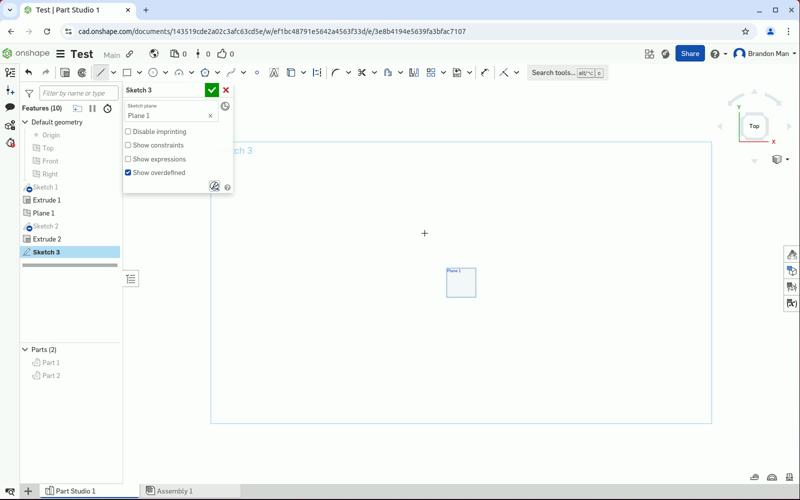
click(424, 232)
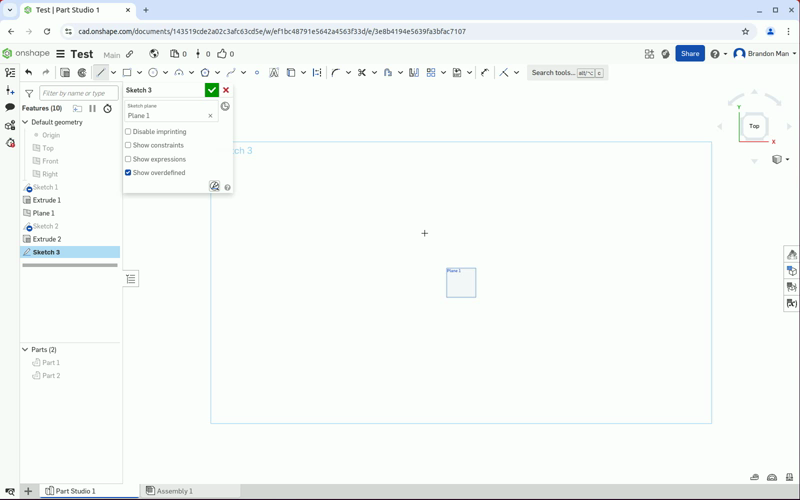
key_up(shift)
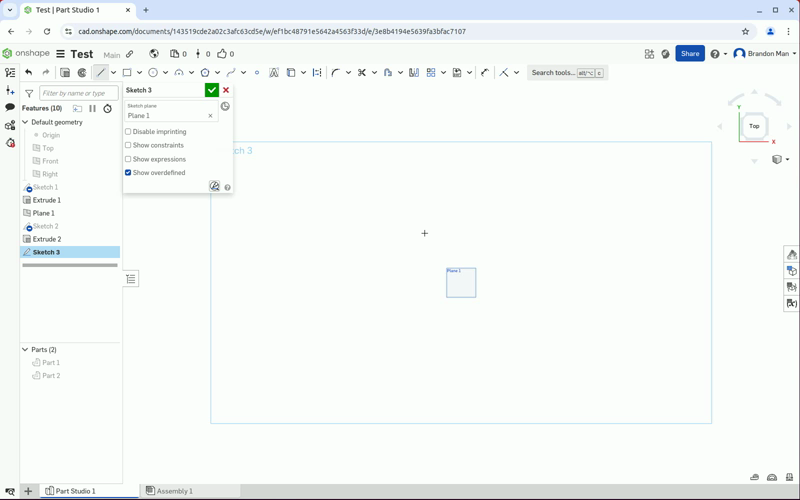
key_down(shift)
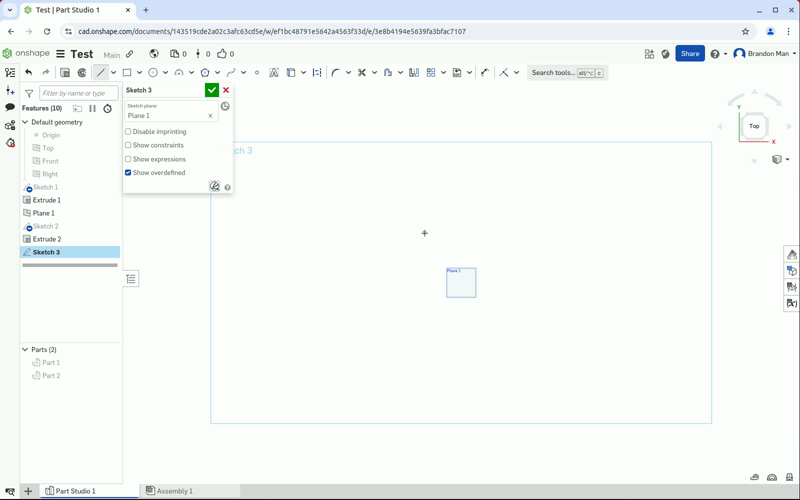
mouse_move(454, 232)
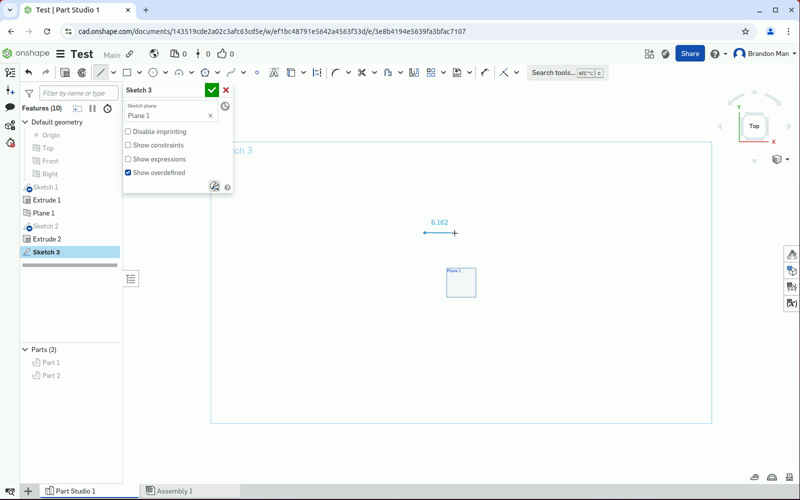
mouse_move(483, 232)
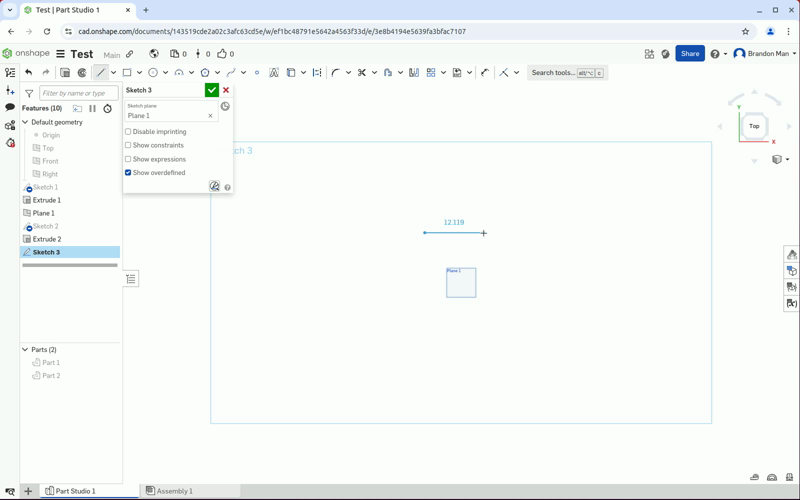
click(483, 232)
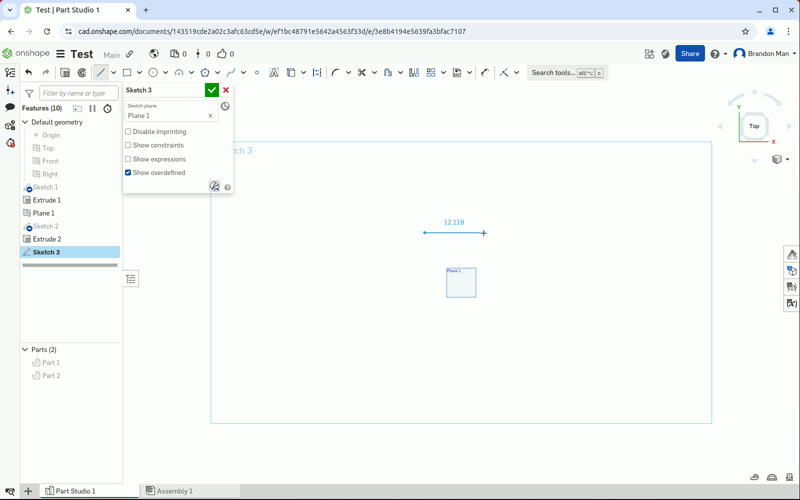
key_up(shift)
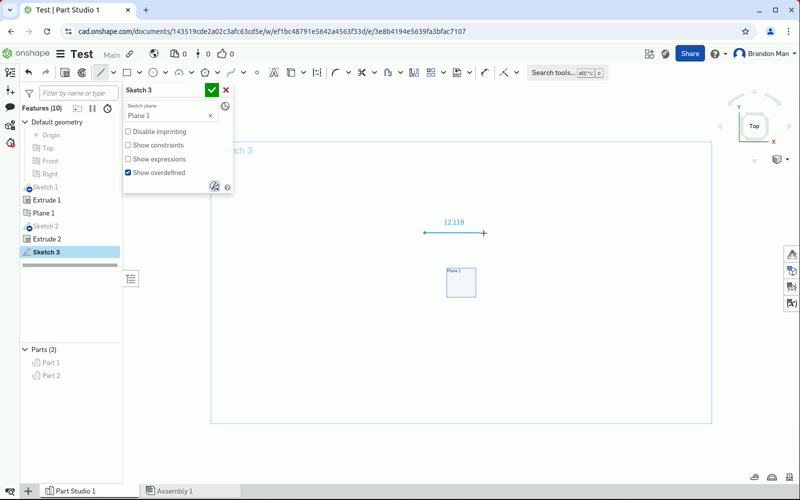
key_down(shift)
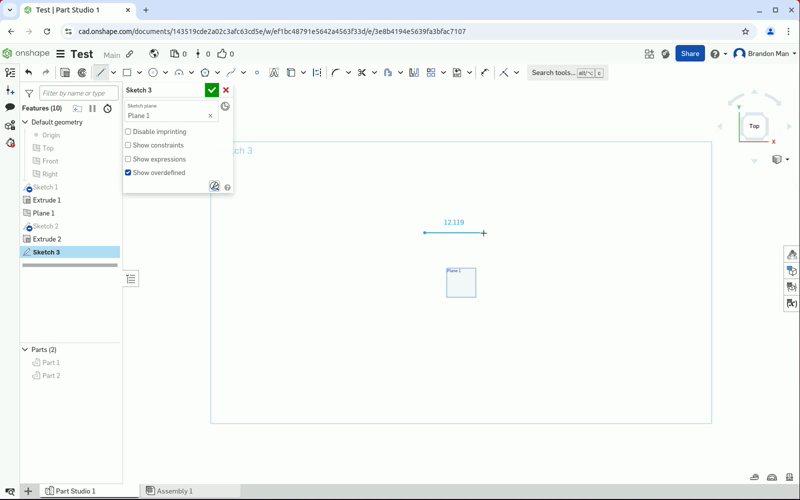
mouse_move(513, 232)
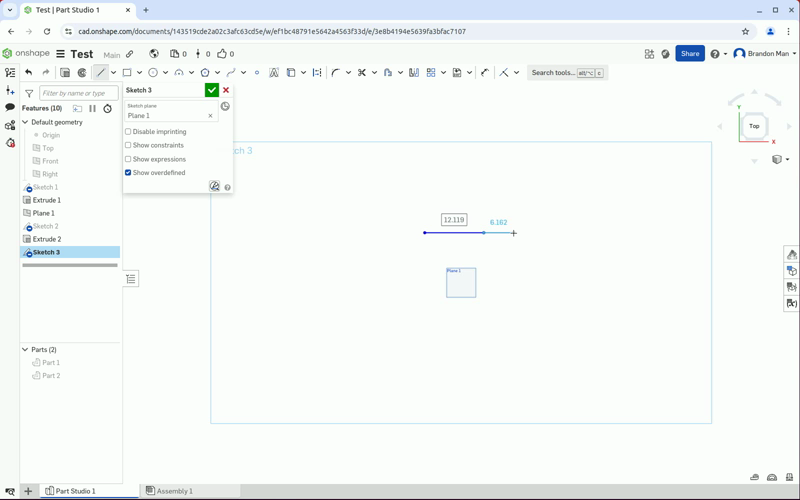
mouse_move(483, 231)
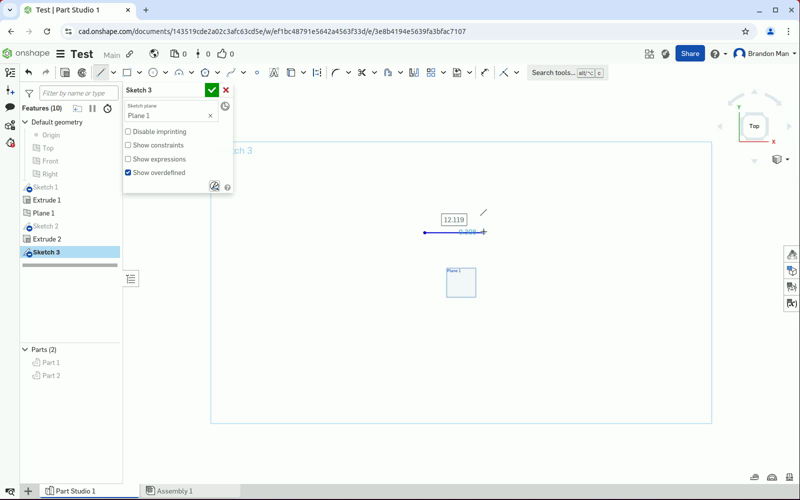
scroll(6)
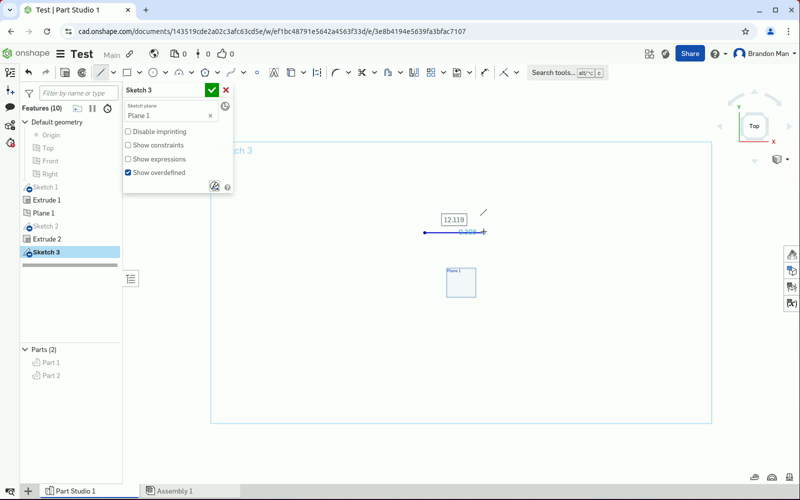
scroll(6)
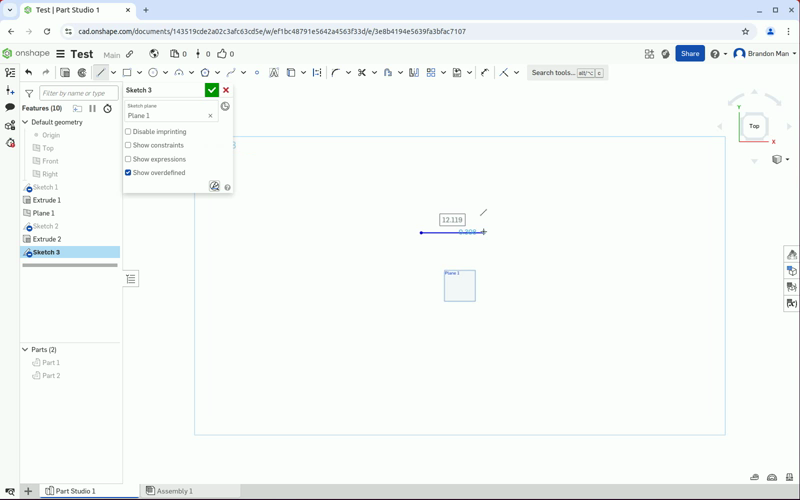
scroll(6)
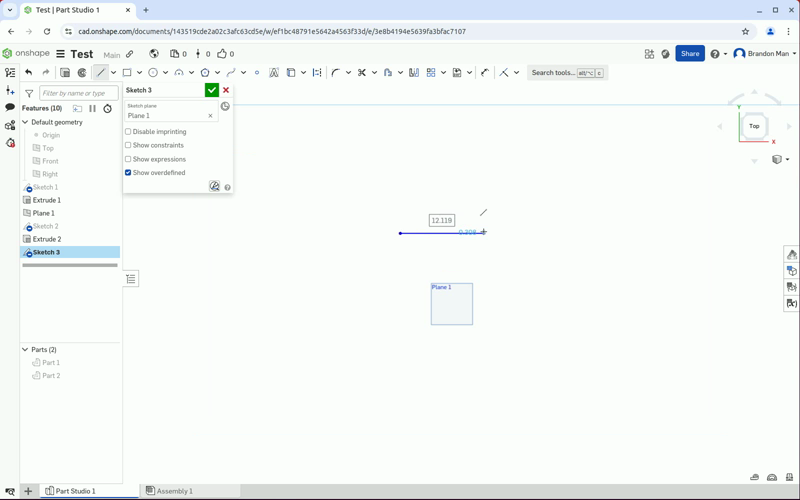
scroll(6)
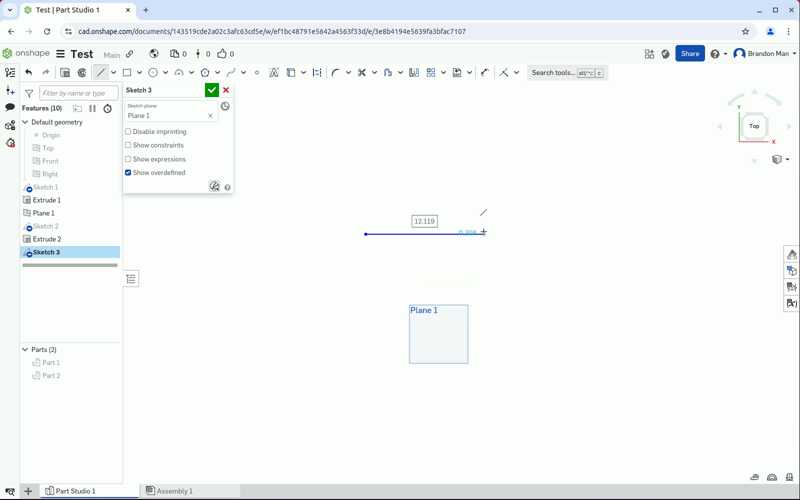
scroll(6)
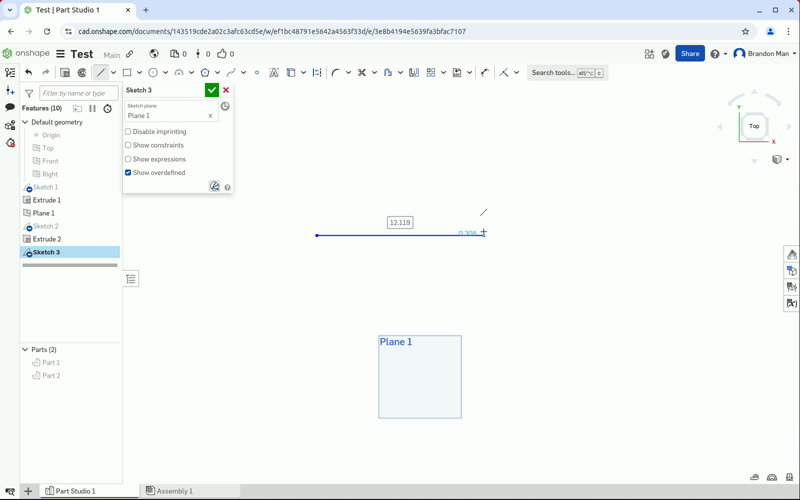
scroll(6)
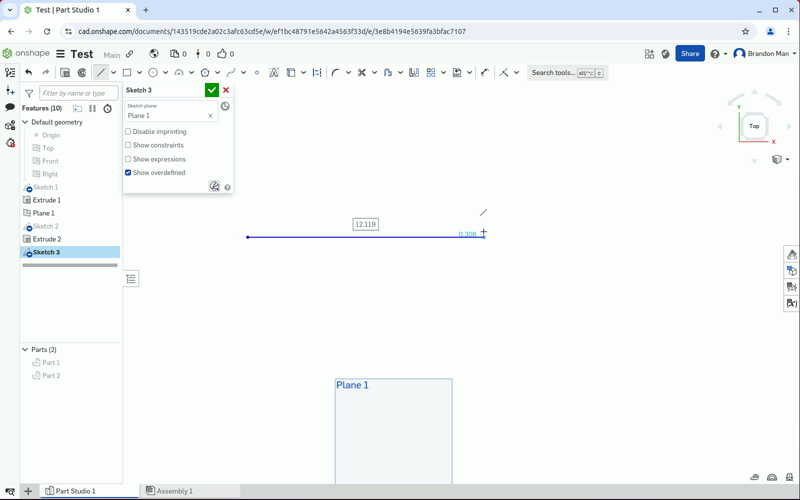
scroll(6)
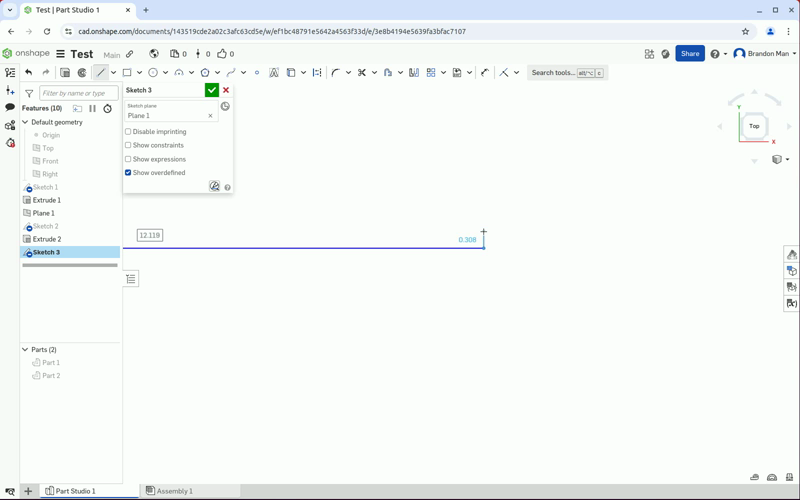
click(483, 231)
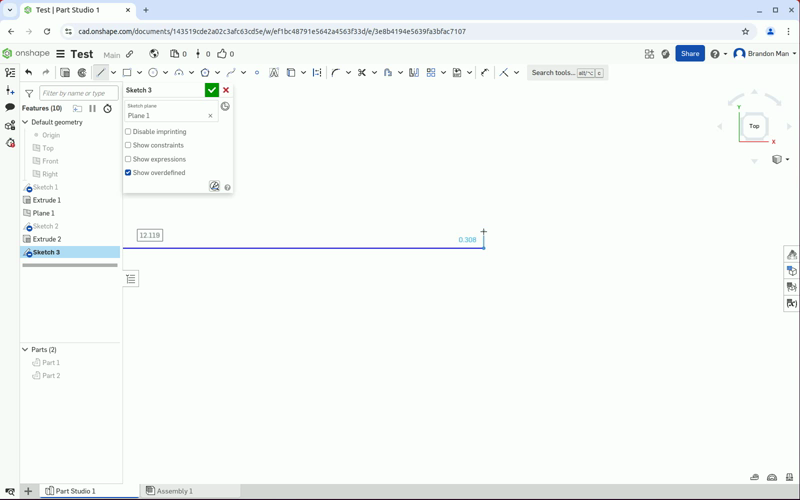
scroll(-6)
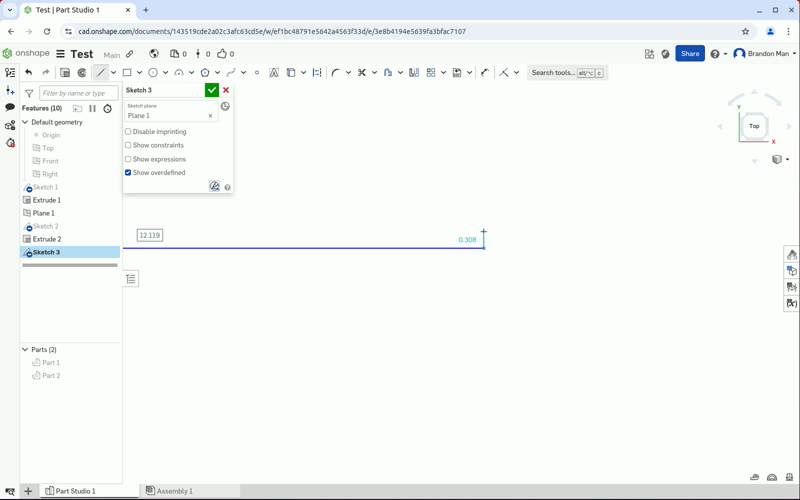
scroll(-6)
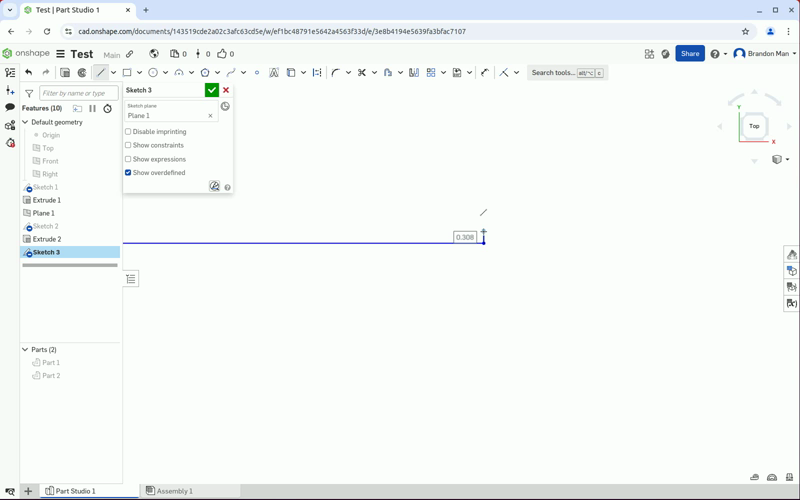
scroll(-6)
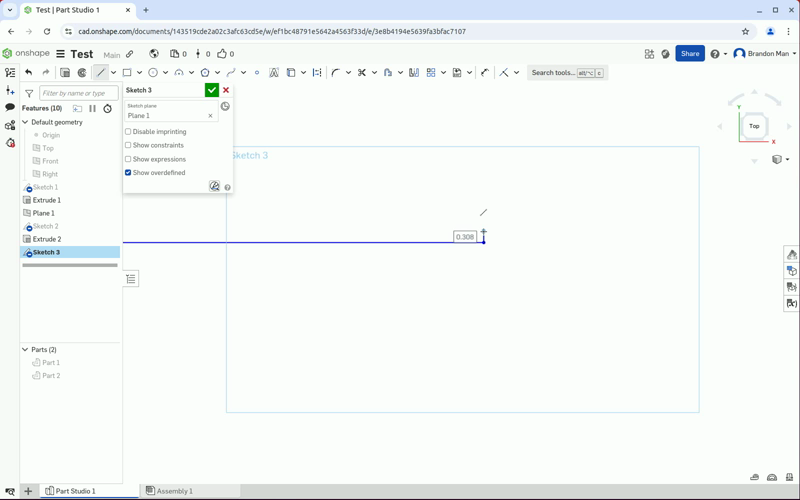
scroll(-6)
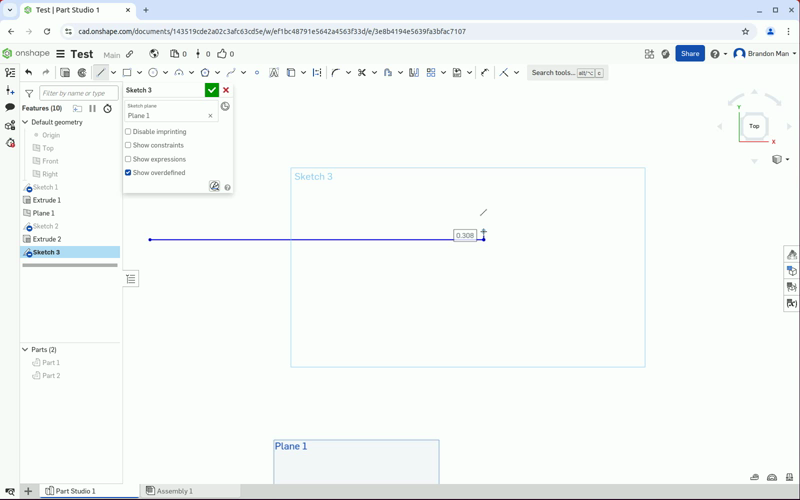
scroll(-6)
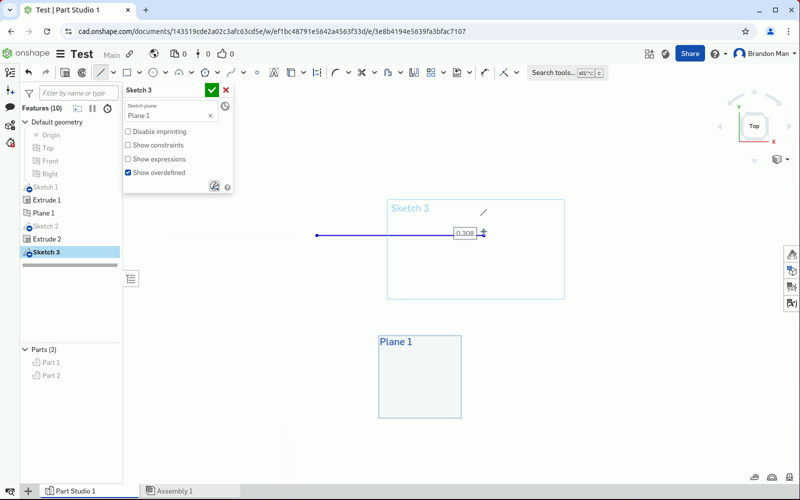
scroll(-6)
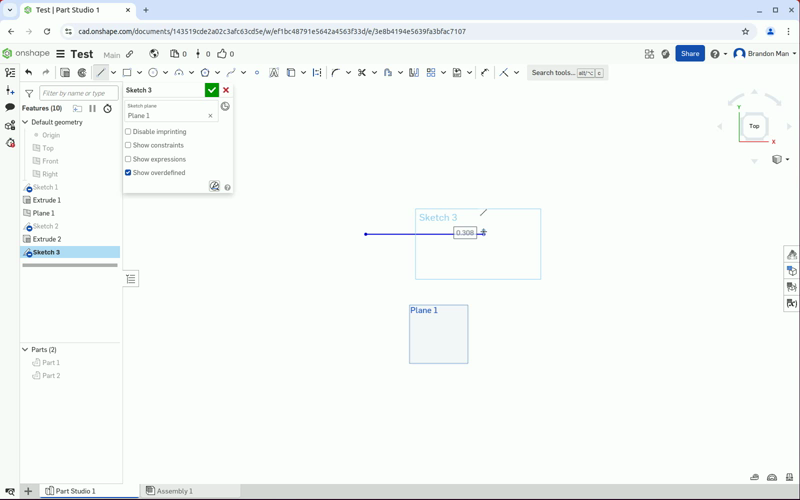
scroll(-6)
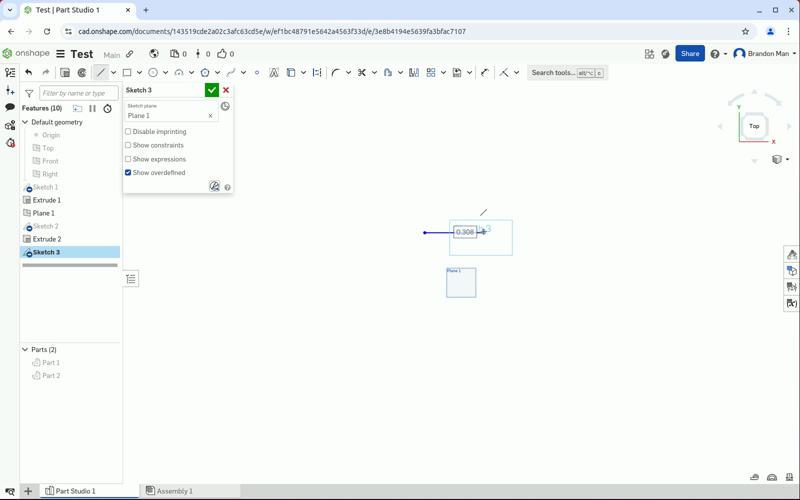
key_up(shift)
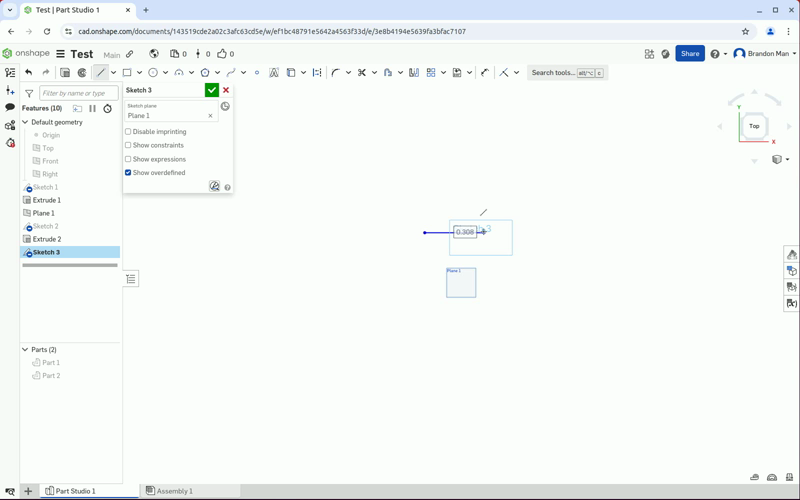
key_down(shift)
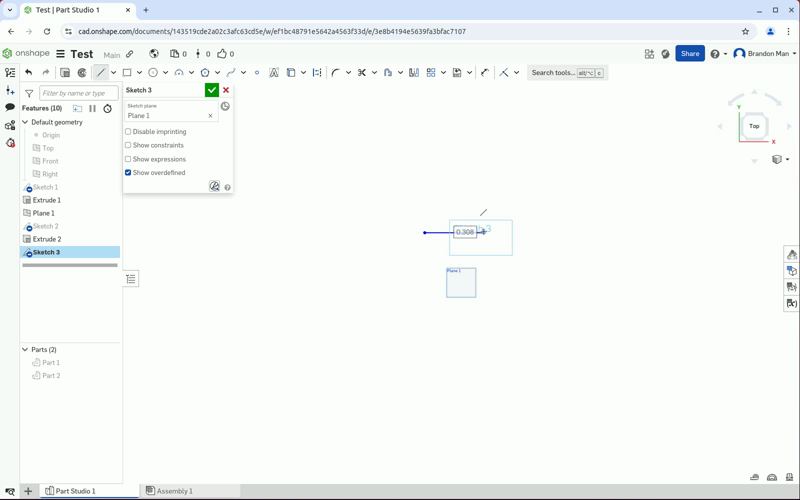
mouse_move(513, 231)
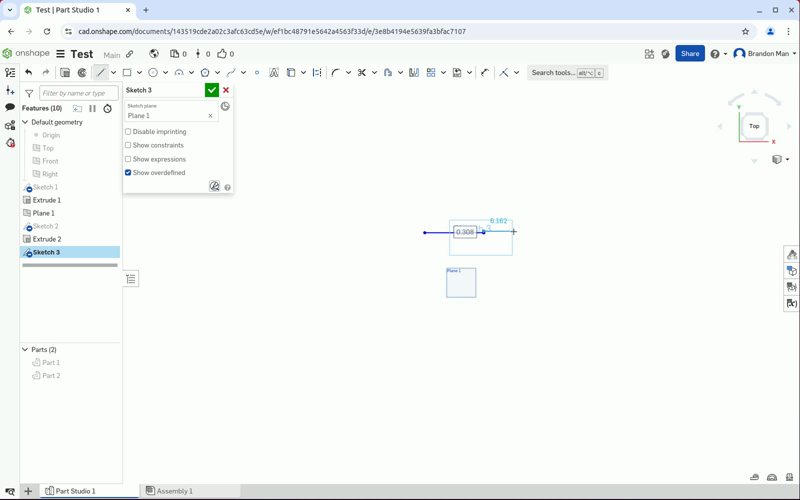
mouse_move(424, 231)
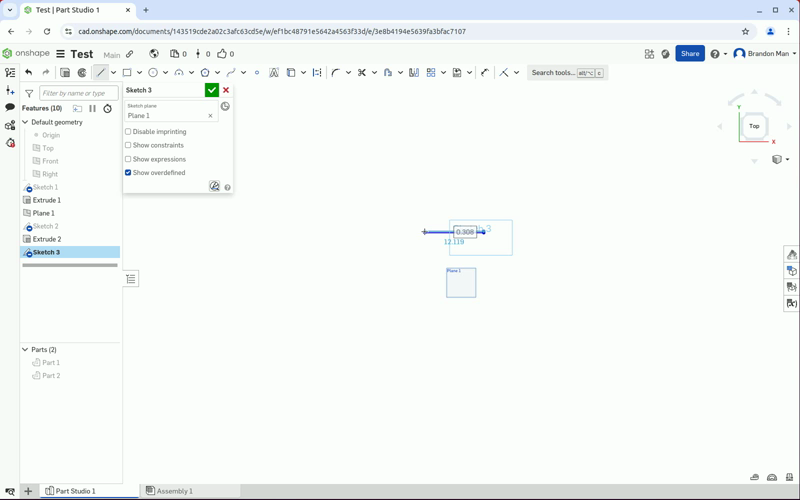
scroll(6)
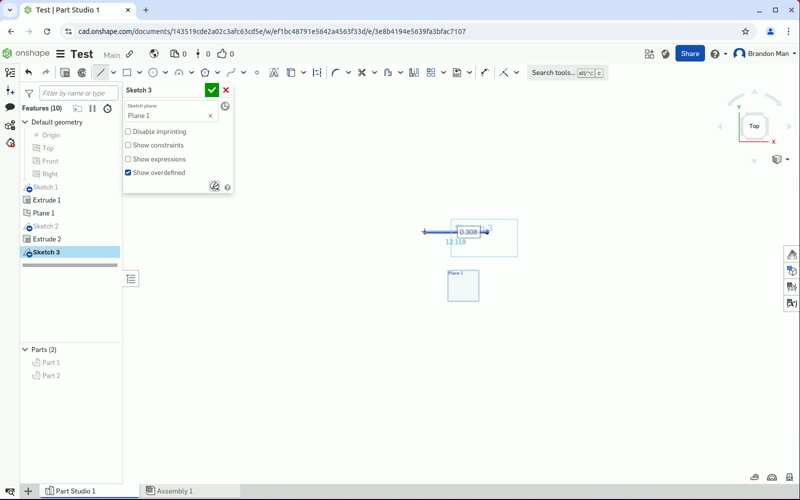
scroll(6)
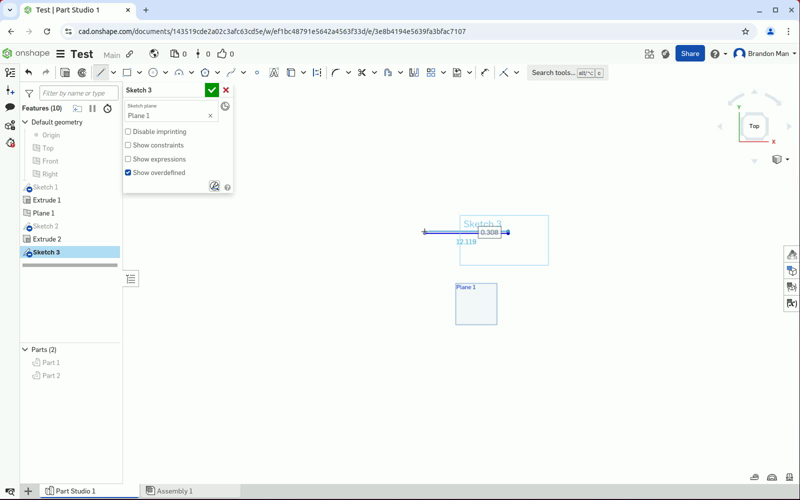
scroll(6)
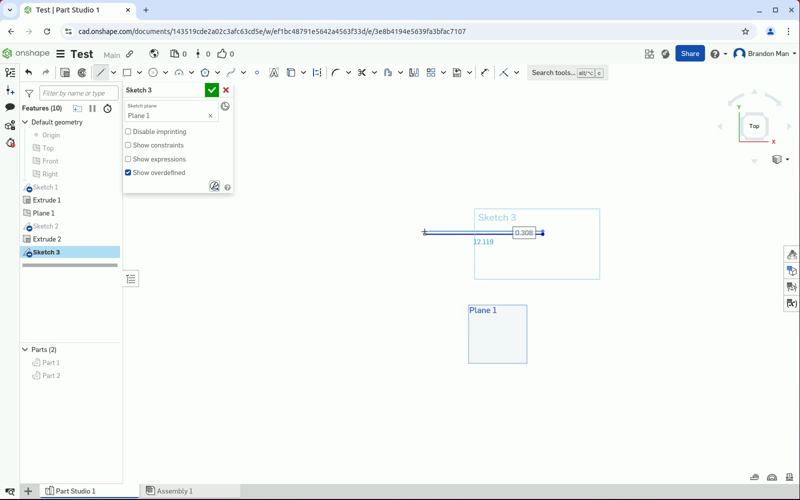
scroll(6)
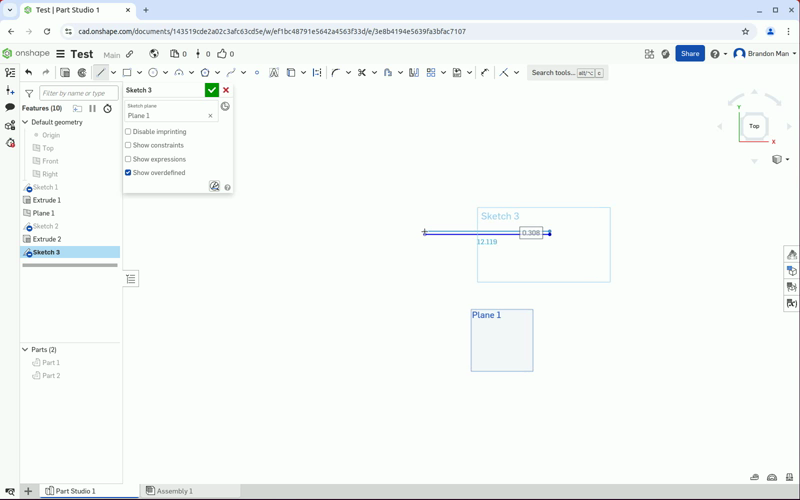
scroll(6)
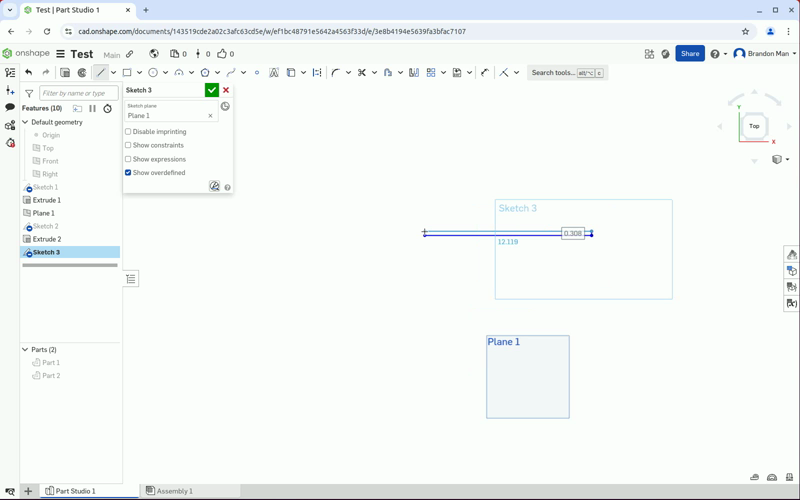
scroll(6)
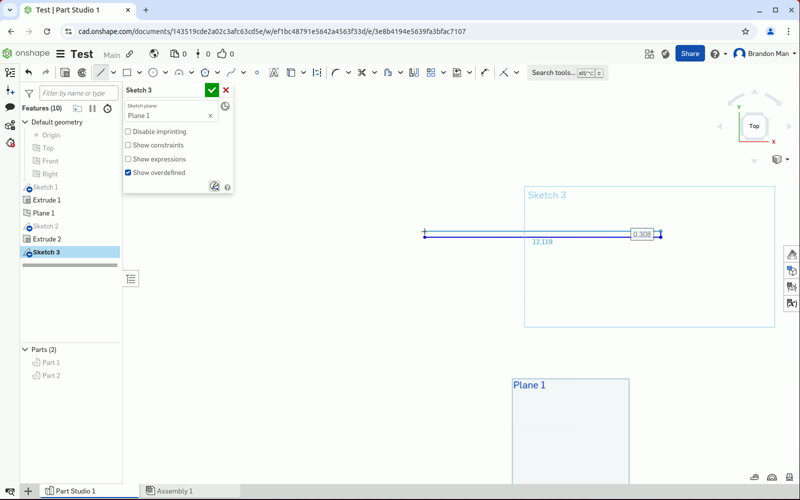
scroll(6)
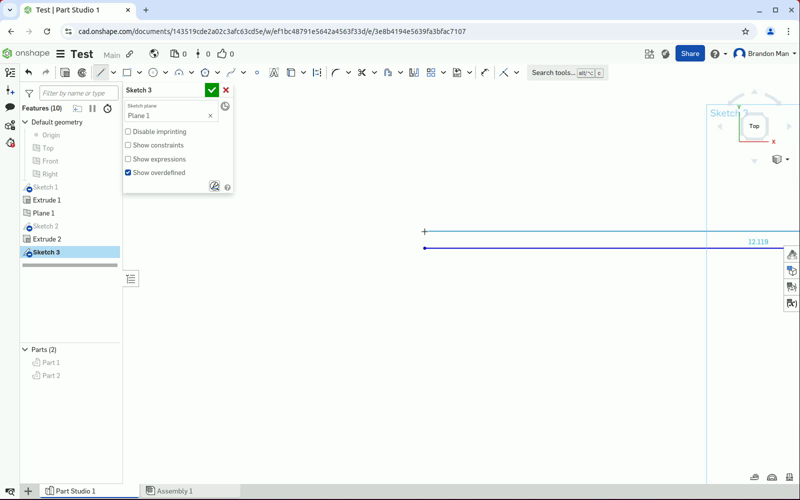
click(424, 231)
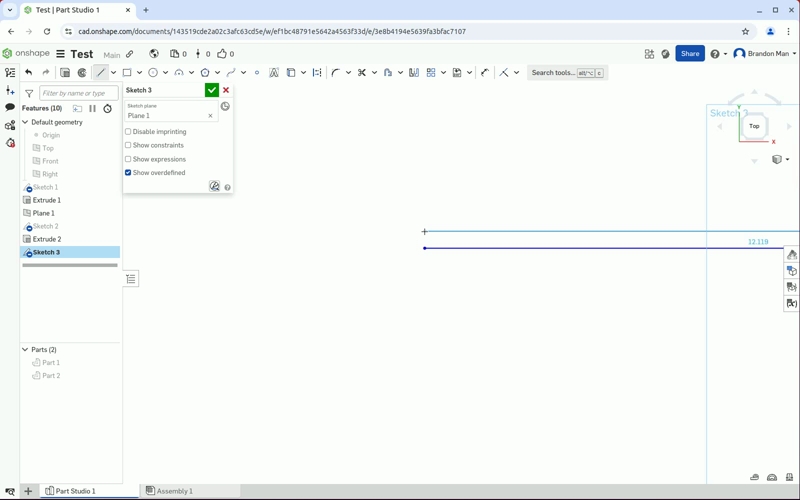
scroll(-6)
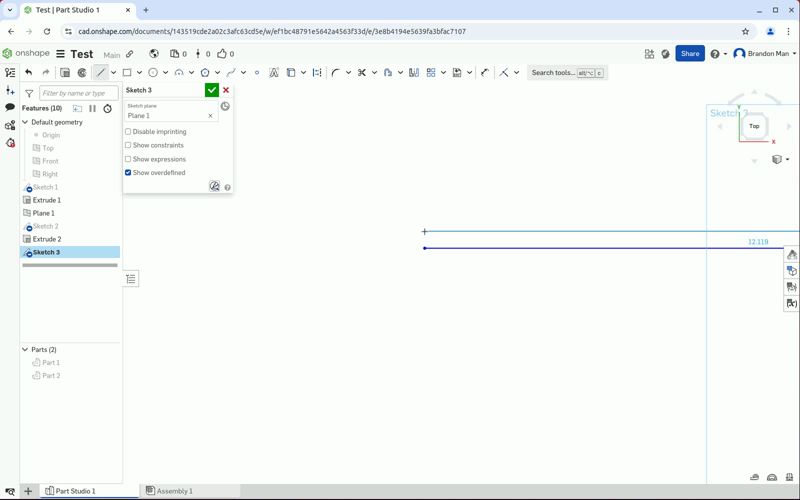
scroll(-6)
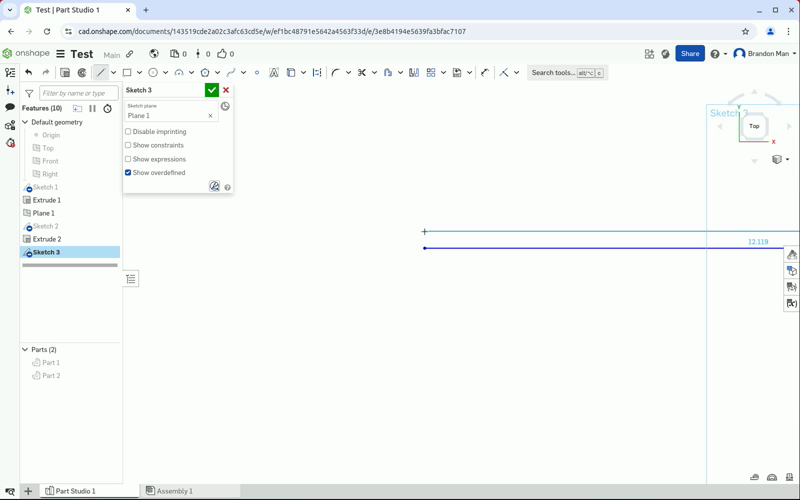
scroll(-6)
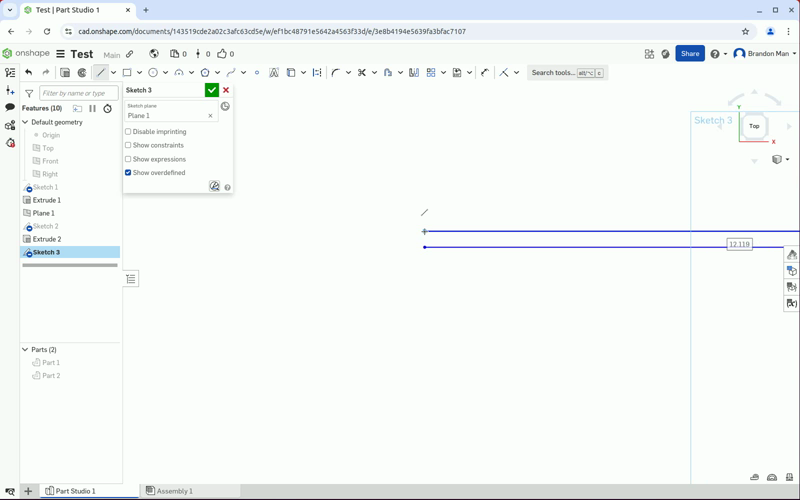
scroll(-6)
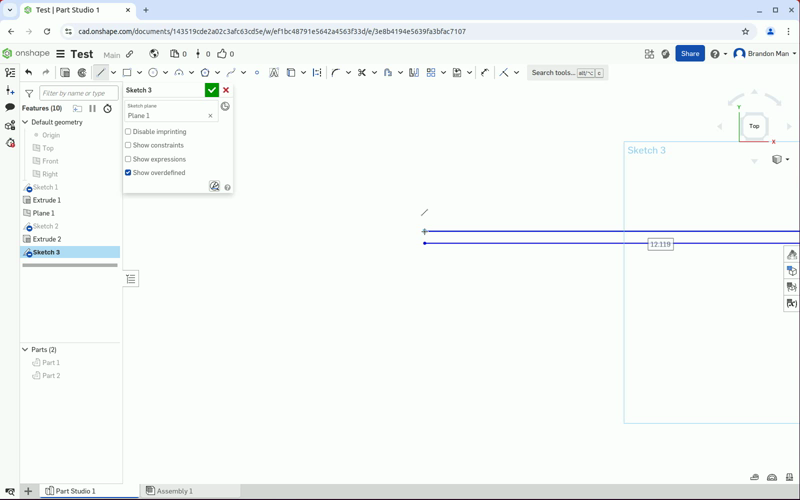
scroll(-6)
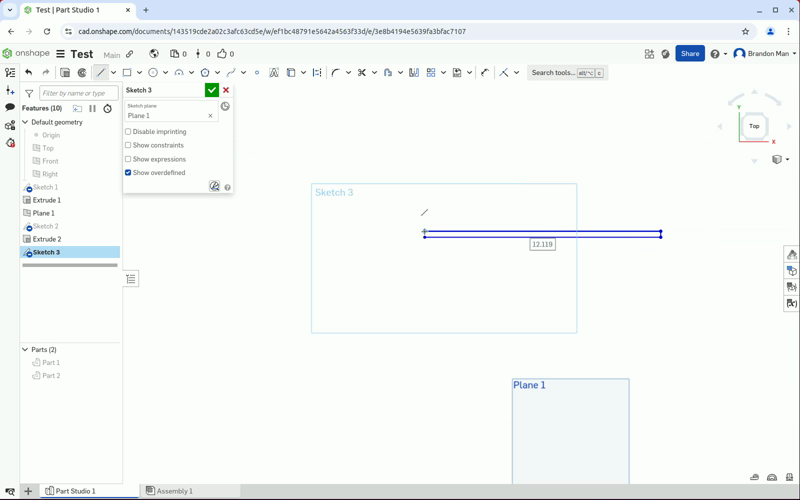
scroll(-6)
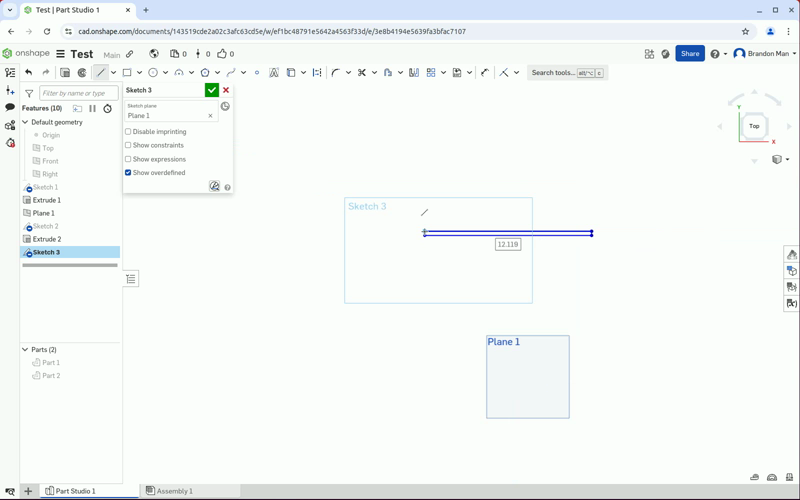
scroll(-6)
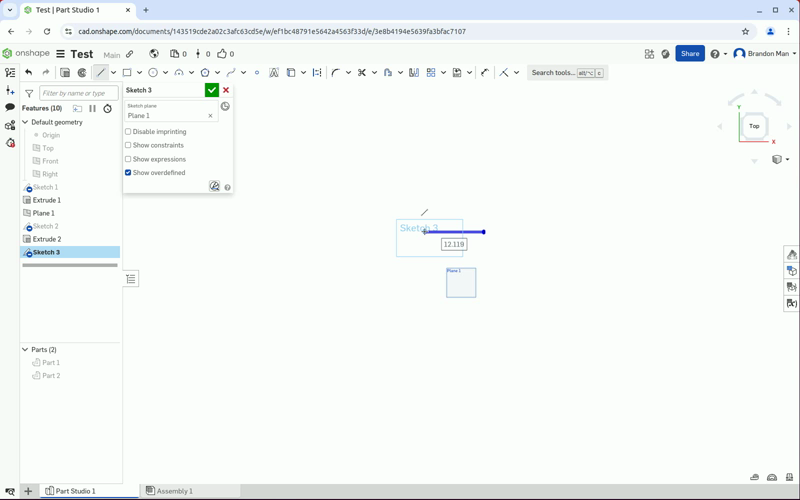
key_up(shift)
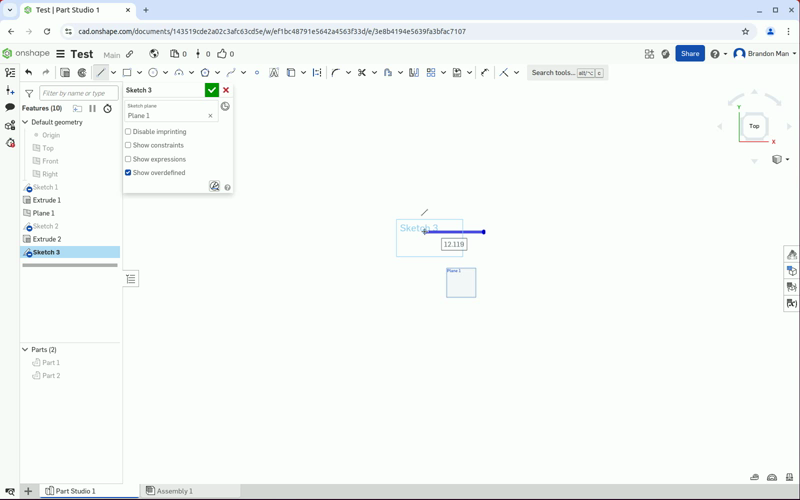
mouse_move(454, 231)
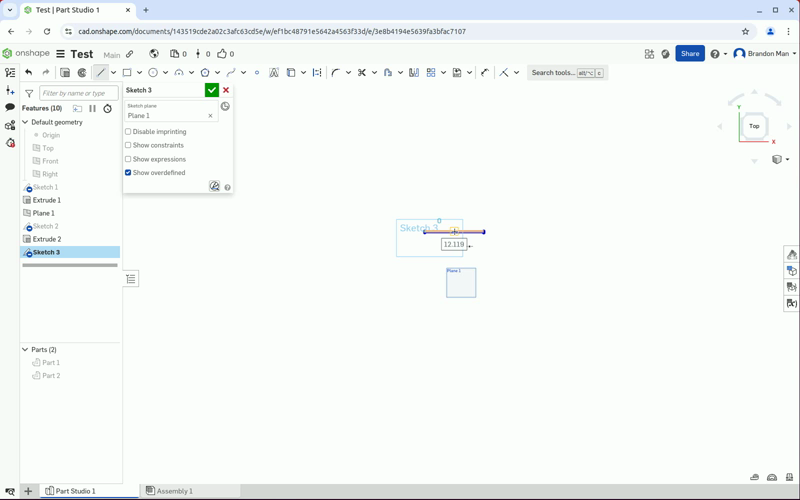
key_down(shift)
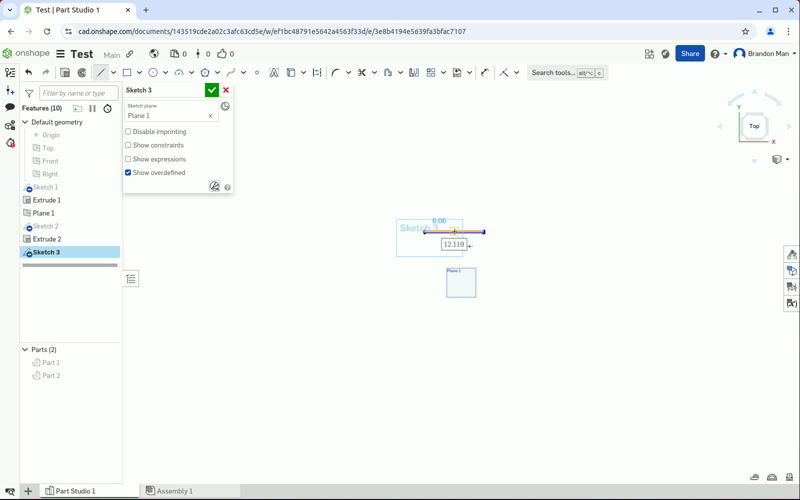
mouse_move(424, 232)
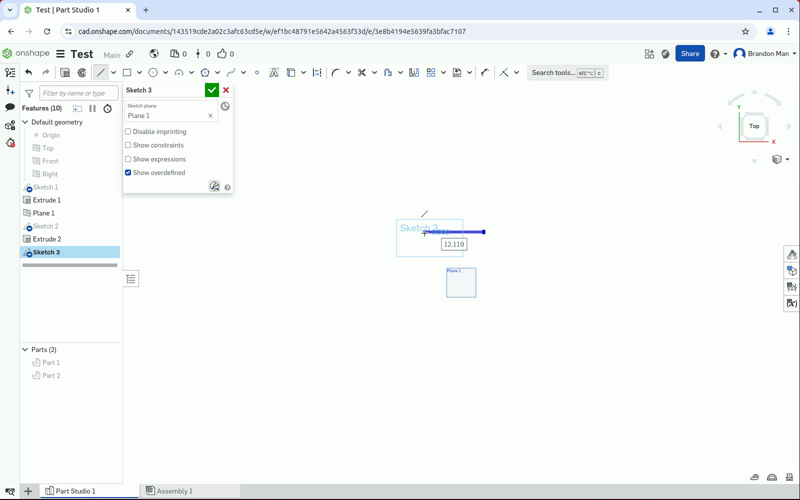
scroll(6)
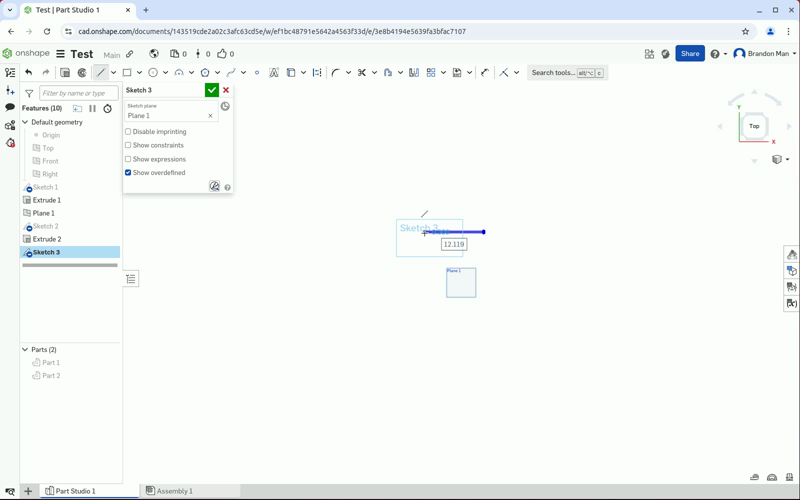
scroll(6)
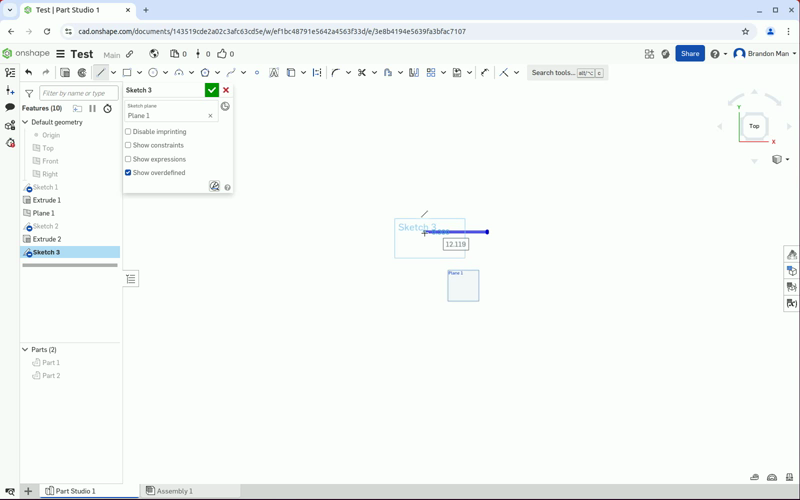
scroll(6)
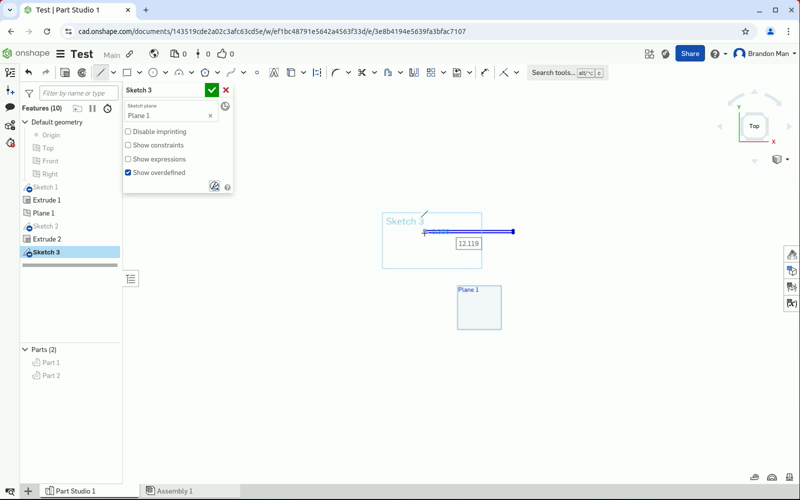
scroll(6)
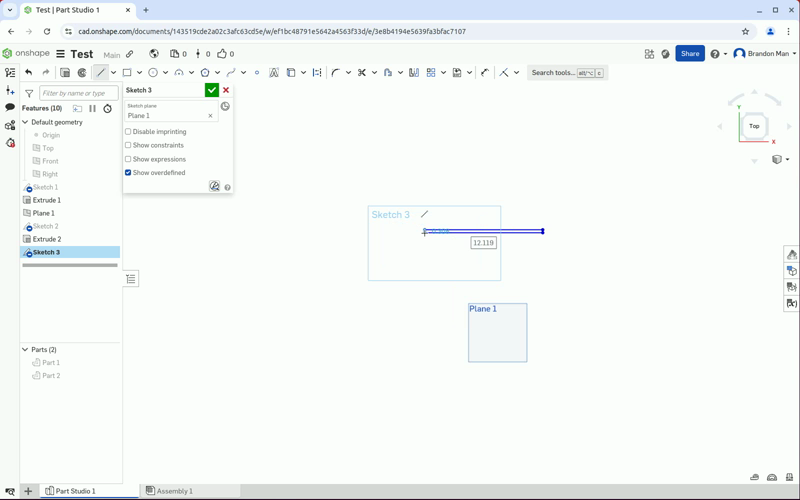
scroll(6)
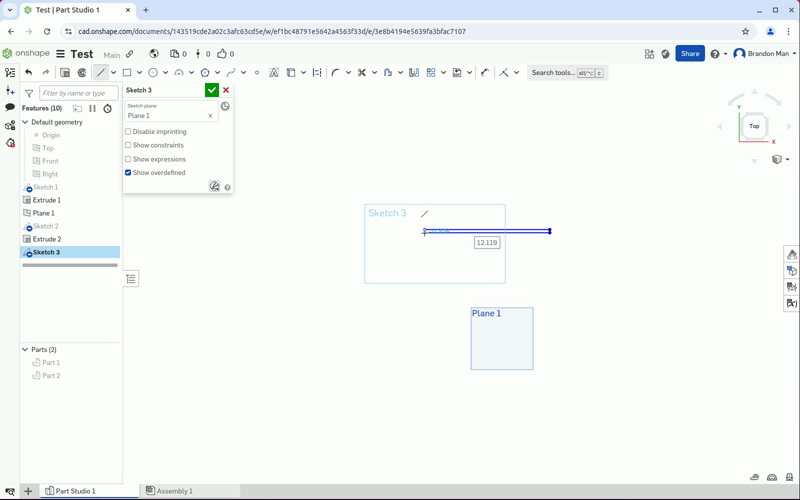
scroll(6)
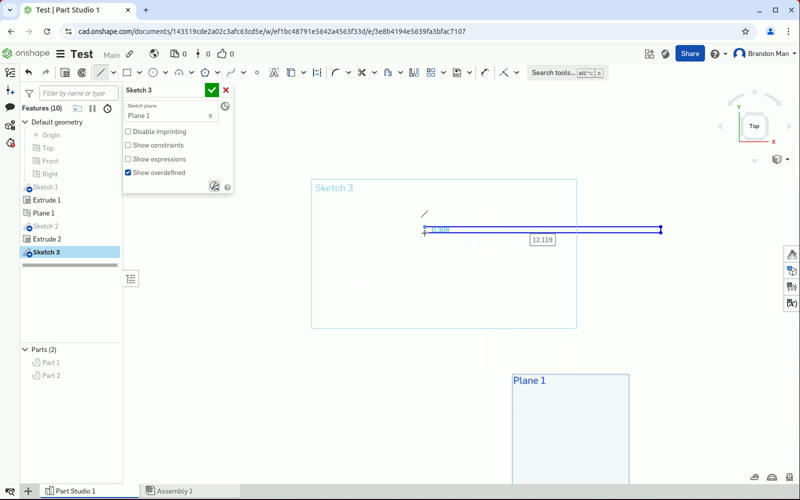
scroll(6)
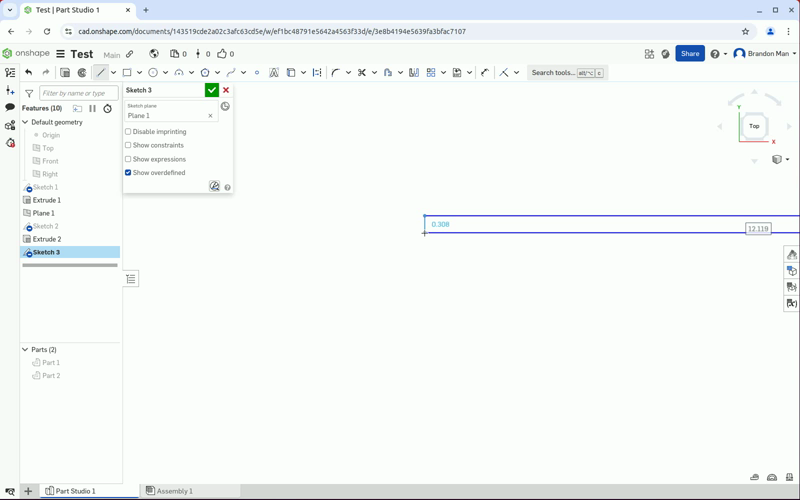
key_up(shift)
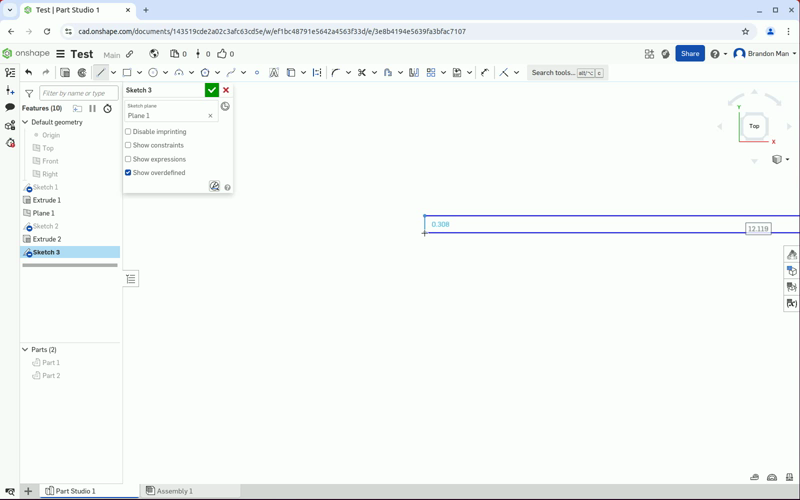
click(424, 232)
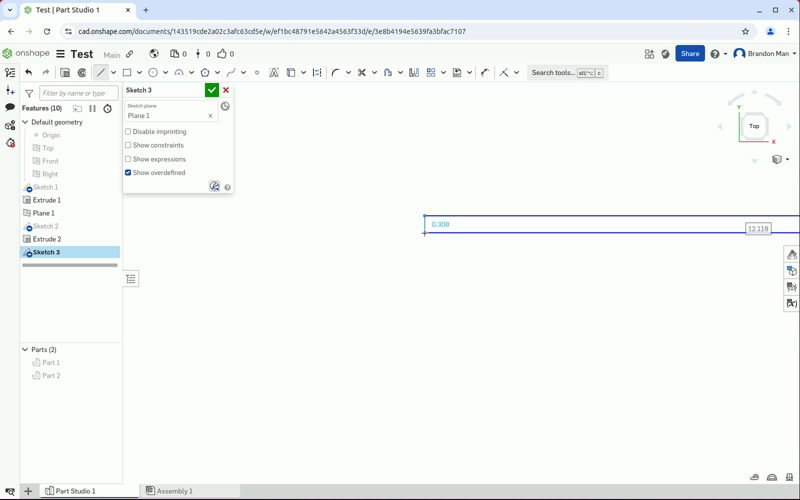
scroll(-6)
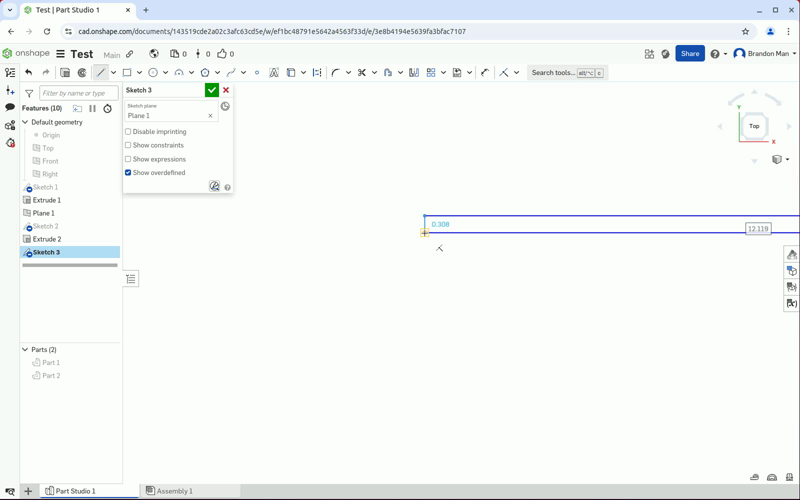
scroll(-6)
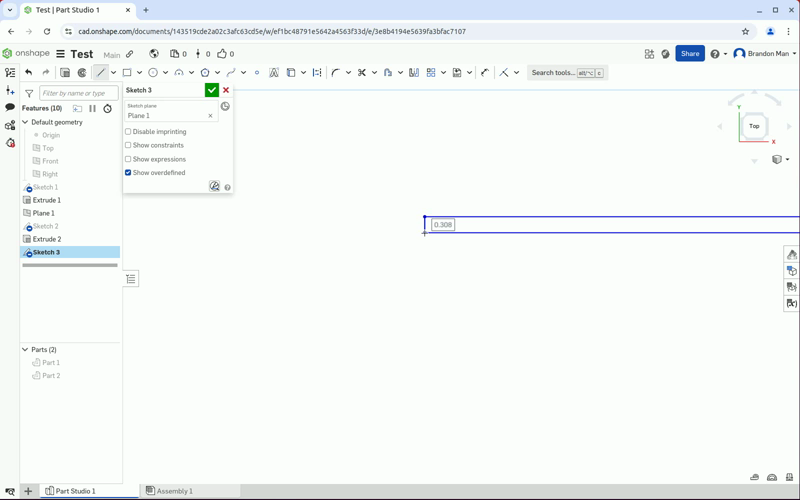
scroll(-6)
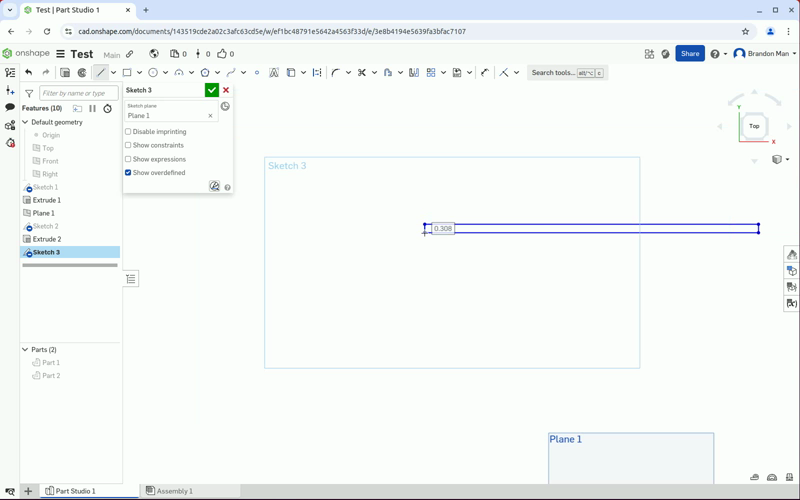
scroll(-6)
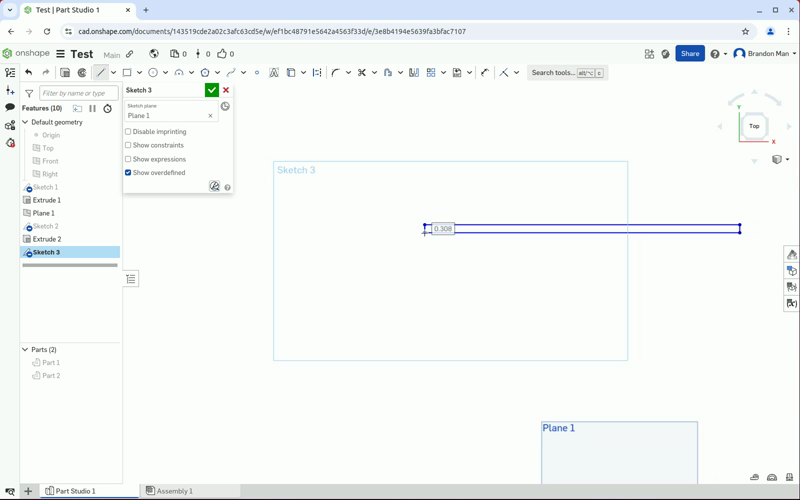
scroll(-6)
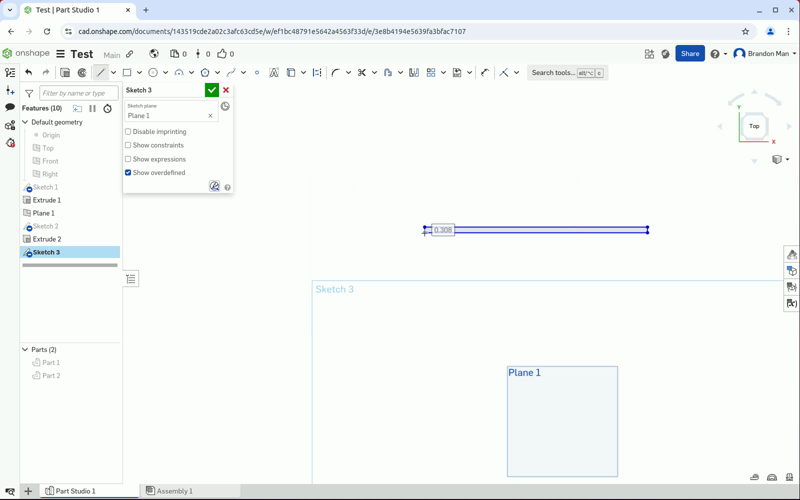
scroll(-6)
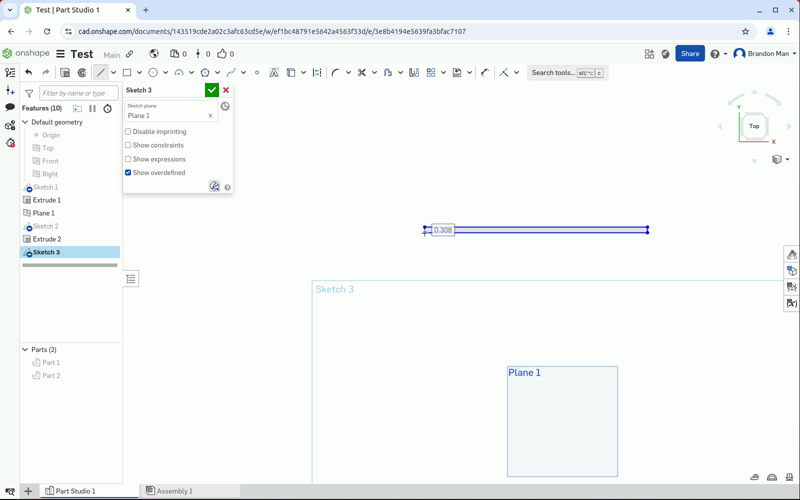
scroll(-6)
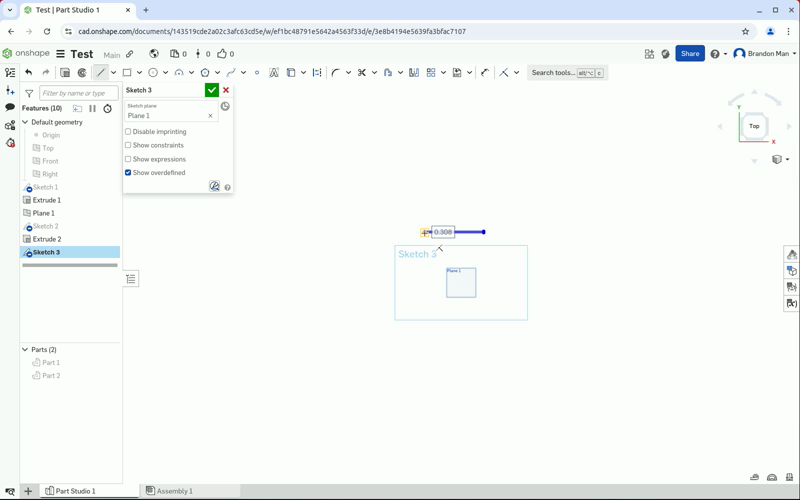
key(esc)
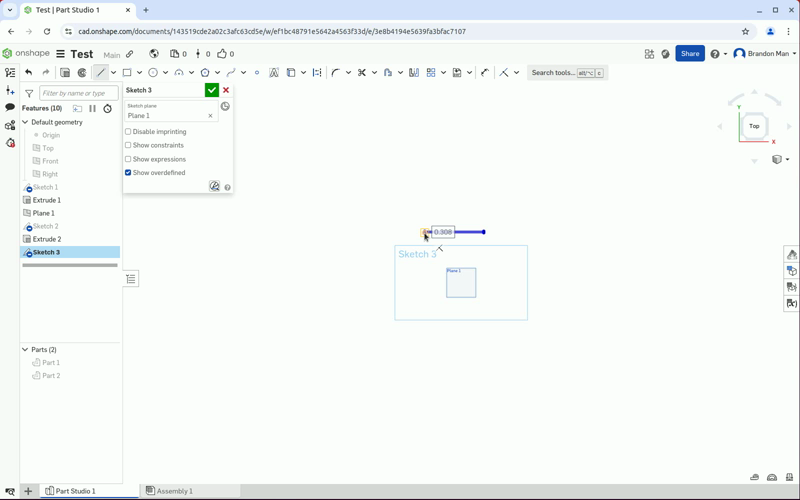
mouse_move(468, 232)
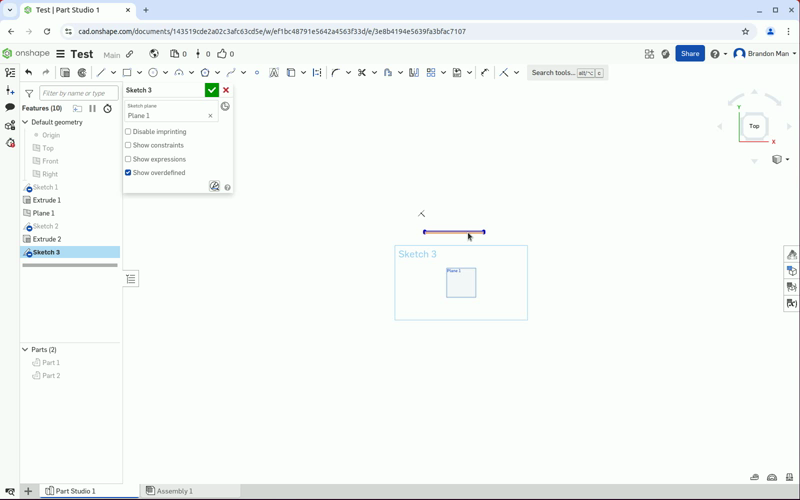
scroll(6)
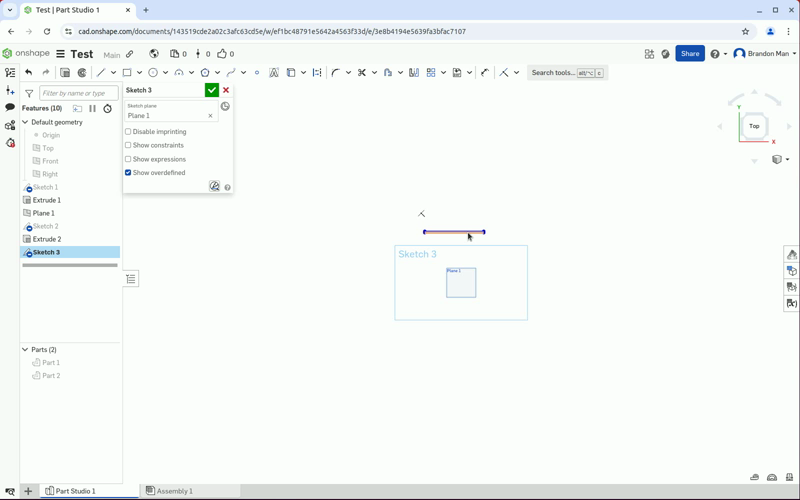
scroll(6)
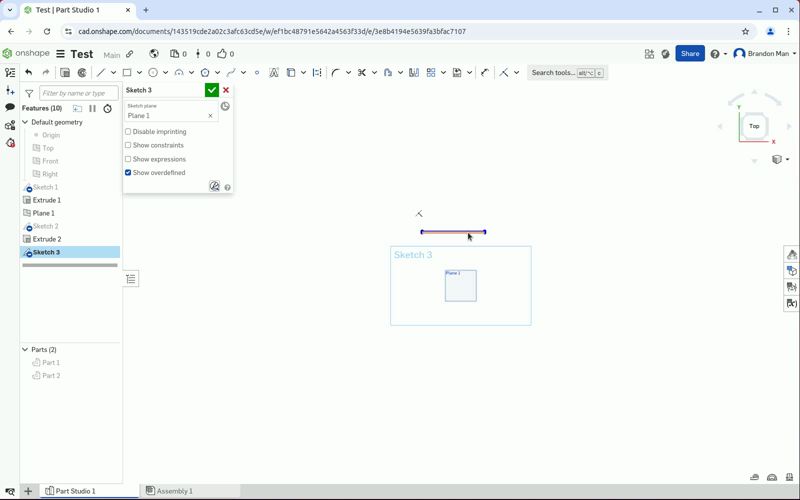
scroll(6)
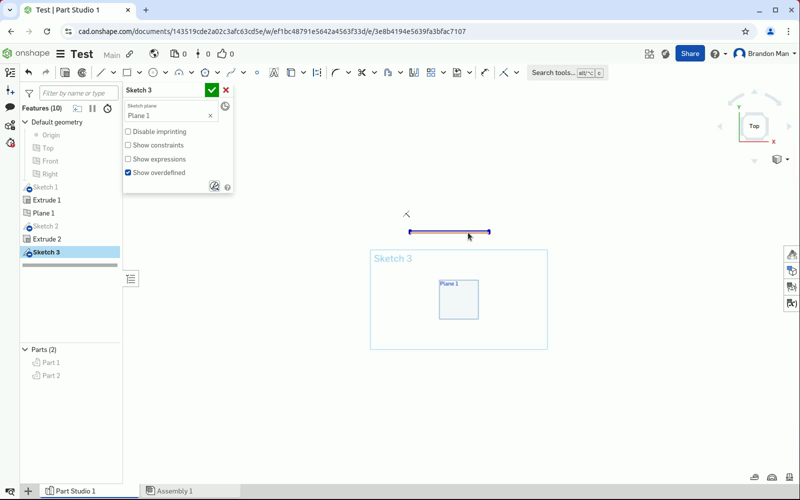
scroll(6)
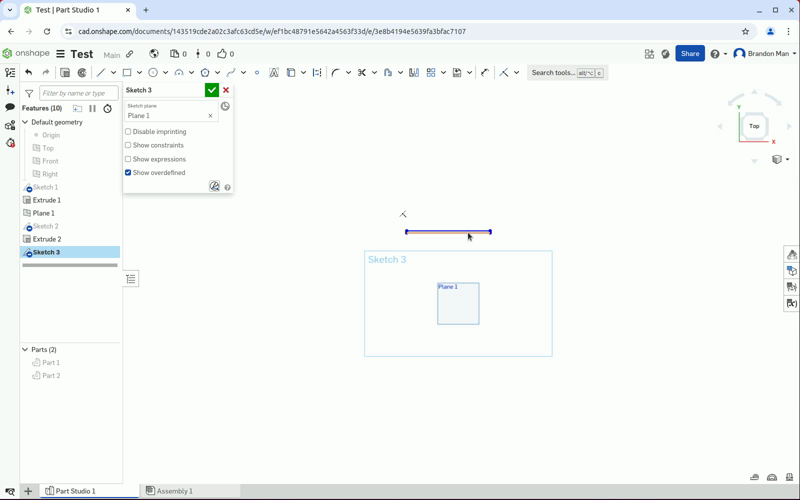
scroll(6)
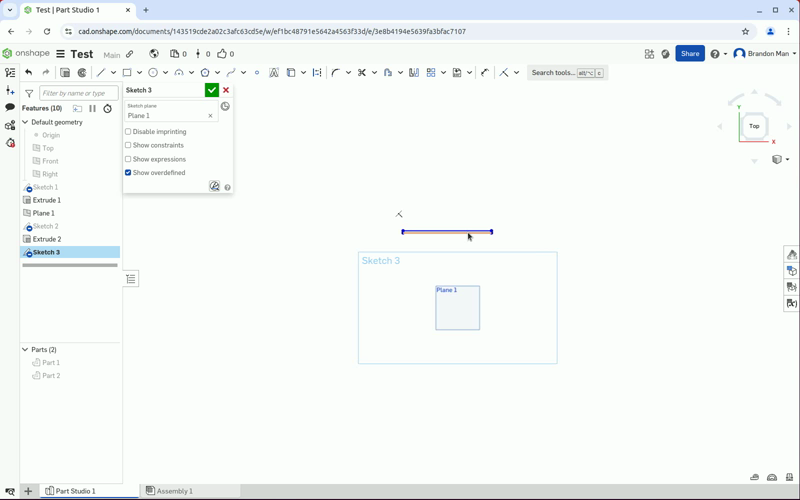
scroll(6)
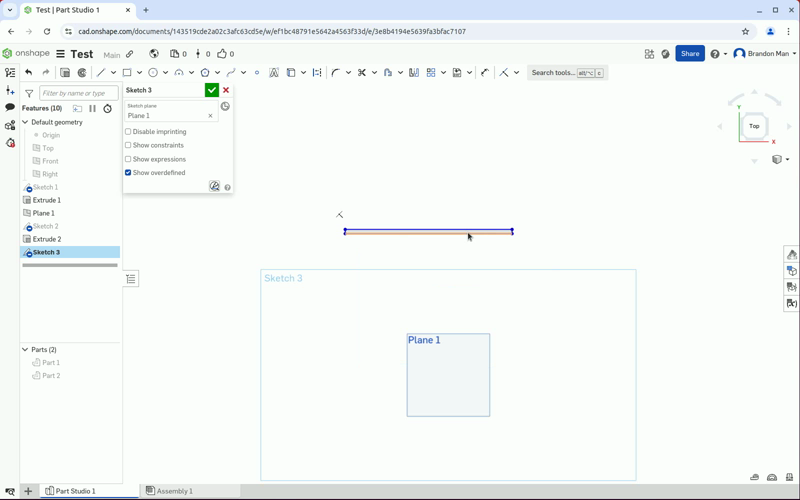
scroll(6)
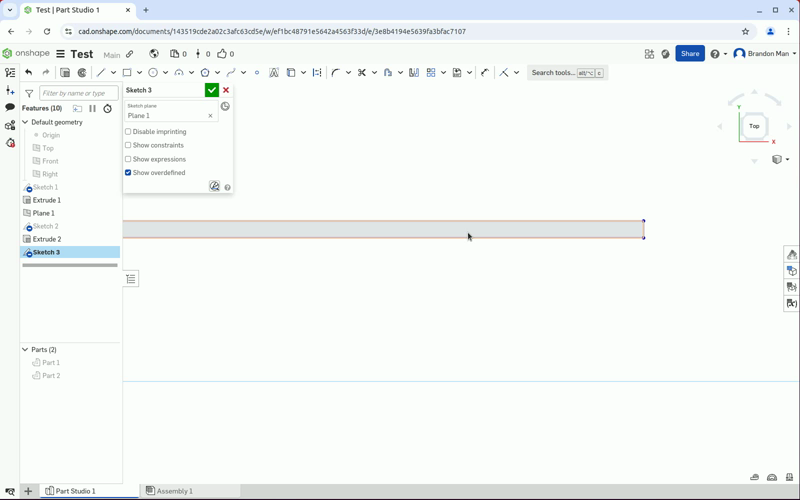
click(468, 232)
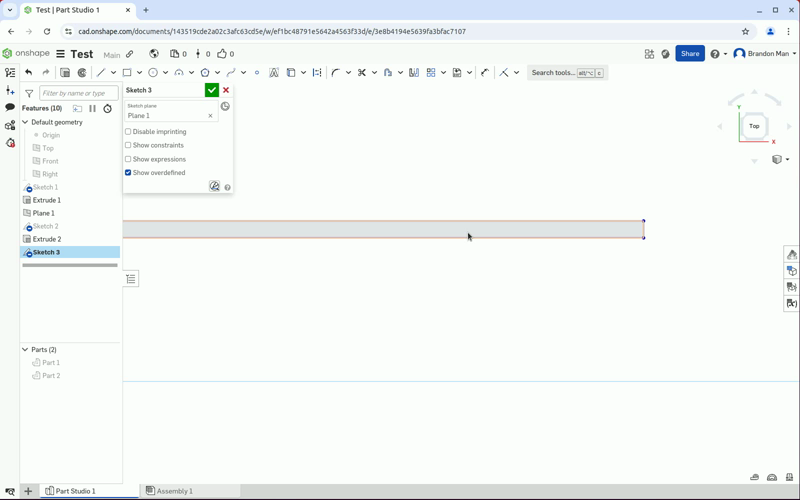
scroll(-6)
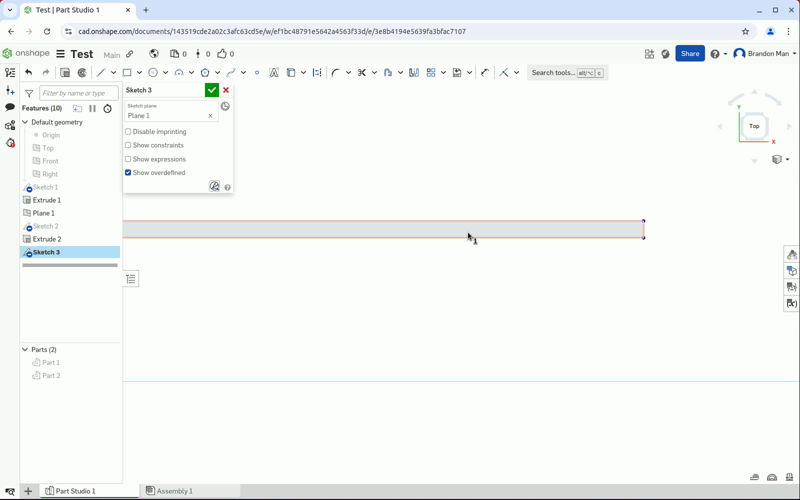
scroll(-6)
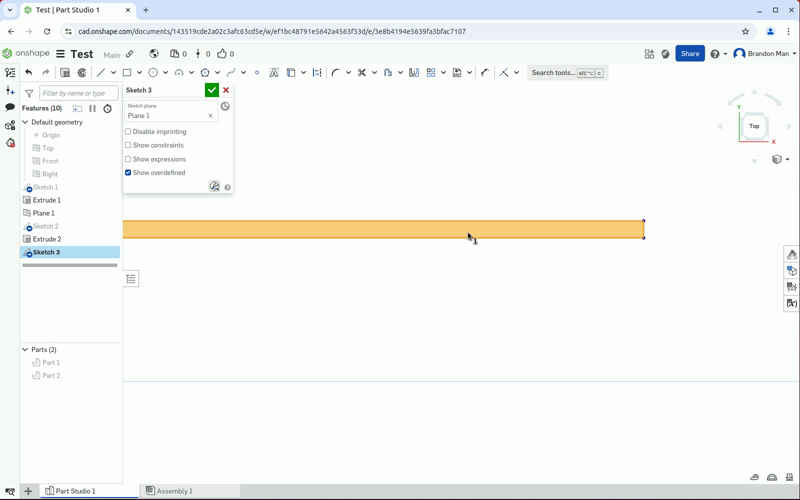
scroll(-6)
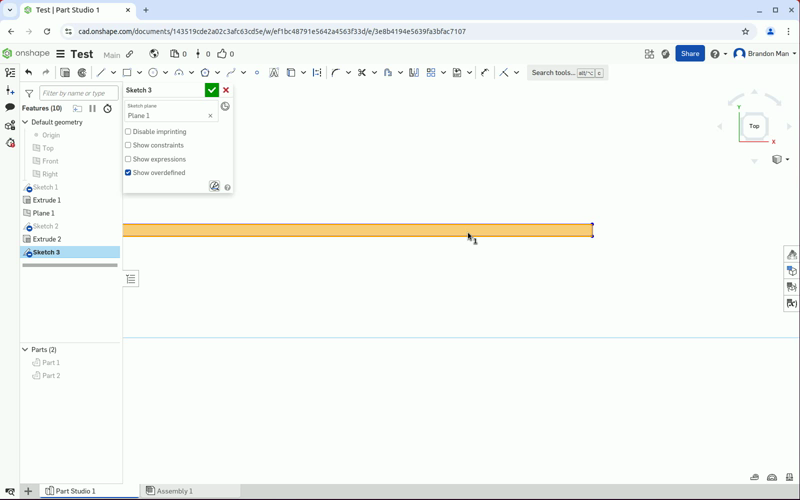
scroll(-6)
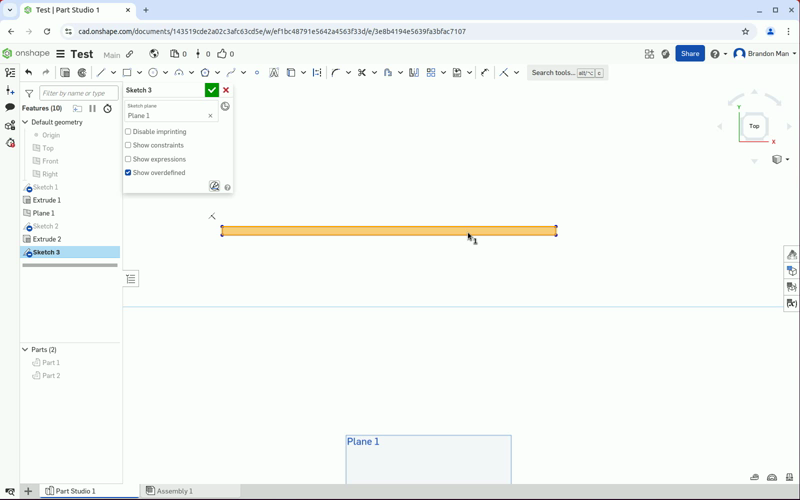
scroll(-6)
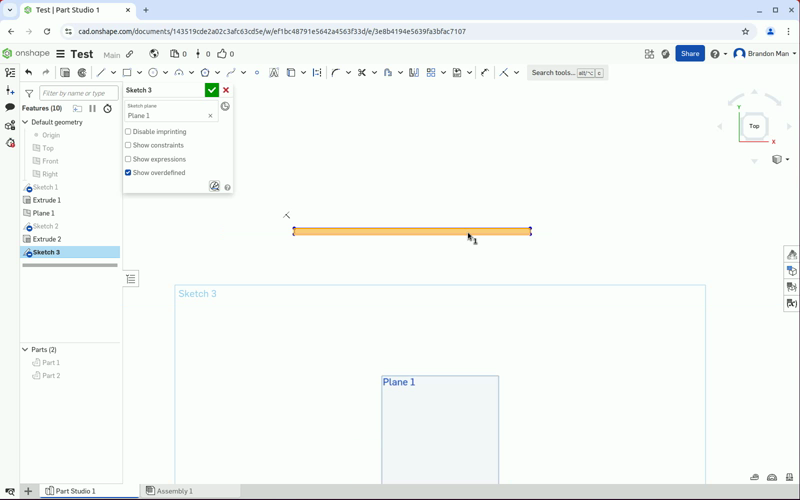
scroll(-6)
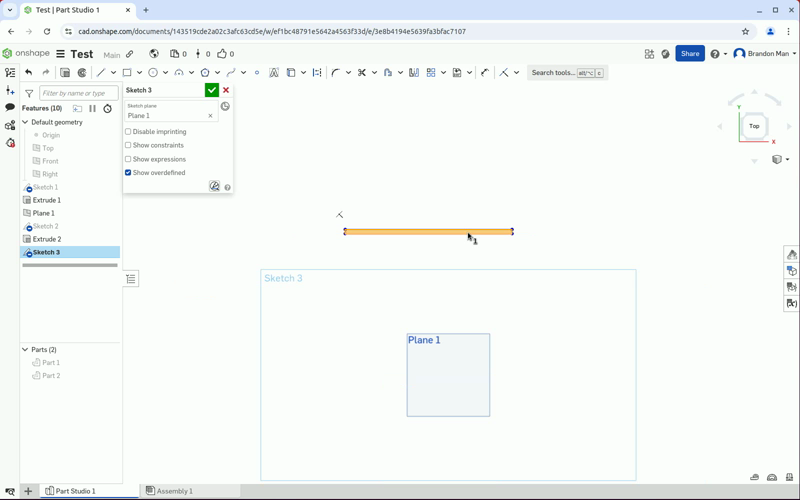
scroll(-6)
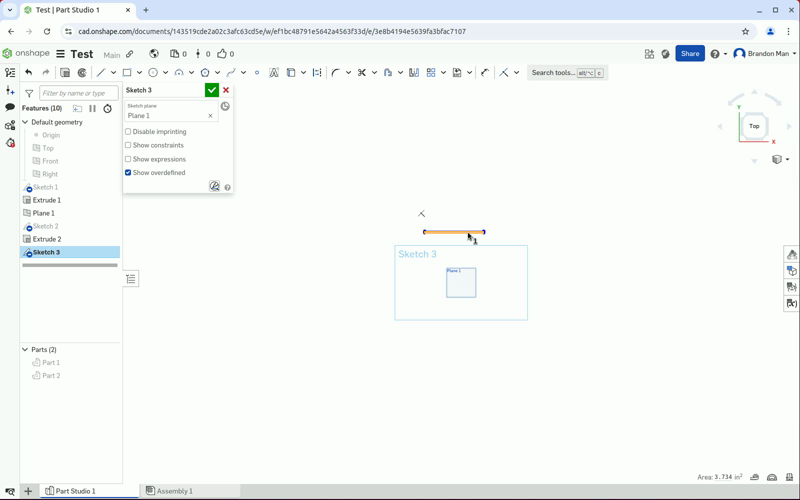
mouse_move(73, 352)
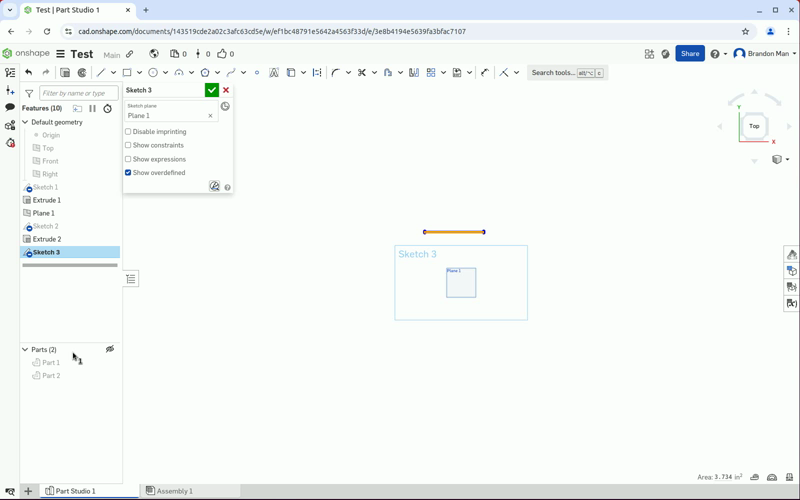
key(shift+y)
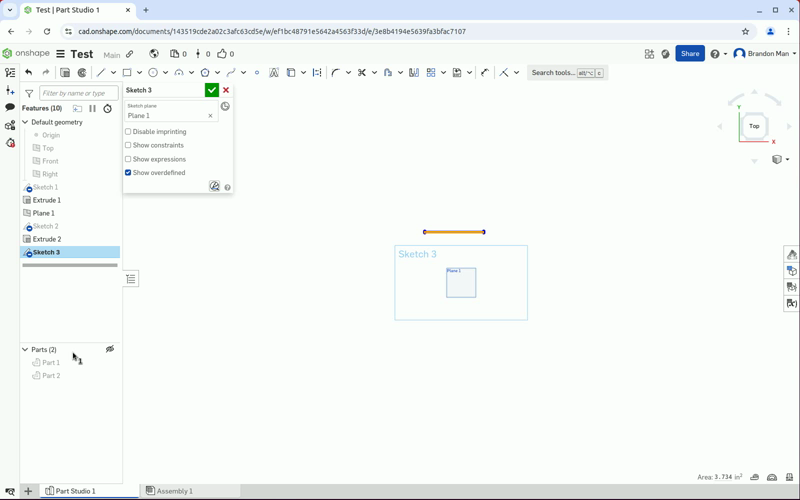
key(shift+e)
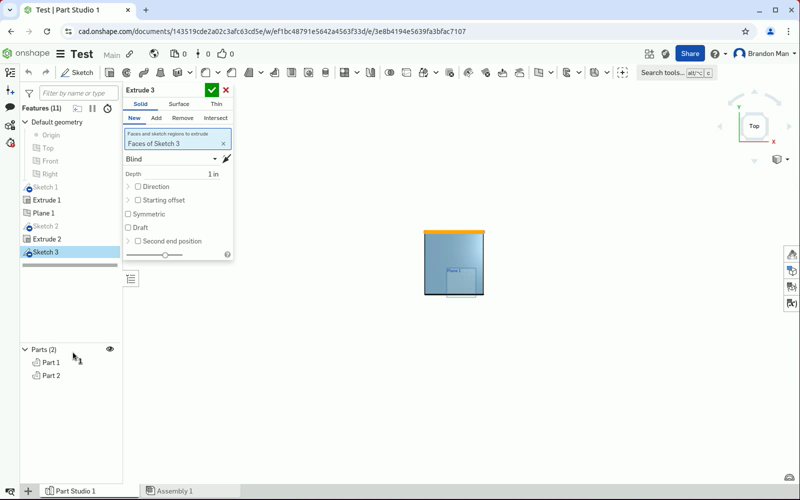
mouse_move(143, 106)
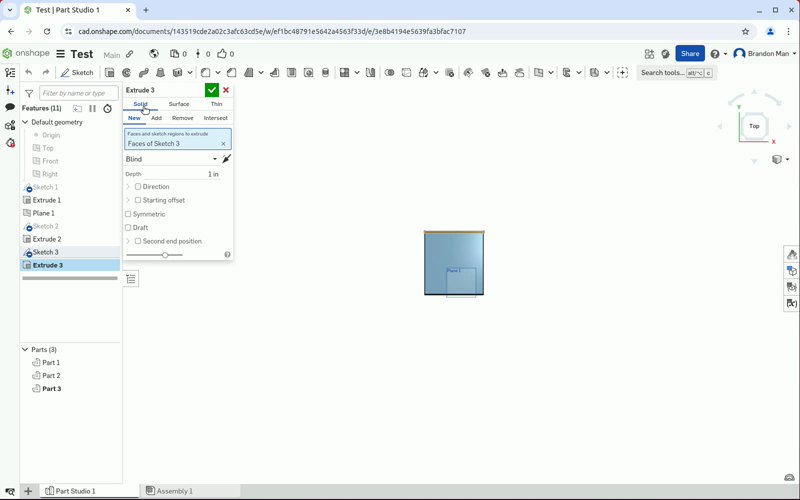
click(143, 106)
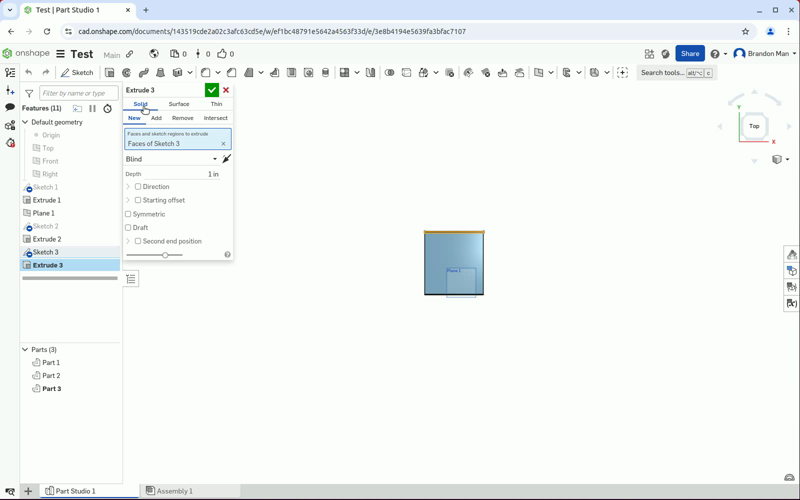
mouse_move(137, 120)
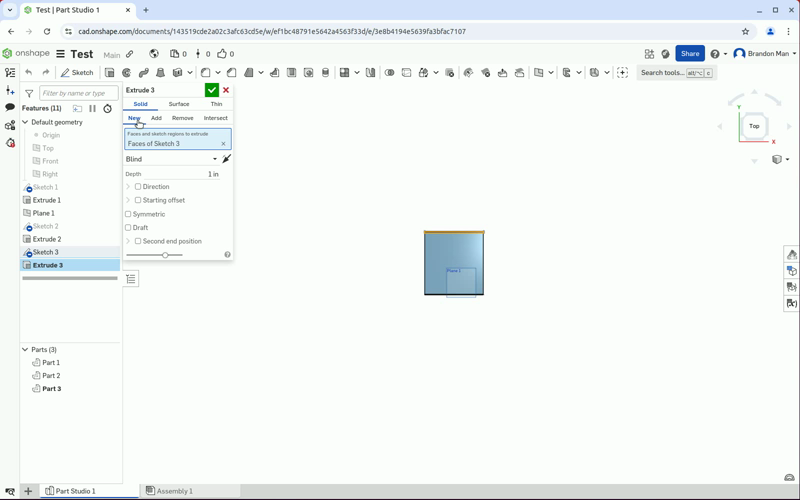
click(137, 120)
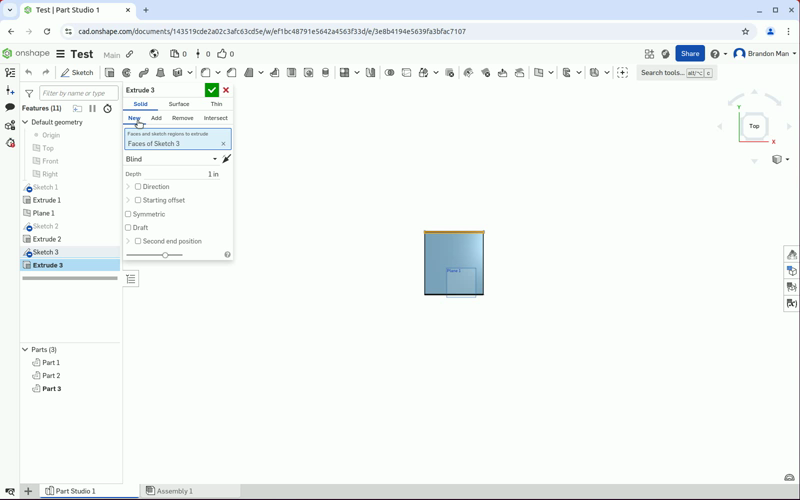
key(tab, 4)
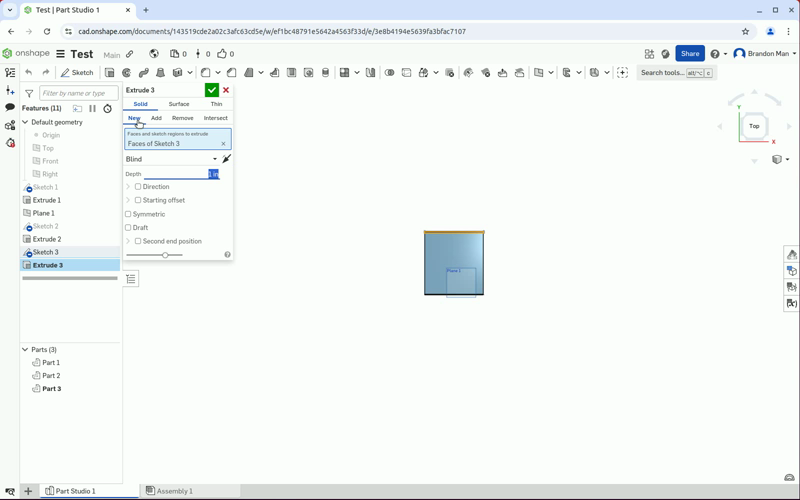
text(5.777)
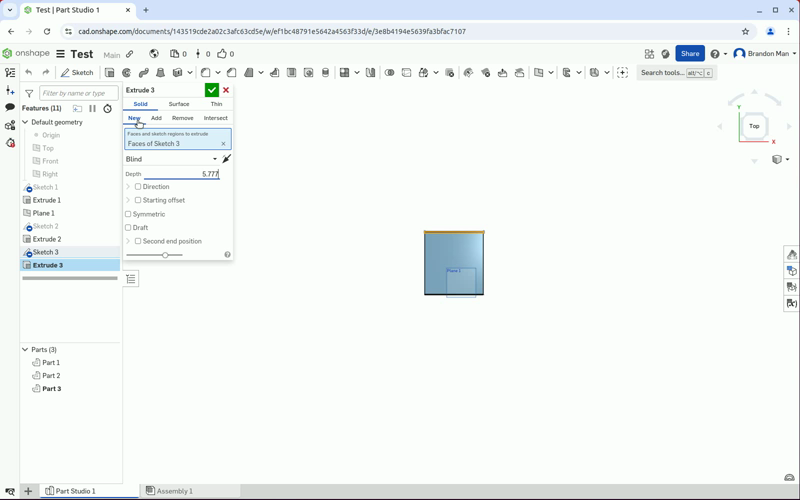
key(enter)
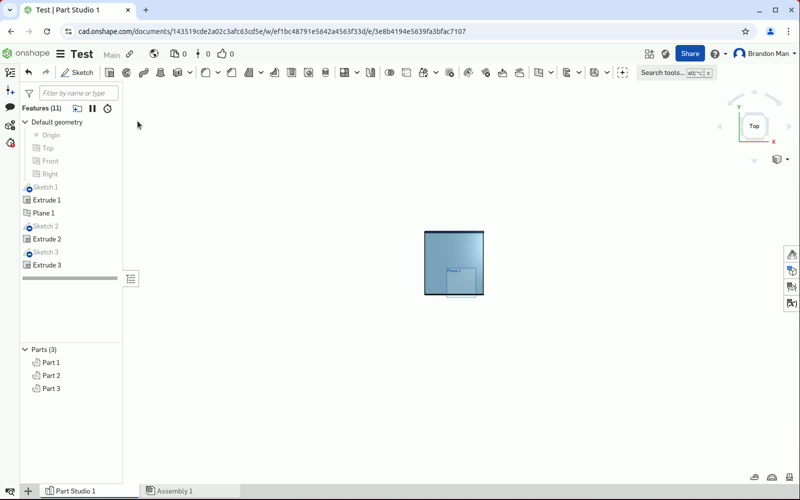
key(shift+h)
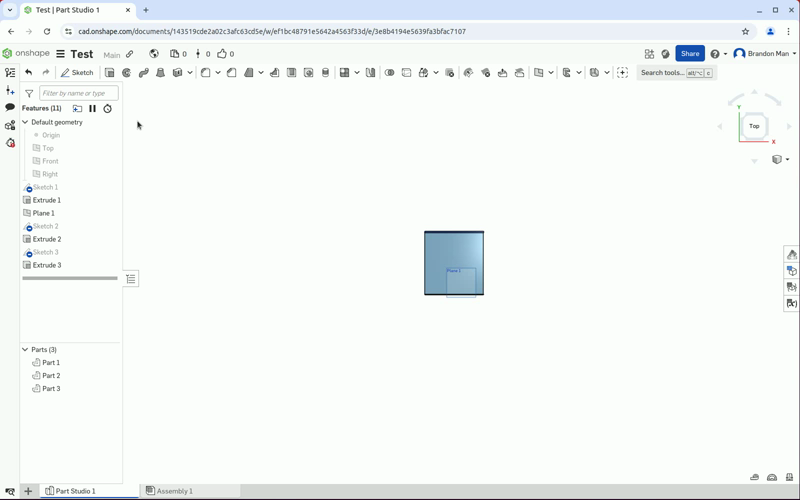
key(shift+h)
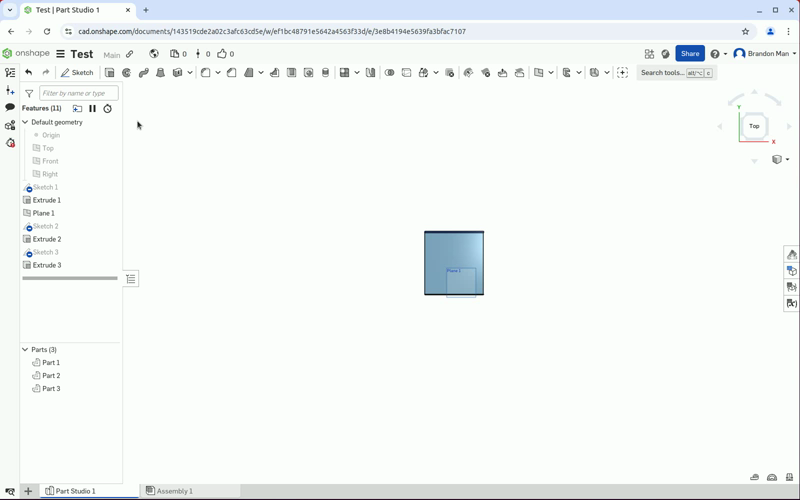
mouse_move(73, 189)
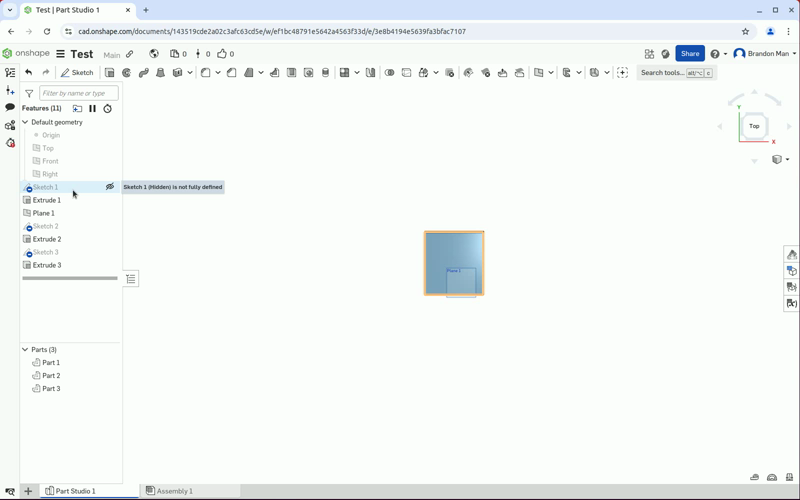
click(73, 189)
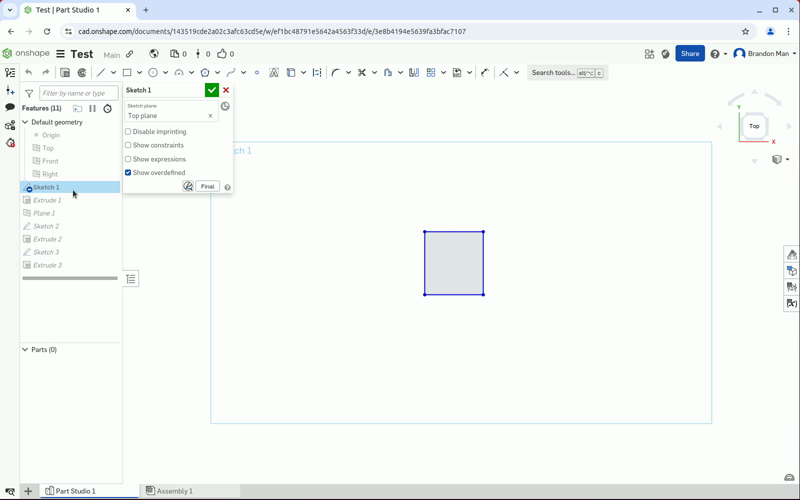
mouse_move(229, 92)
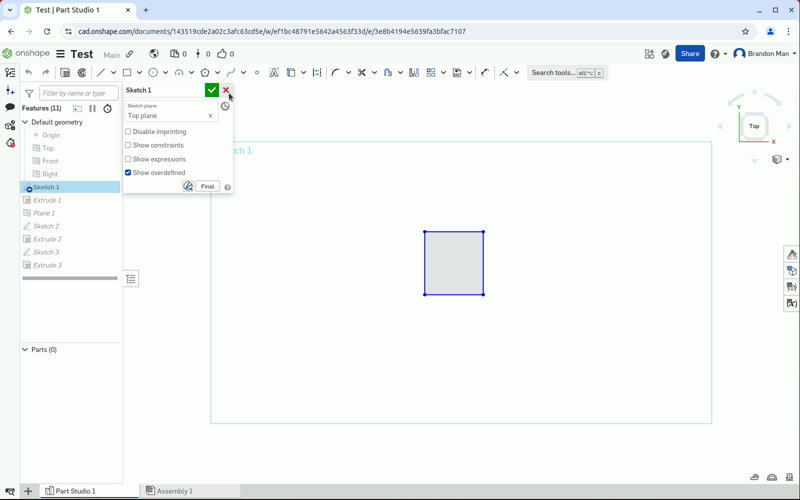
click(229, 92)
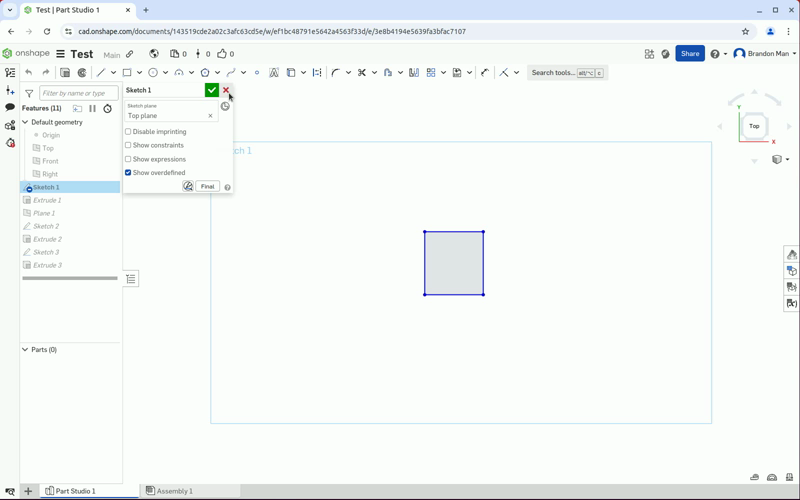
key(shift+s)
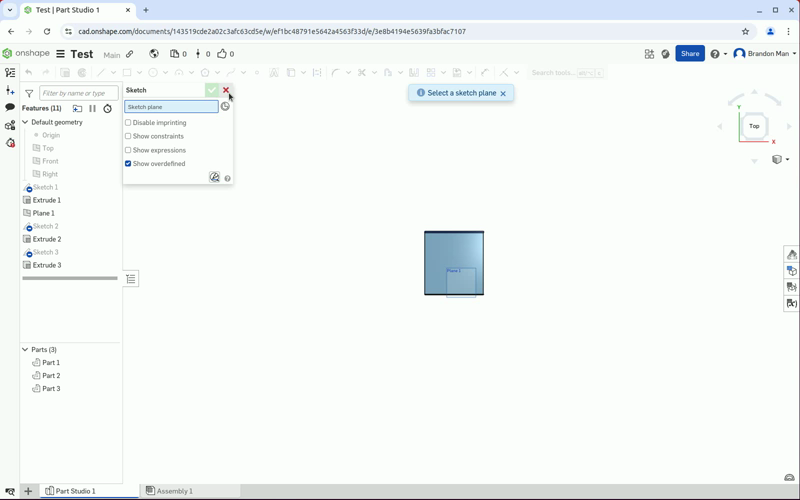
mouse_move(73, 215)
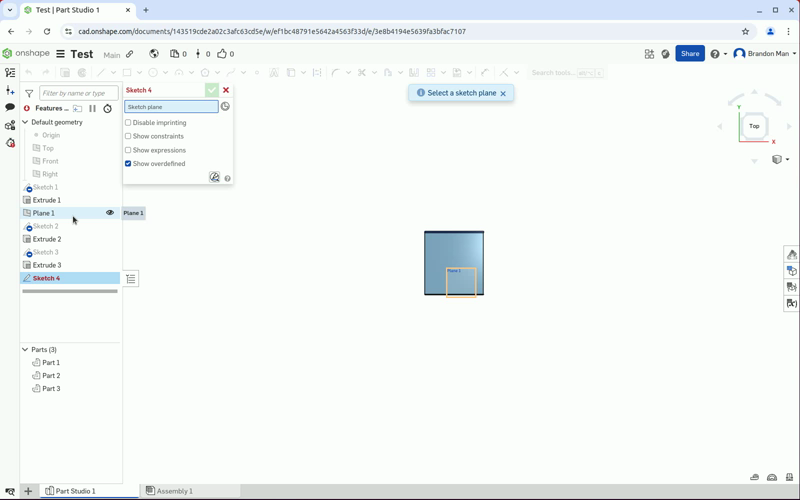
click(73, 215)
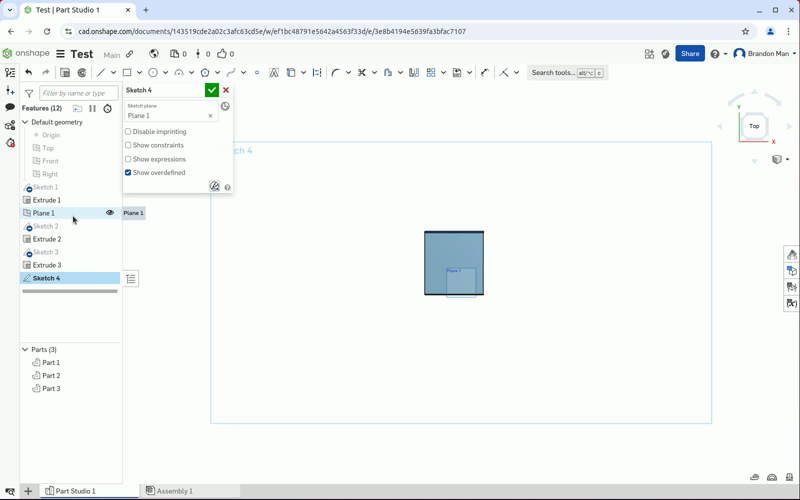
mouse_move(73, 352)
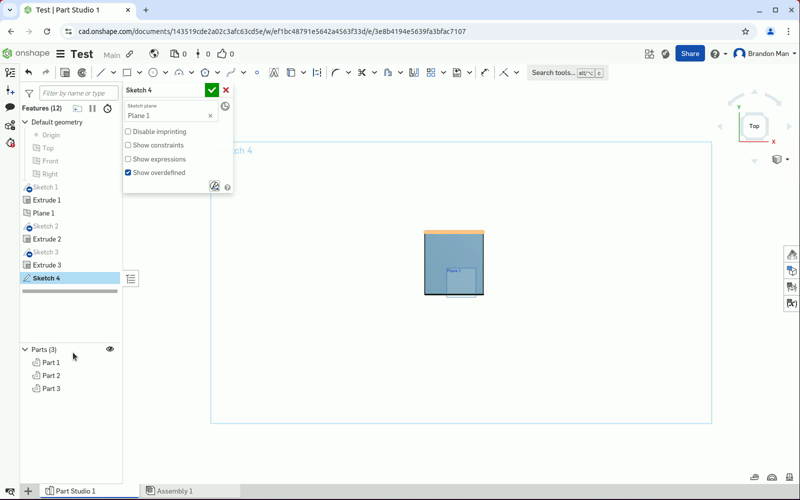
key(y)
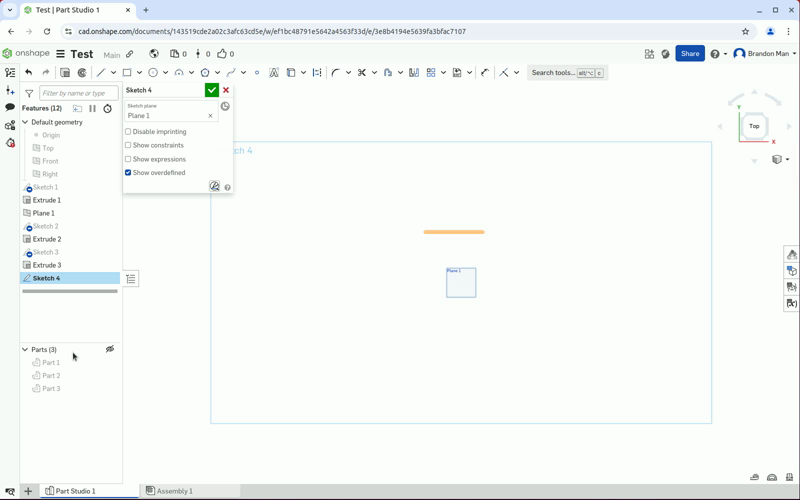
key(l)
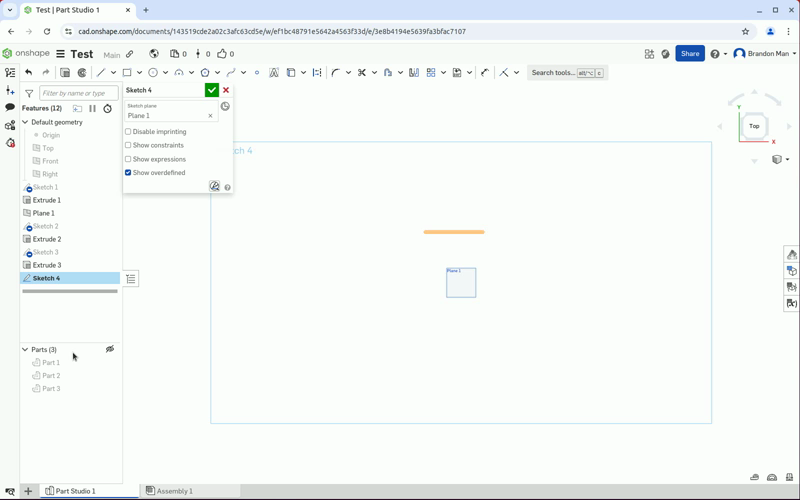
key_down(shift)
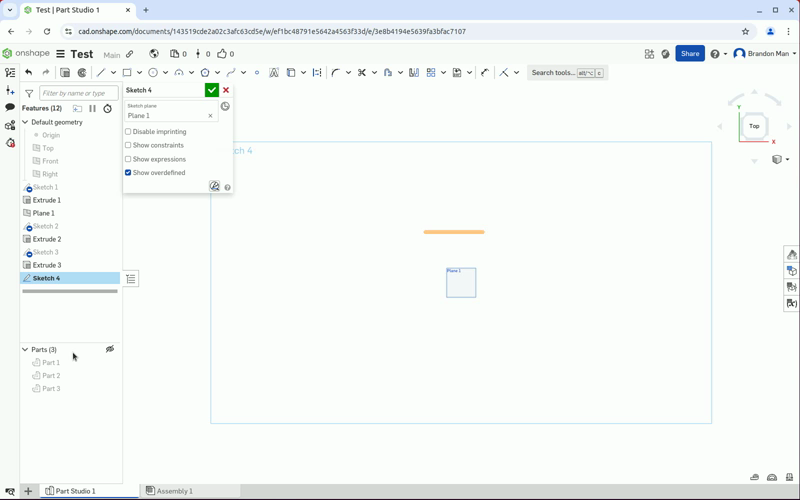
mouse_move(424, 264)
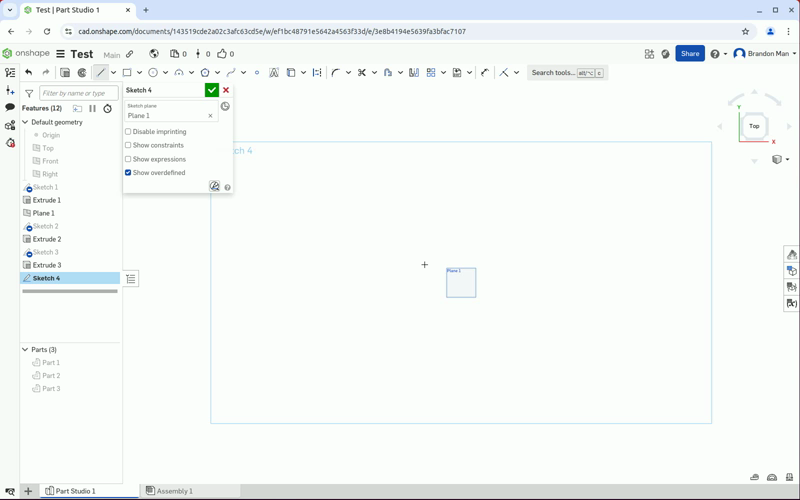
click(424, 264)
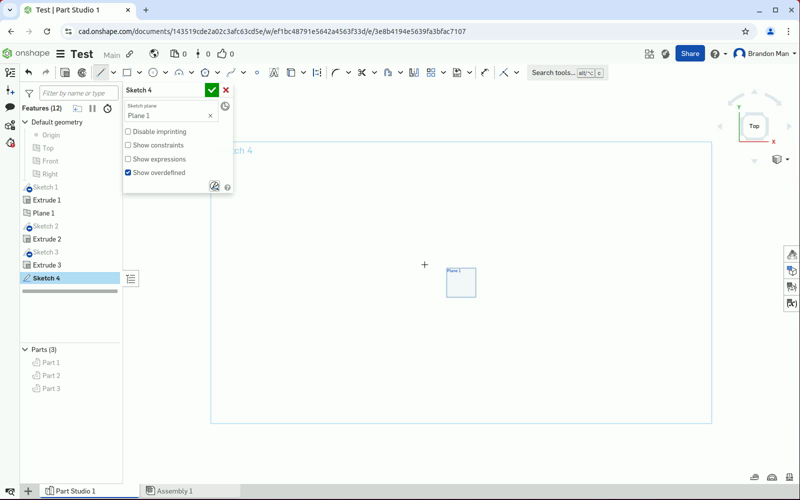
key_up(shift)
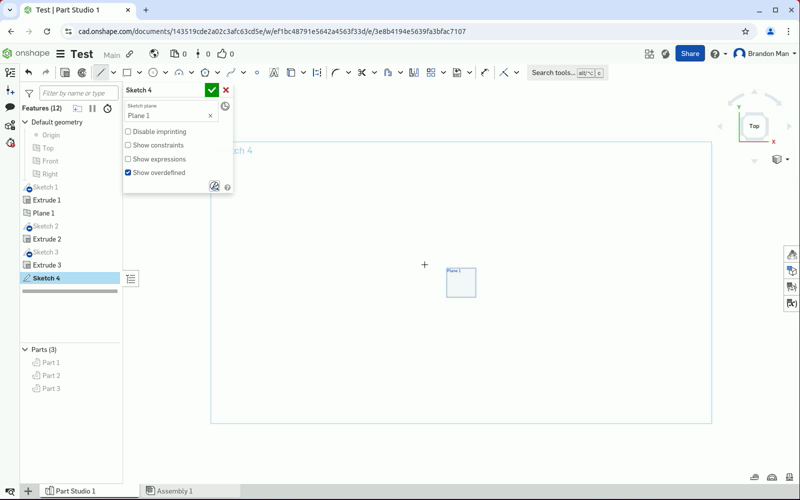
key_down(shift)
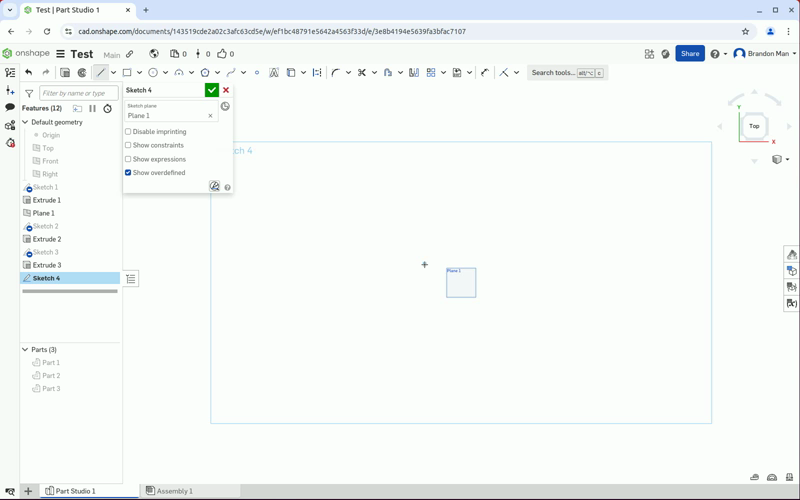
mouse_move(454, 264)
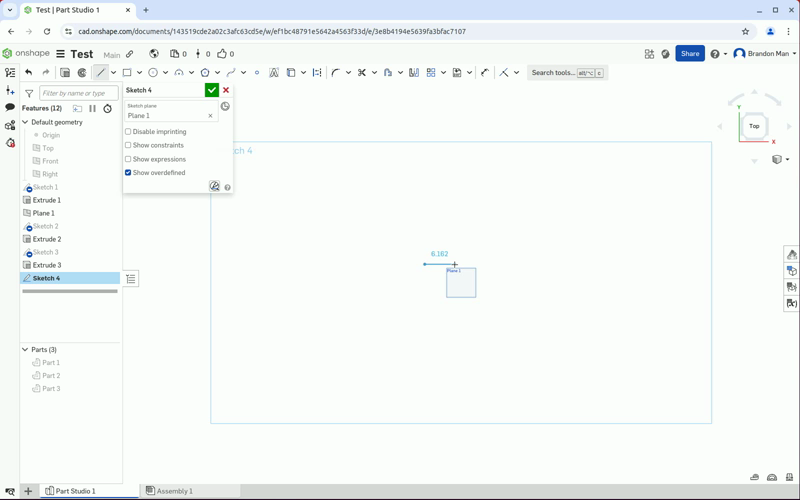
mouse_move(483, 264)
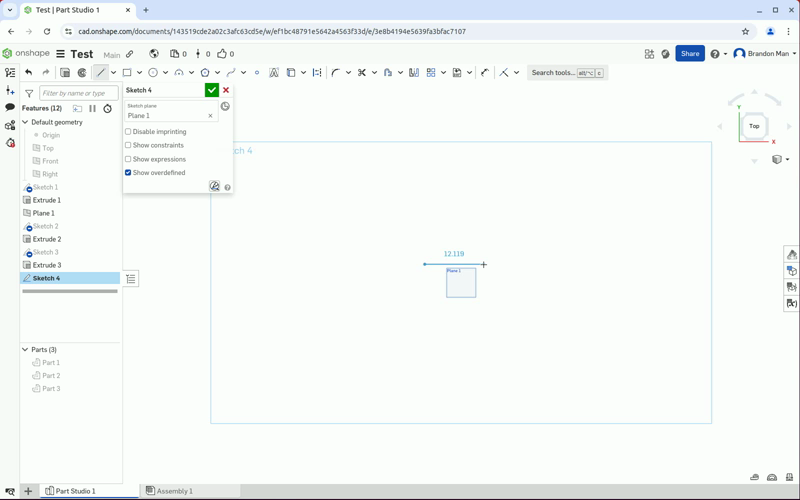
click(483, 264)
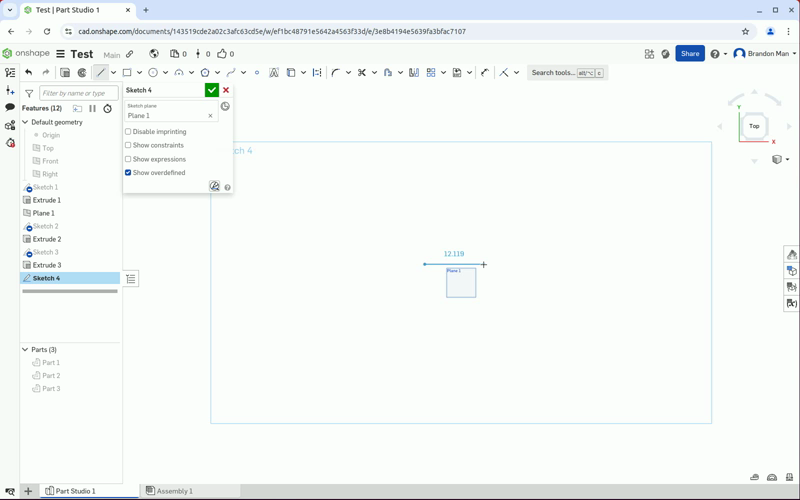
key_up(shift)
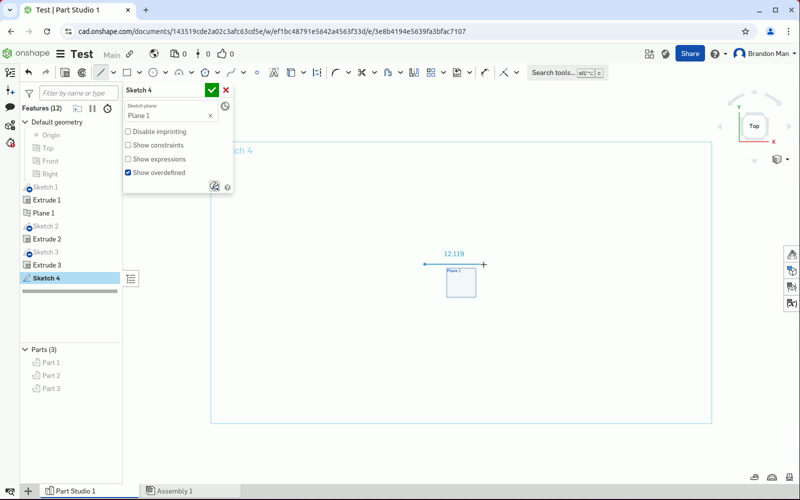
key_down(shift)
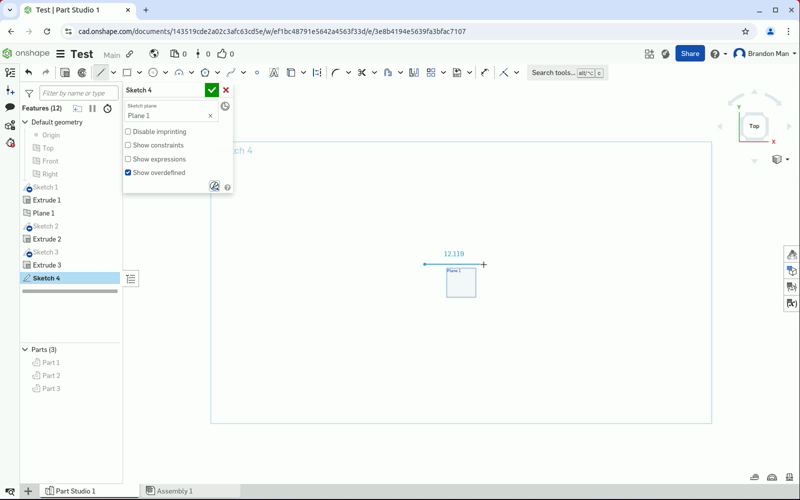
mouse_move(513, 264)
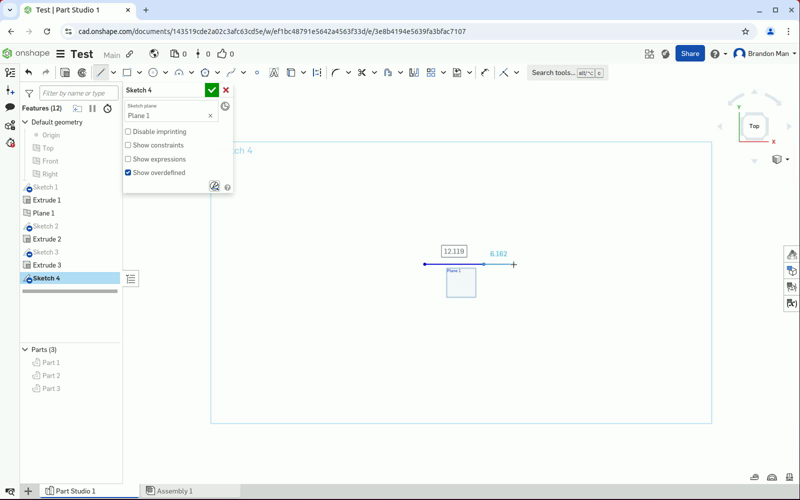
mouse_move(483, 262)
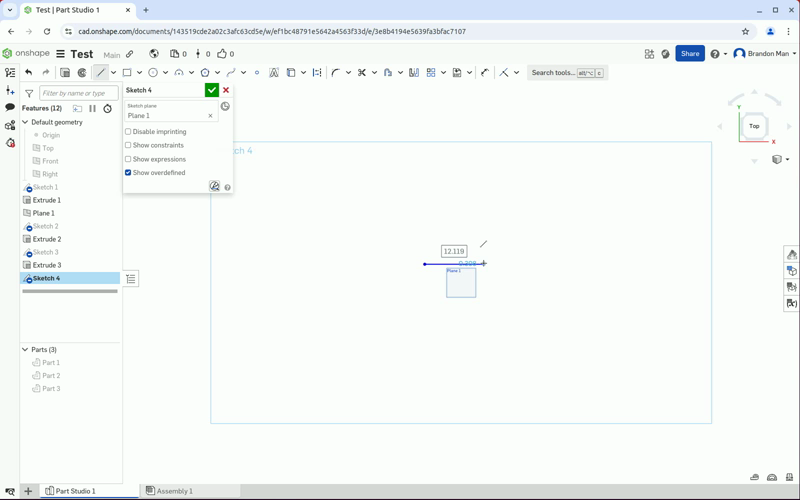
scroll(6)
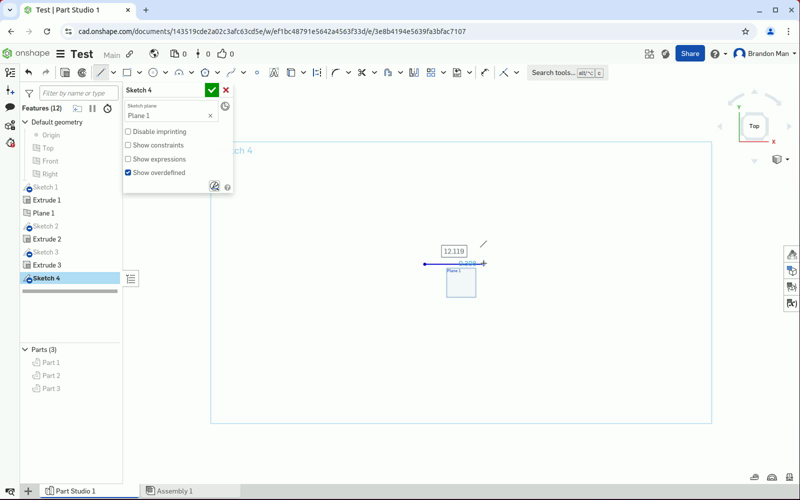
scroll(6)
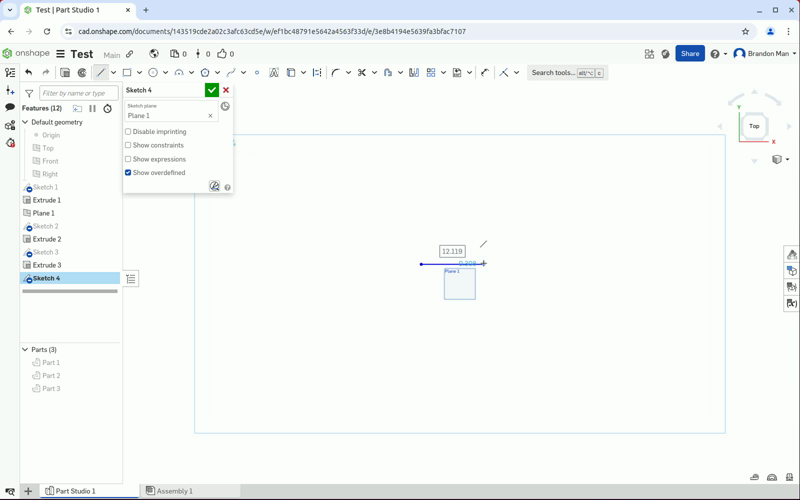
scroll(6)
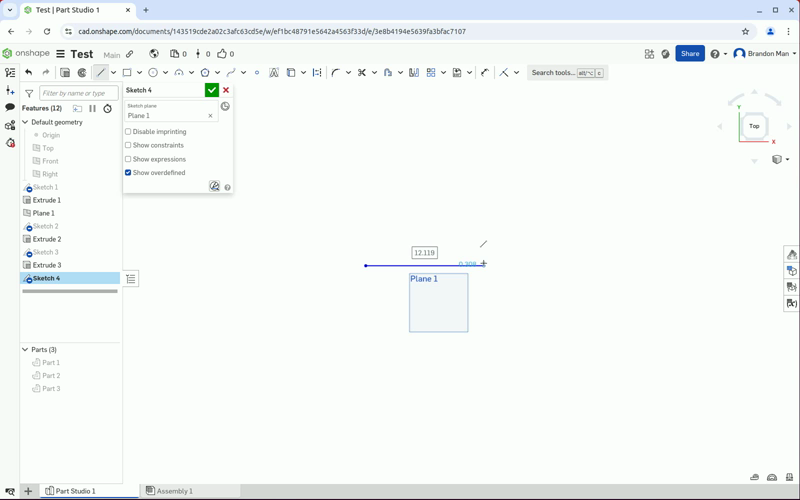
scroll(6)
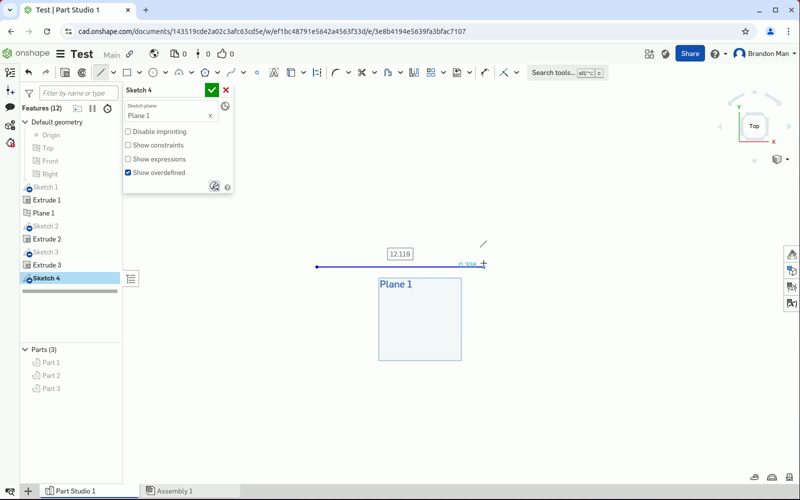
scroll(6)
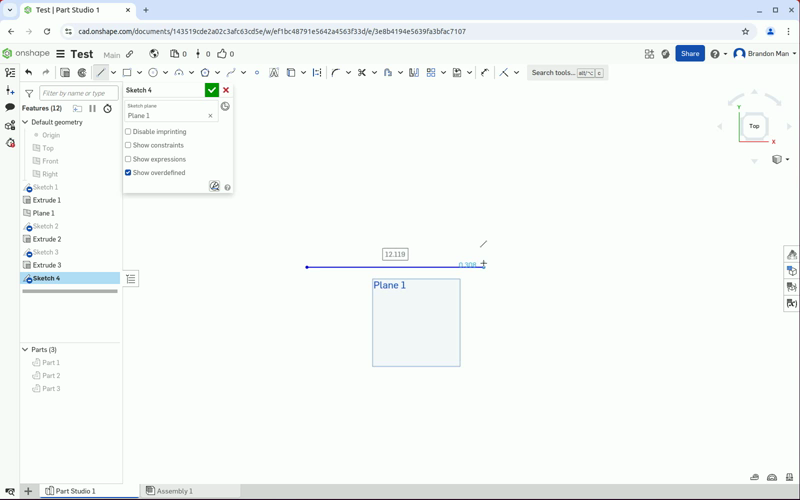
scroll(6)
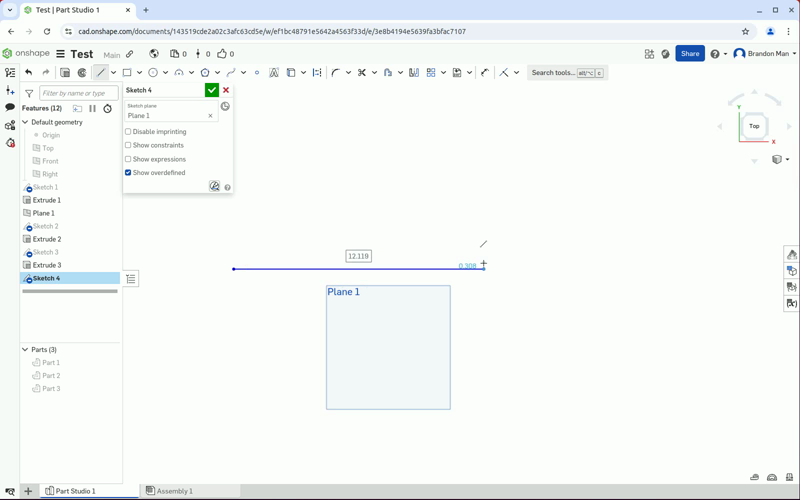
scroll(6)
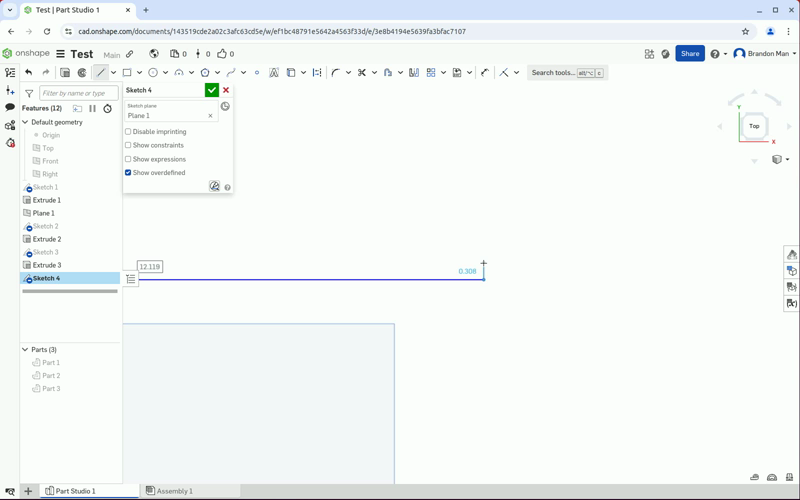
click(483, 262)
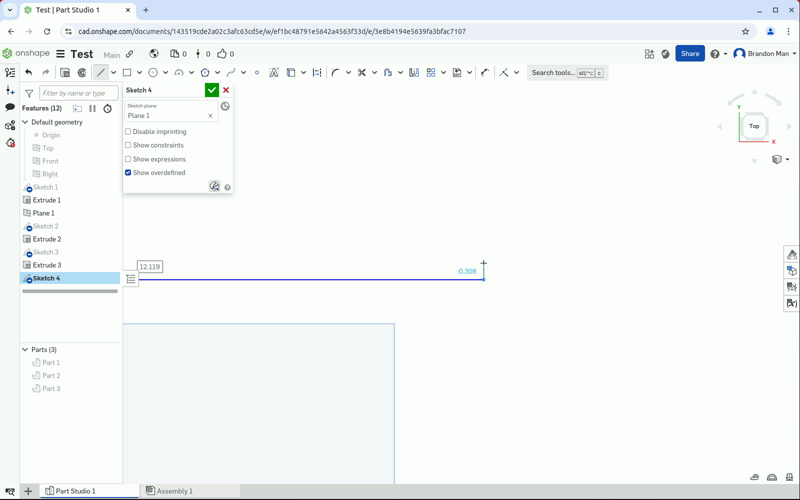
scroll(-6)
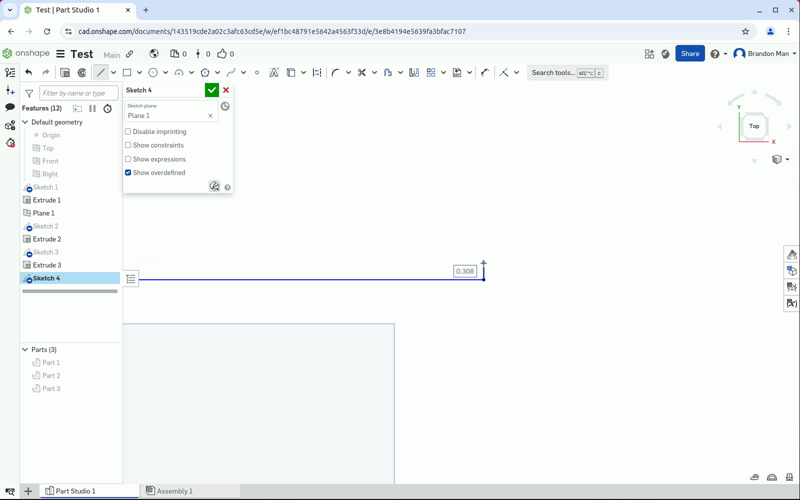
scroll(-6)
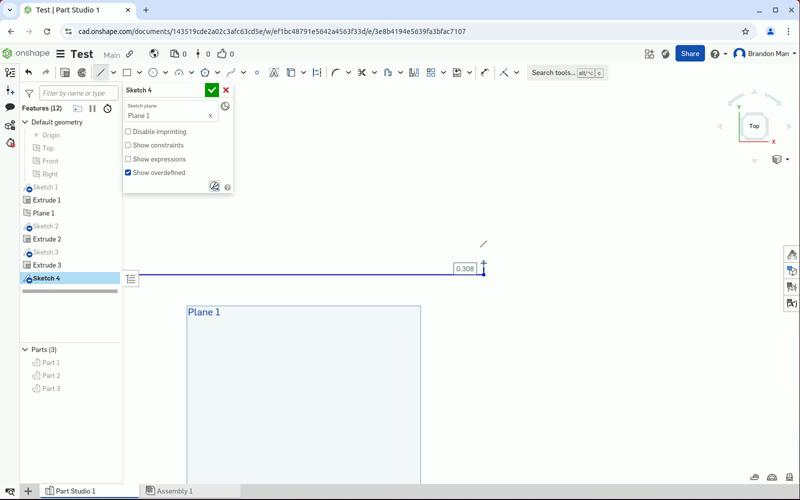
scroll(-6)
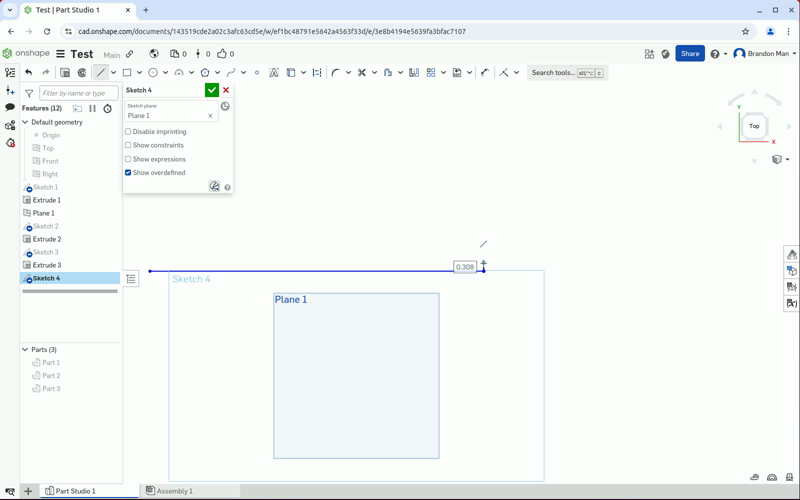
scroll(-6)
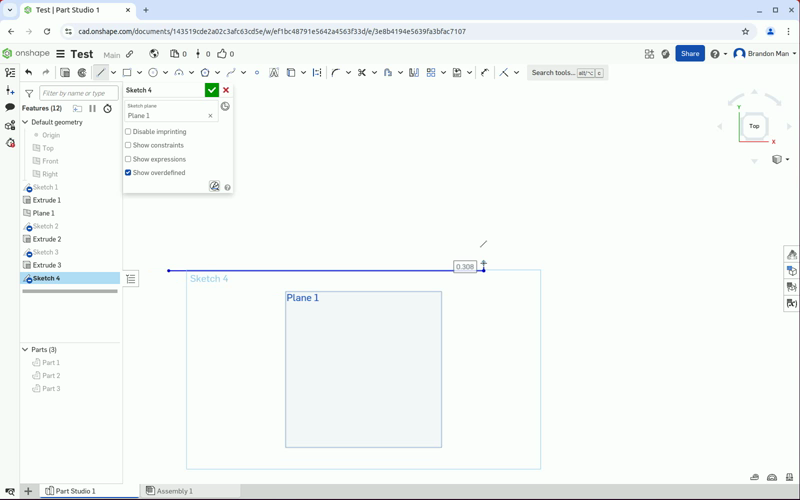
scroll(-6)
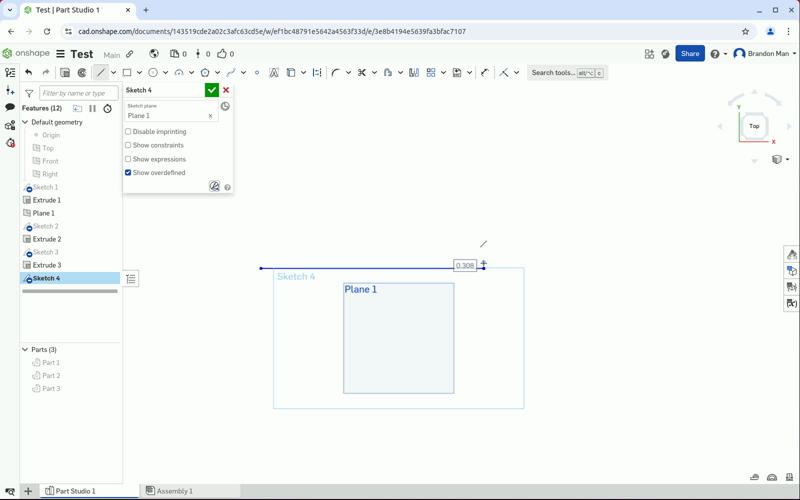
scroll(-6)
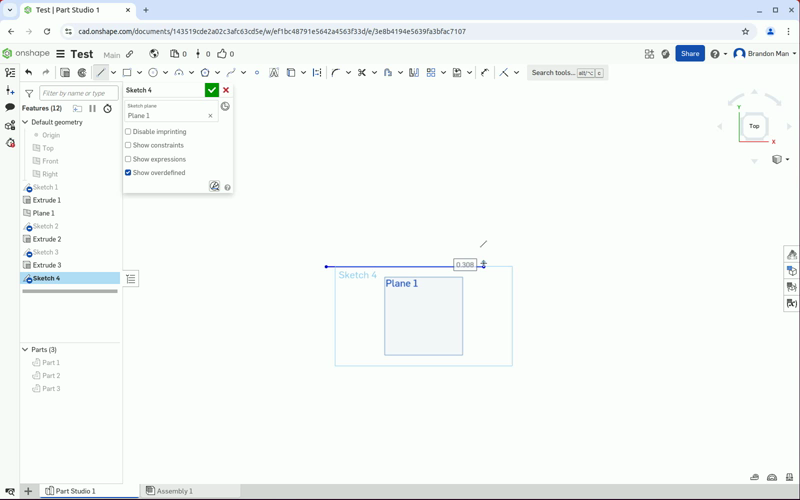
scroll(-6)
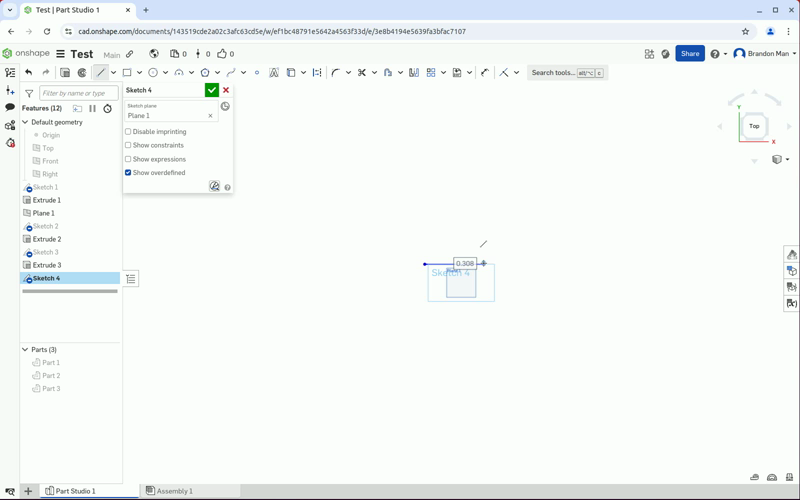
key_up(shift)
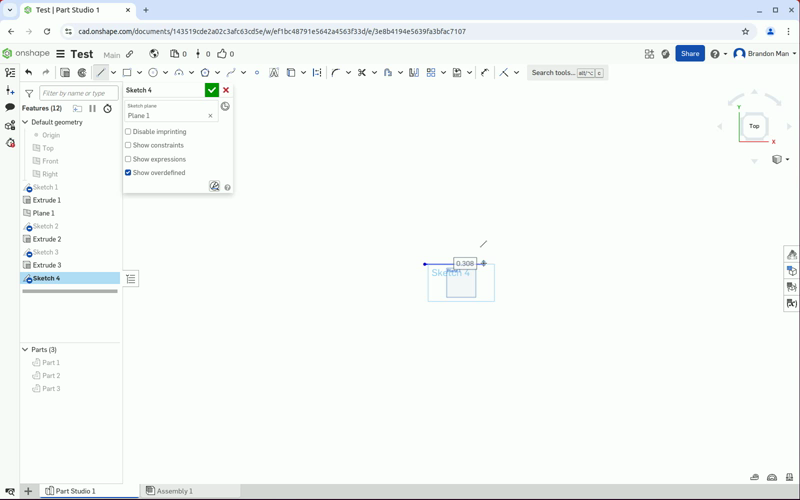
key_down(shift)
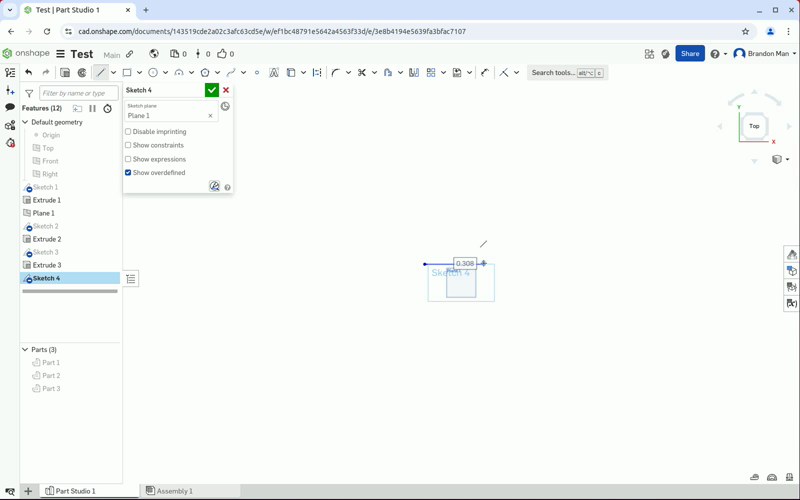
mouse_move(513, 262)
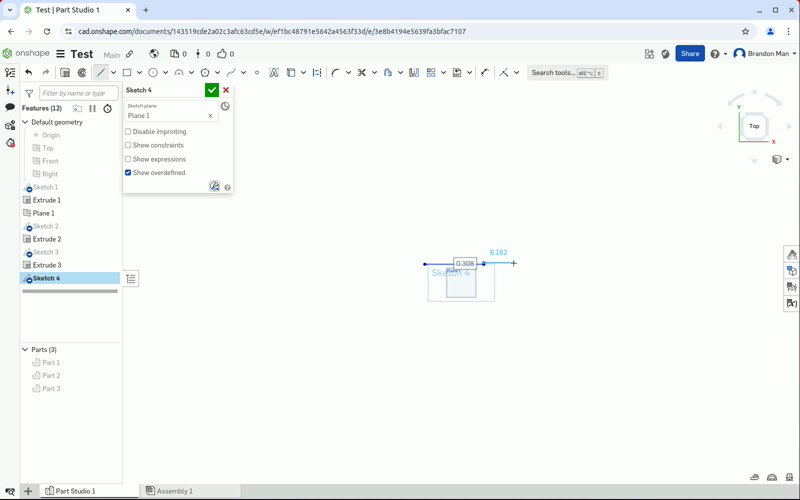
mouse_move(424, 262)
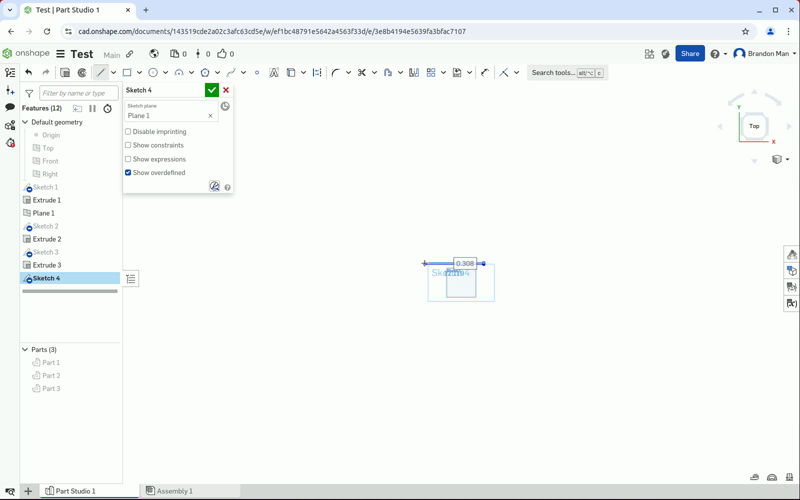
scroll(6)
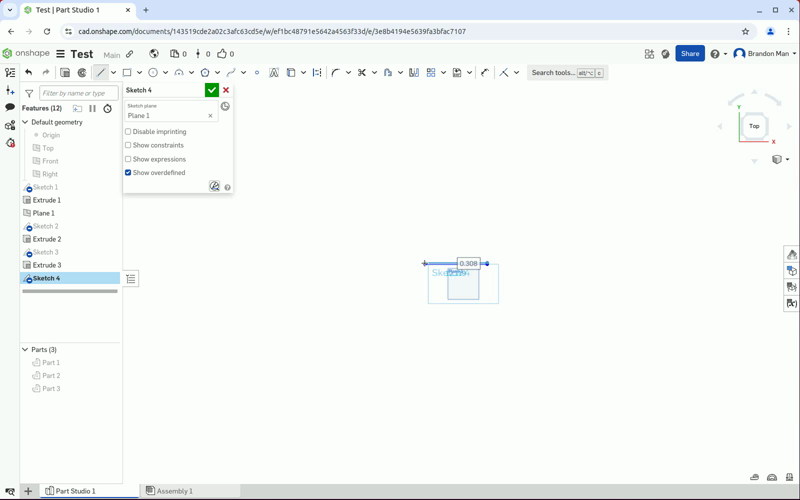
scroll(6)
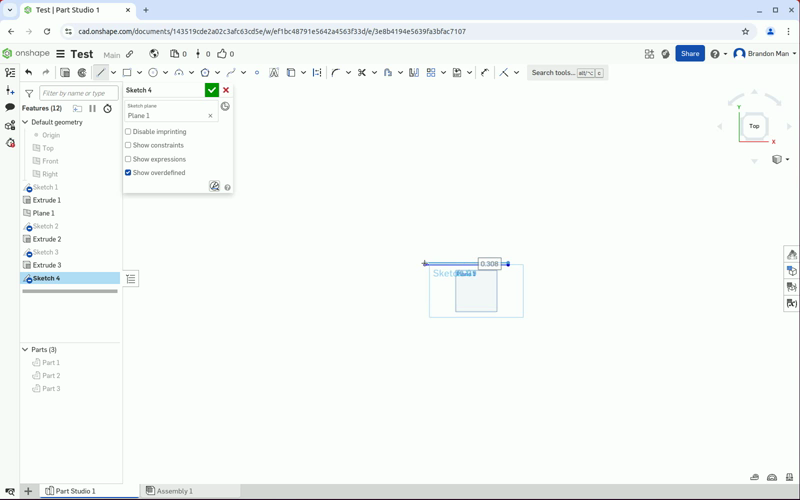
scroll(6)
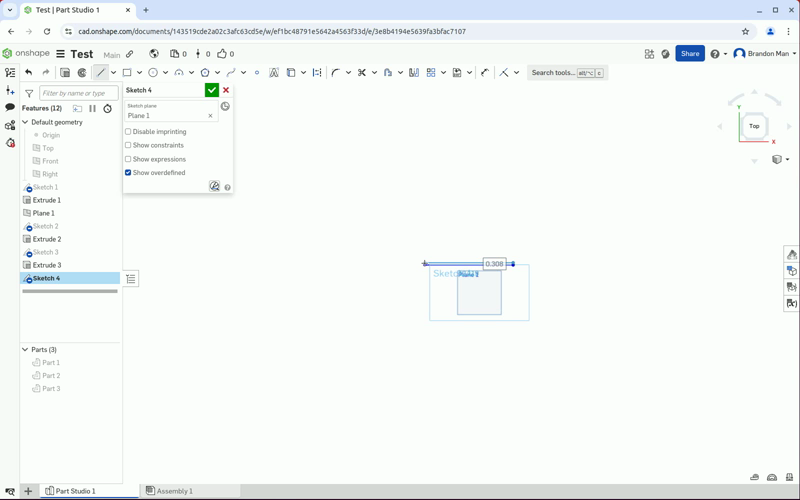
scroll(6)
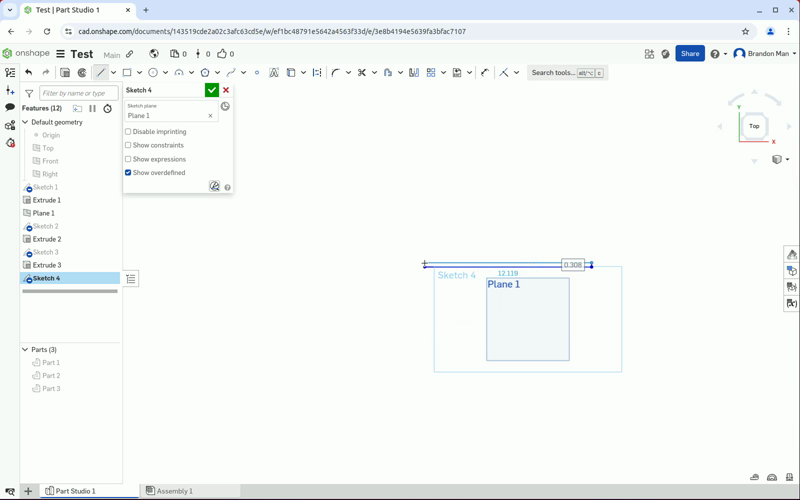
scroll(6)
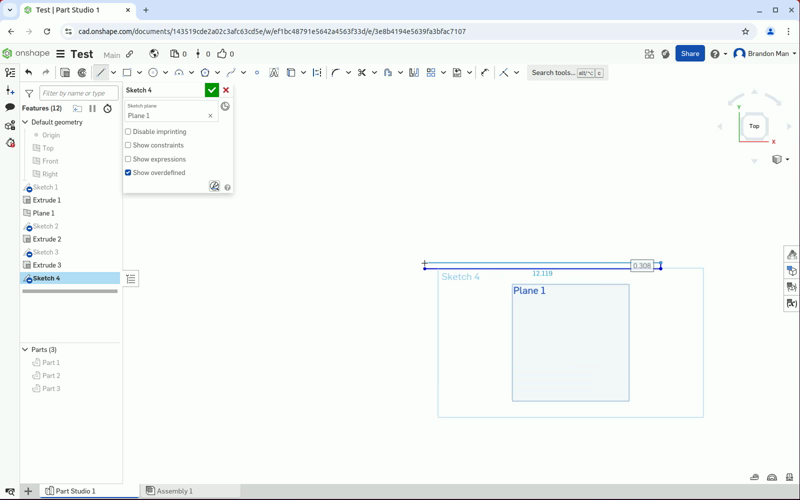
scroll(6)
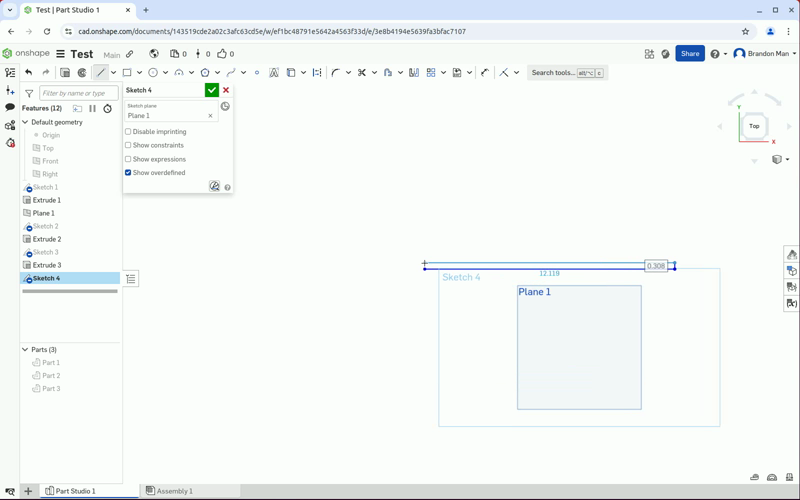
scroll(6)
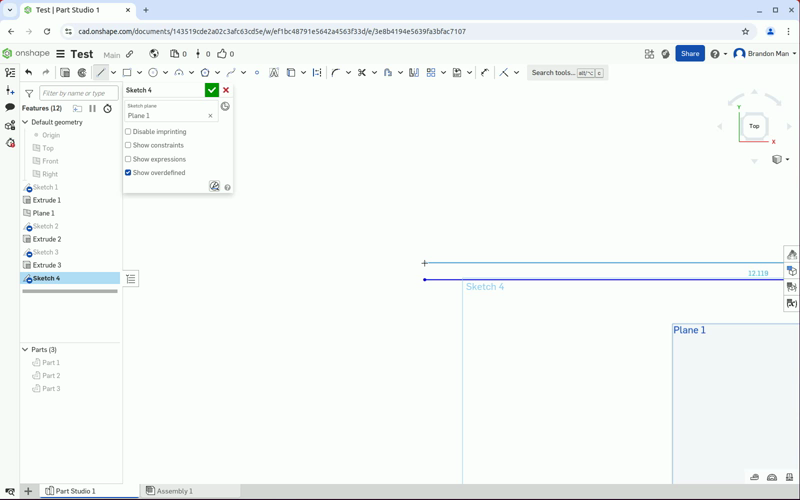
click(424, 262)
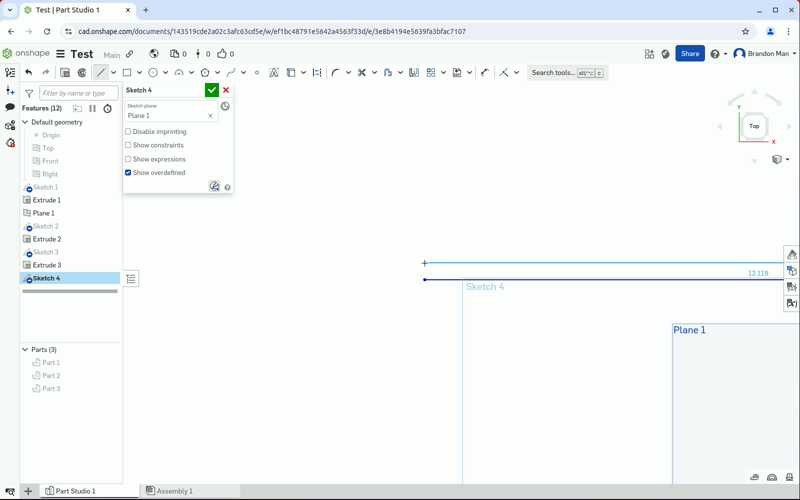
scroll(-6)
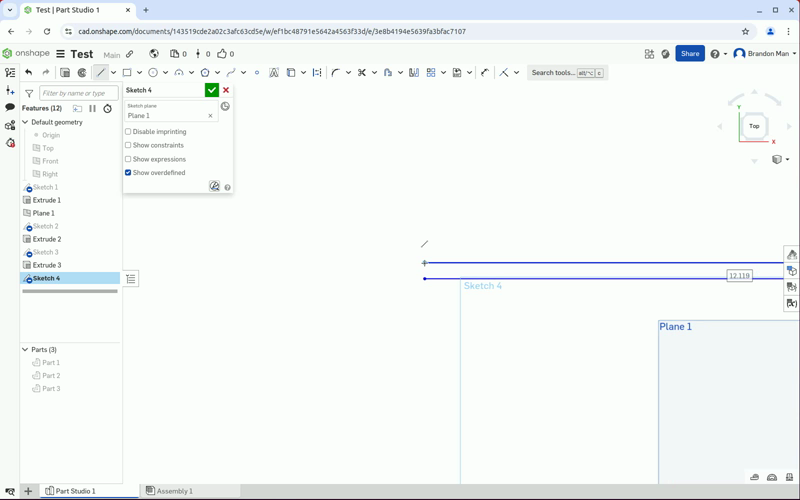
scroll(-6)
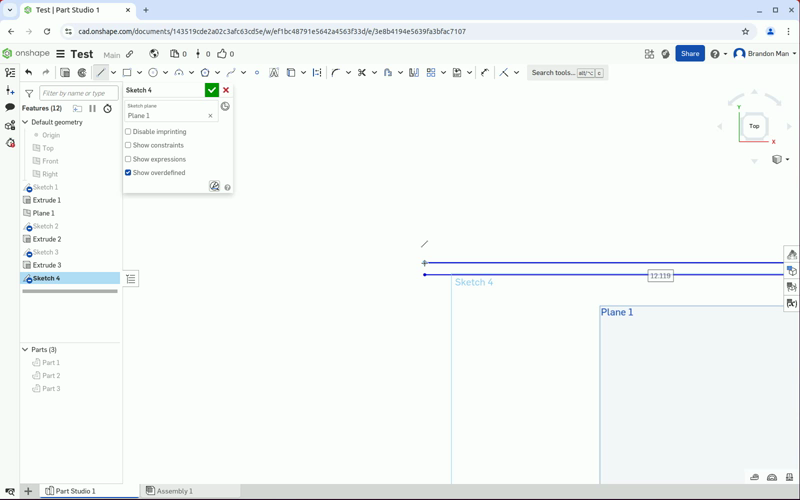
scroll(-6)
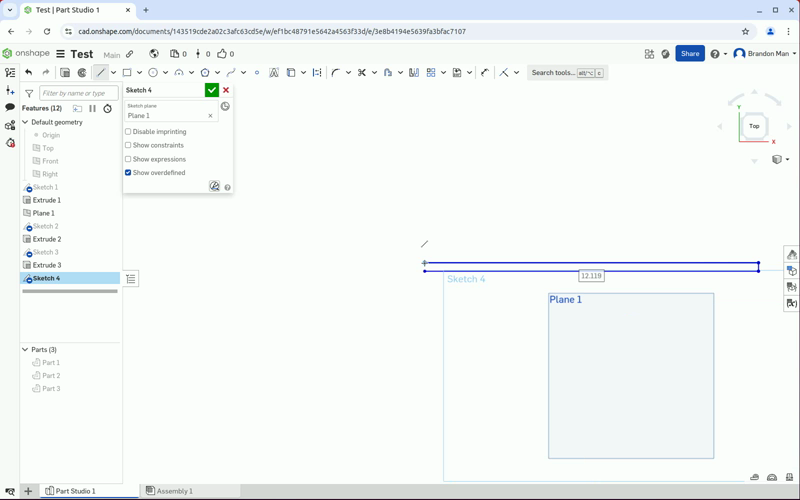
scroll(-6)
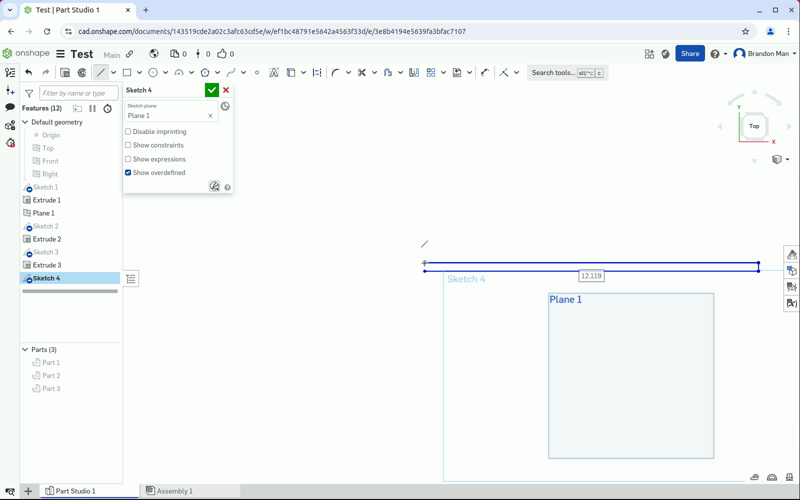
scroll(-6)
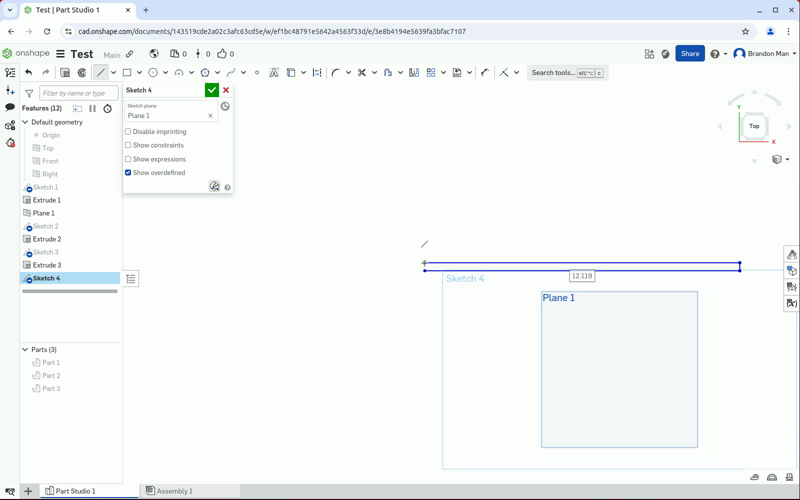
scroll(-6)
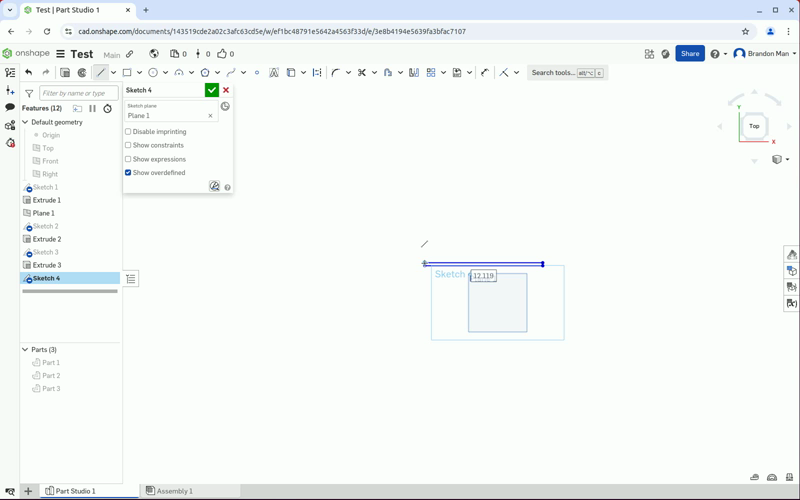
scroll(-6)
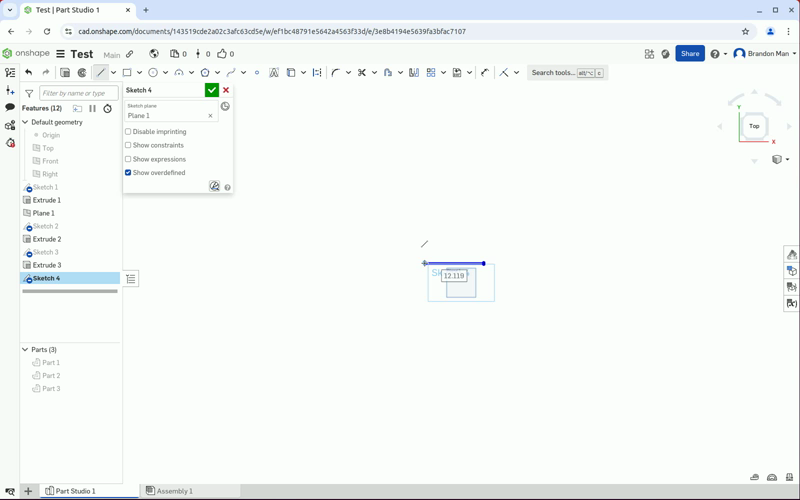
key_up(shift)
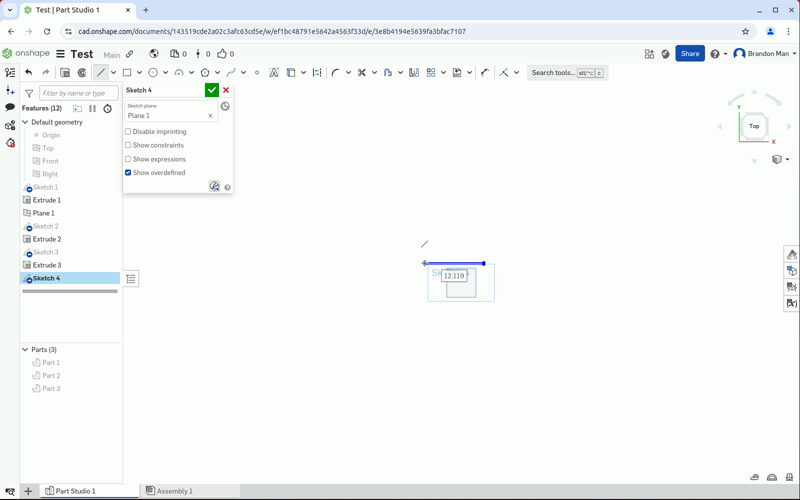
mouse_move(454, 262)
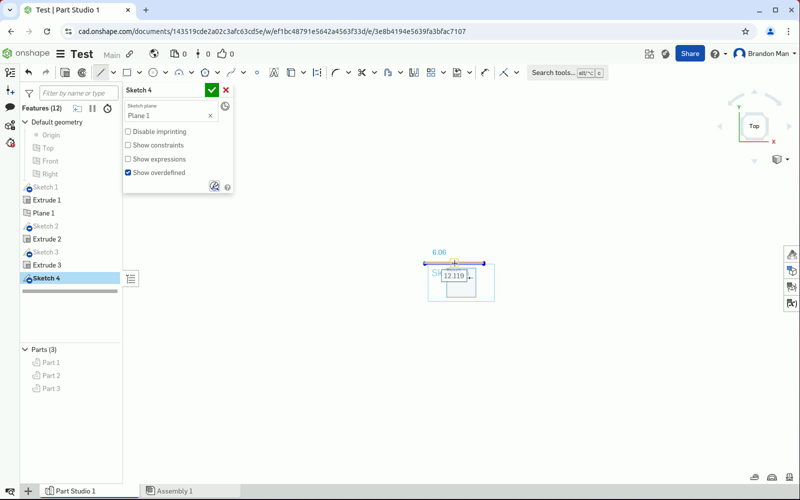
key_down(shift)
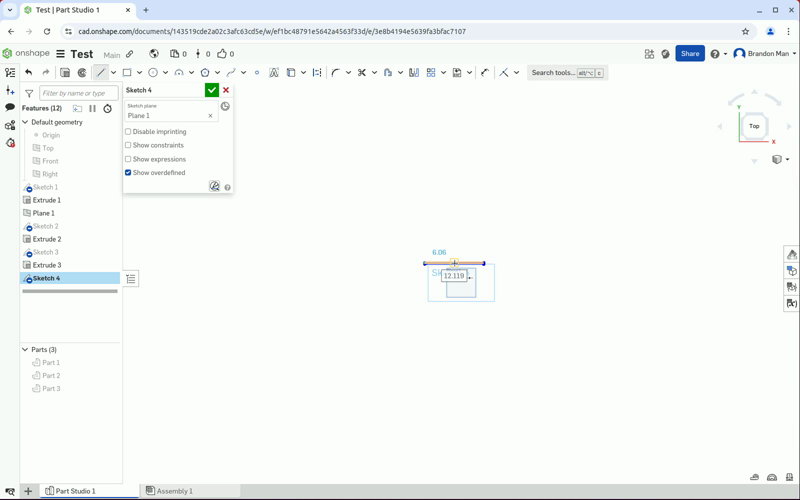
mouse_move(424, 264)
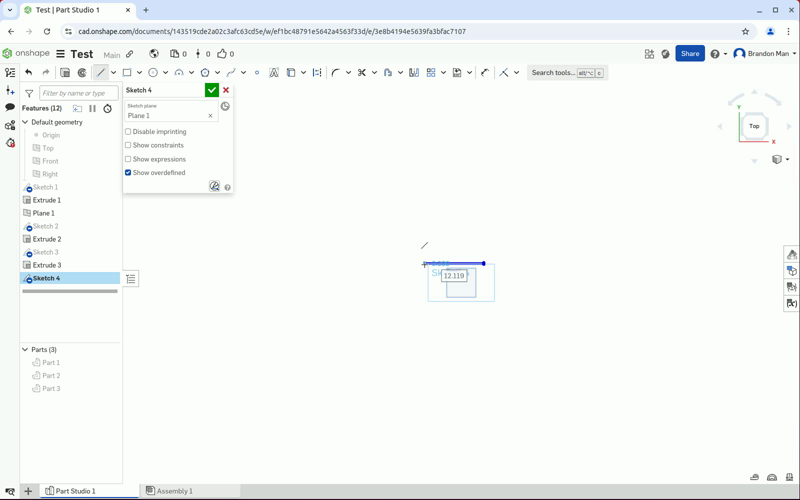
scroll(6)
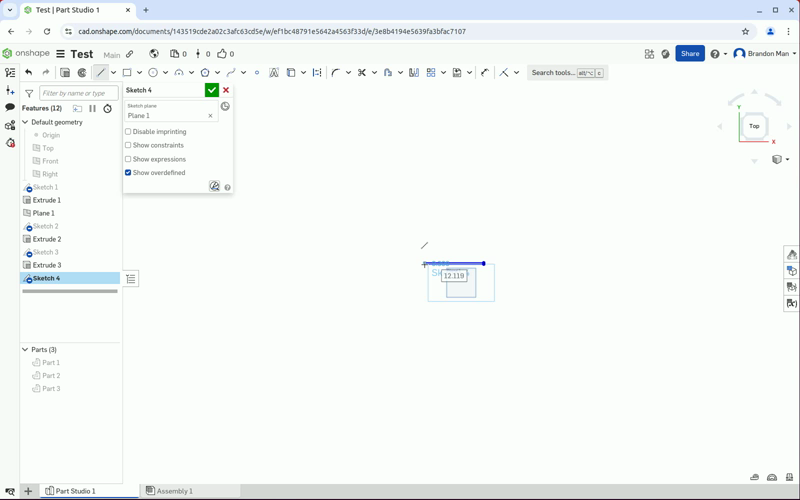
scroll(6)
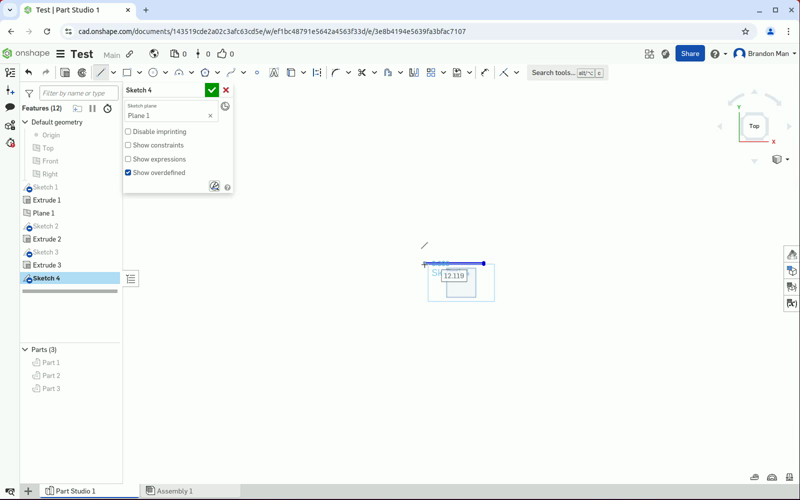
scroll(6)
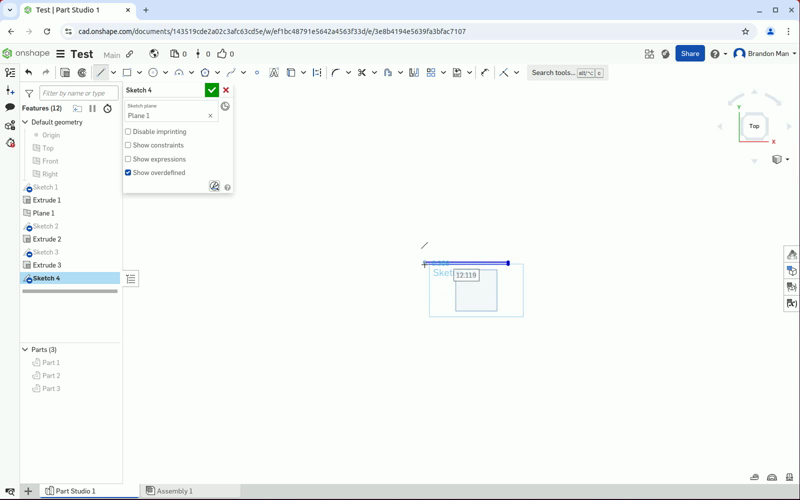
scroll(6)
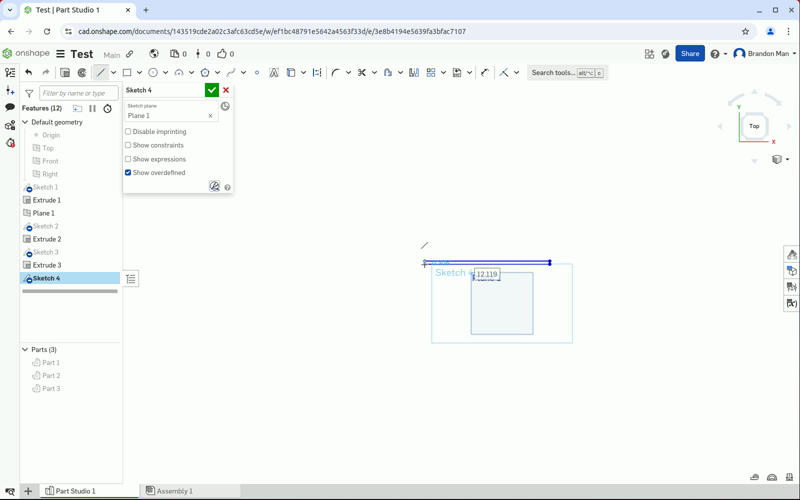
scroll(6)
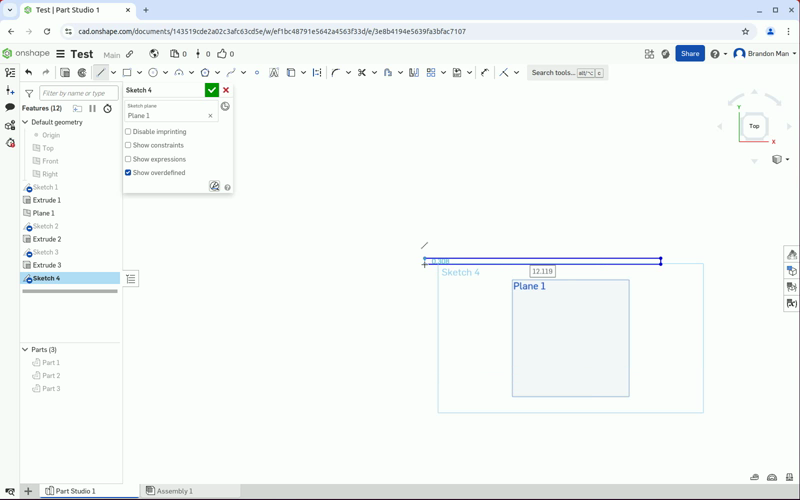
scroll(6)
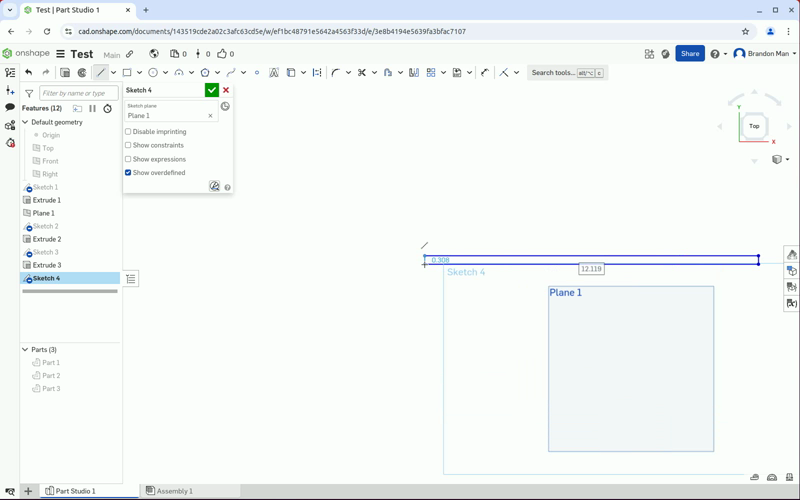
scroll(6)
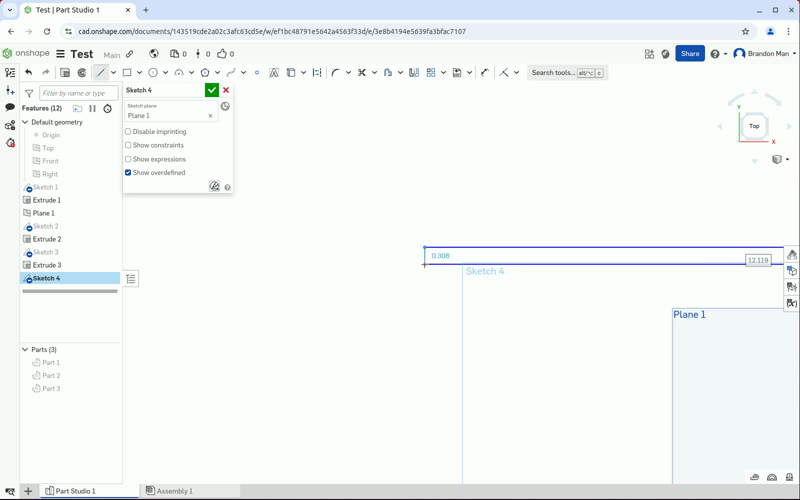
key_up(shift)
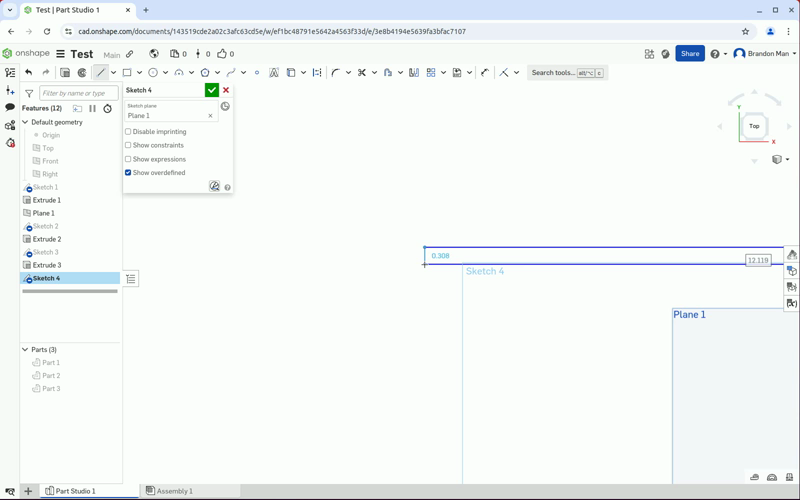
click(424, 264)
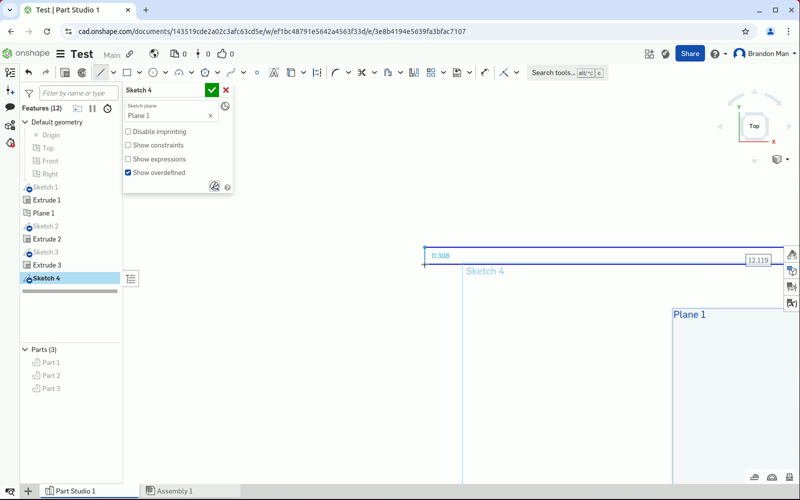
scroll(-6)
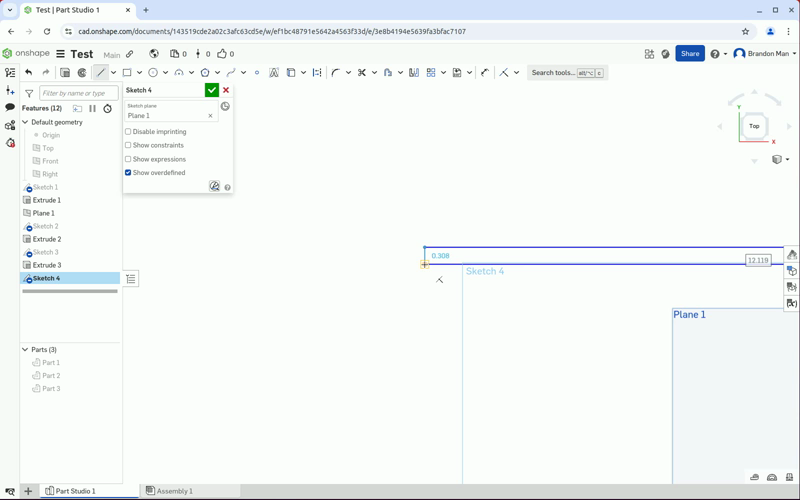
scroll(-6)
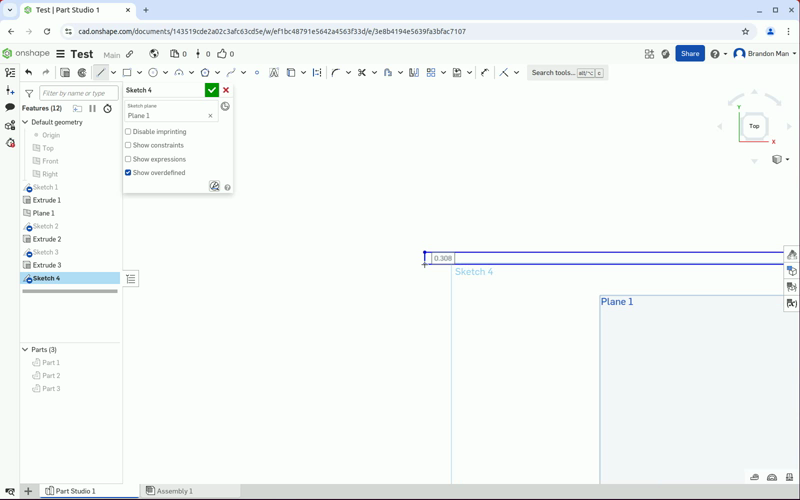
scroll(-6)
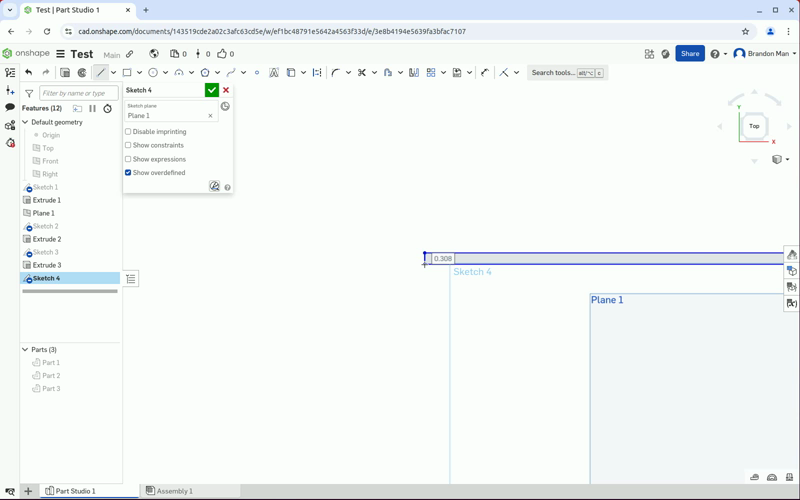
scroll(-6)
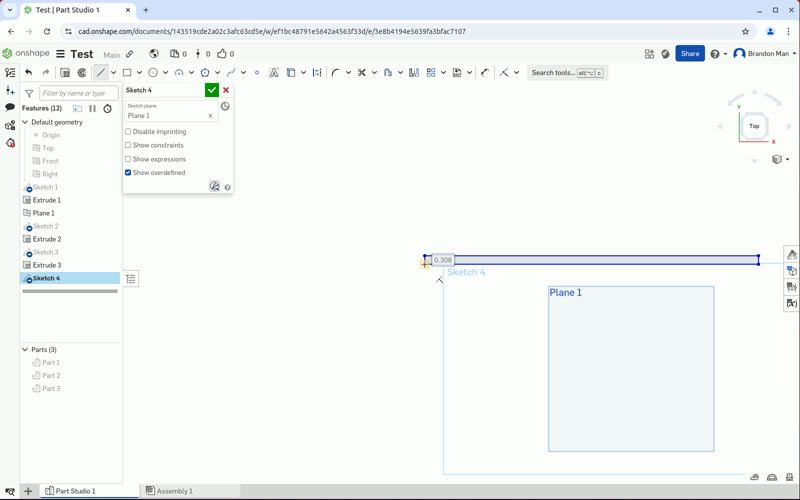
scroll(-6)
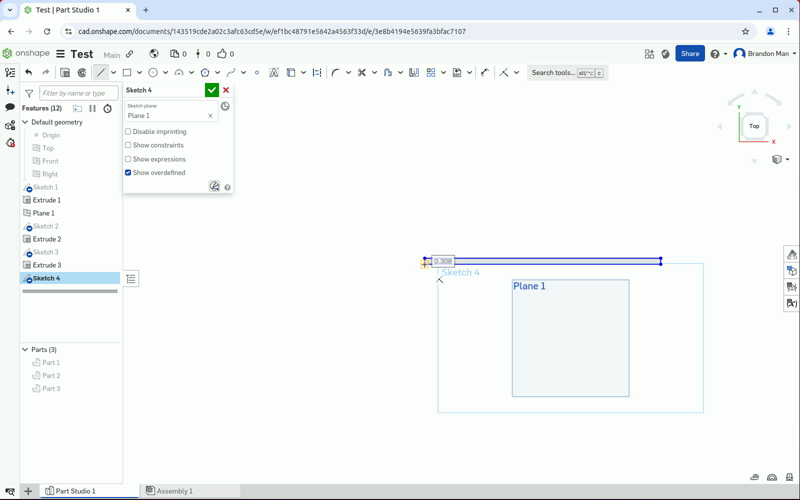
scroll(-6)
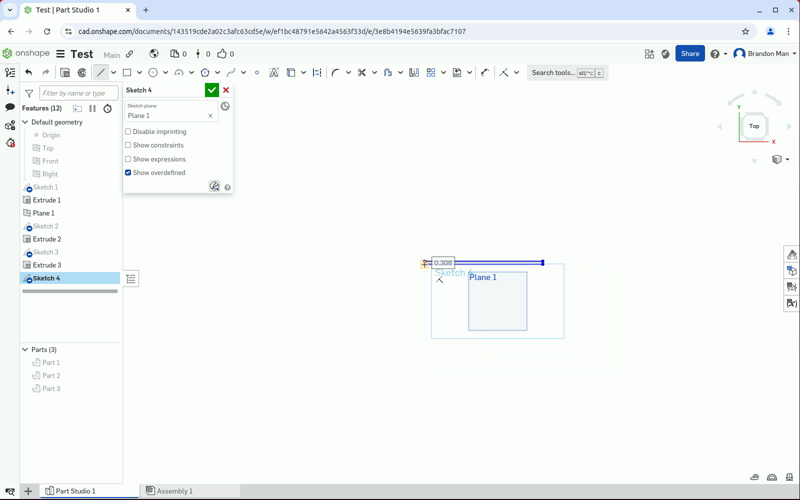
scroll(-6)
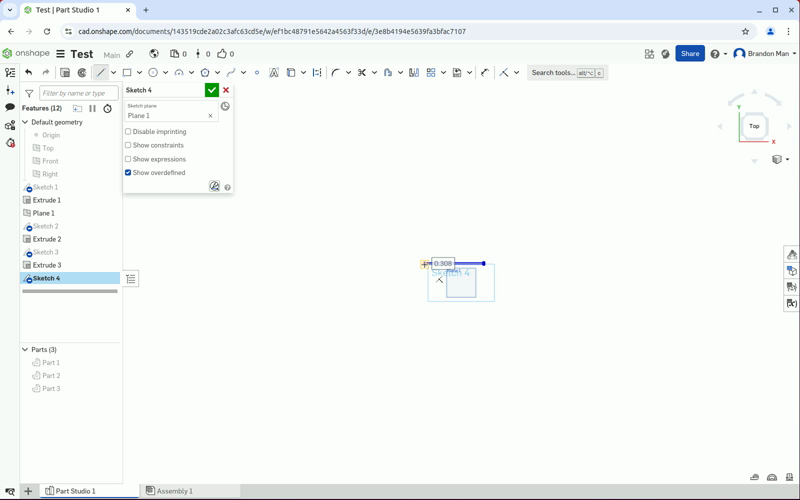
key(esc)
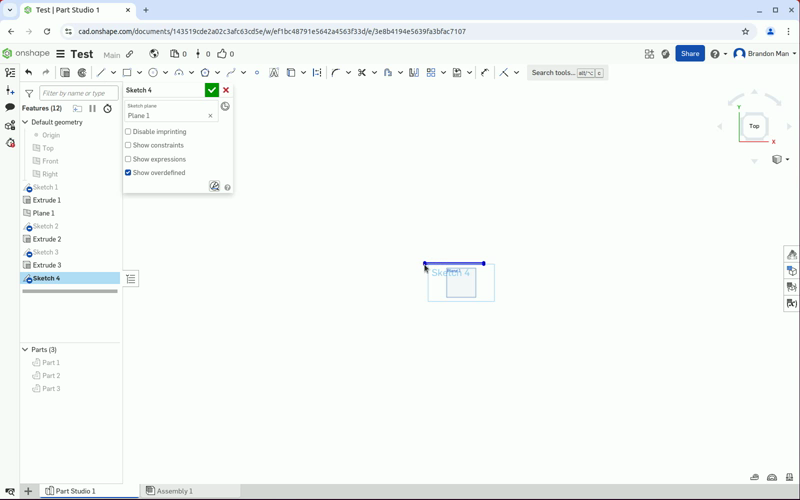
mouse_move(427, 264)
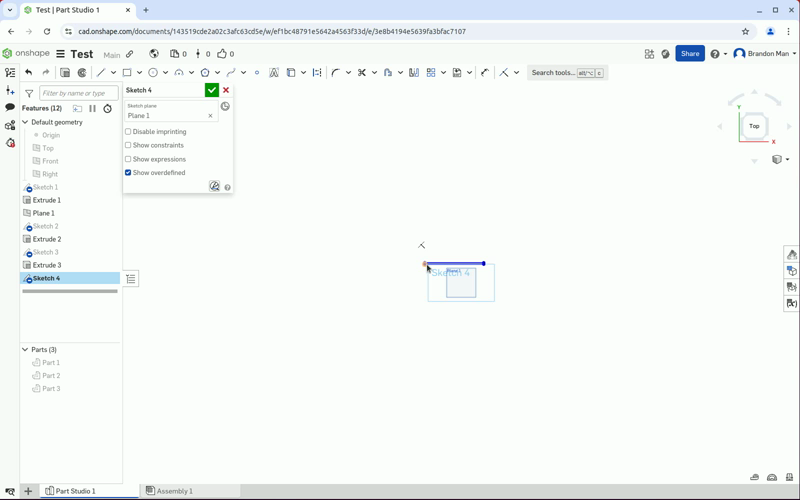
scroll(6)
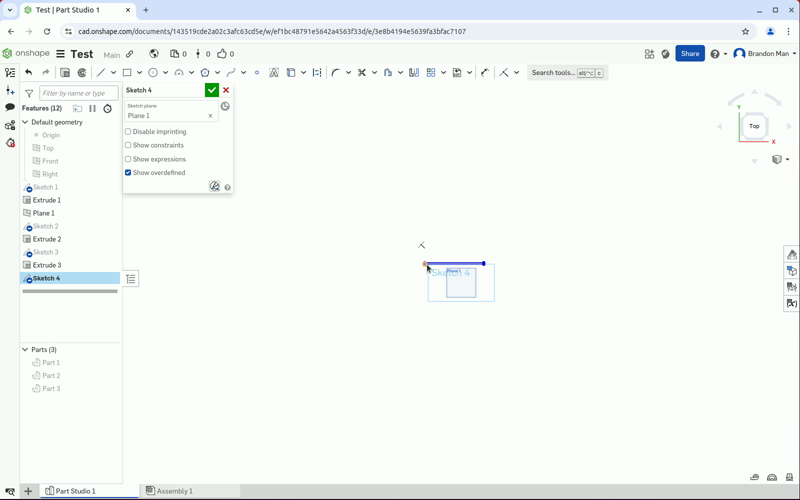
scroll(6)
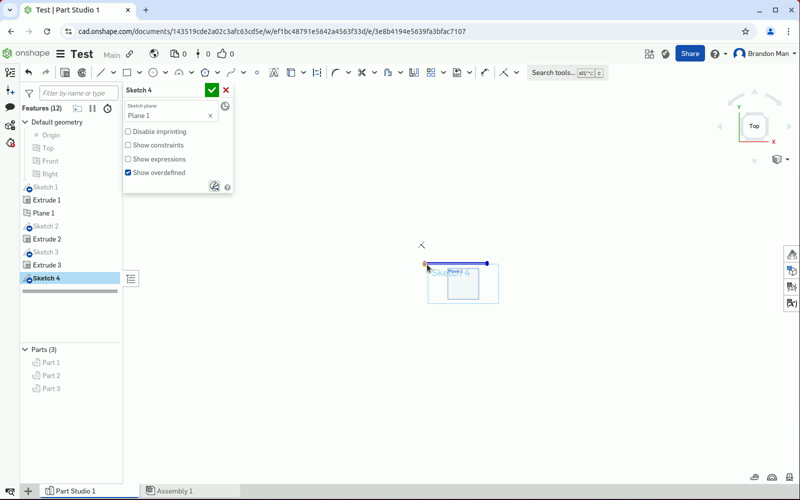
scroll(6)
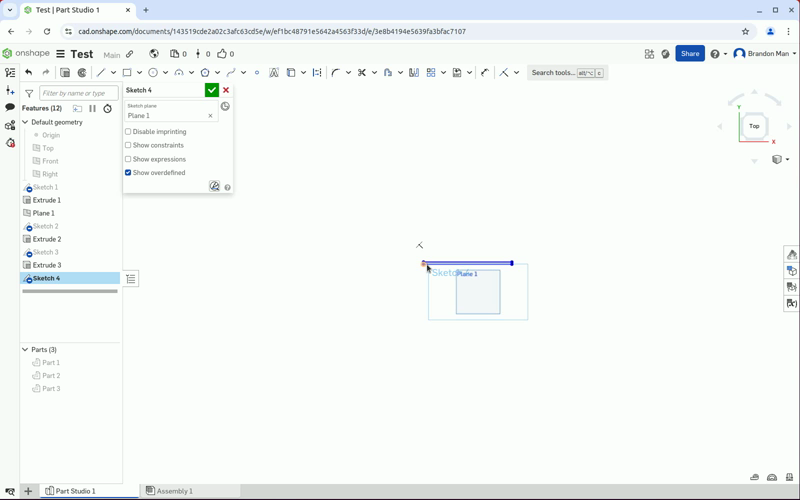
scroll(6)
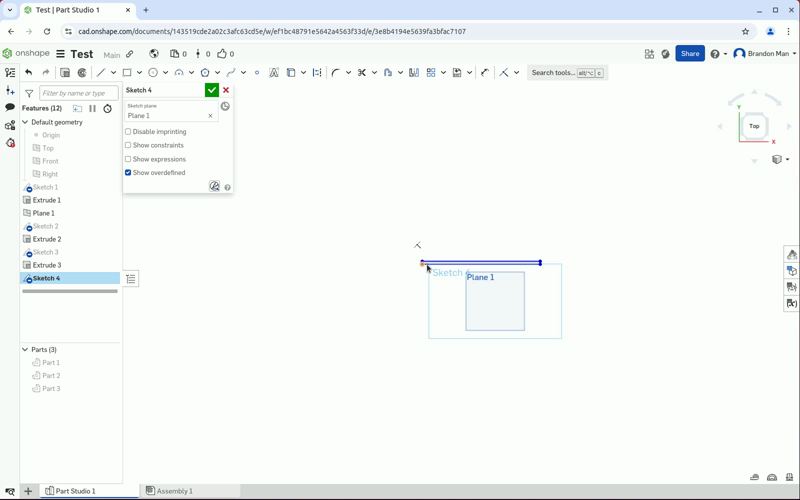
scroll(6)
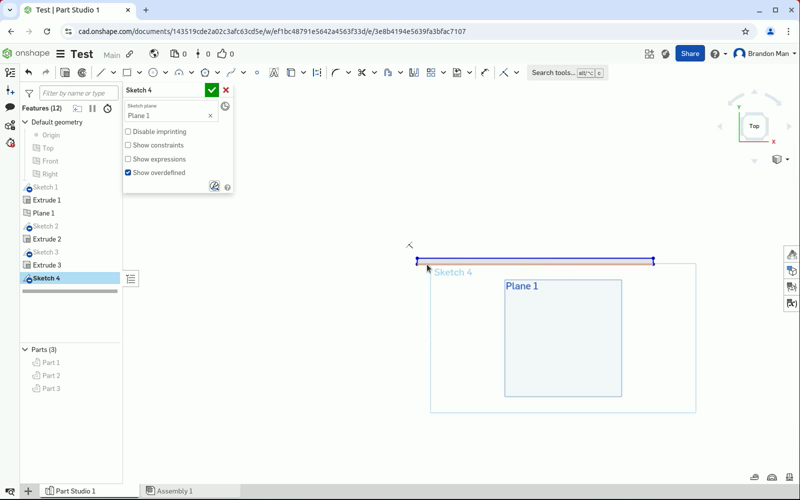
scroll(6)
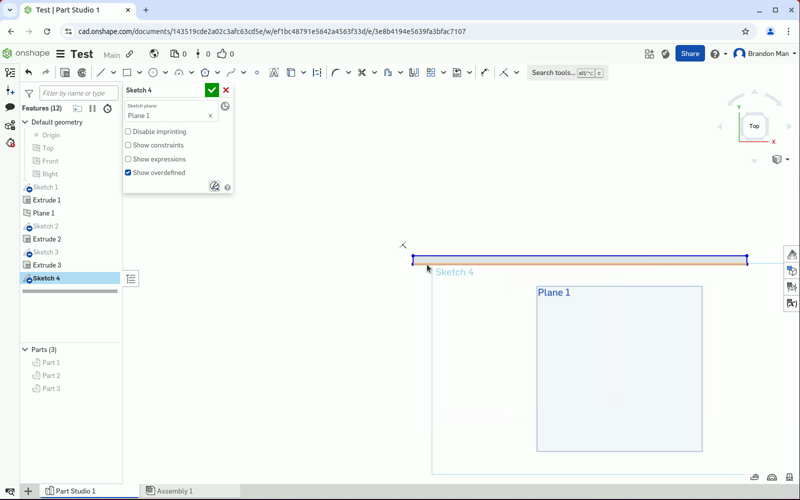
scroll(6)
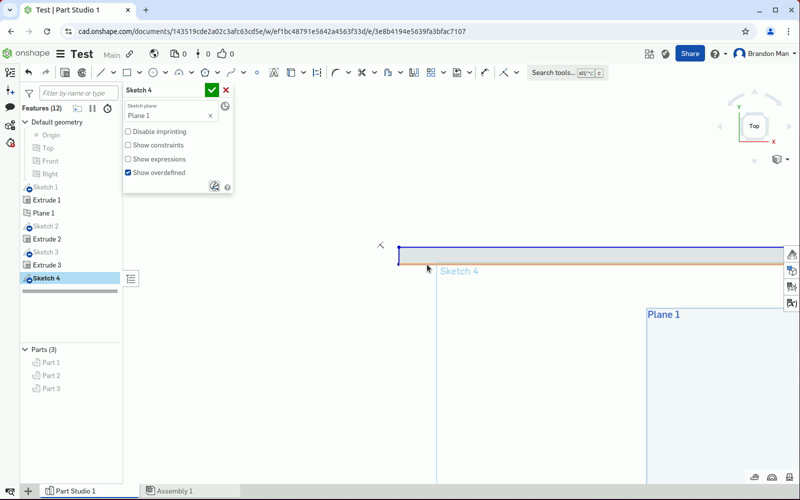
click(427, 264)
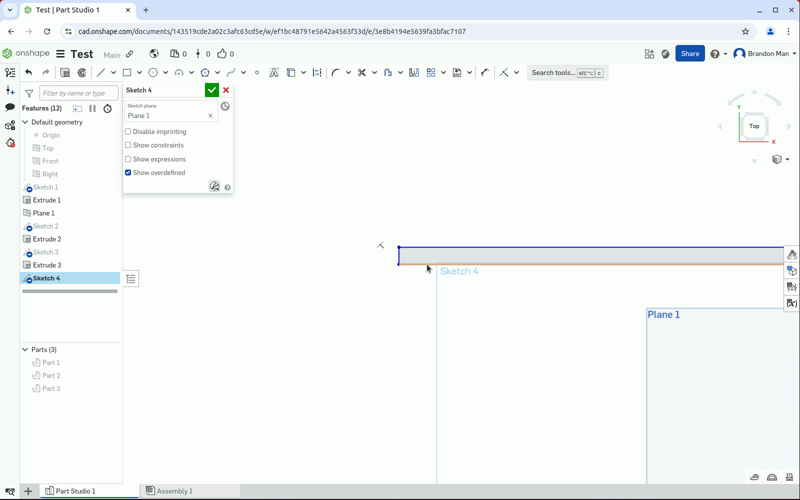
scroll(-6)
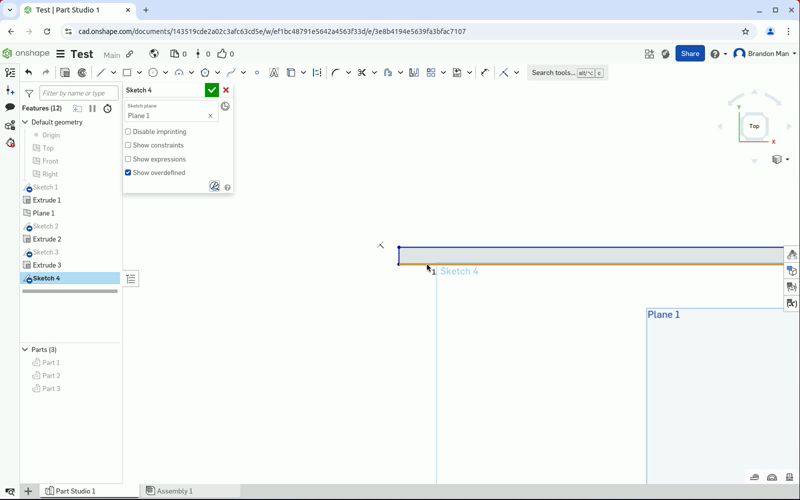
scroll(-6)
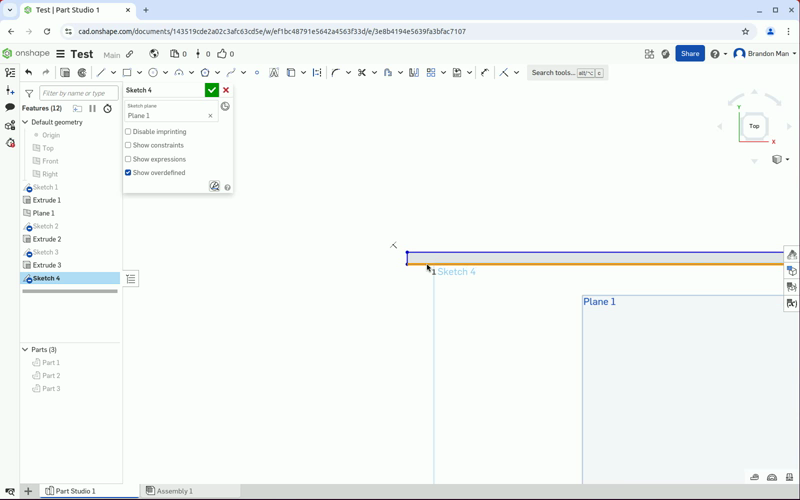
scroll(-6)
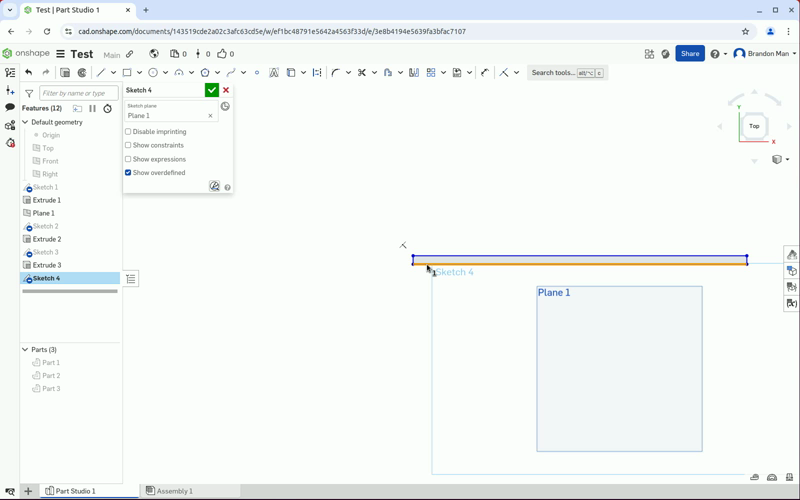
scroll(-6)
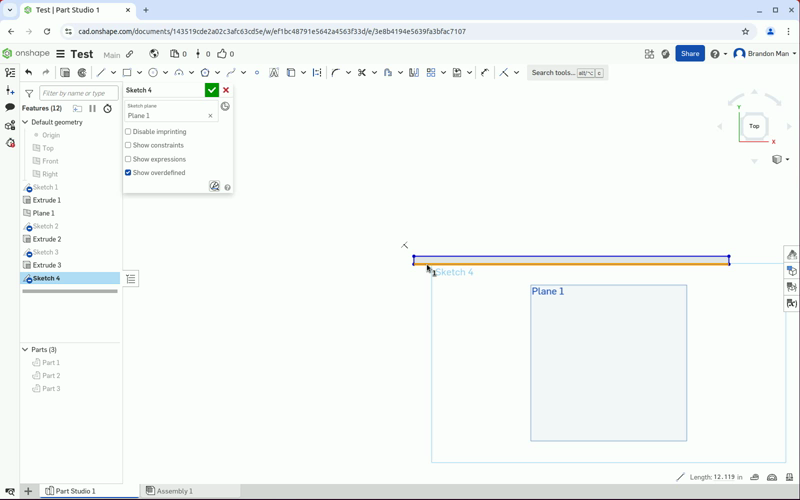
scroll(-6)
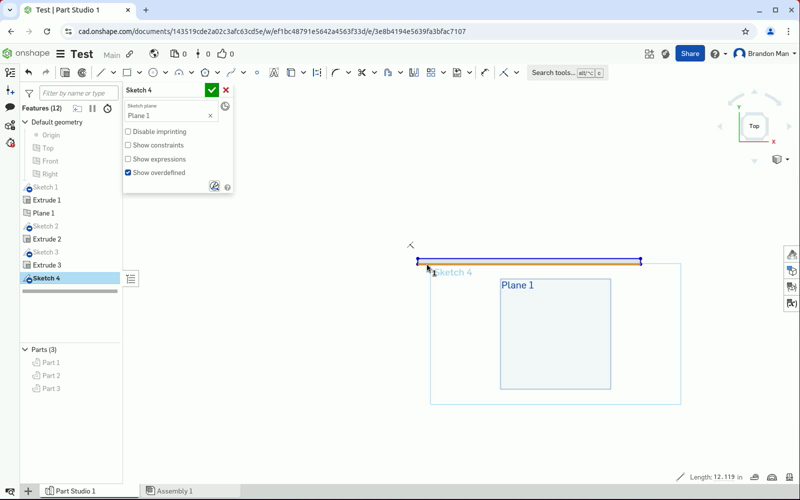
scroll(-6)
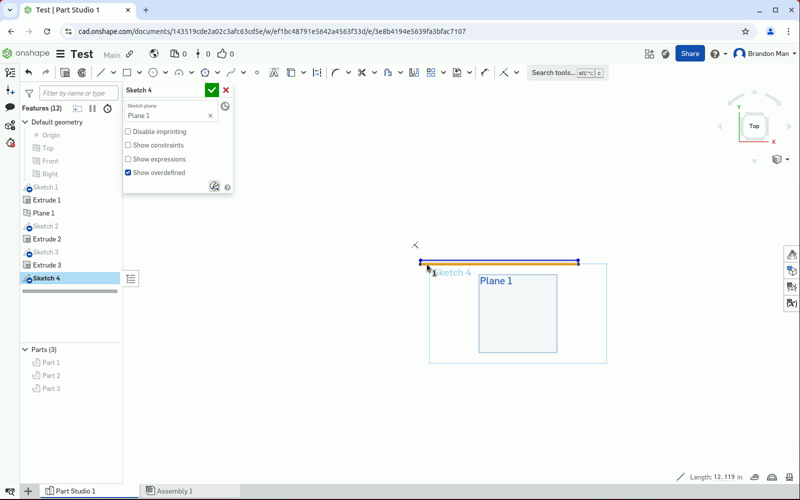
scroll(-6)
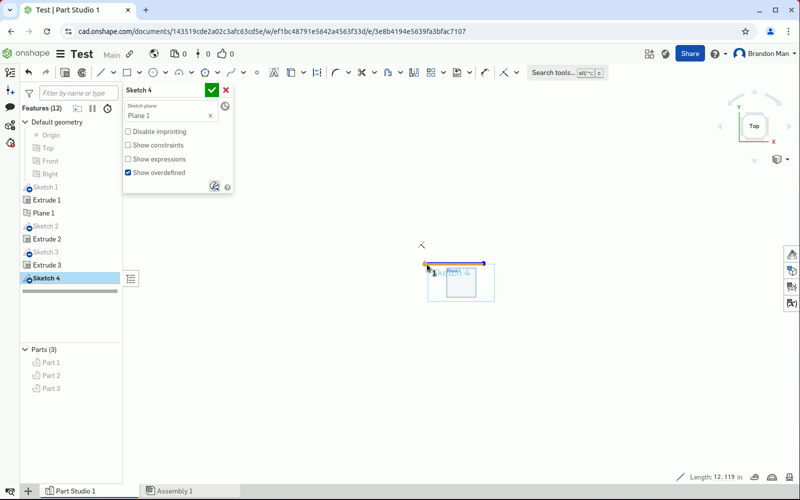
mouse_move(73, 352)
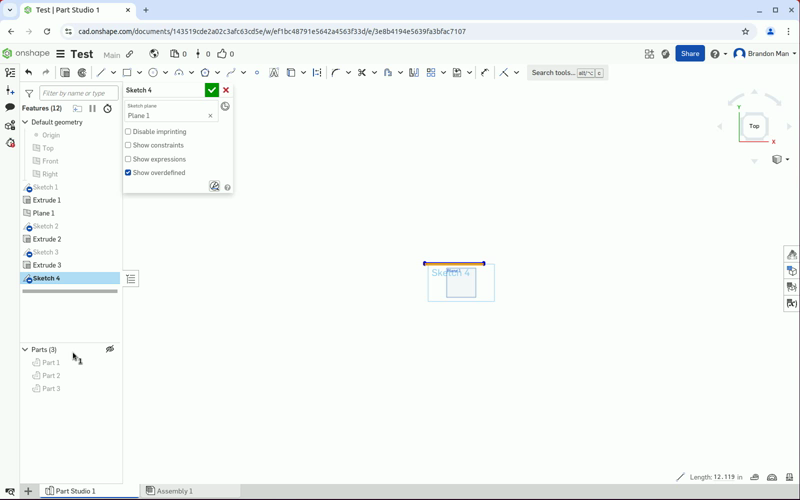
key(shift+y)
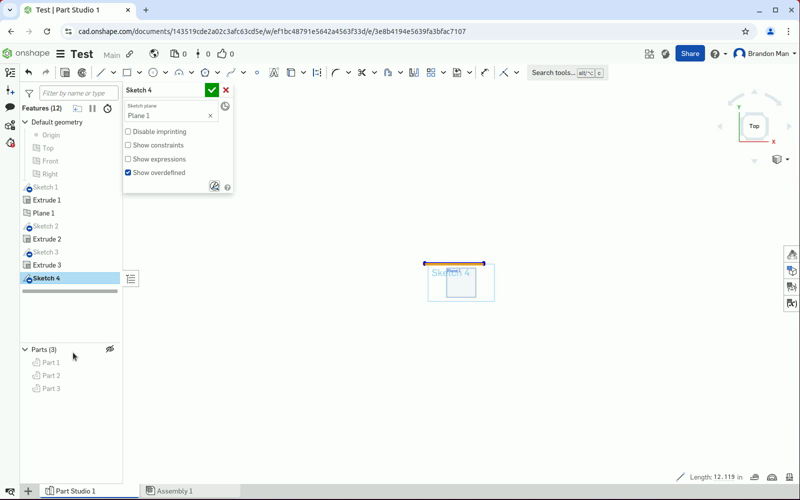
key(shift+e)
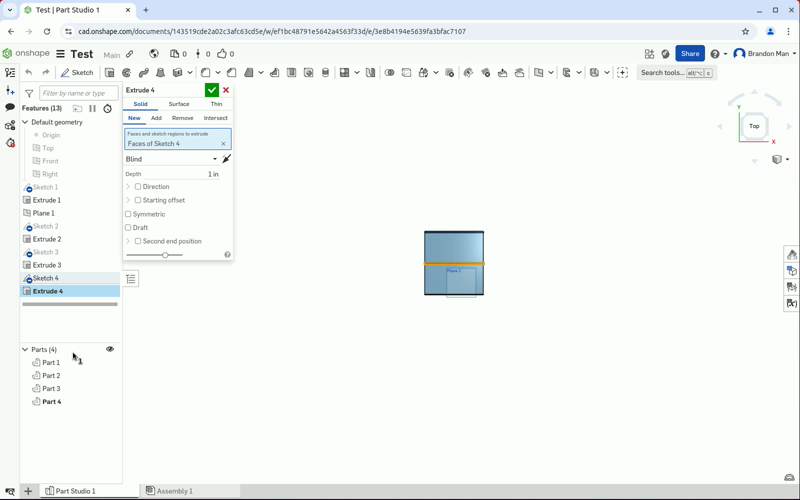
mouse_move(143, 106)
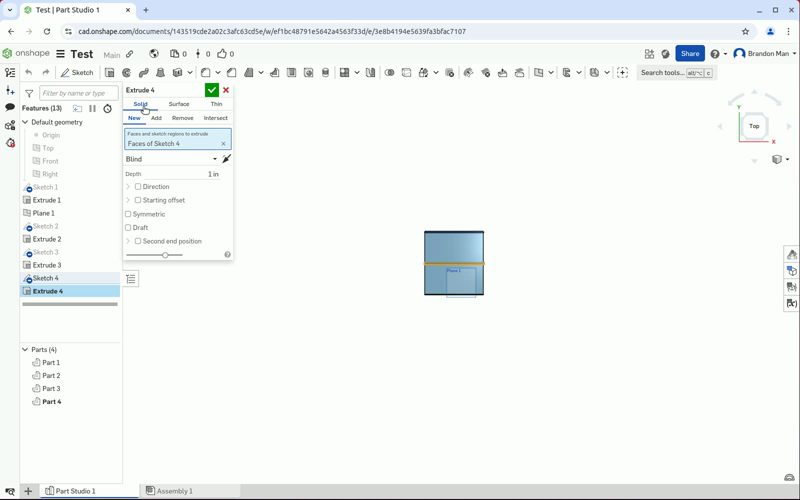
click(143, 106)
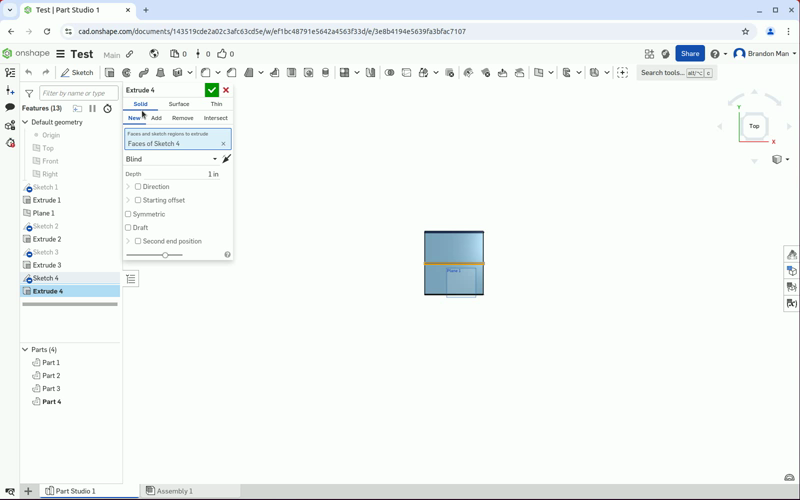
mouse_move(137, 120)
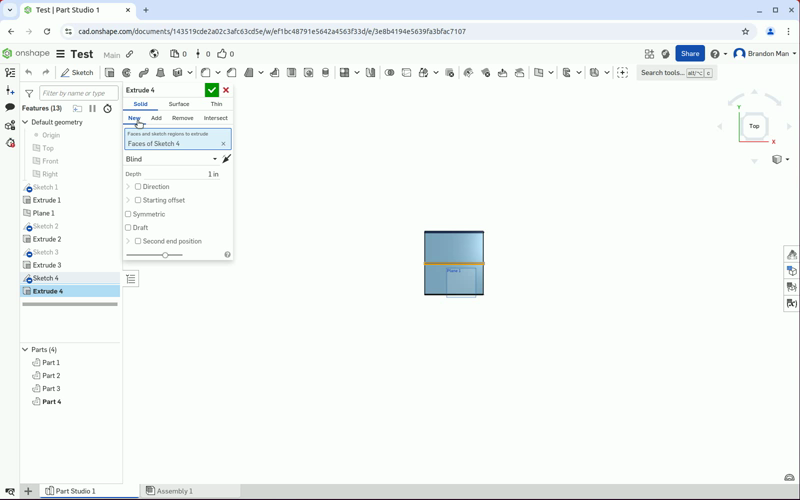
click(137, 120)
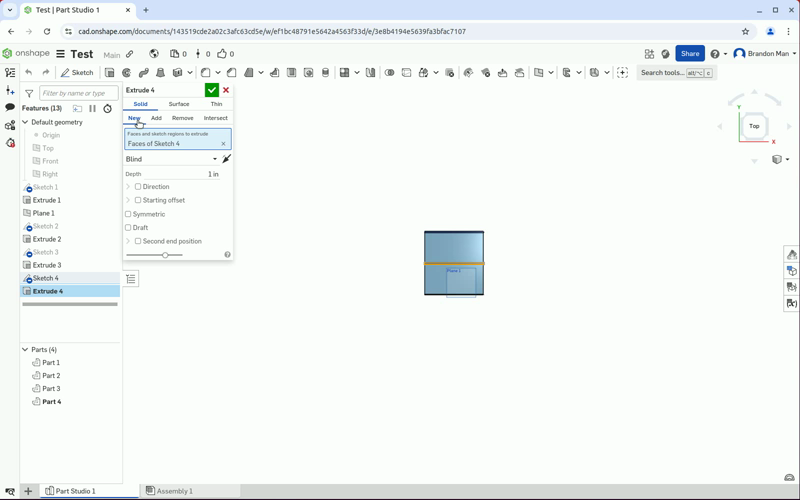
key(tab, 4)
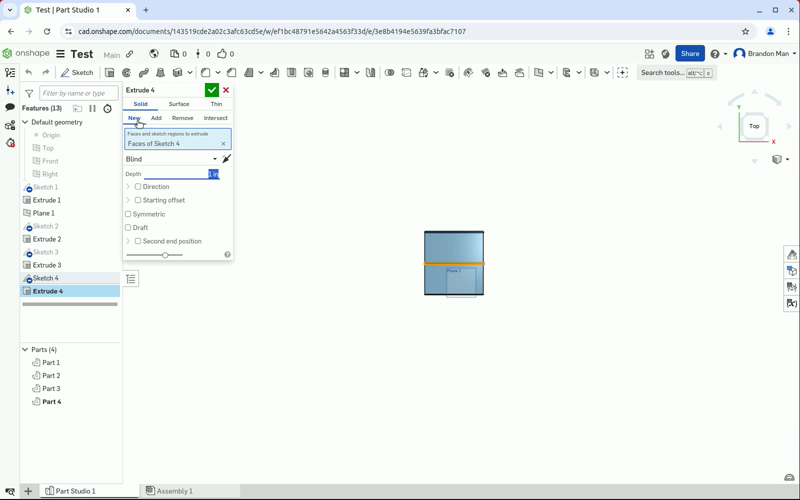
text(5.777)
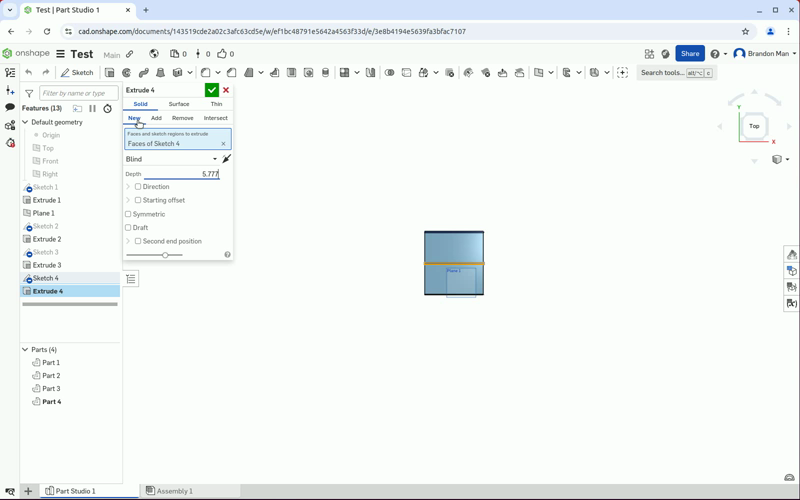
key(enter)
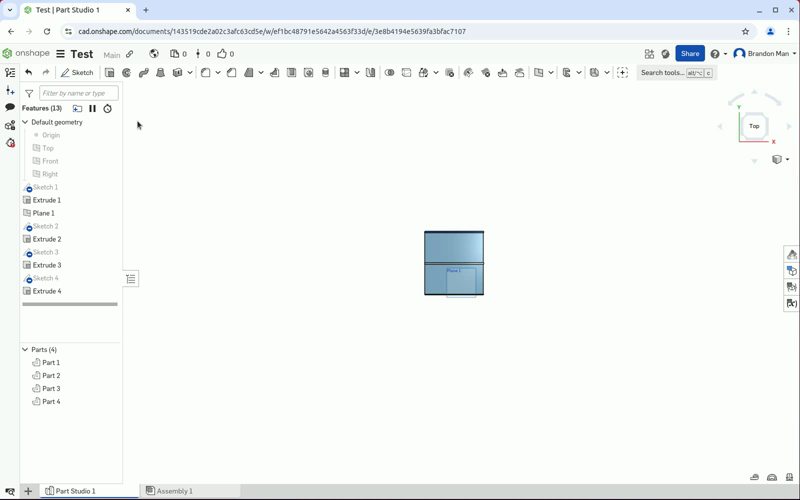
key(shift+h)
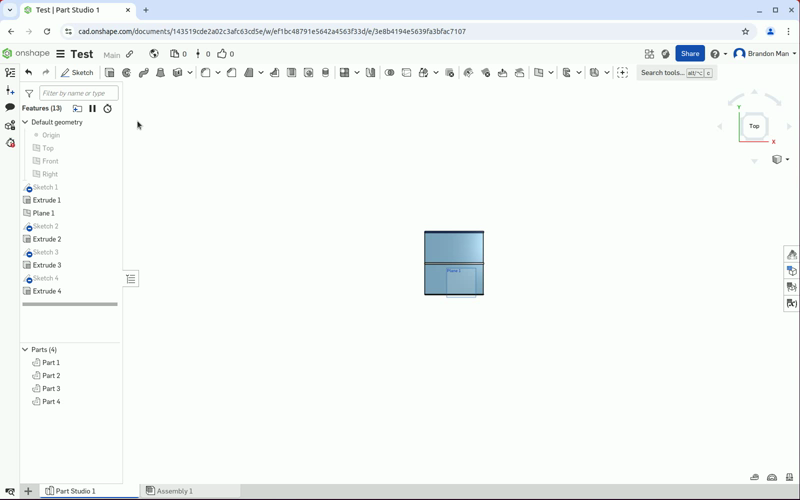
key(shift+h)
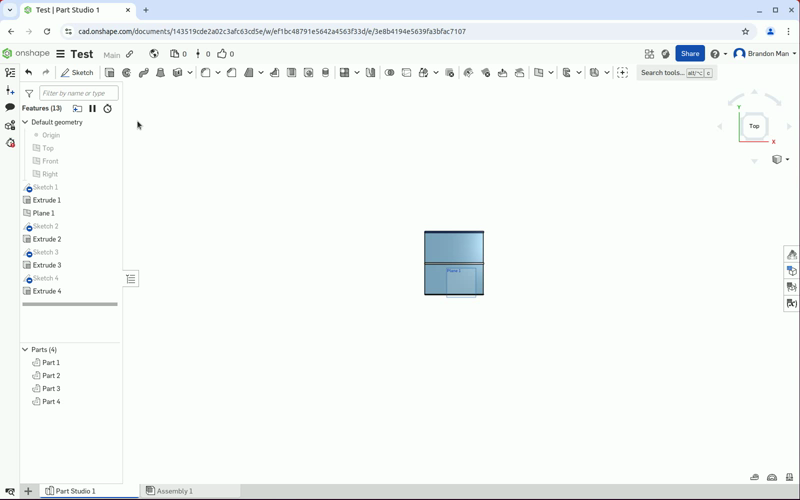
mouse_move(73, 189)
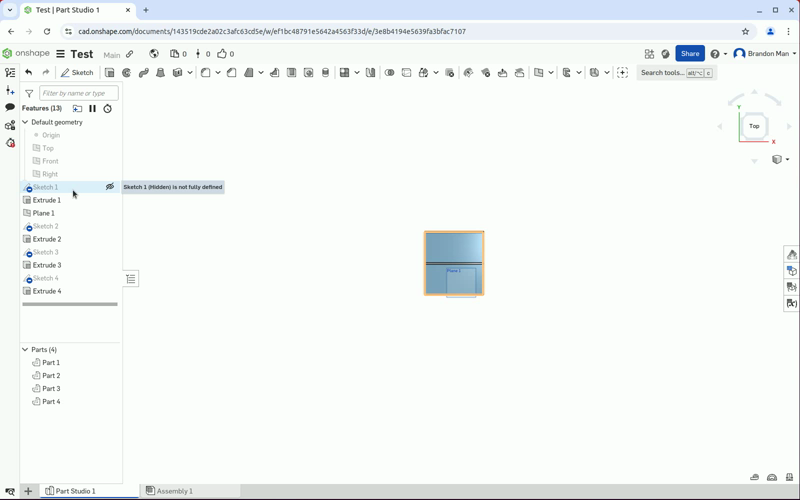
click(73, 189)
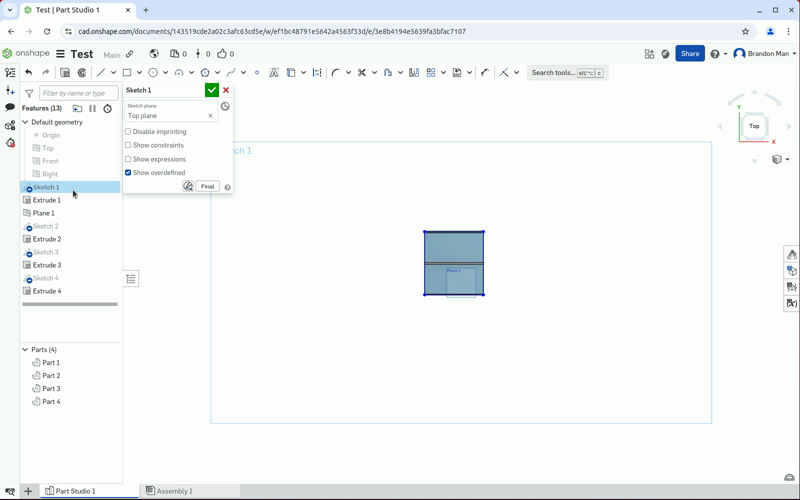
mouse_move(229, 92)
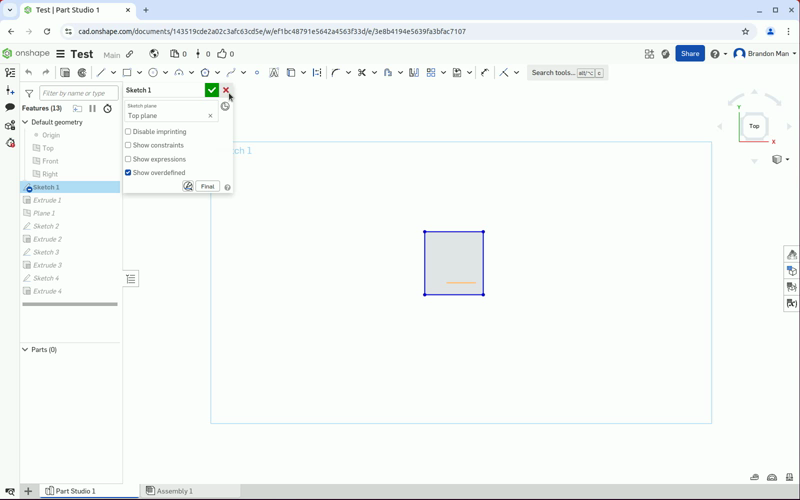
click(229, 92)
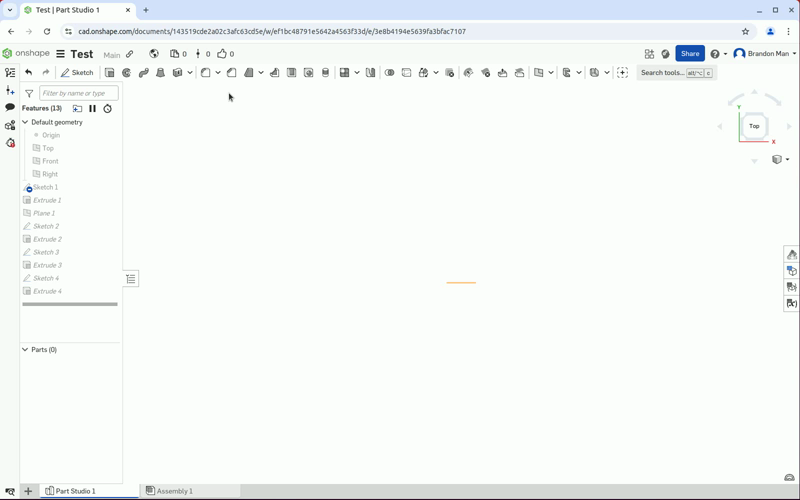
key(shift+s)
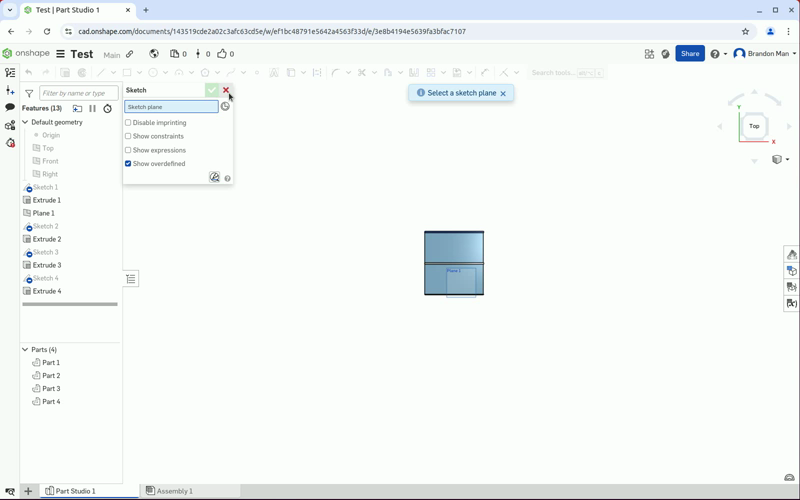
mouse_move(73, 215)
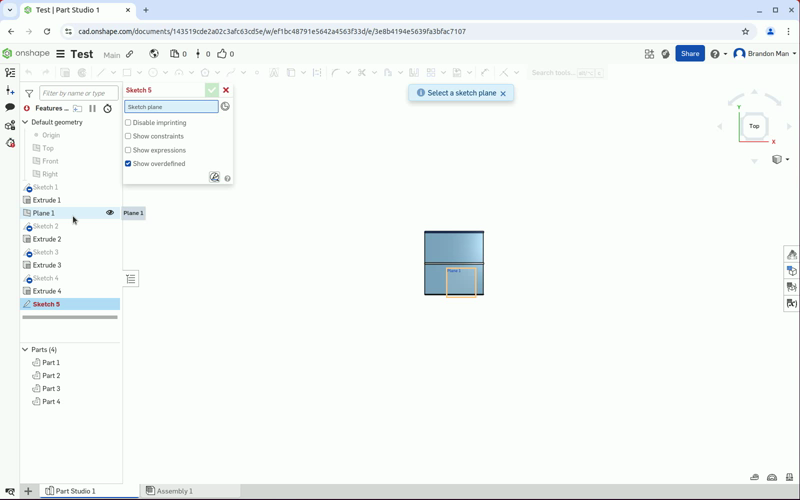
click(73, 215)
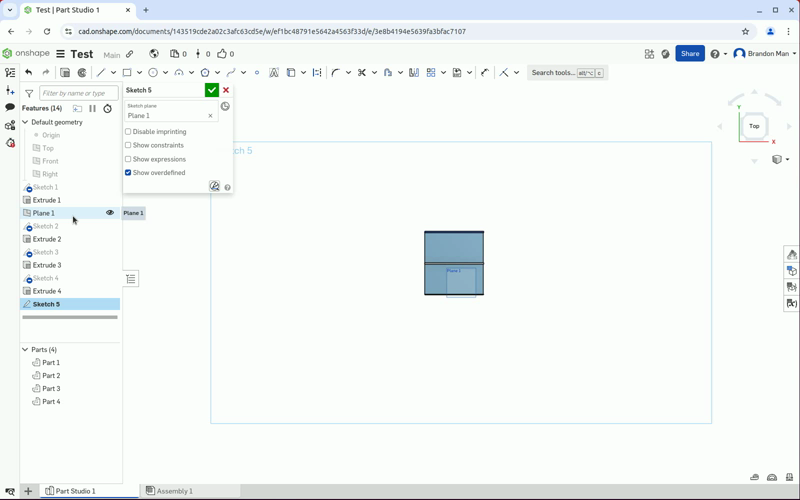
mouse_move(73, 352)
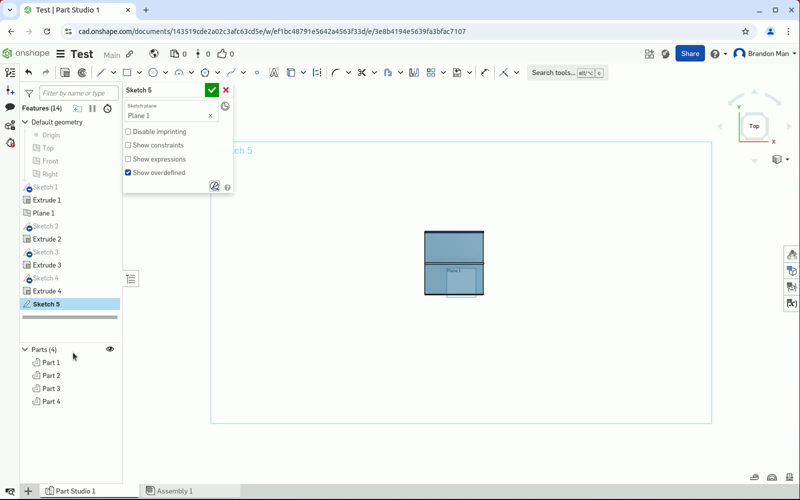
key(y)
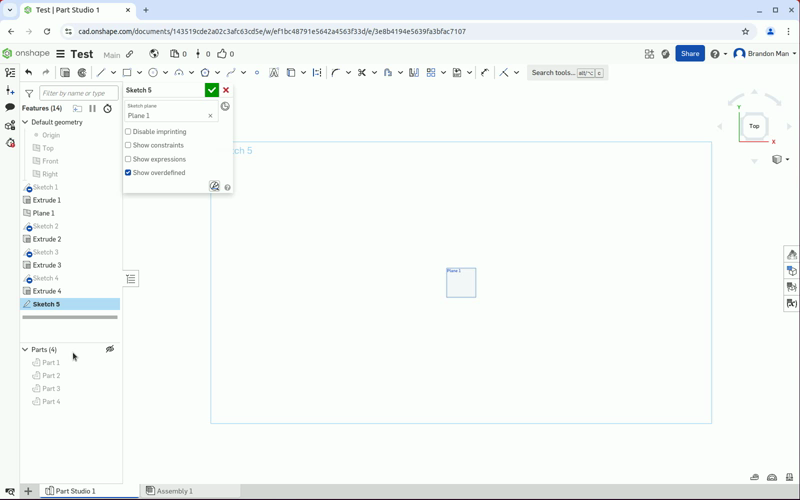
key(l)
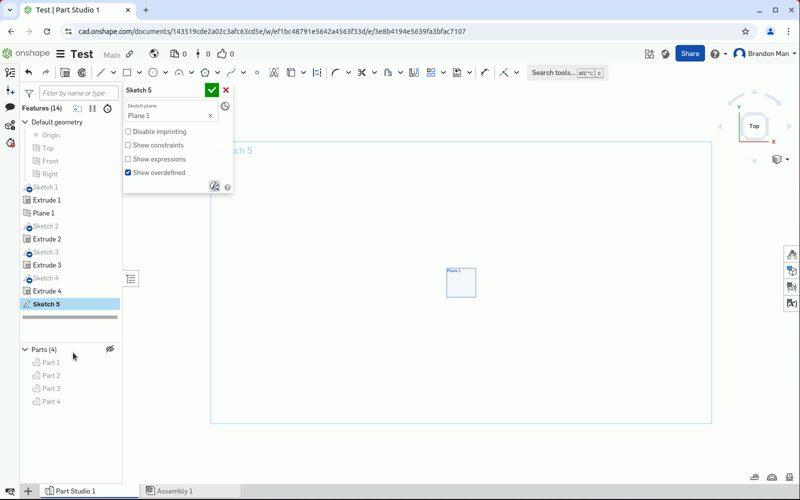
key_down(shift)
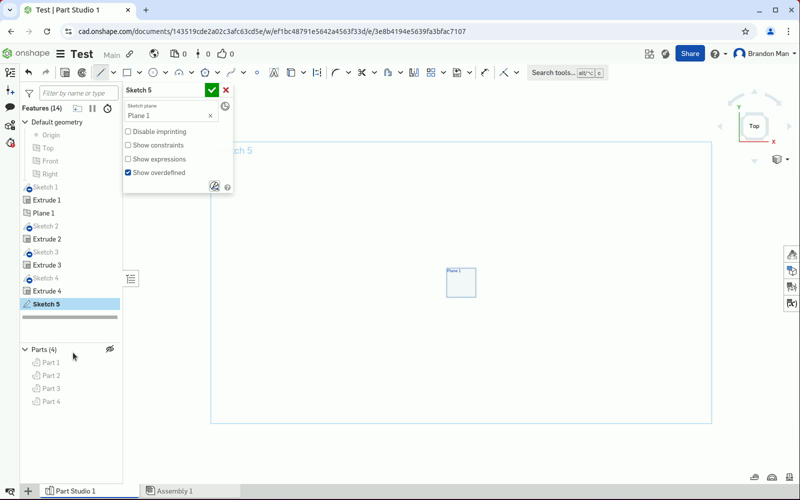
mouse_move(452, 293)
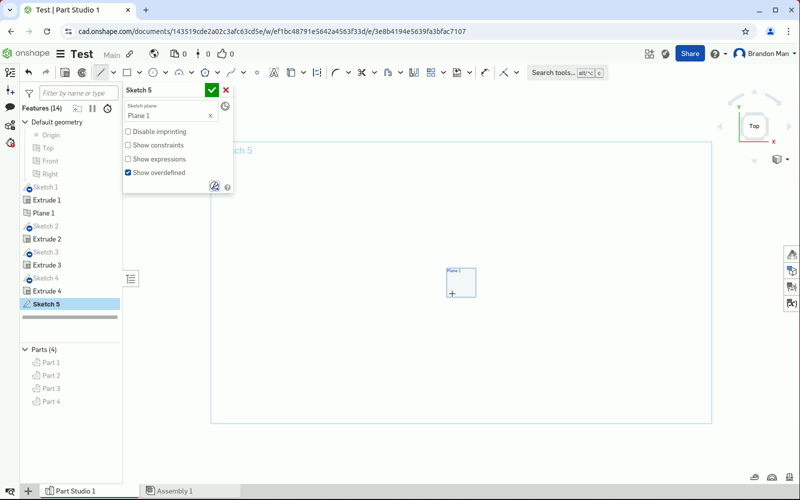
click(452, 293)
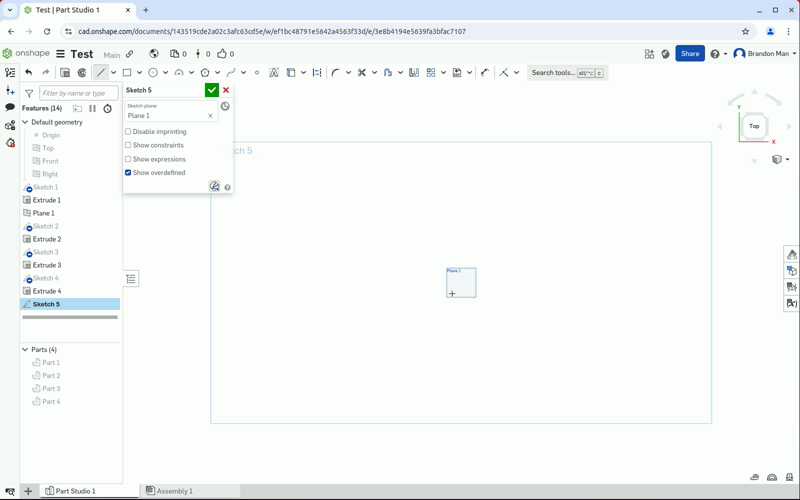
key_up(shift)
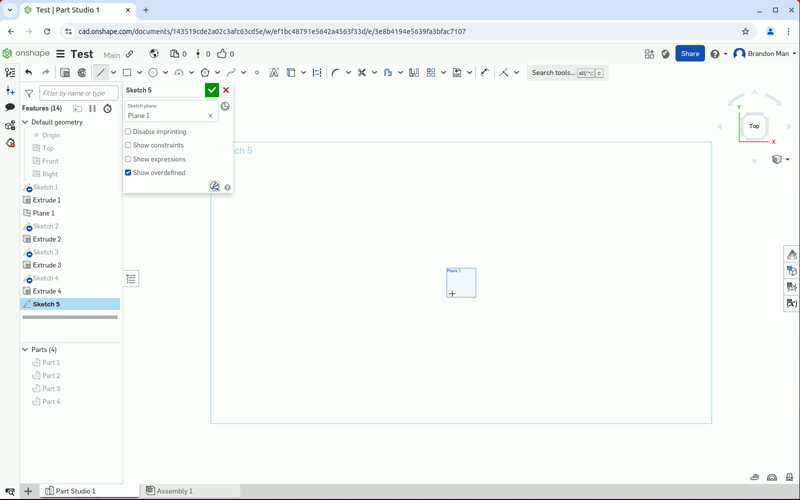
key_down(shift)
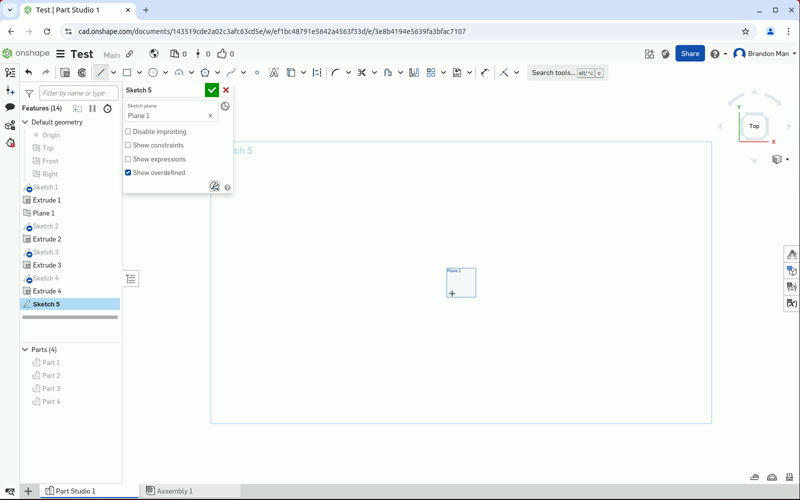
mouse_move(482, 293)
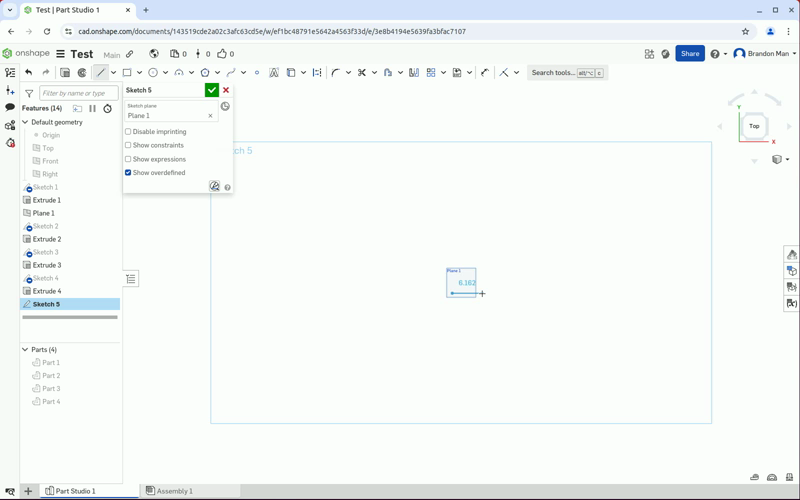
mouse_move(453, 293)
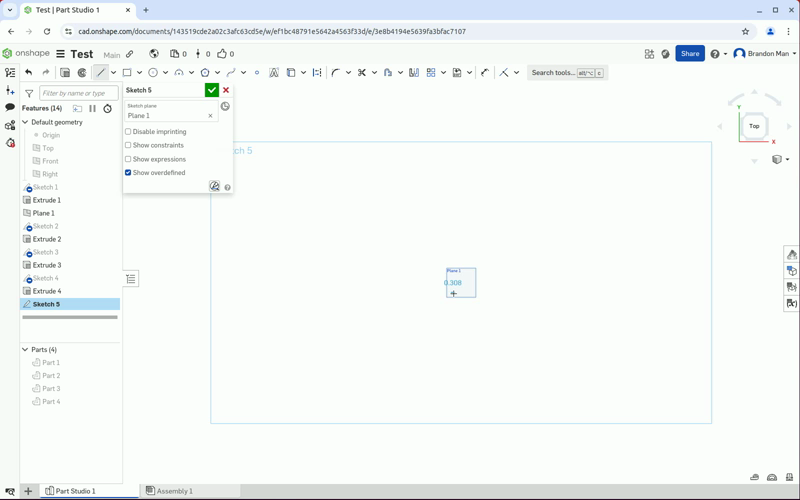
scroll(6)
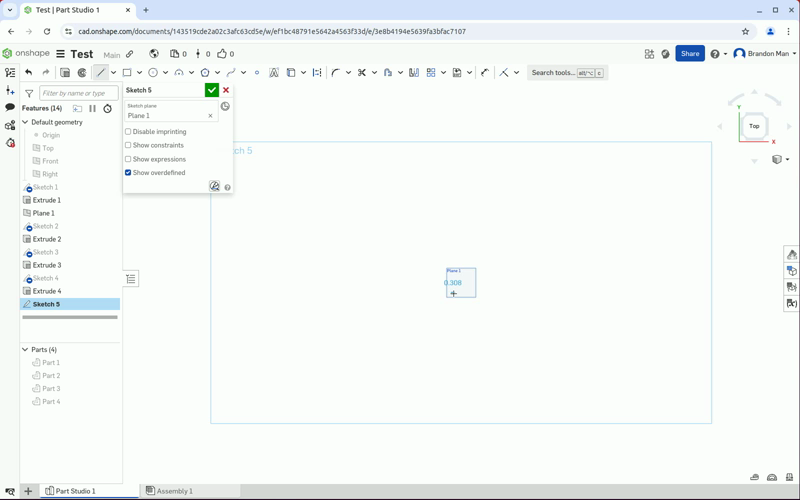
scroll(6)
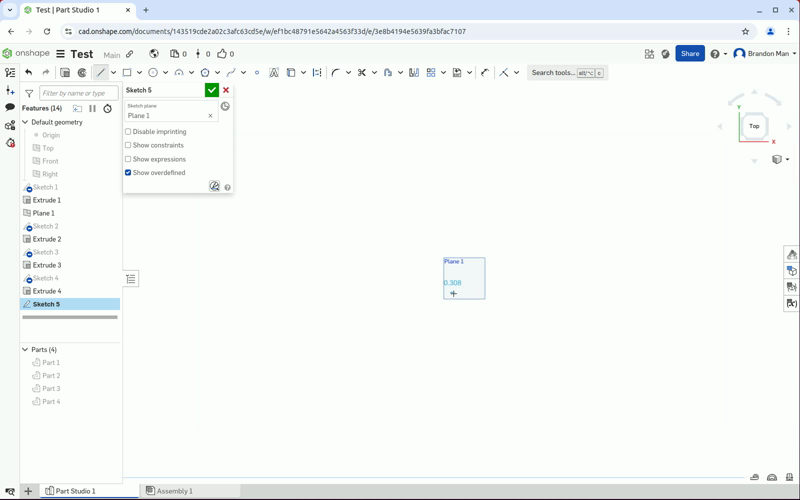
scroll(6)
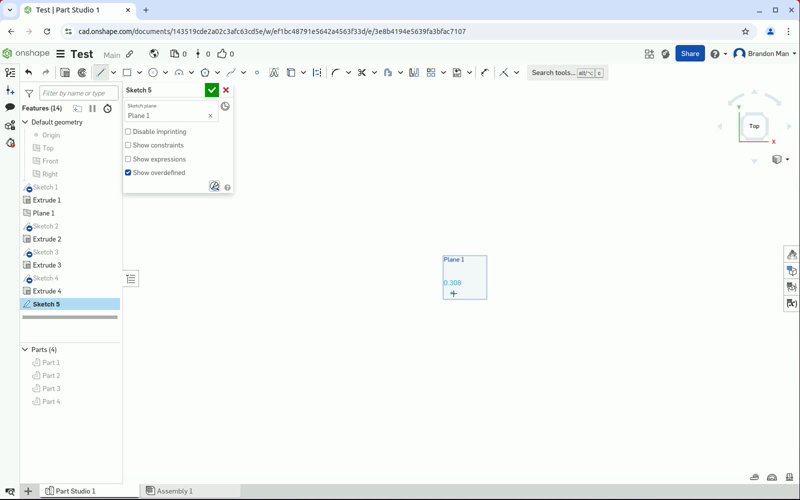
scroll(6)
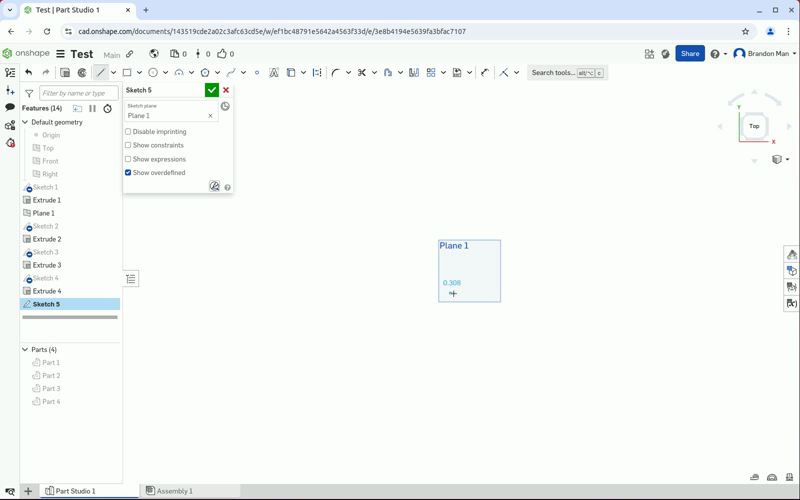
scroll(6)
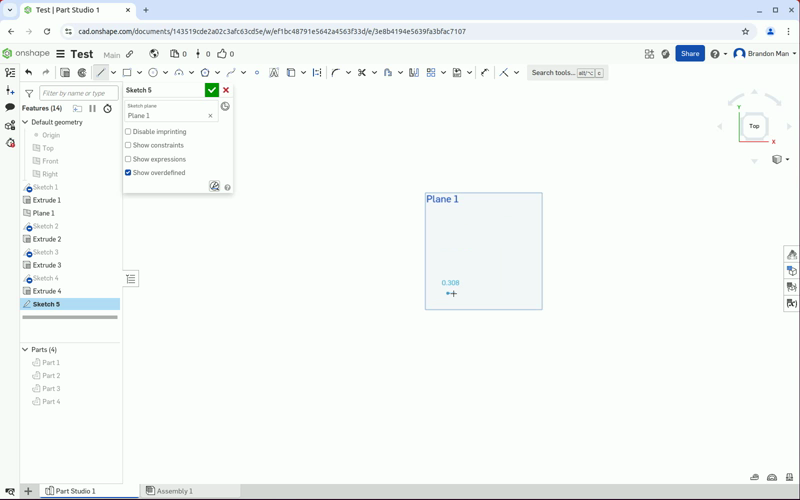
scroll(6)
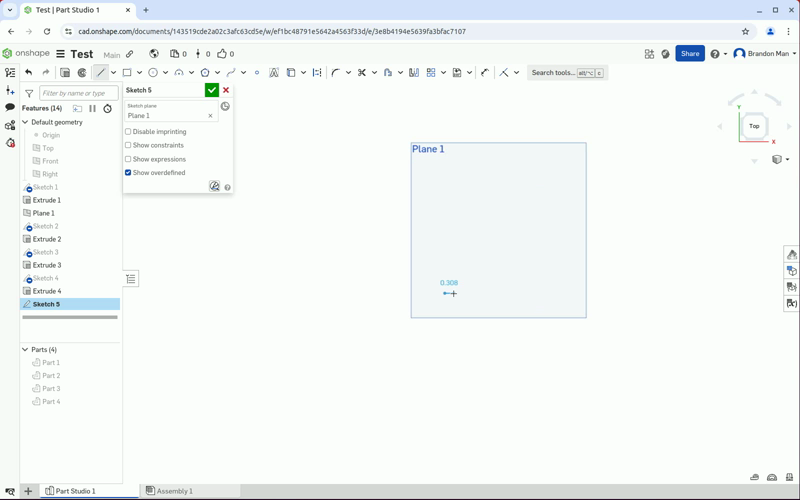
scroll(6)
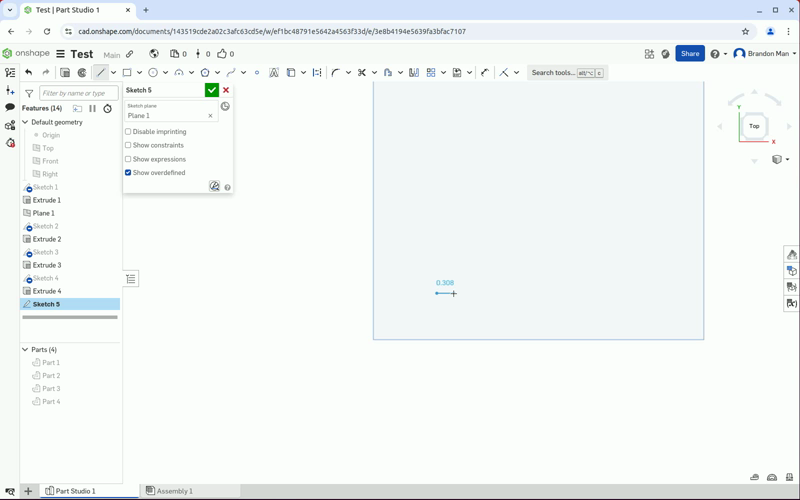
click(453, 293)
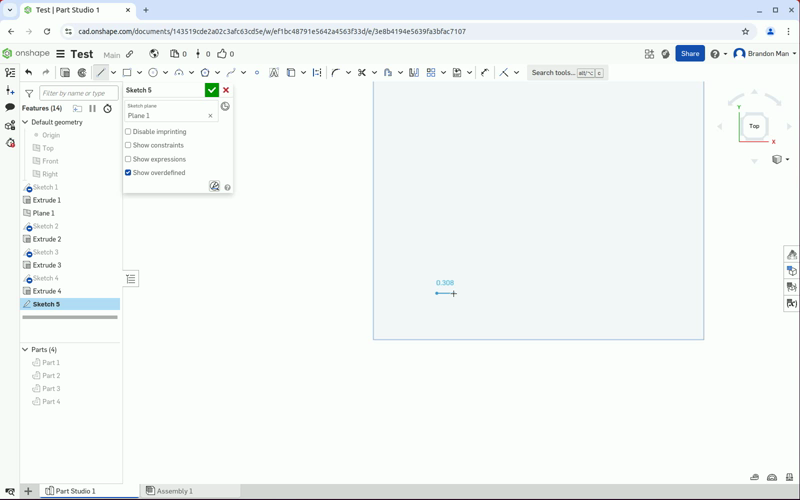
scroll(-6)
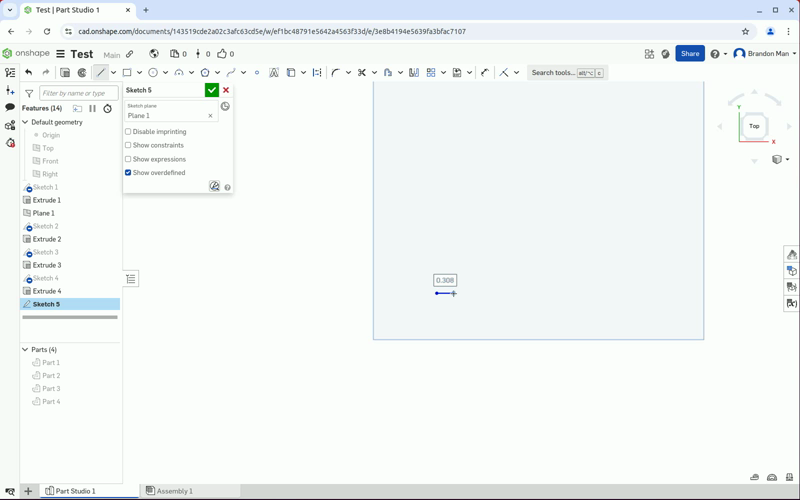
scroll(-6)
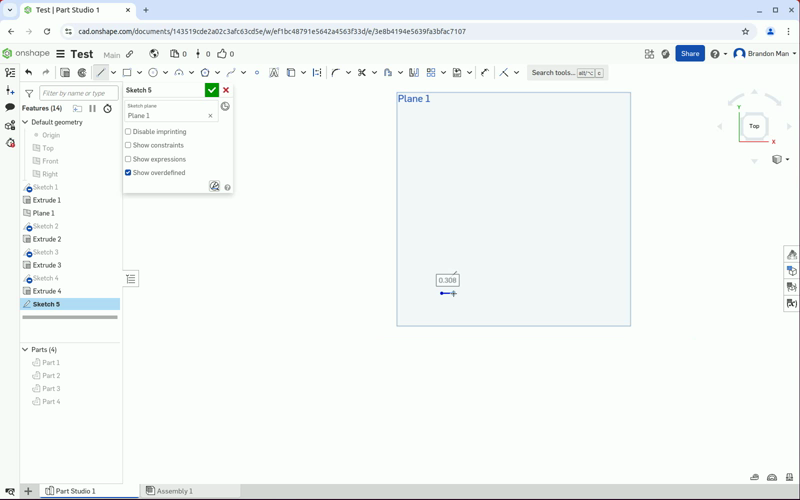
scroll(-6)
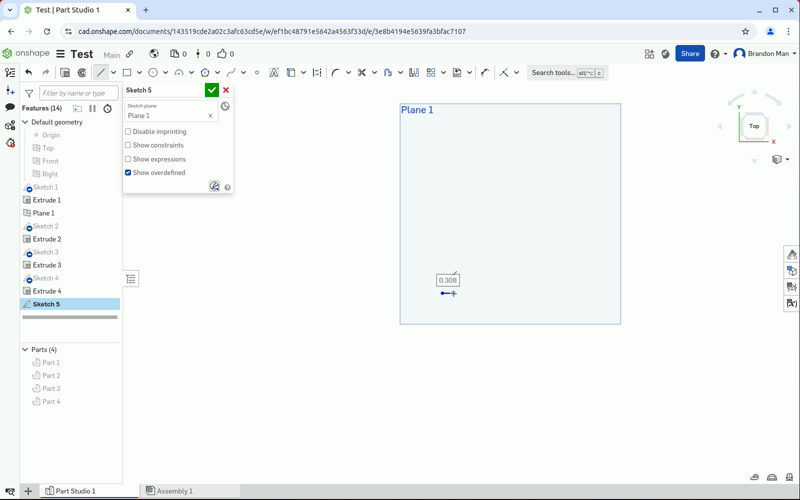
scroll(-6)
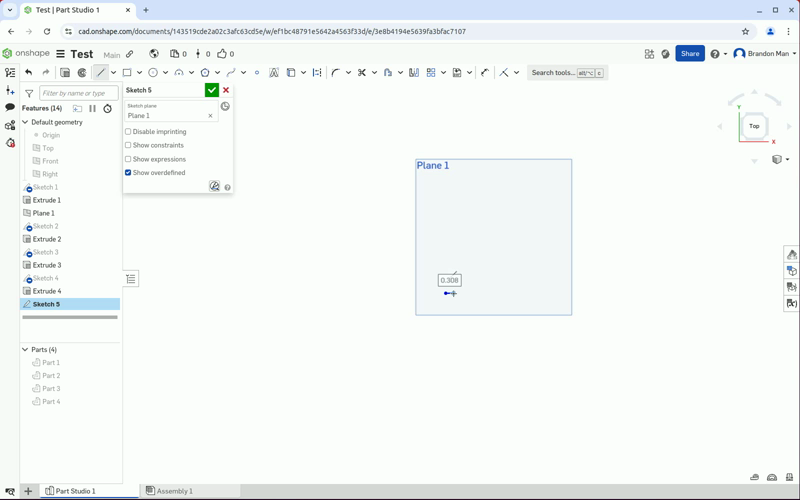
scroll(-6)
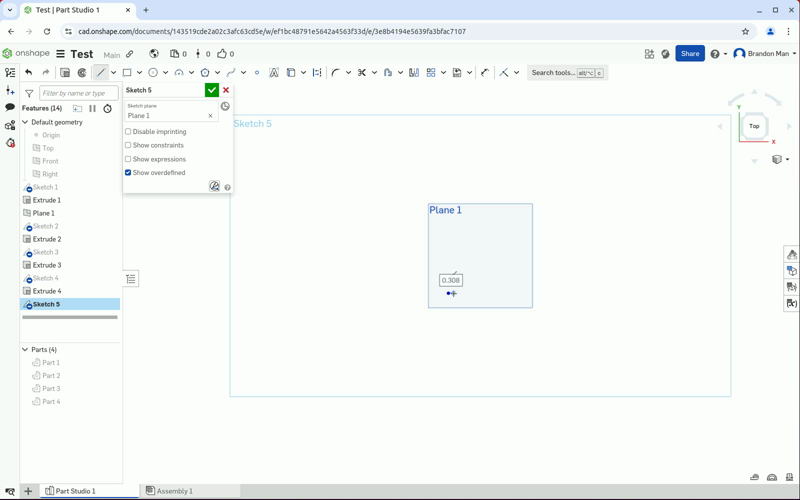
scroll(-6)
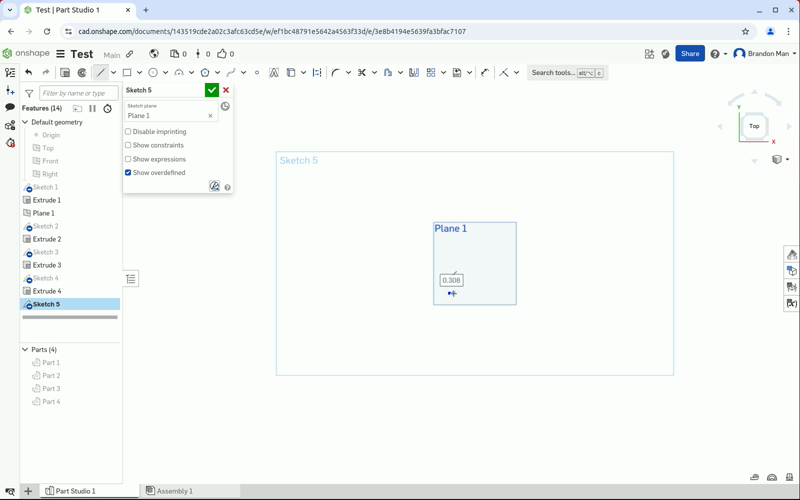
scroll(-6)
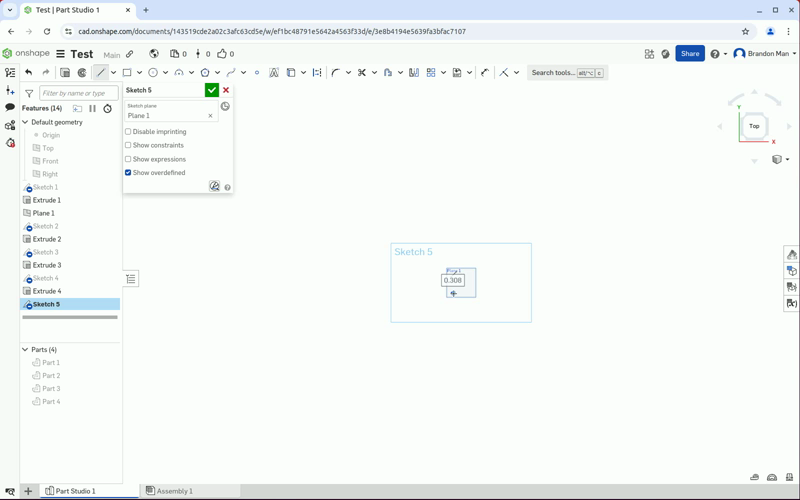
key_up(shift)
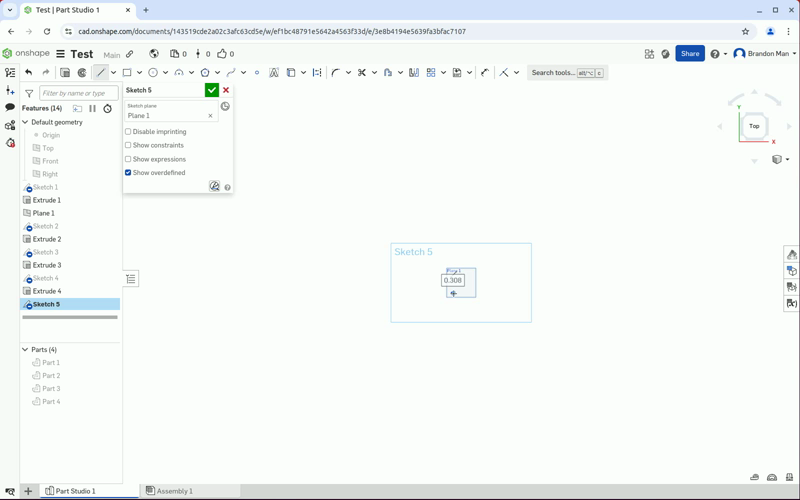
key_down(shift)
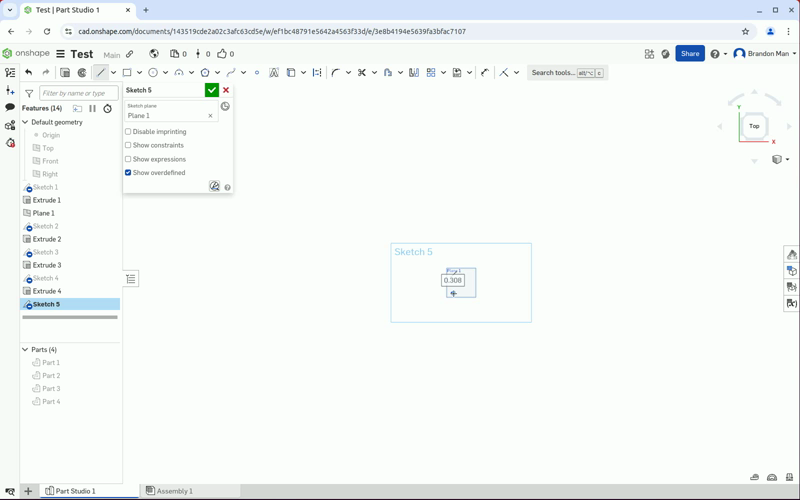
mouse_move(483, 293)
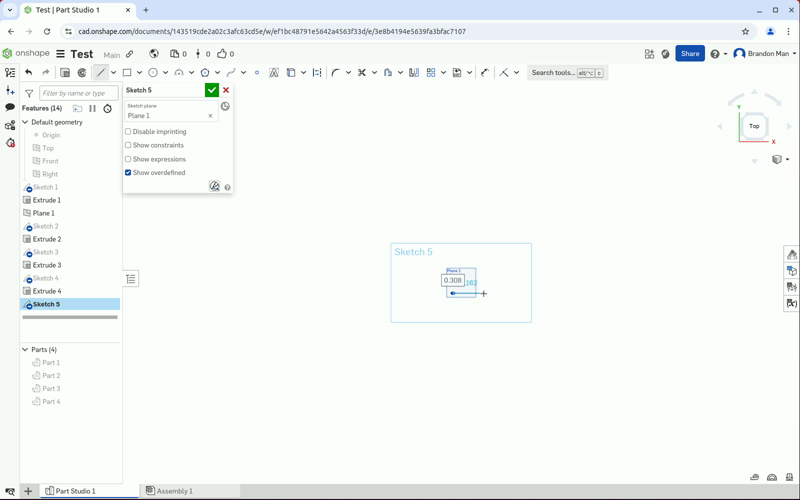
mouse_move(453, 262)
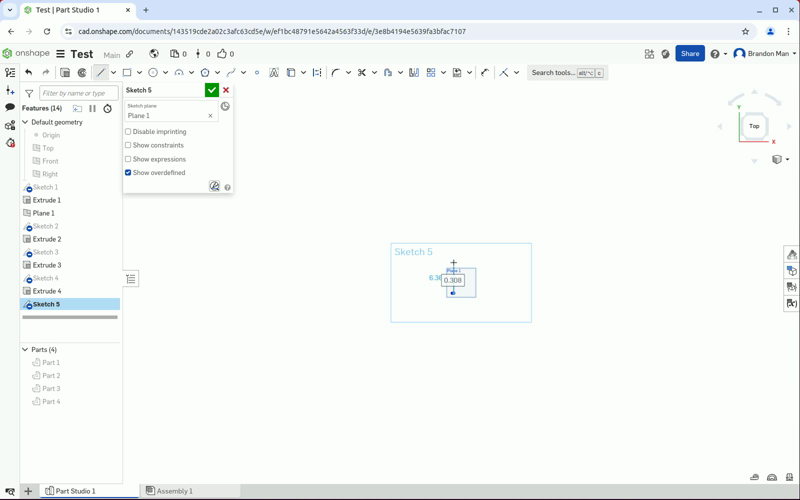
click(453, 262)
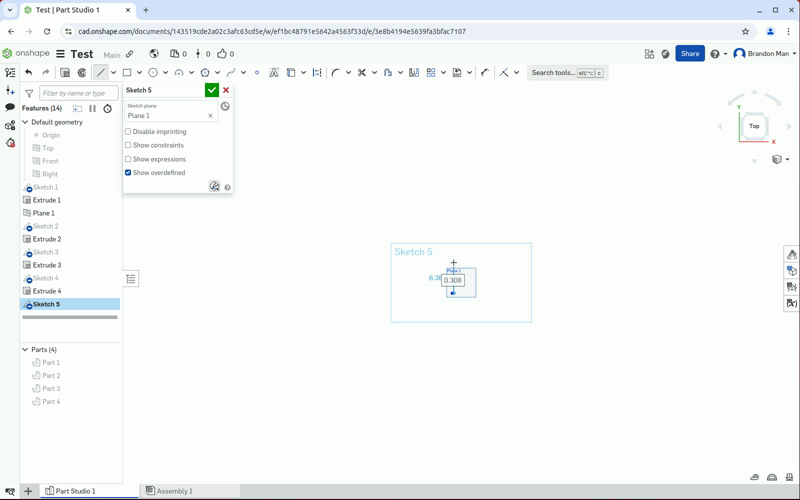
key_up(shift)
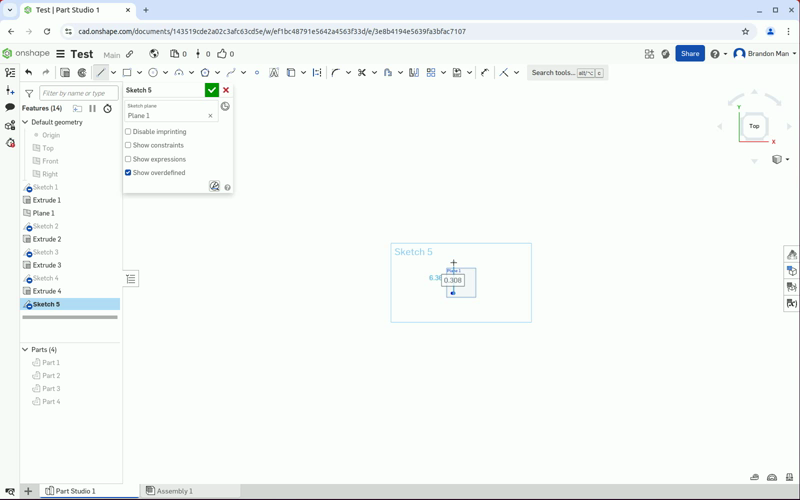
key_down(shift)
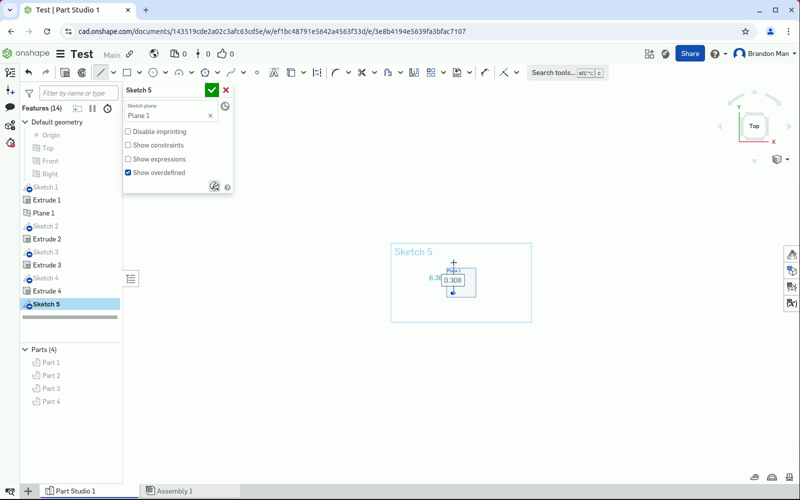
mouse_move(483, 262)
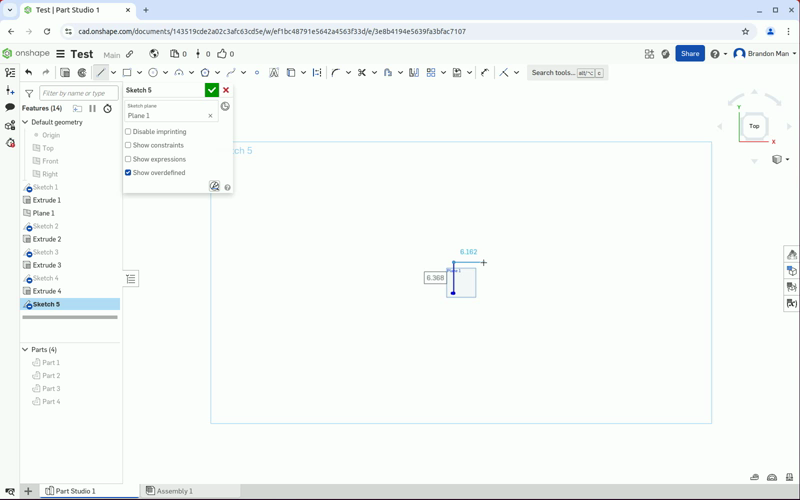
mouse_move(452, 262)
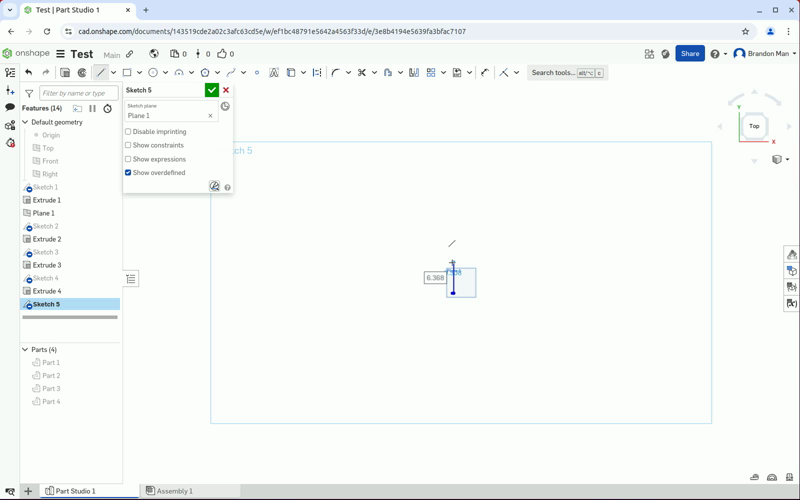
scroll(6)
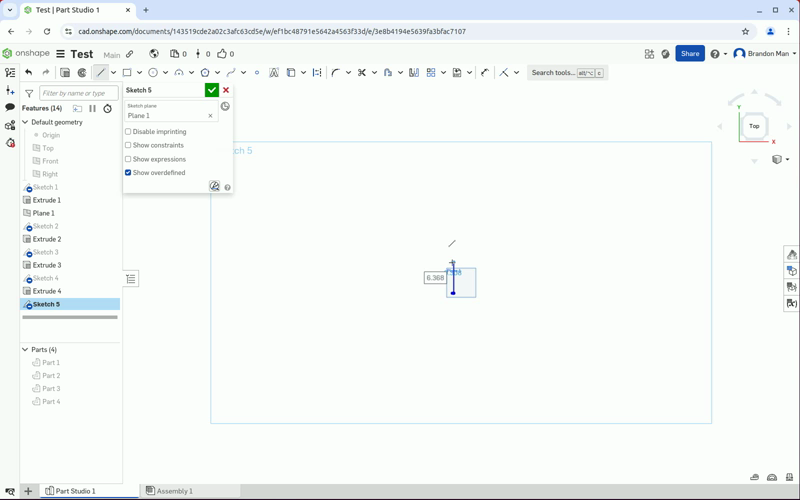
scroll(6)
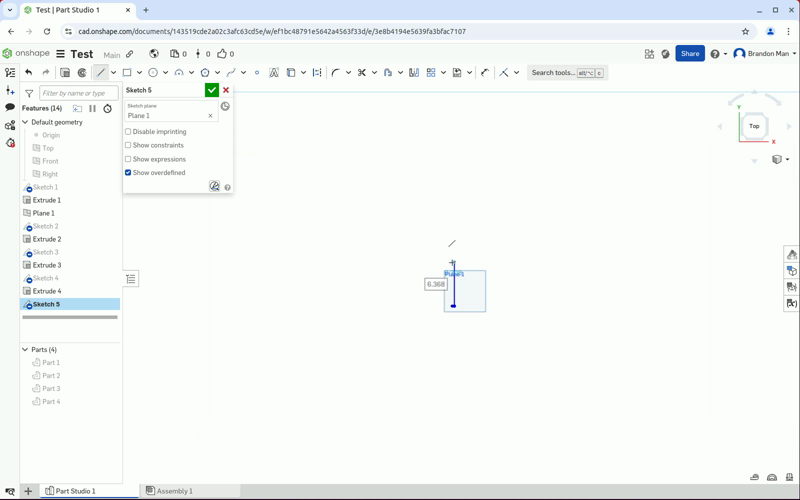
scroll(6)
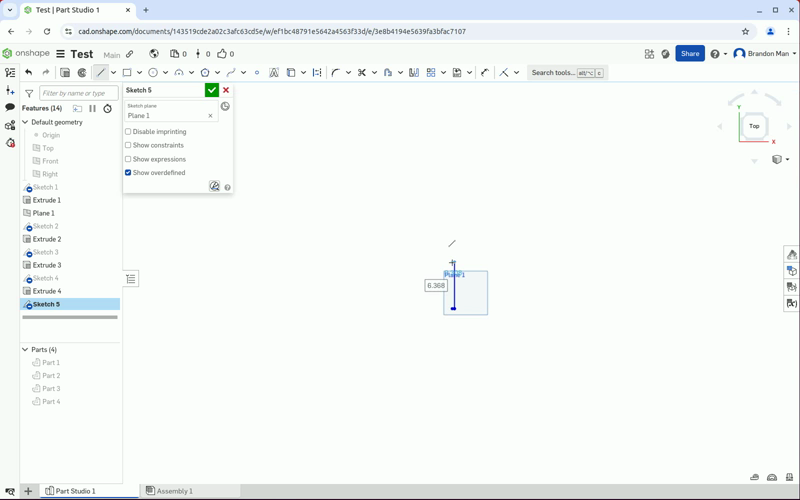
scroll(6)
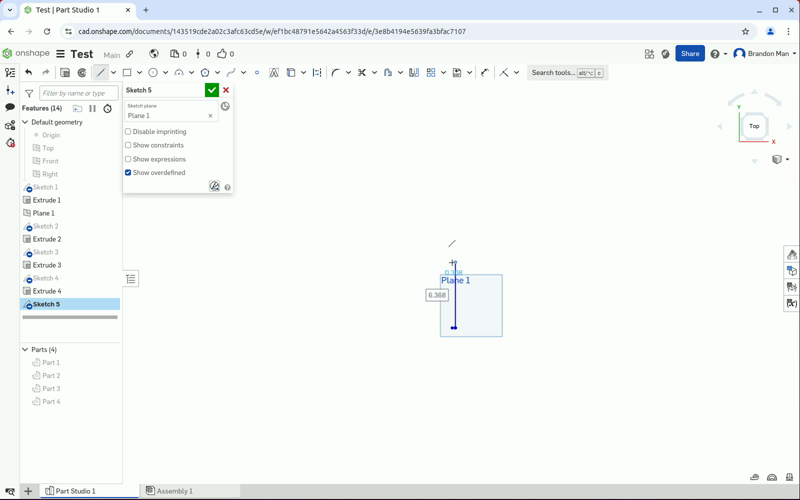
scroll(6)
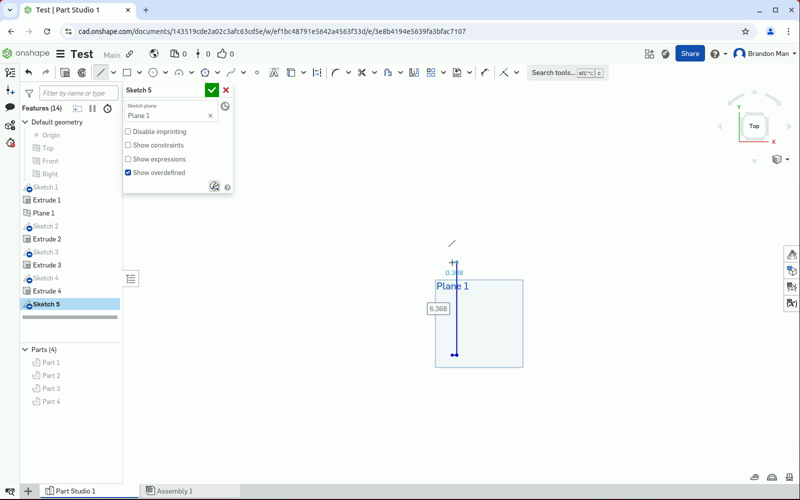
scroll(6)
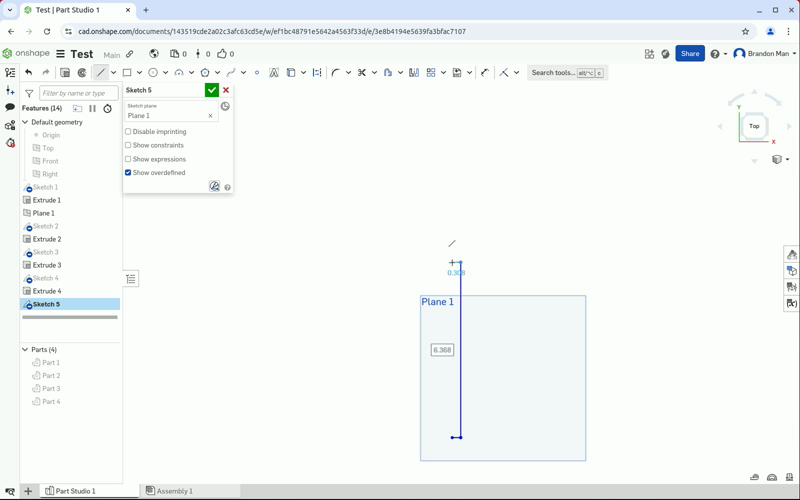
scroll(6)
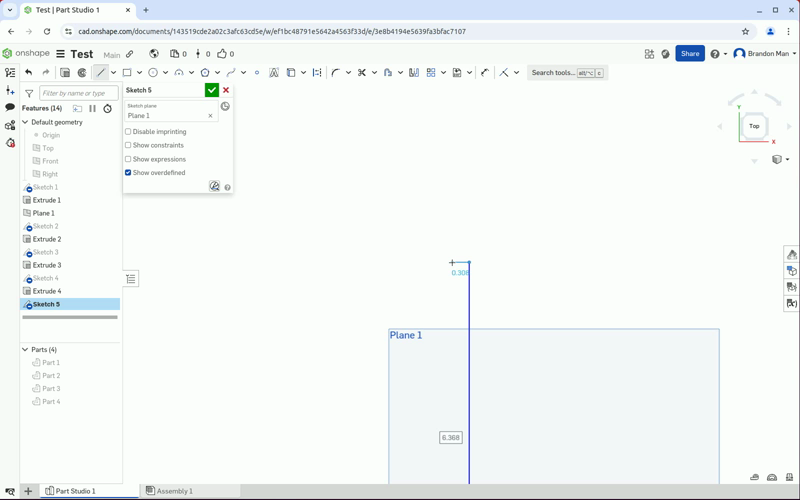
click(452, 262)
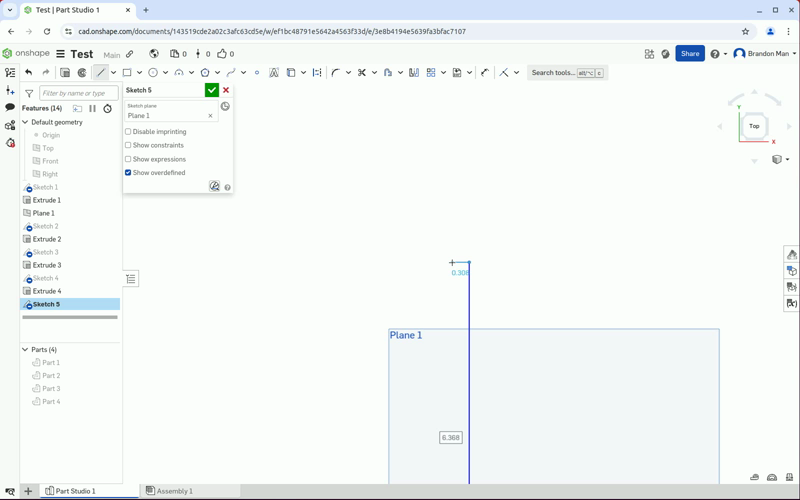
scroll(-6)
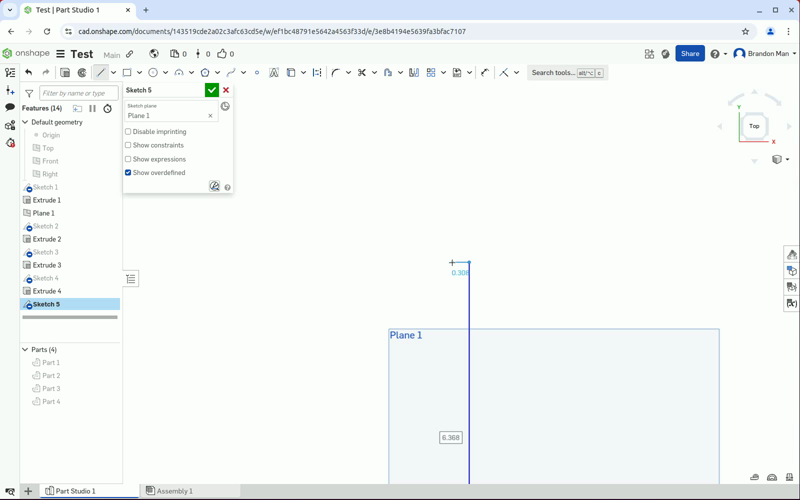
scroll(-6)
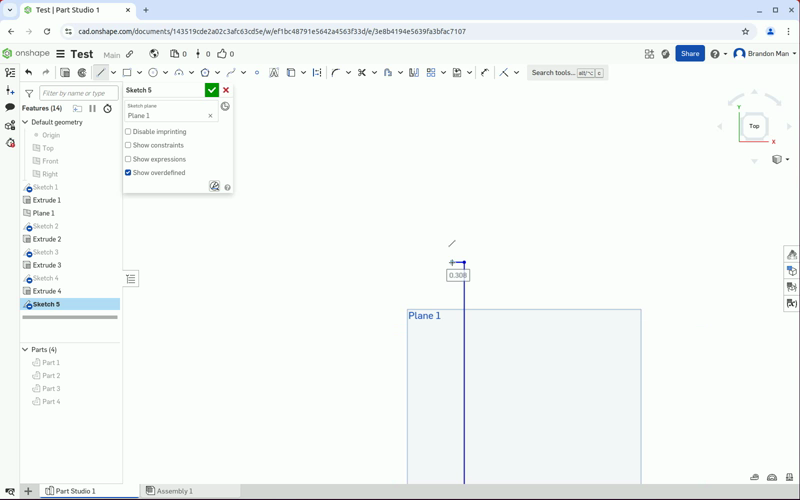
scroll(-6)
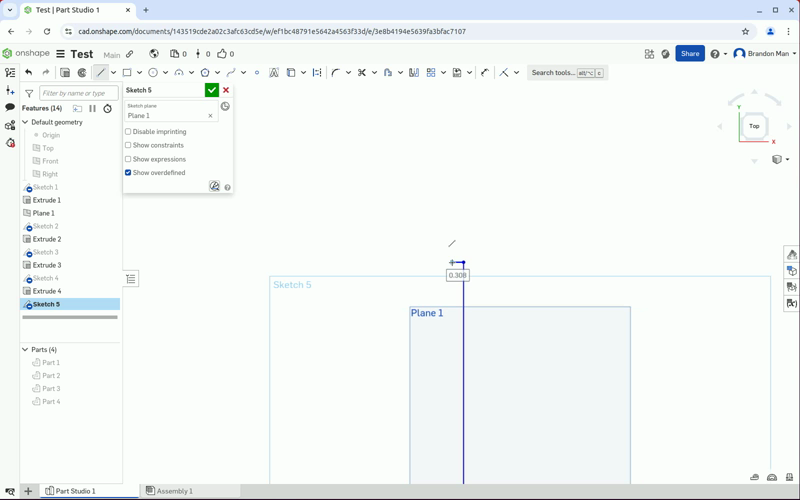
scroll(-6)
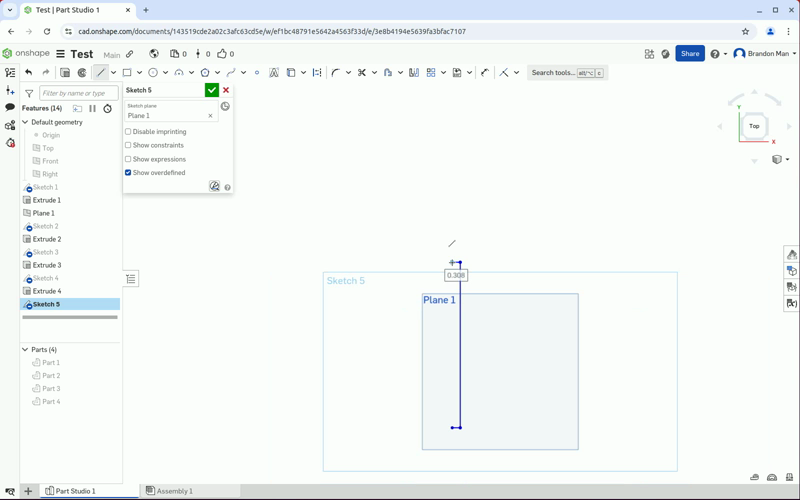
scroll(-6)
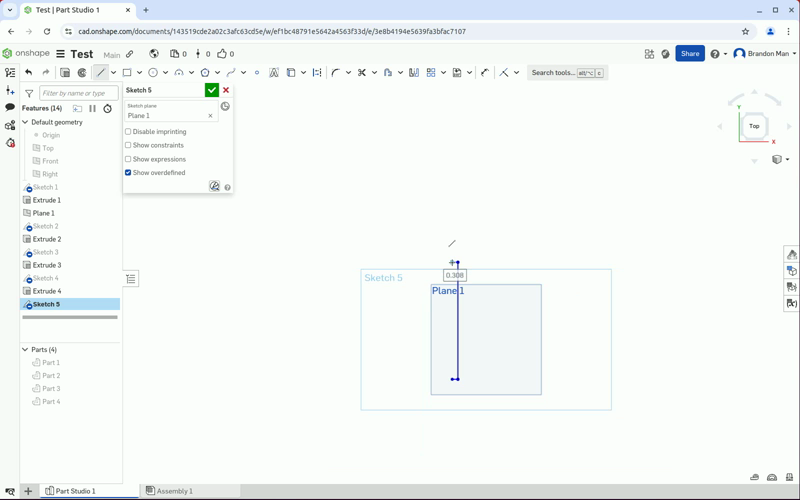
scroll(-6)
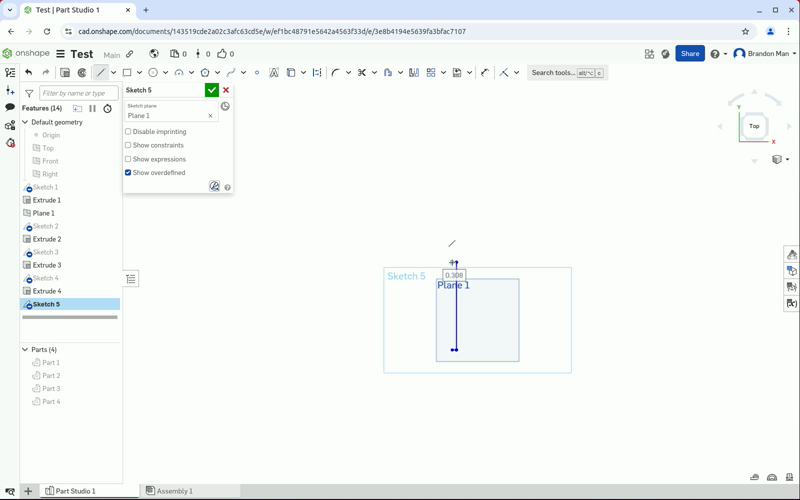
scroll(-6)
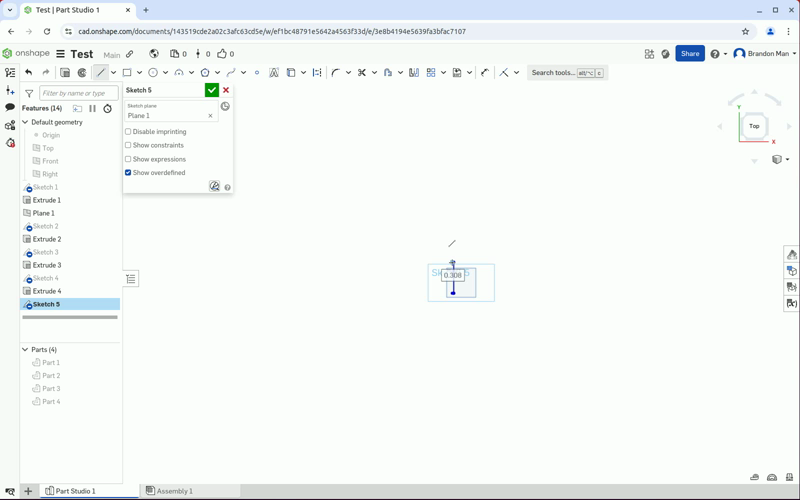
key_up(shift)
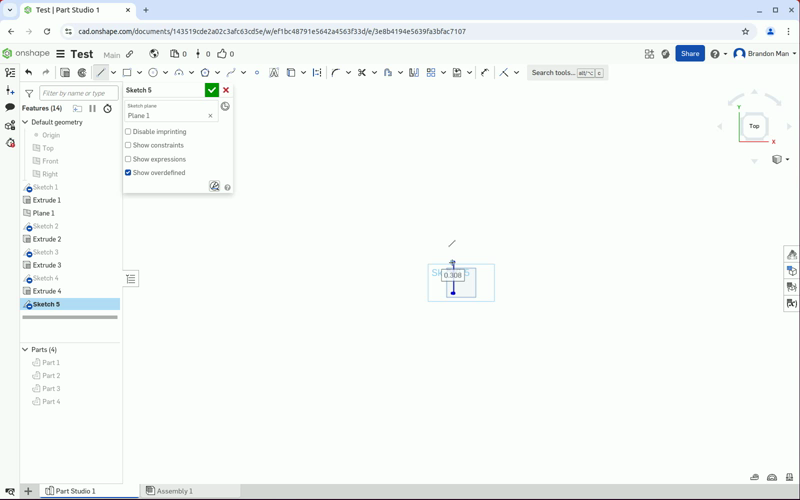
mouse_move(482, 262)
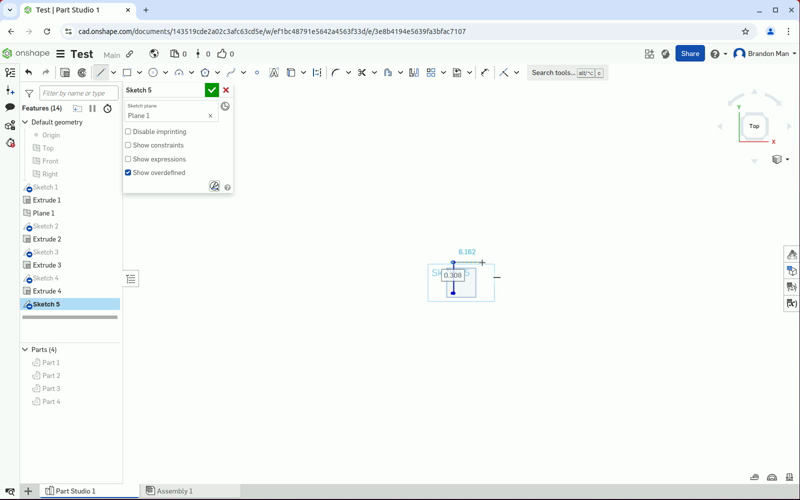
key_down(shift)
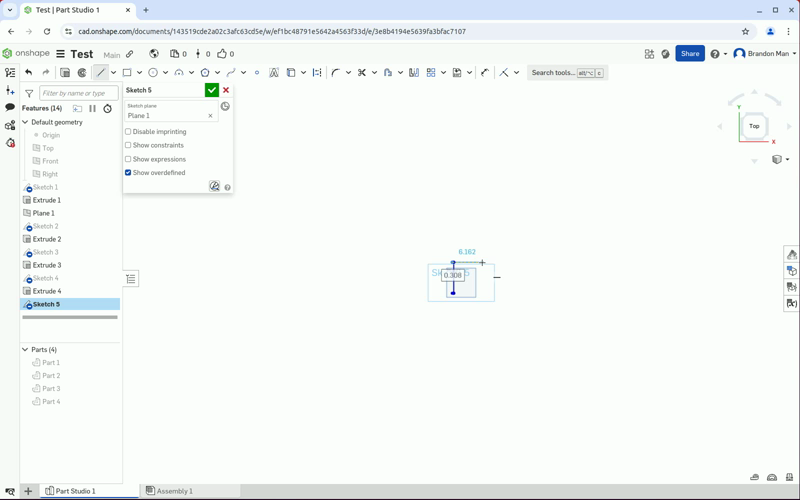
mouse_move(452, 293)
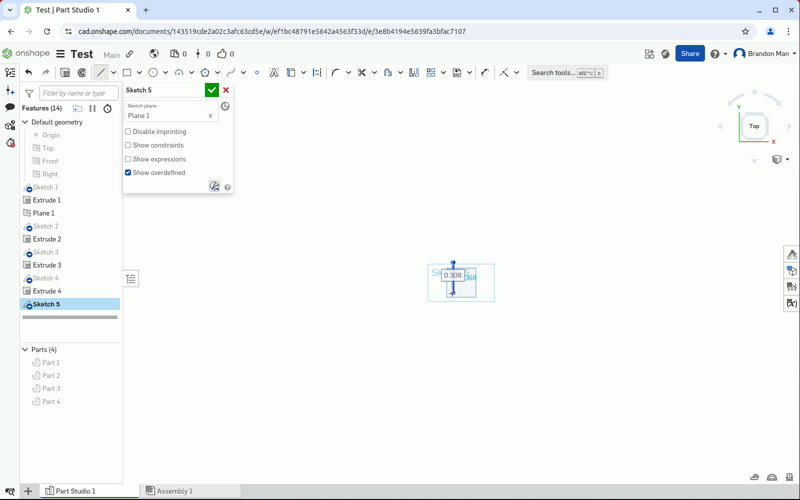
scroll(6)
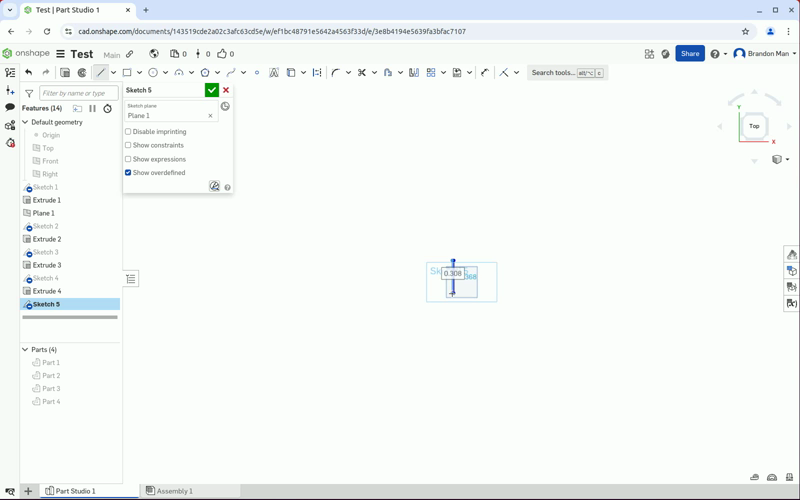
scroll(6)
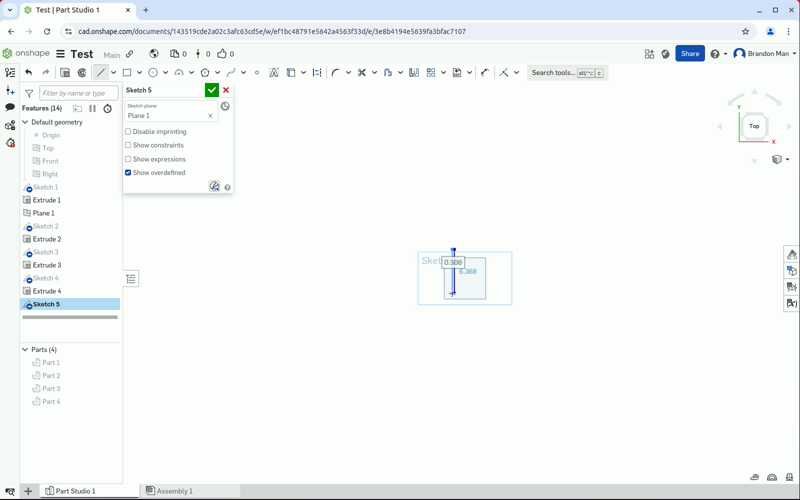
scroll(6)
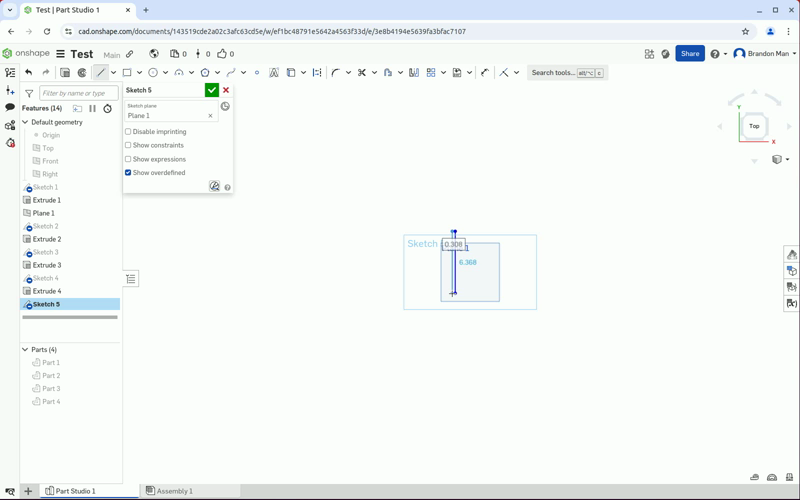
scroll(6)
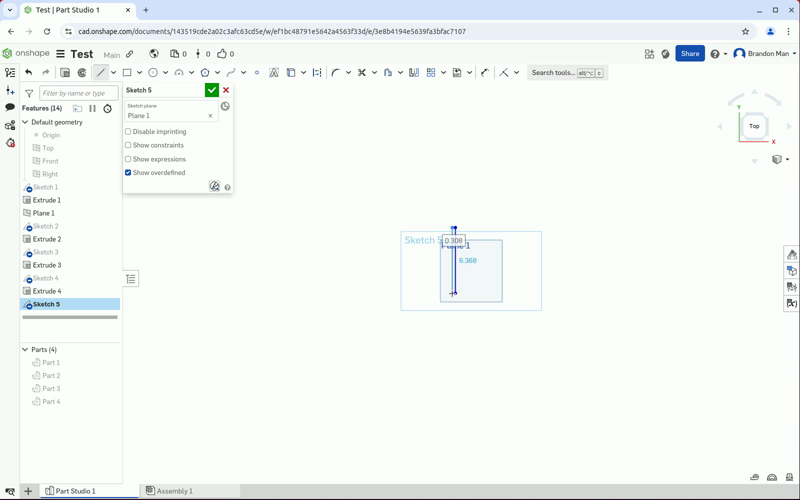
scroll(6)
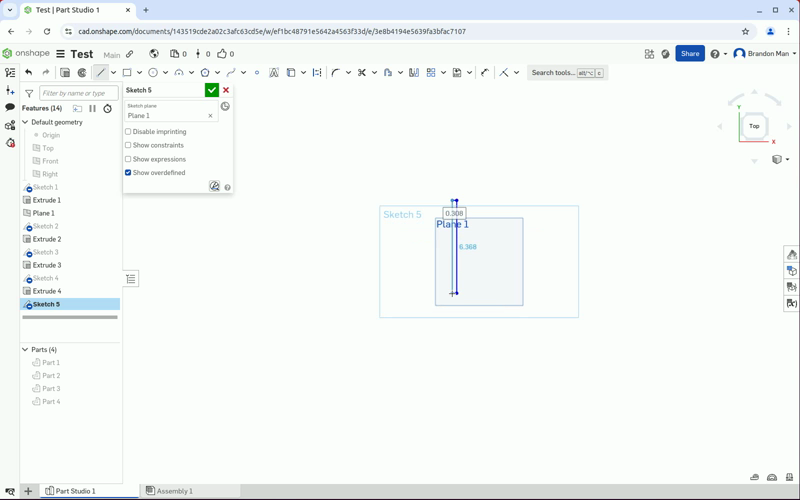
scroll(6)
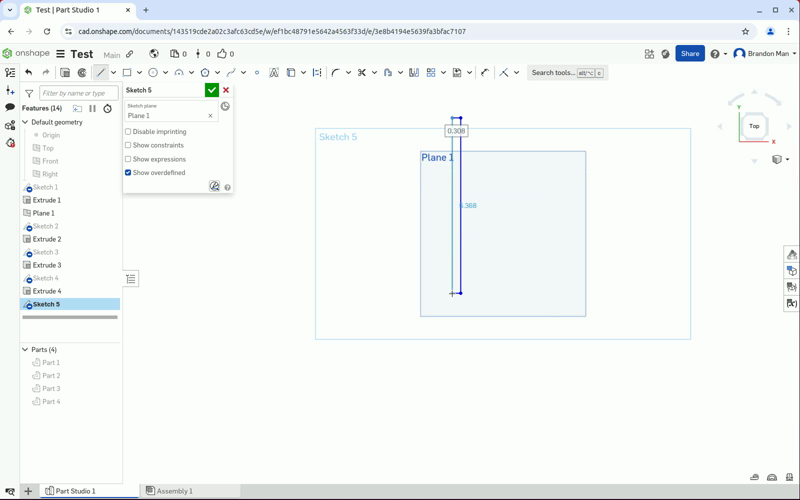
scroll(6)
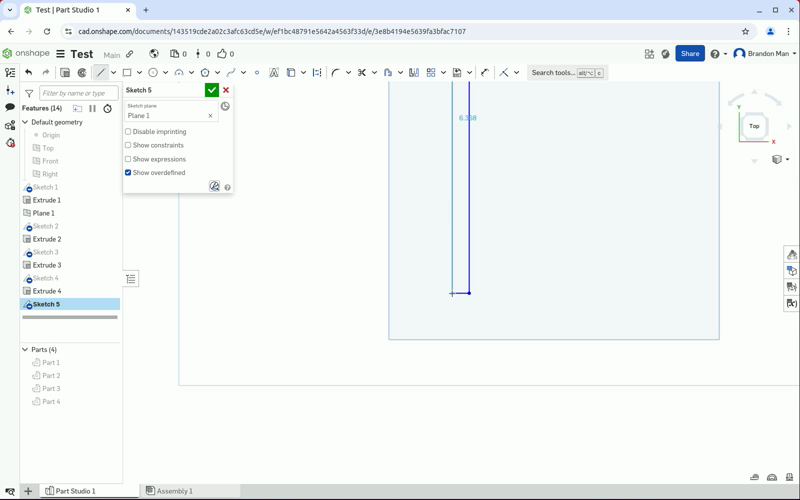
key_up(shift)
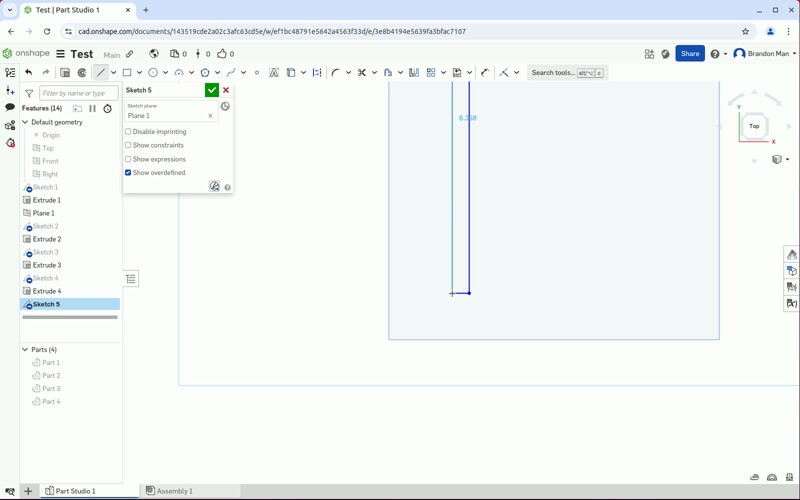
click(452, 293)
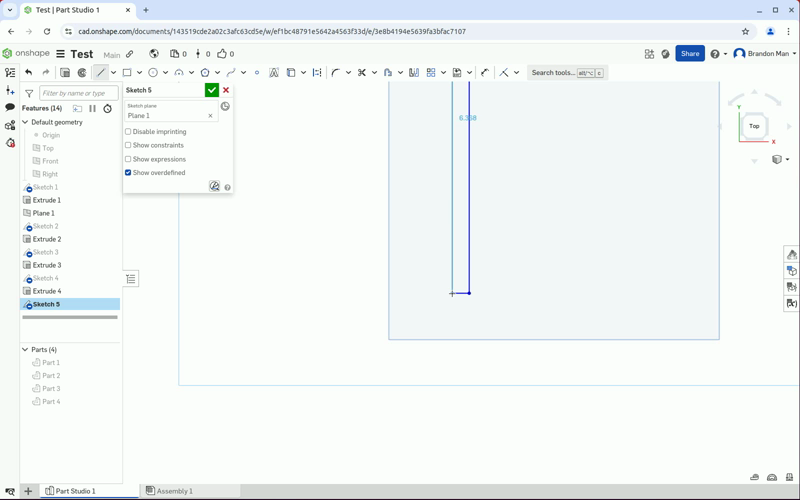
scroll(-6)
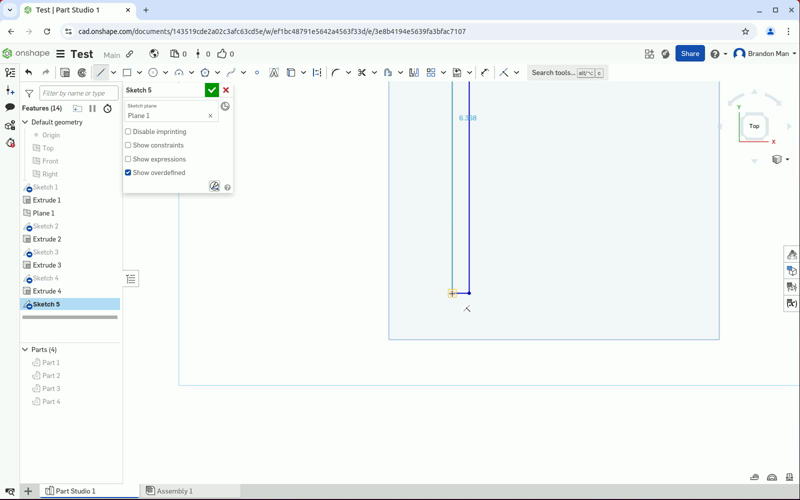
scroll(-6)
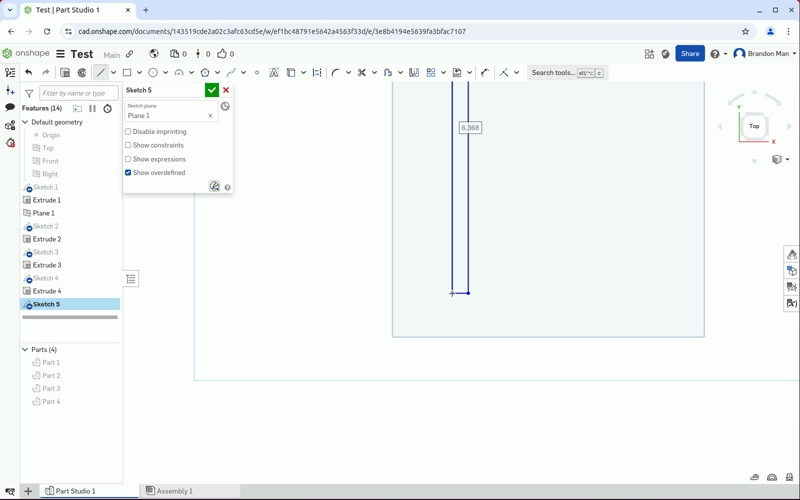
scroll(-6)
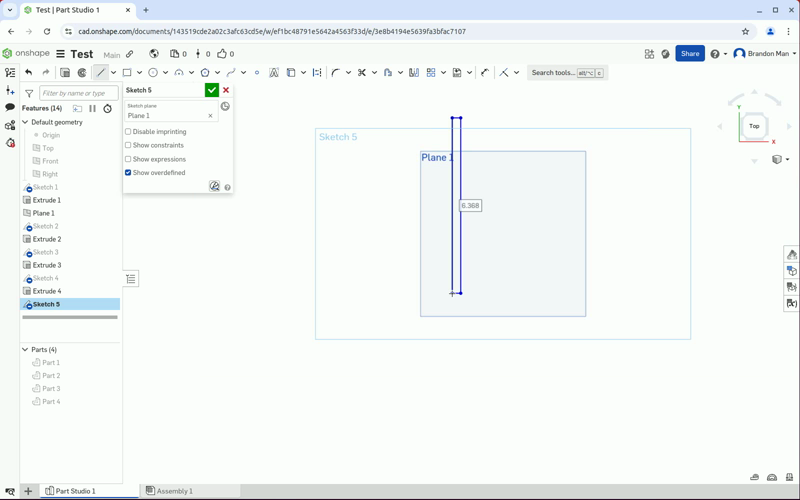
scroll(-6)
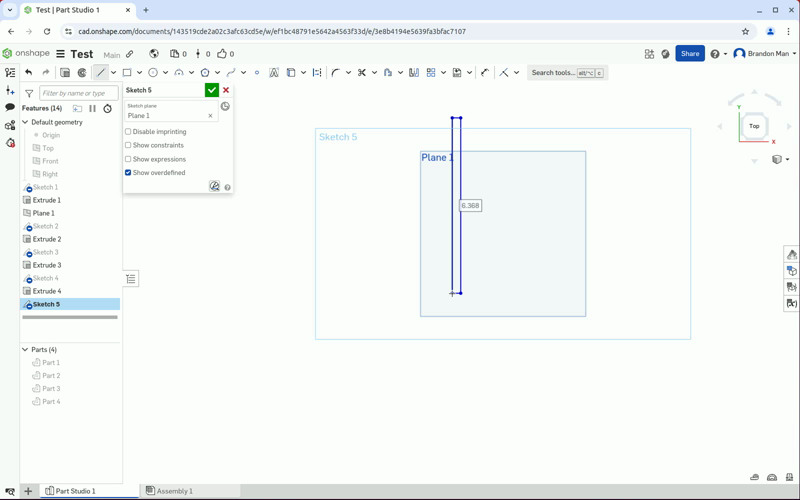
scroll(-6)
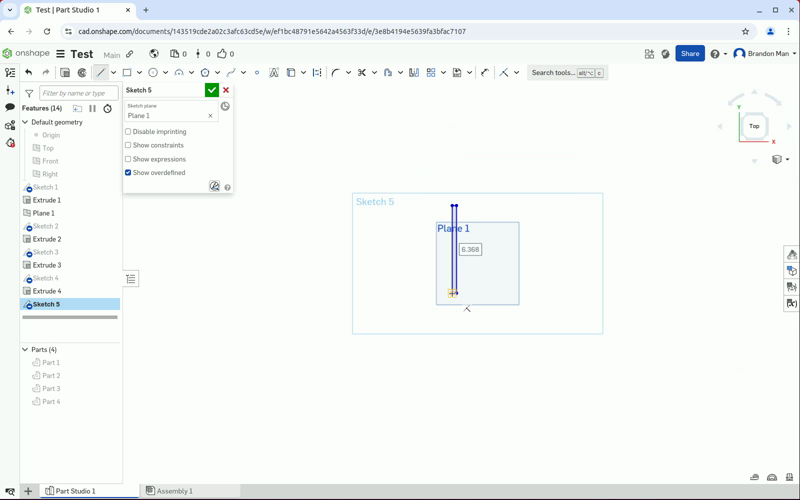
scroll(-6)
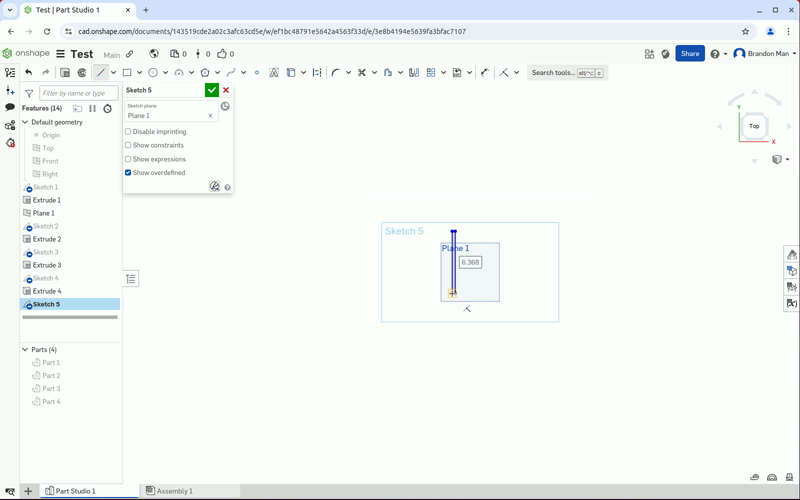
scroll(-6)
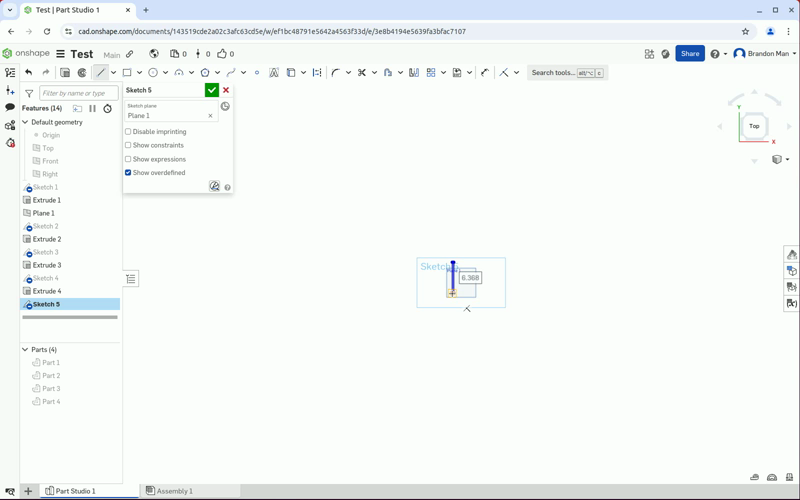
key(esc)
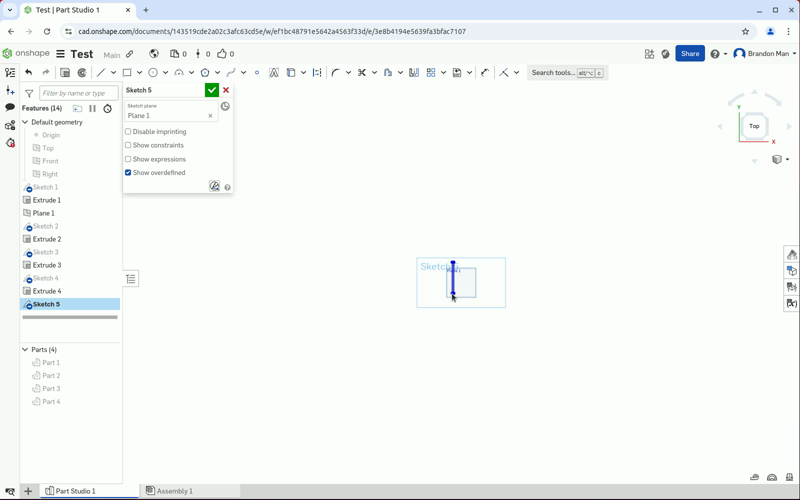
mouse_move(453, 289)
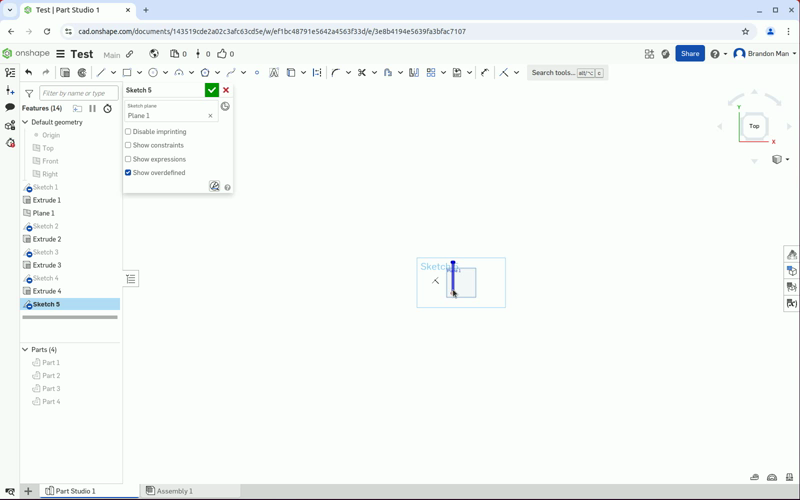
scroll(6)
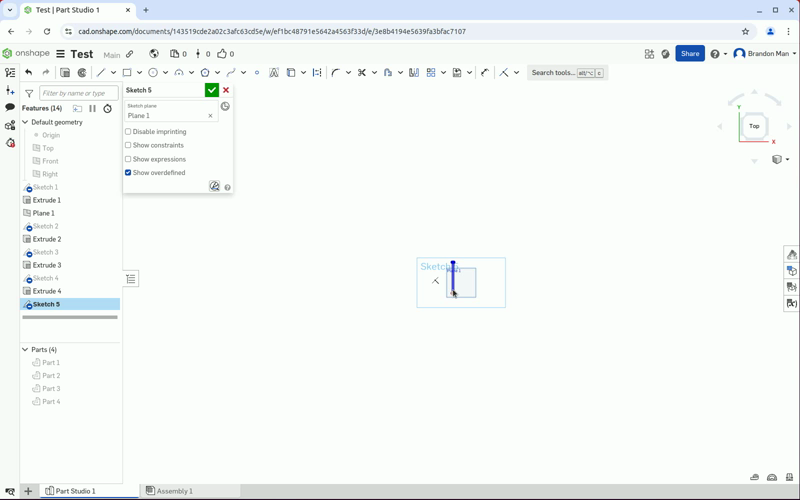
scroll(6)
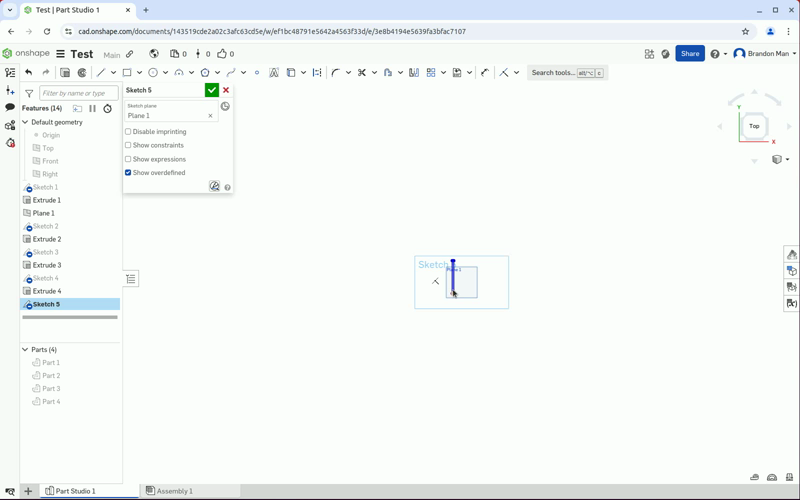
scroll(6)
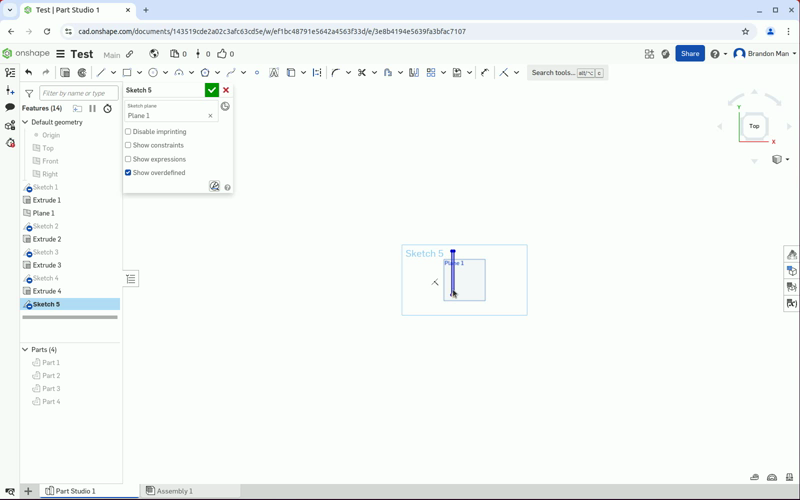
scroll(6)
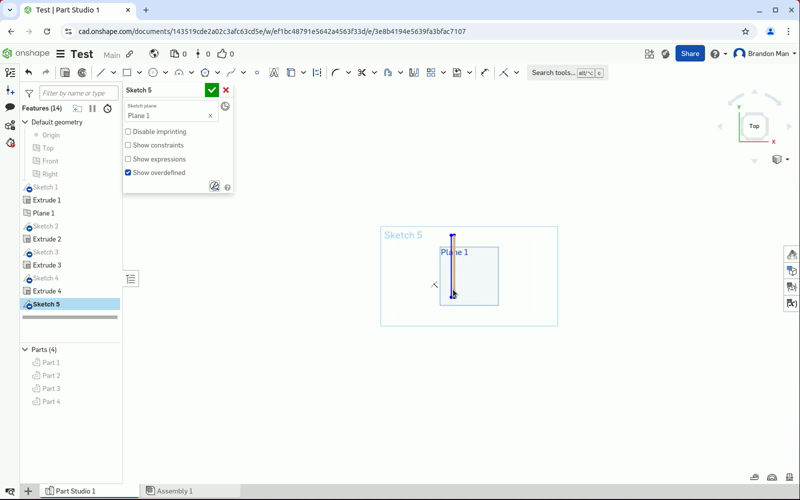
scroll(6)
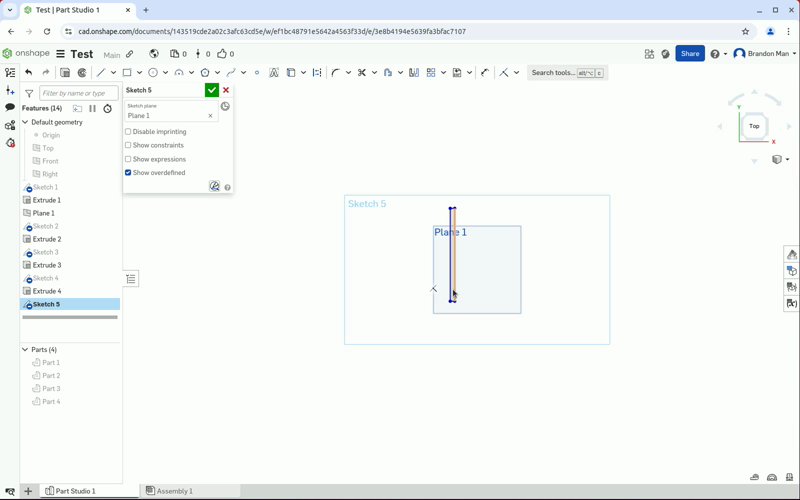
scroll(6)
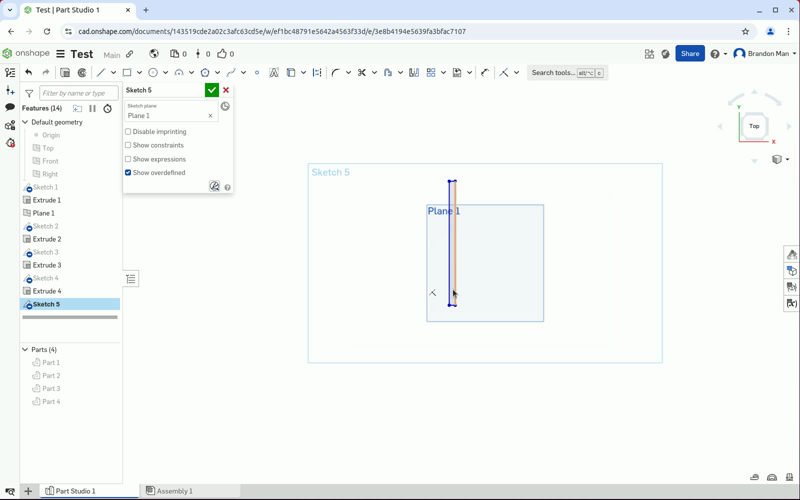
scroll(6)
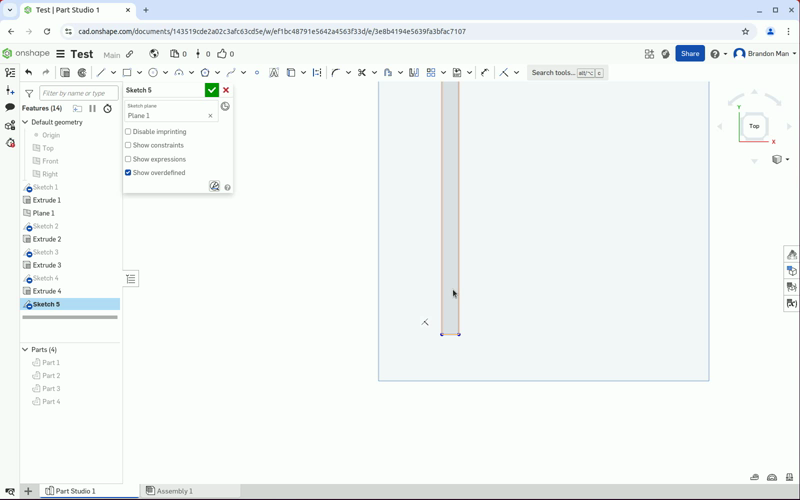
click(453, 289)
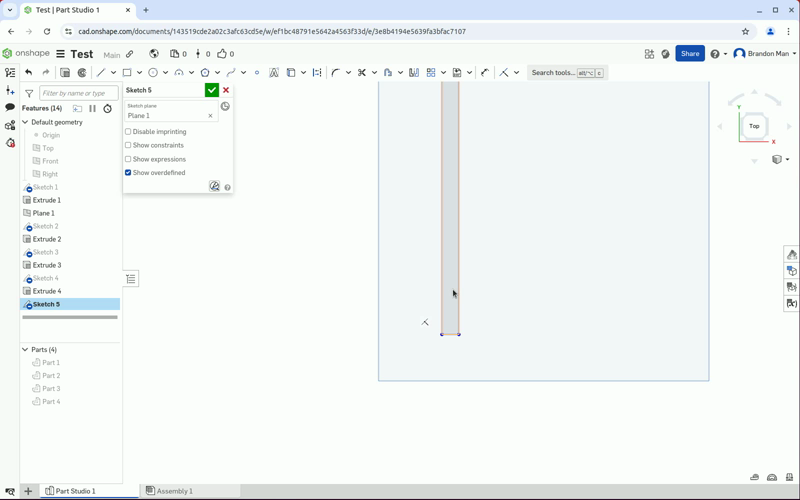
scroll(-6)
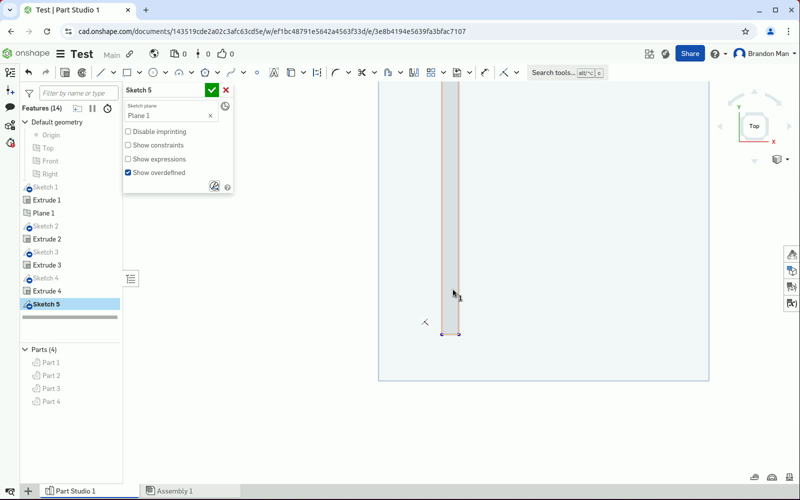
scroll(-6)
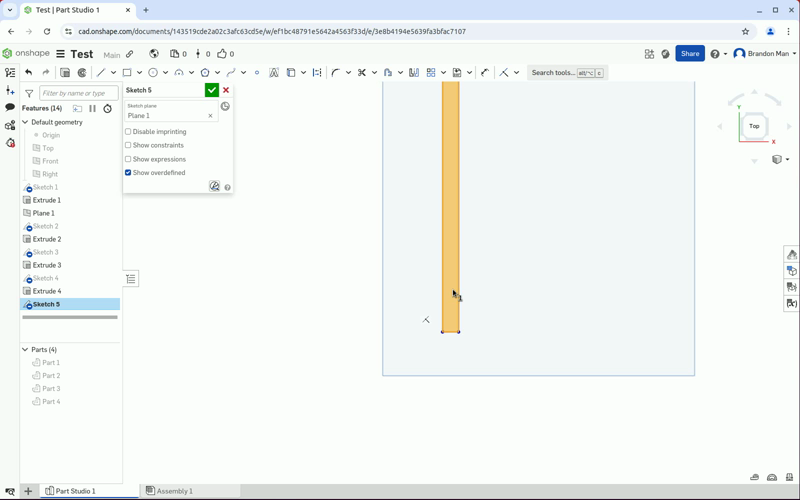
scroll(-6)
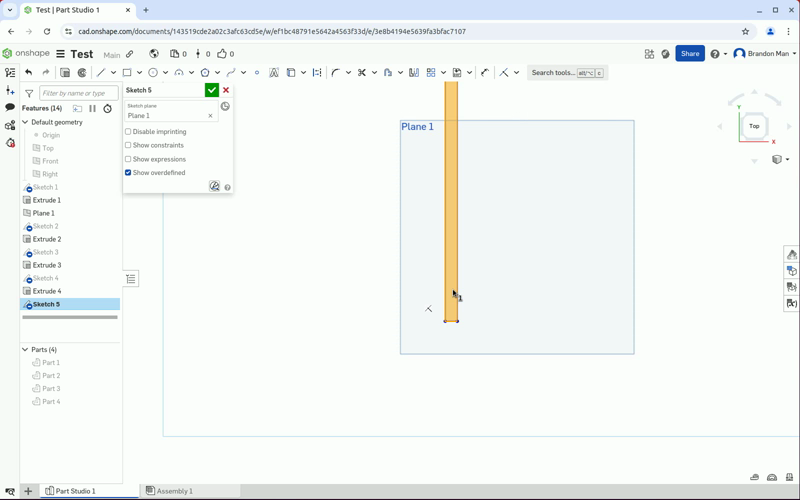
scroll(-6)
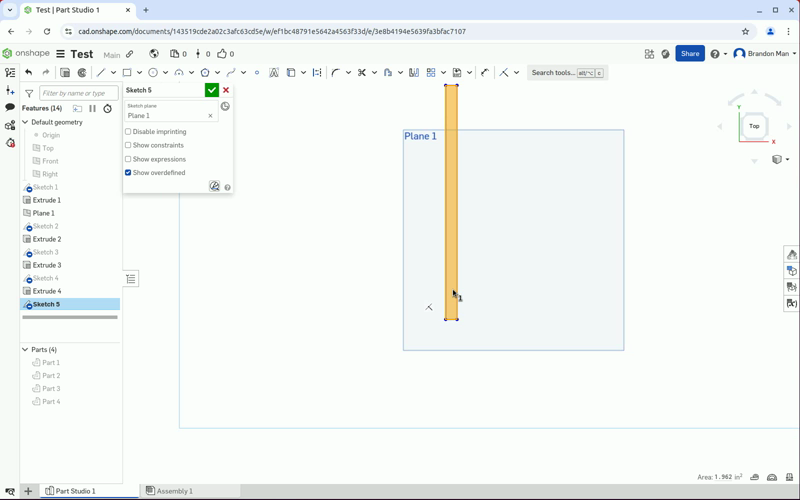
scroll(-6)
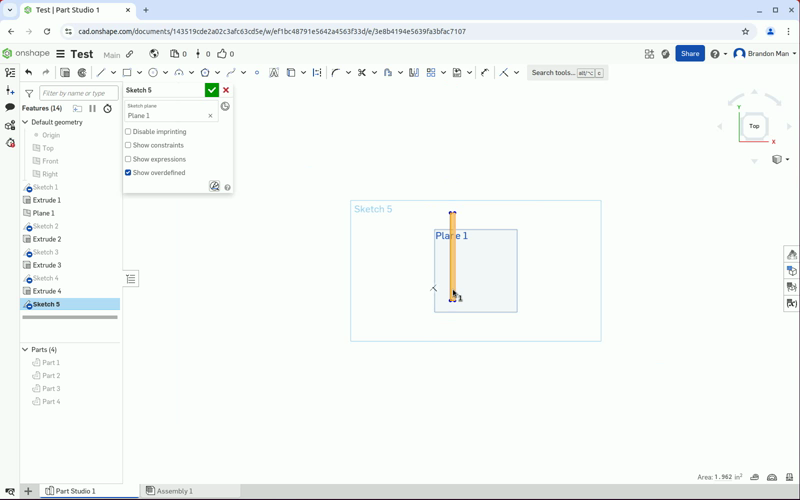
scroll(-6)
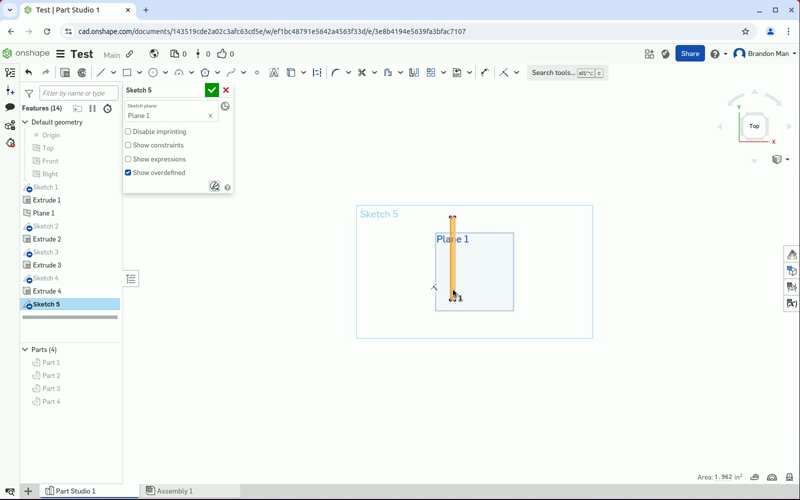
scroll(-6)
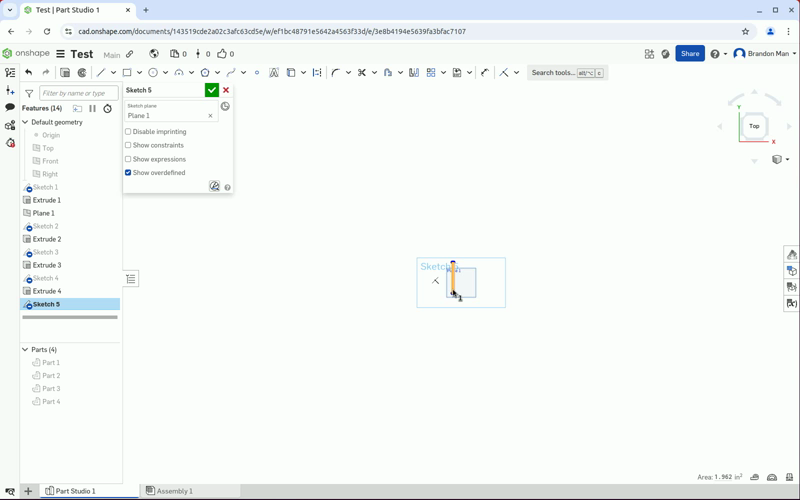
mouse_move(73, 352)
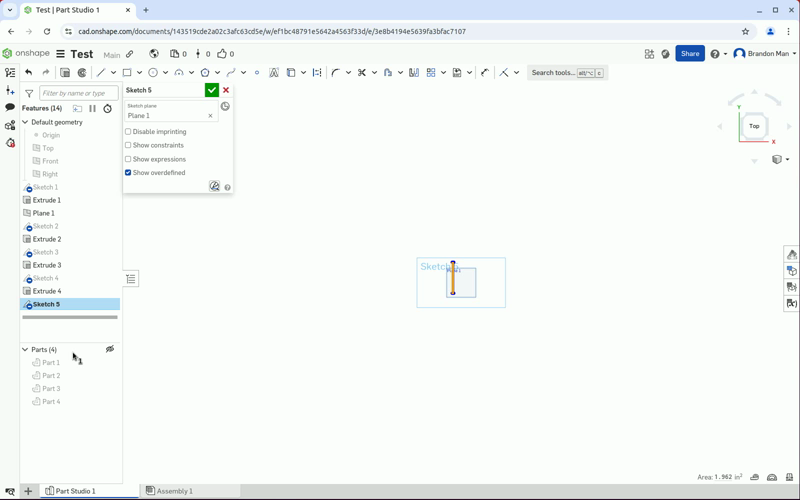
key(shift+y)
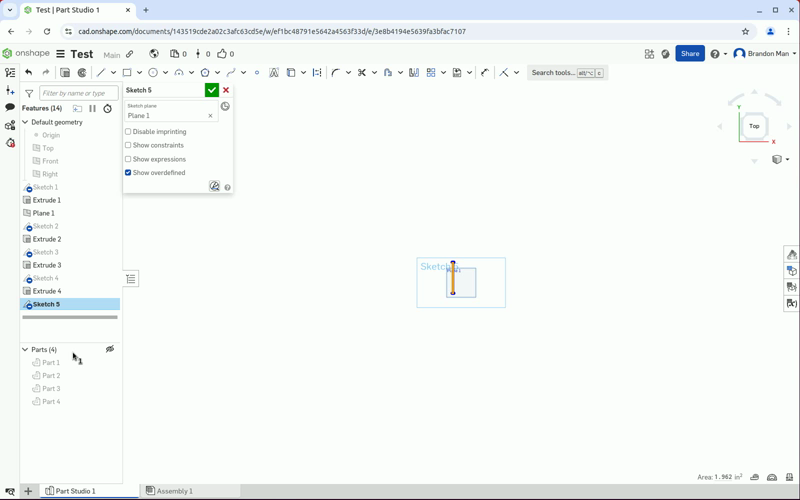
key(shift+e)
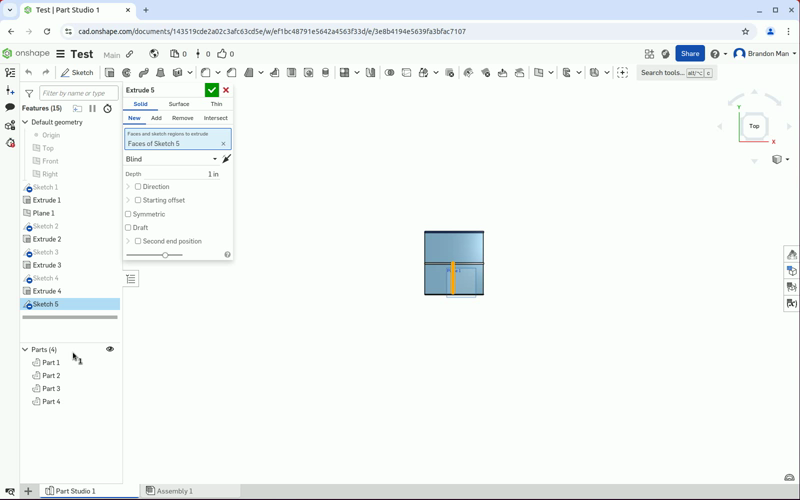
mouse_move(143, 106)
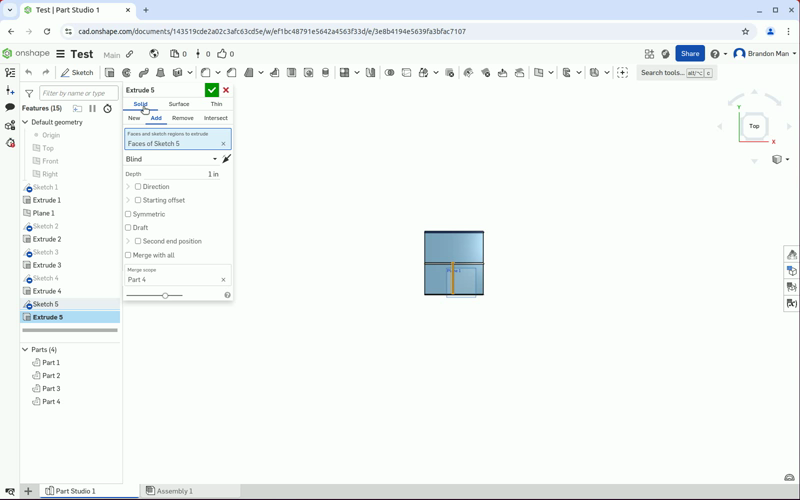
click(143, 106)
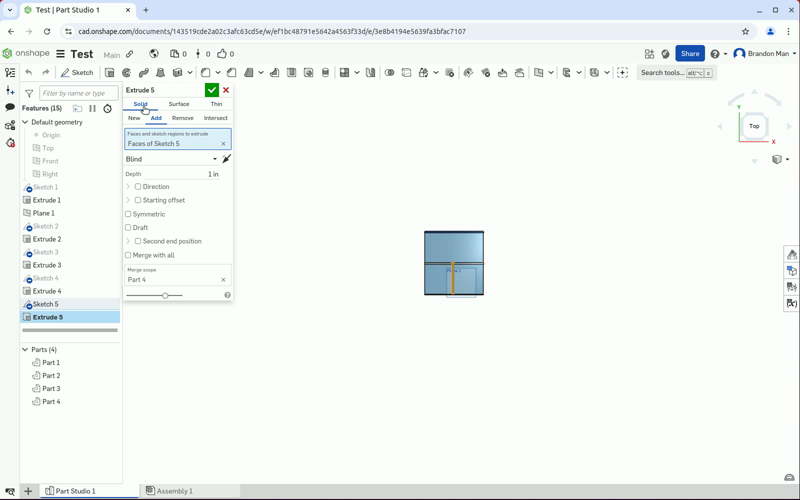
mouse_move(137, 120)
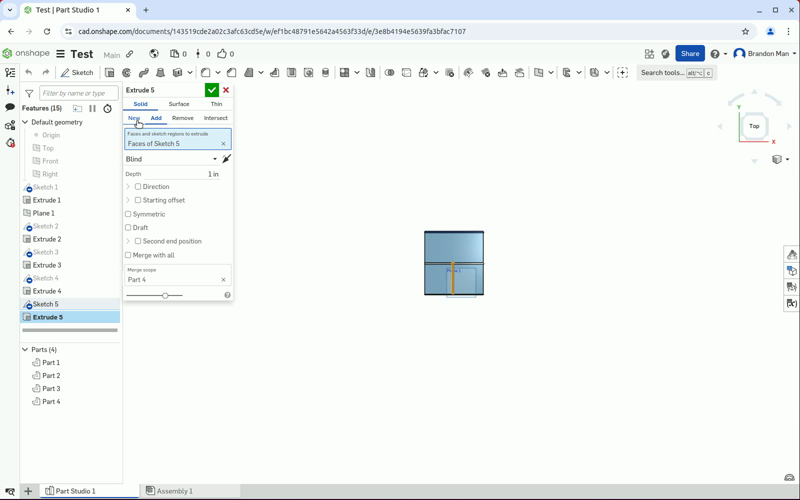
click(137, 120)
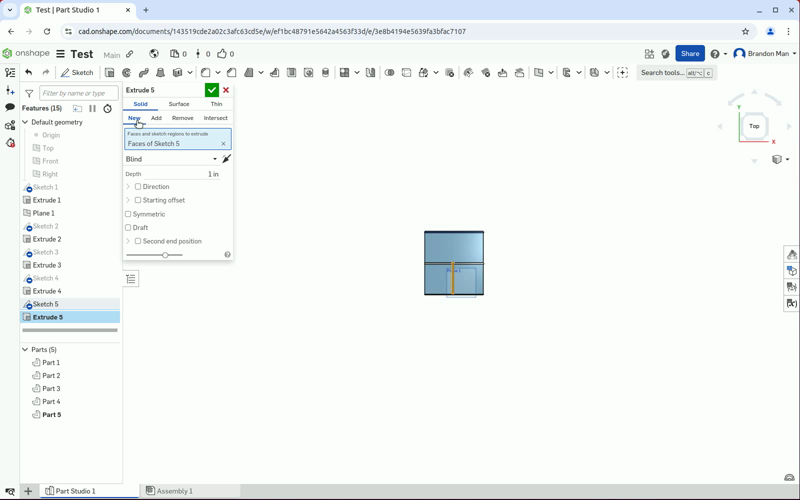
key(tab, 4)
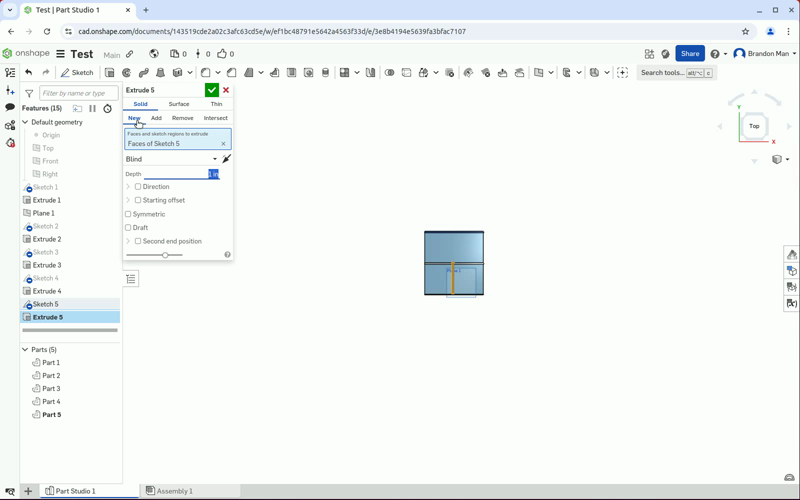
text(5.777)
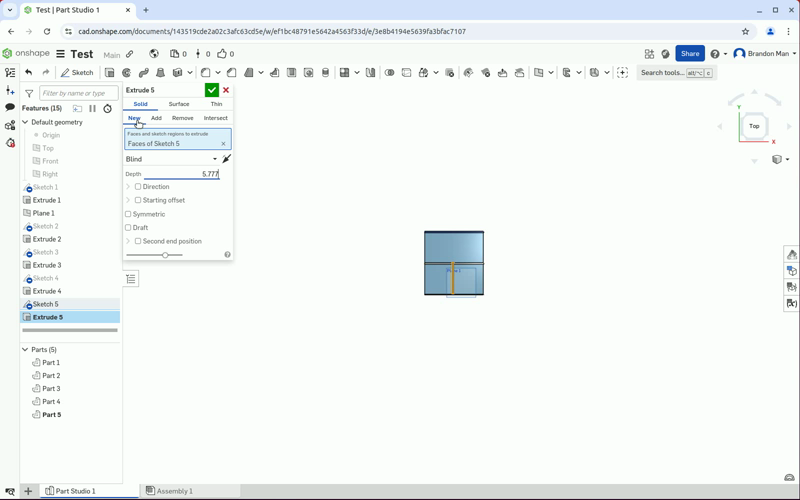
key(enter)
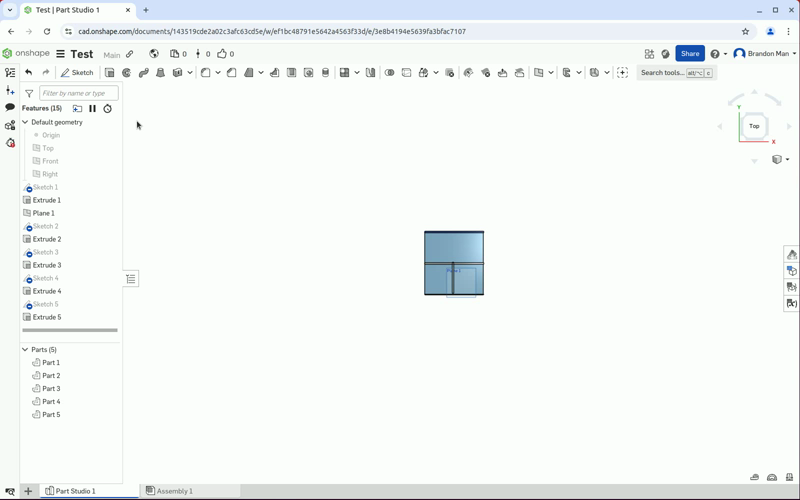
key(shift+h)
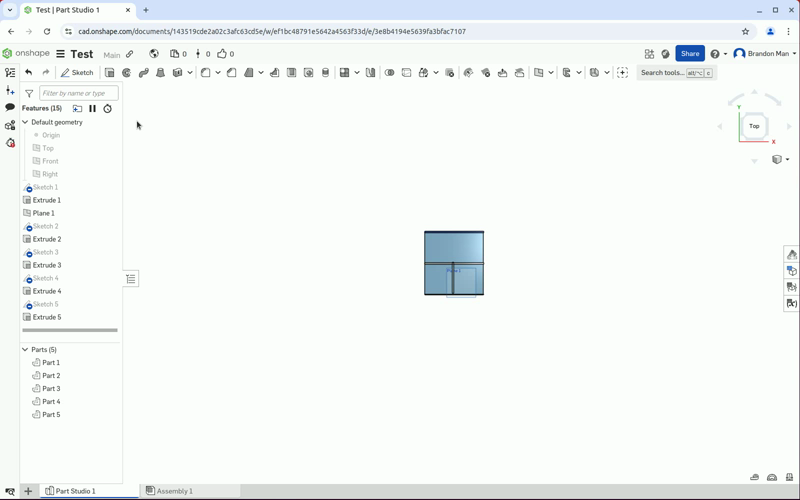
key(shift+h)
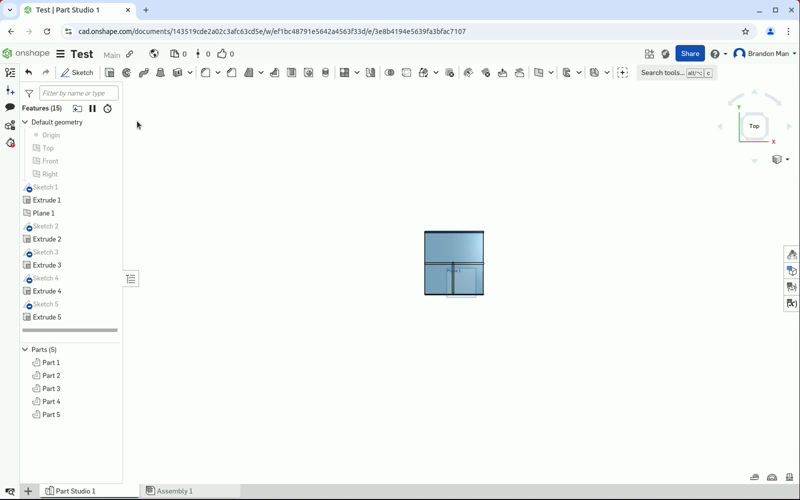
mouse_move(73, 189)
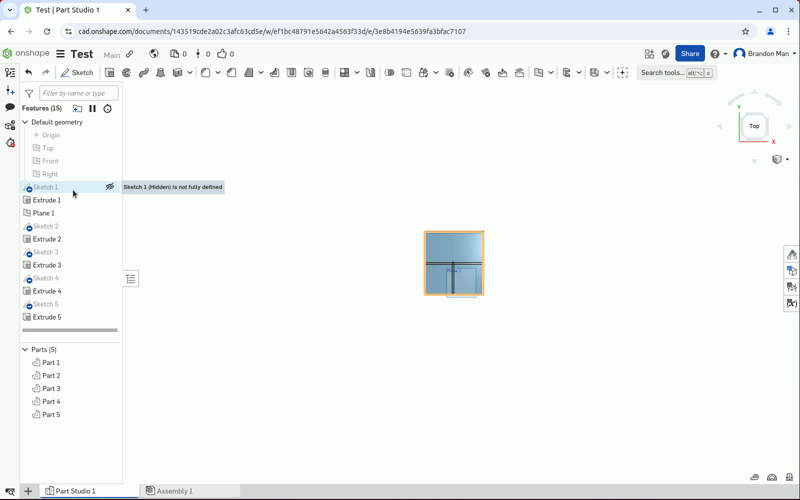
click(73, 189)
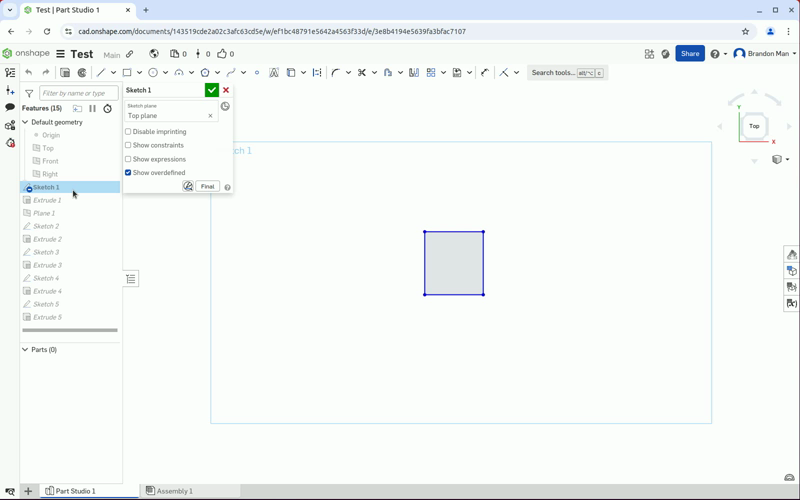
mouse_move(229, 92)
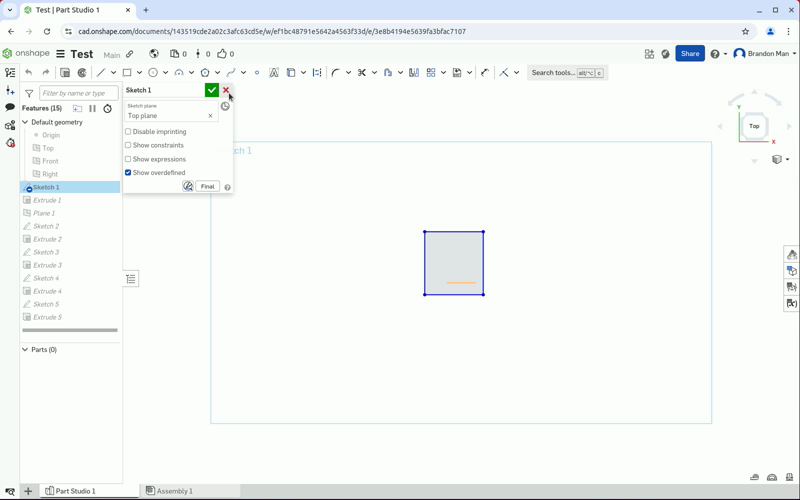
click(229, 92)
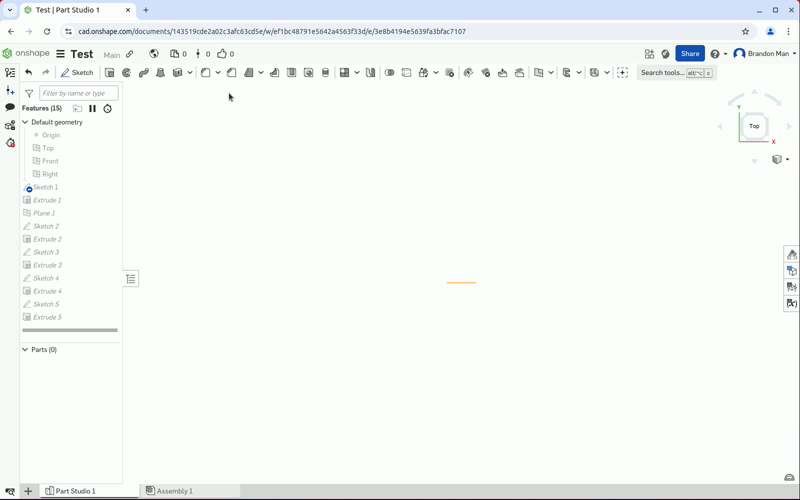
key(shift+s)
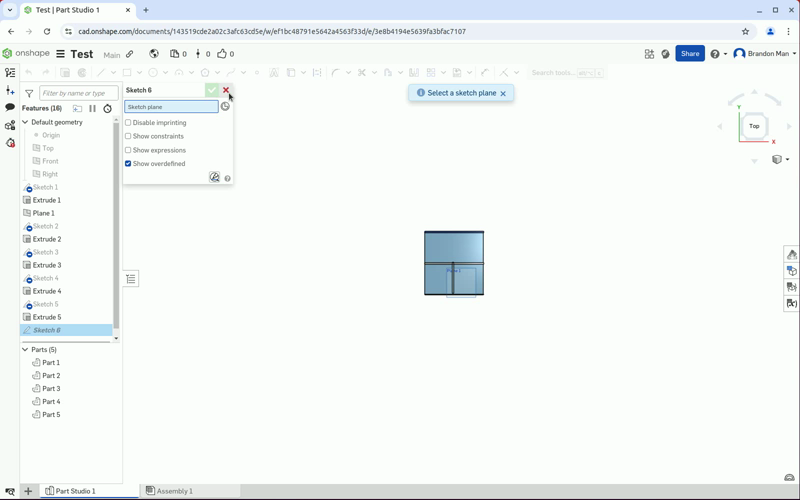
mouse_move(69, 215)
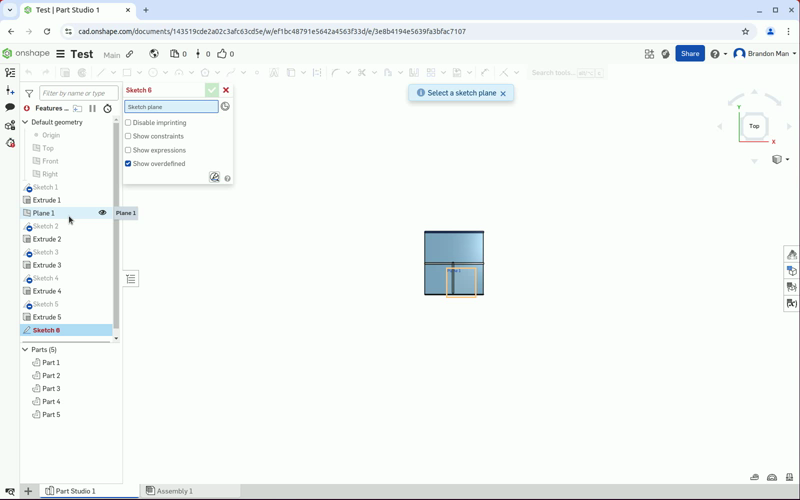
click(69, 215)
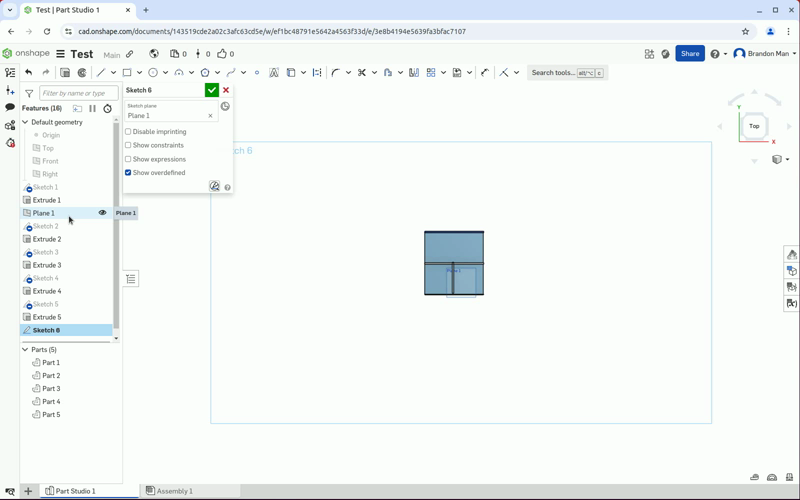
mouse_move(73, 352)
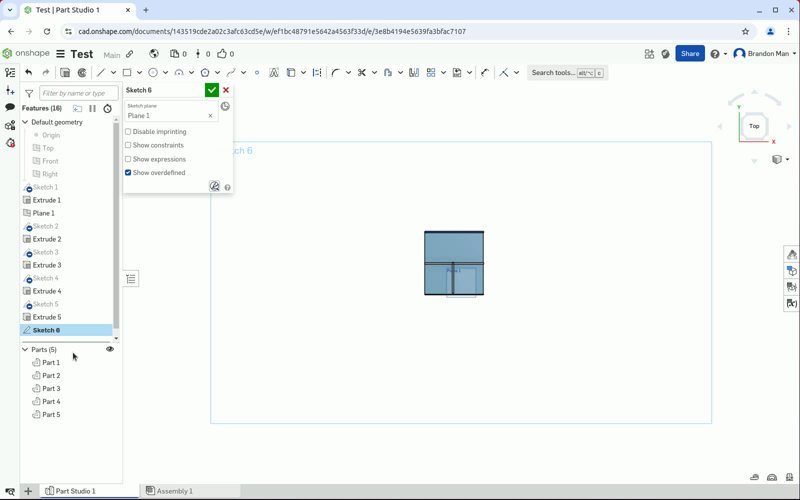
key(y)
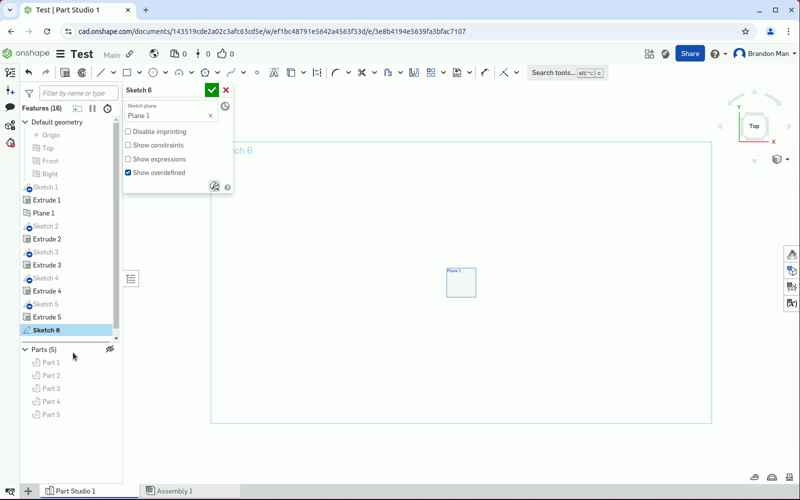
key(l)
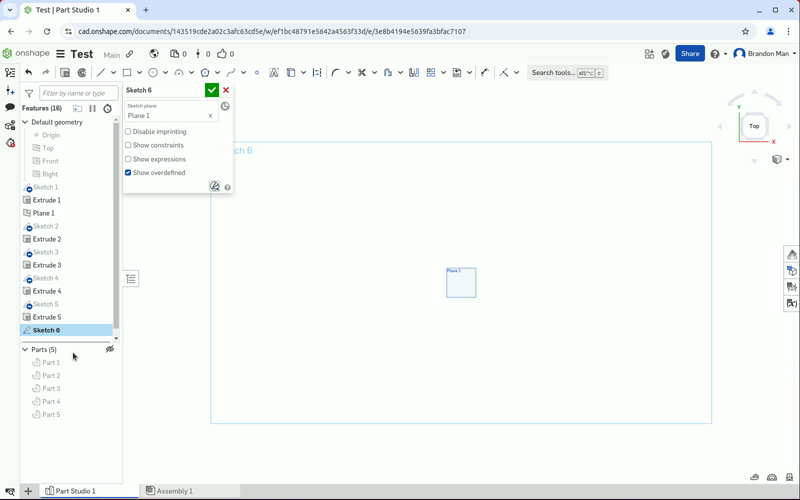
key_down(shift)
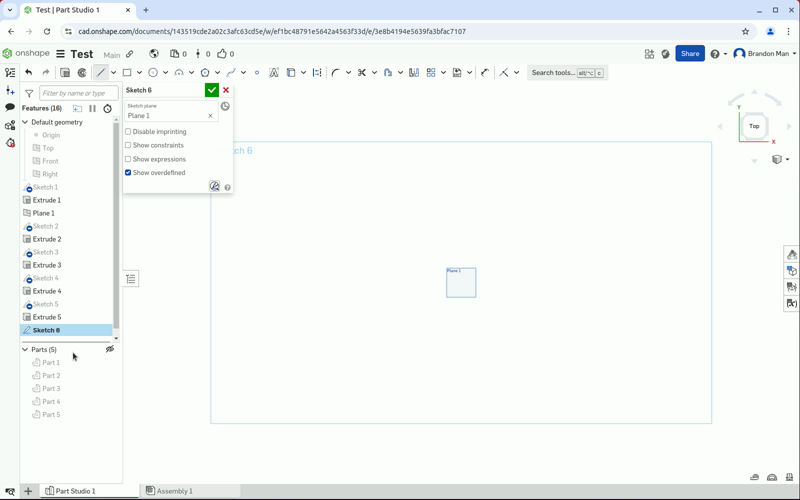
mouse_move(452, 262)
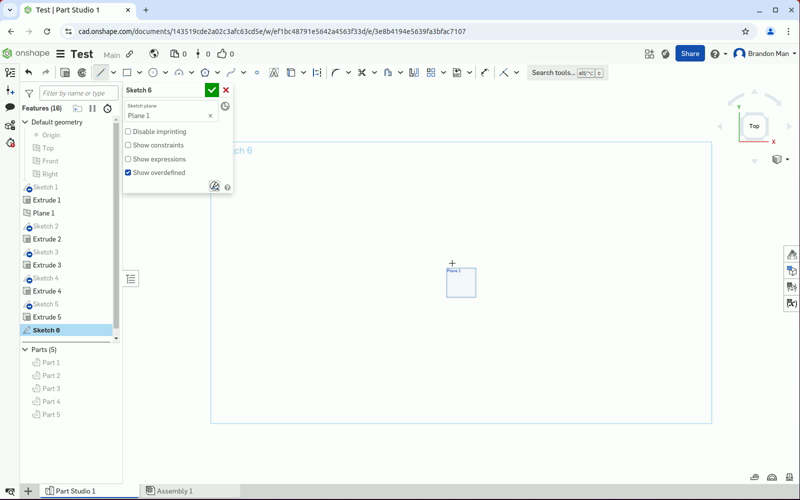
click(452, 262)
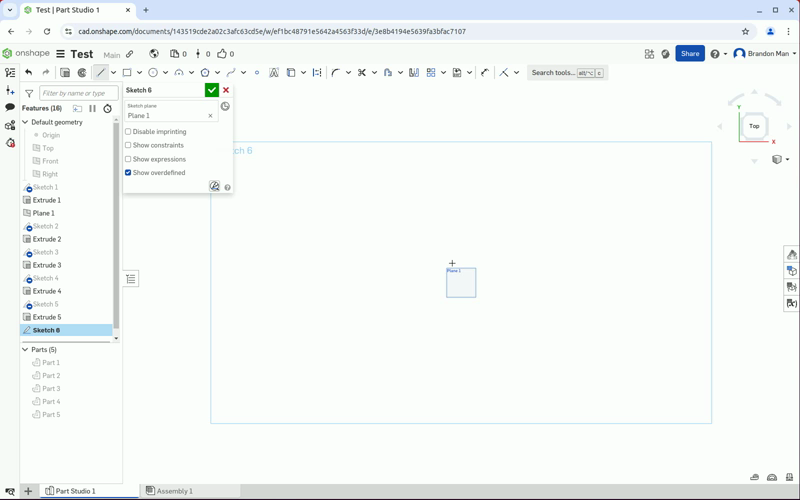
key_up(shift)
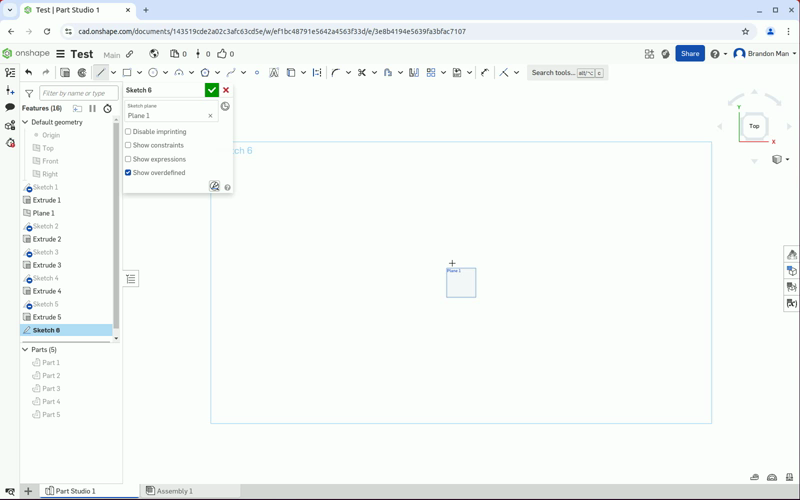
key_down(shift)
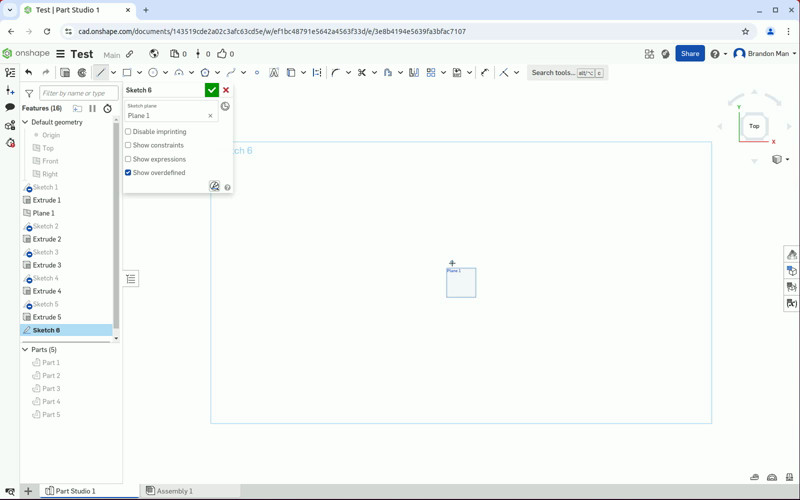
mouse_move(482, 262)
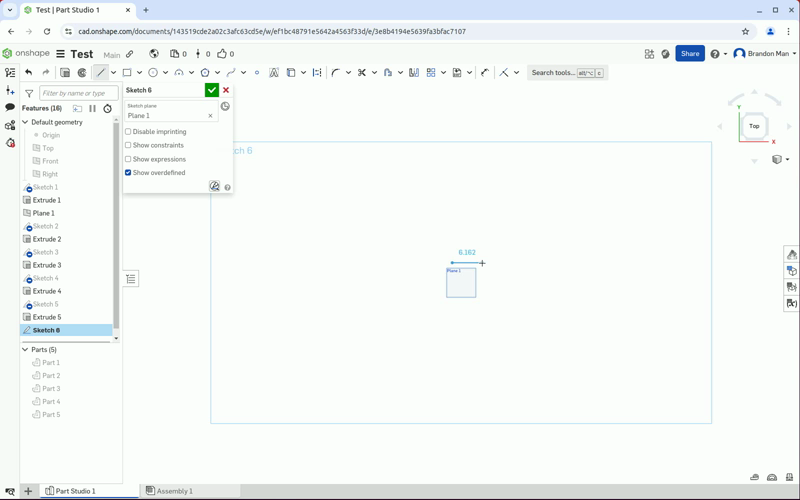
mouse_move(453, 262)
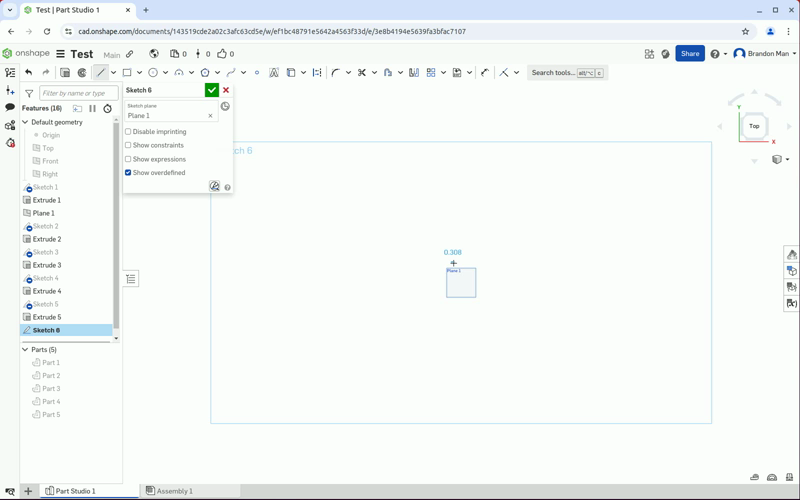
scroll(6)
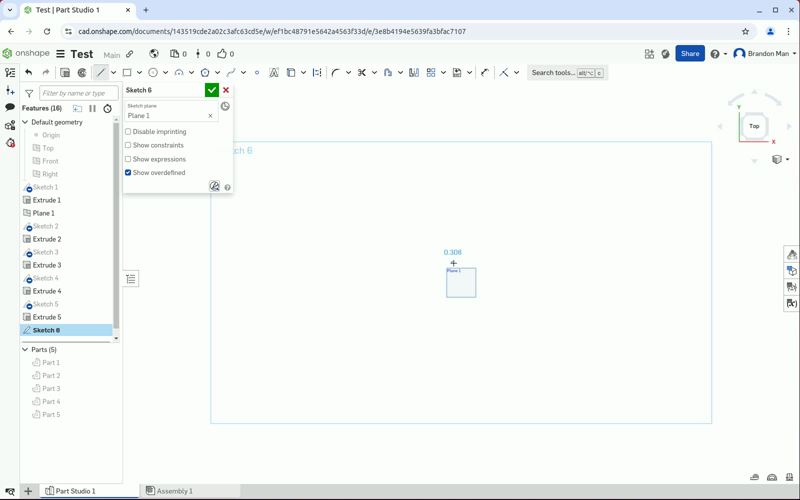
scroll(6)
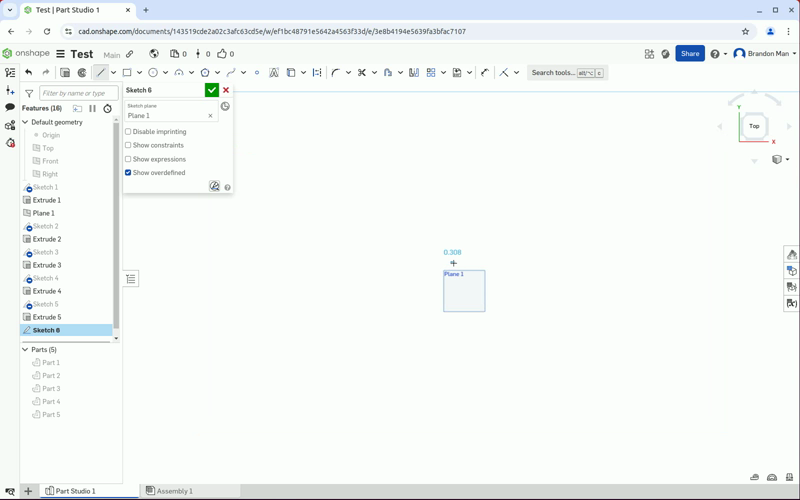
scroll(6)
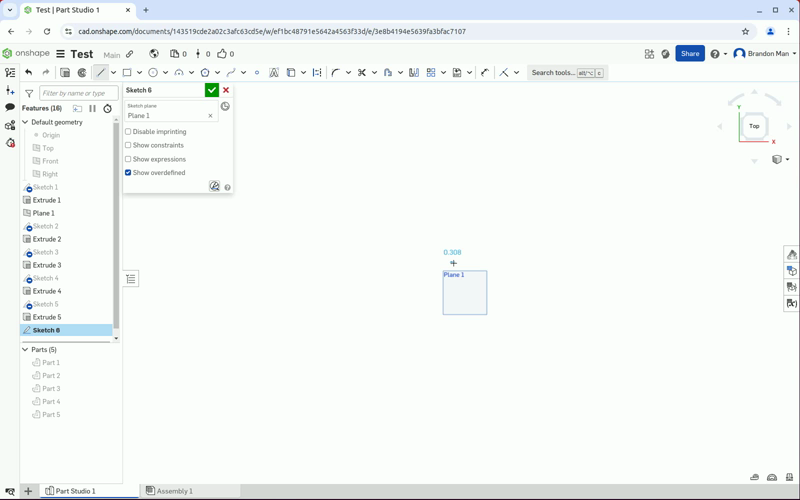
scroll(6)
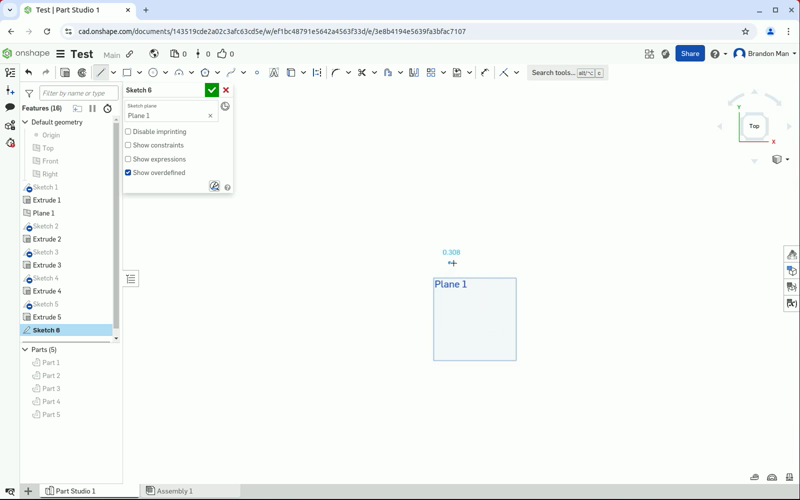
scroll(6)
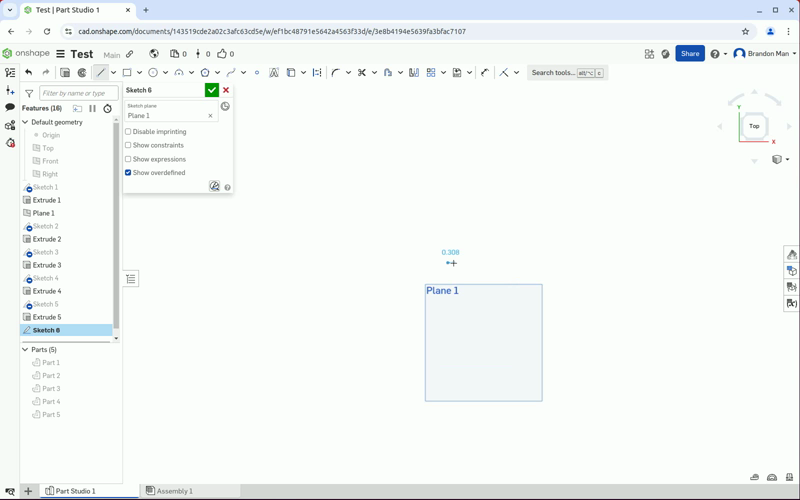
scroll(6)
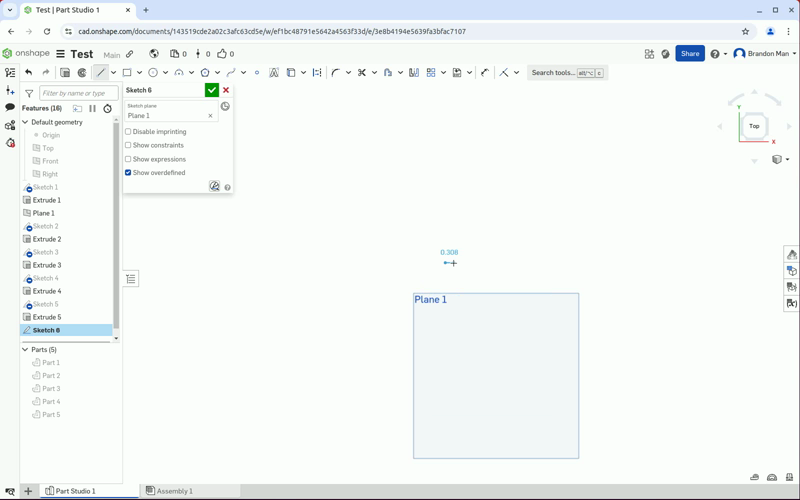
scroll(6)
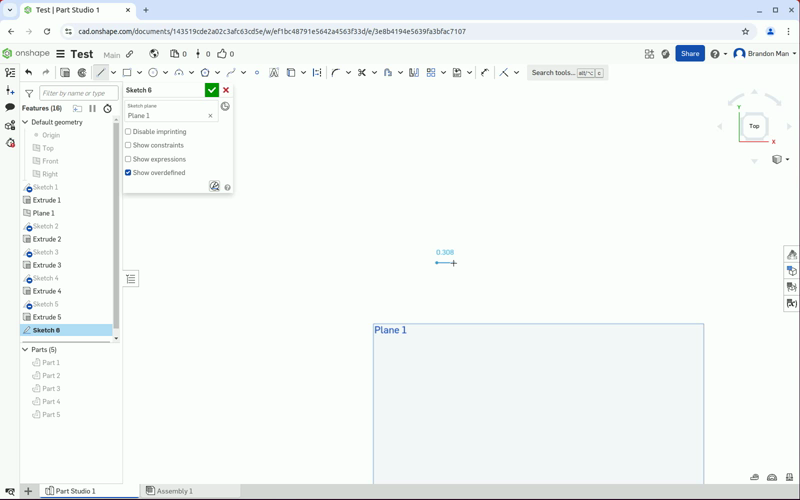
click(453, 262)
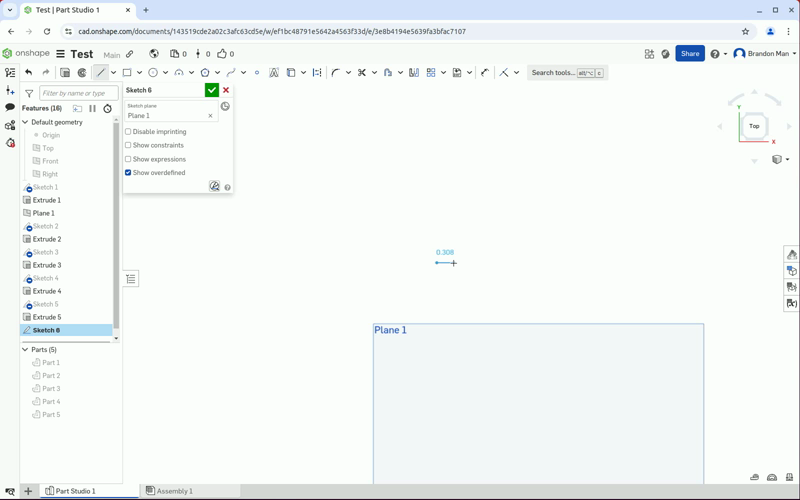
scroll(-6)
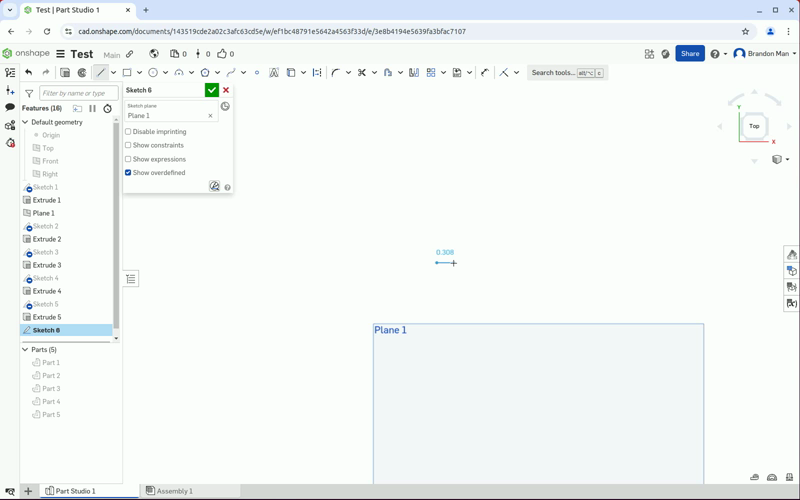
scroll(-6)
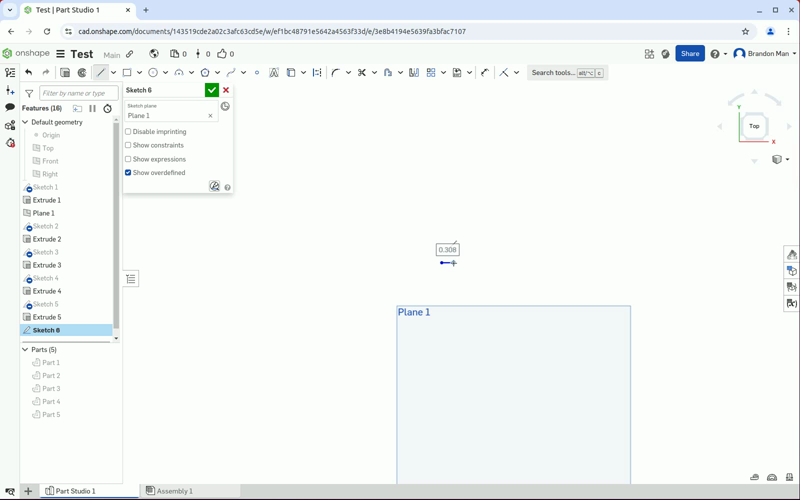
scroll(-6)
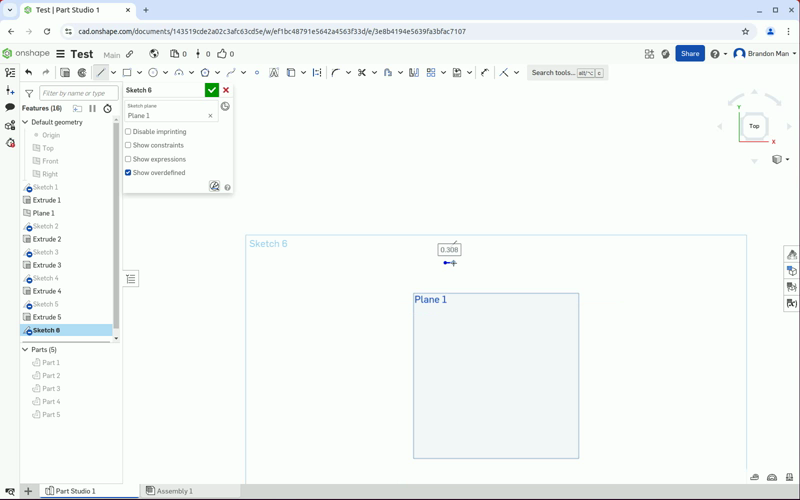
scroll(-6)
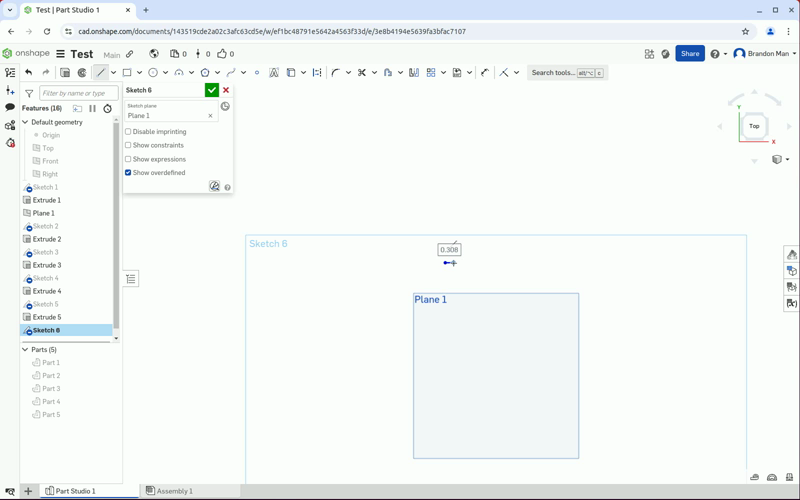
scroll(-6)
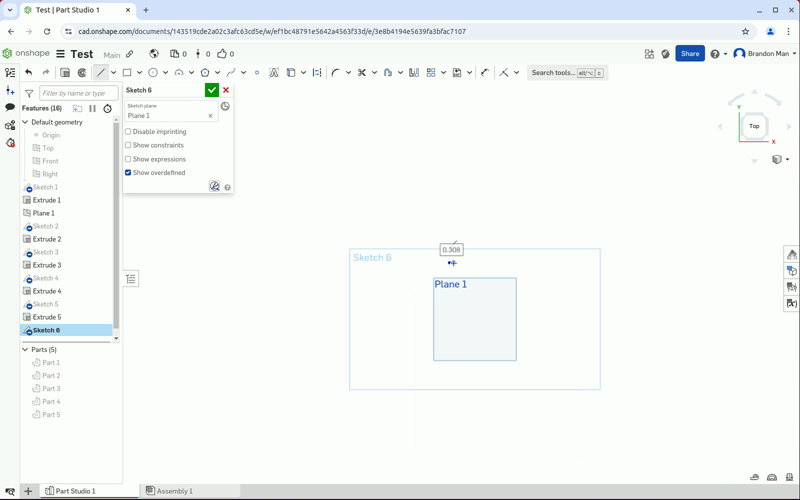
scroll(-6)
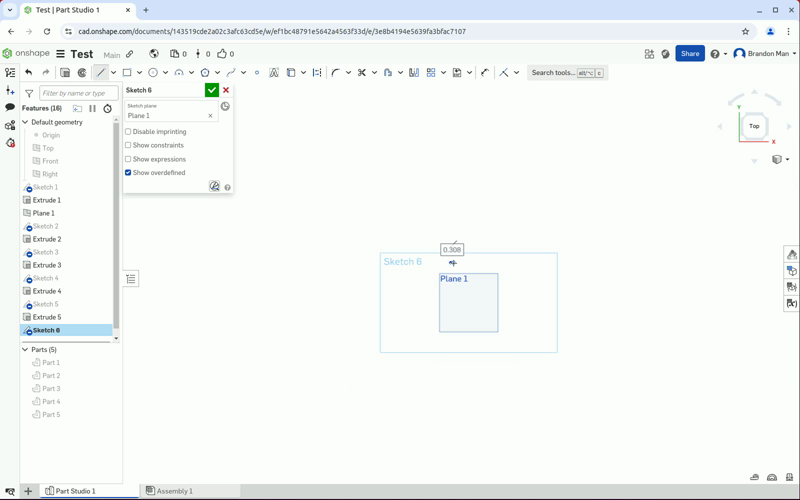
scroll(-6)
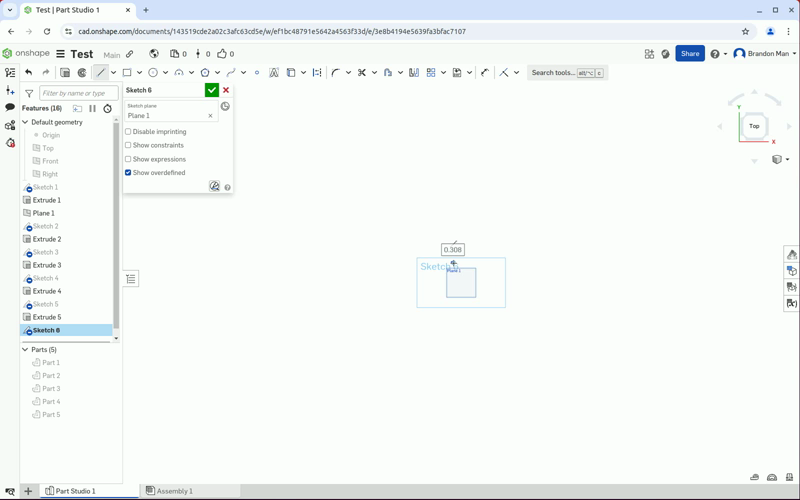
key_up(shift)
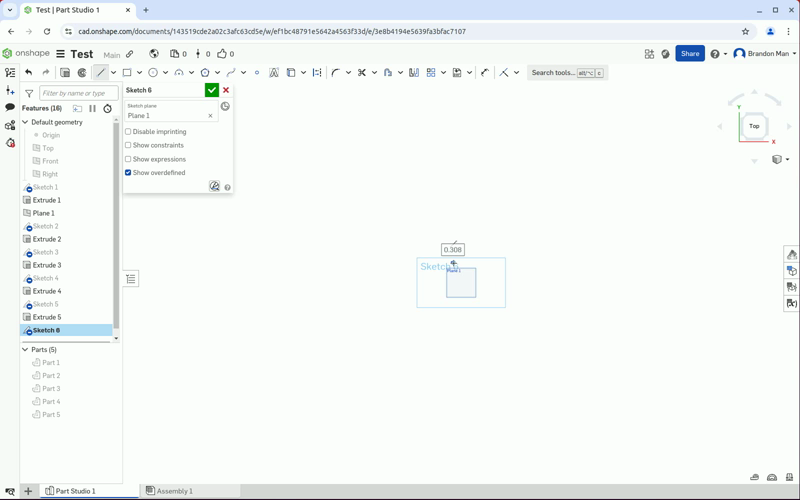
key_down(shift)
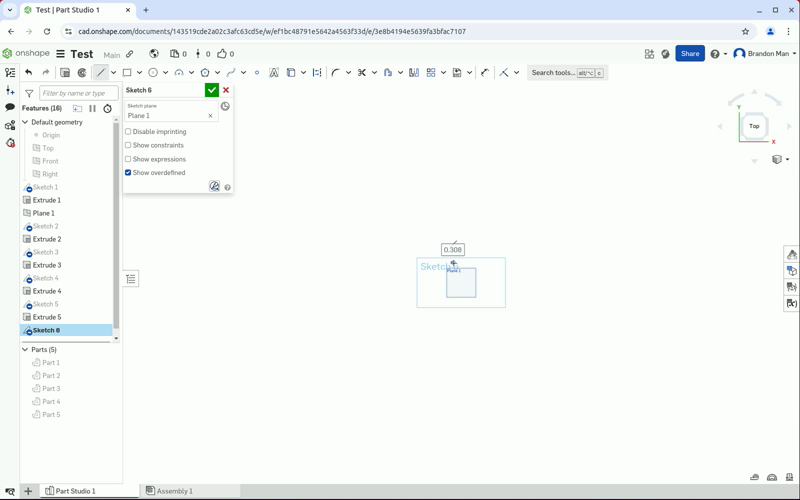
mouse_move(483, 262)
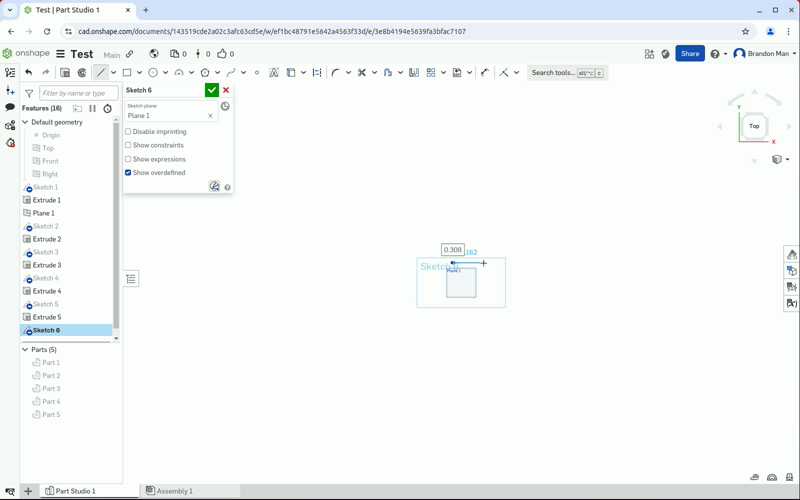
mouse_move(453, 231)
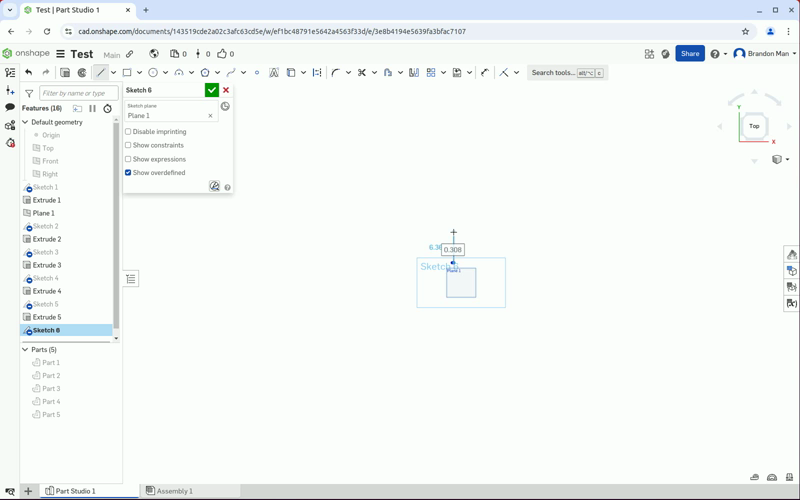
click(453, 231)
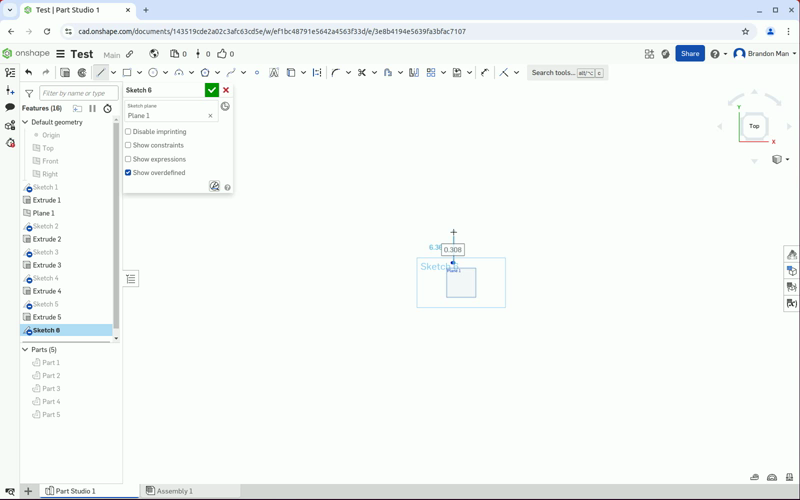
key_up(shift)
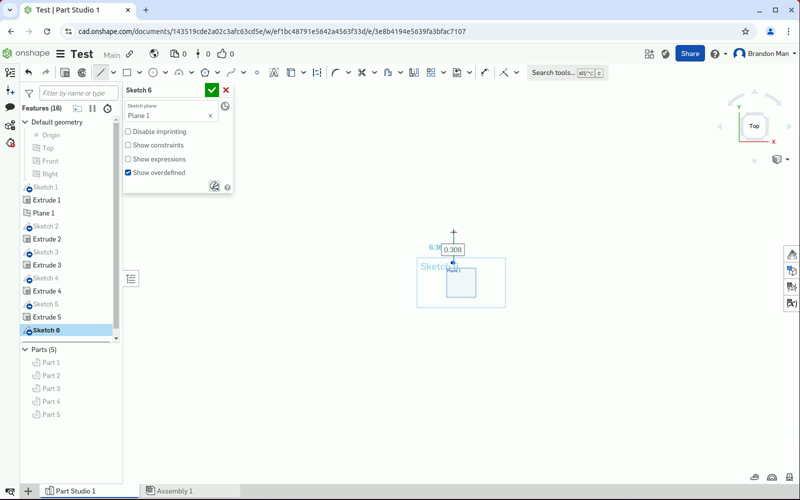
key_down(shift)
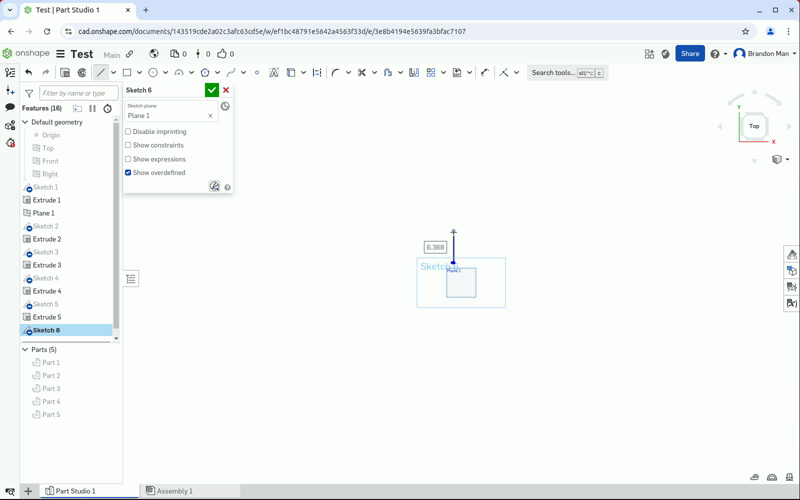
mouse_move(483, 231)
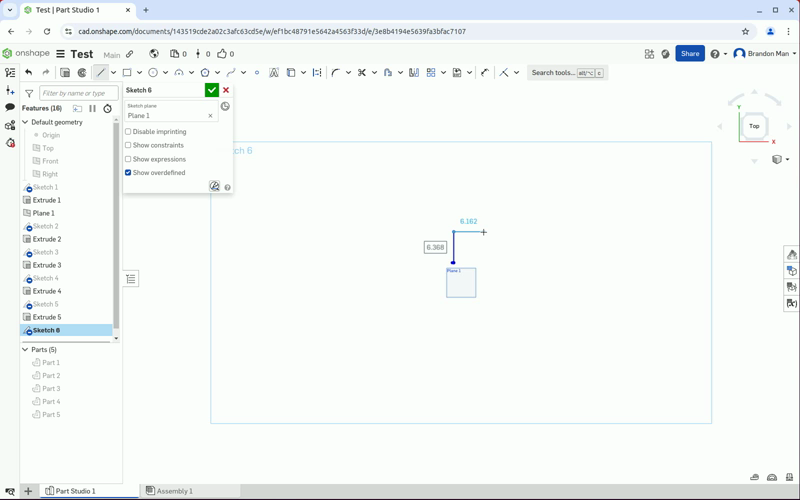
mouse_move(452, 231)
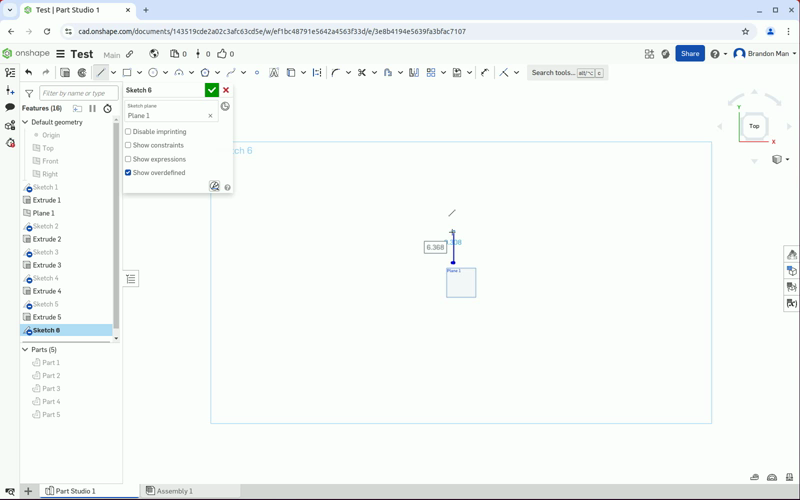
scroll(6)
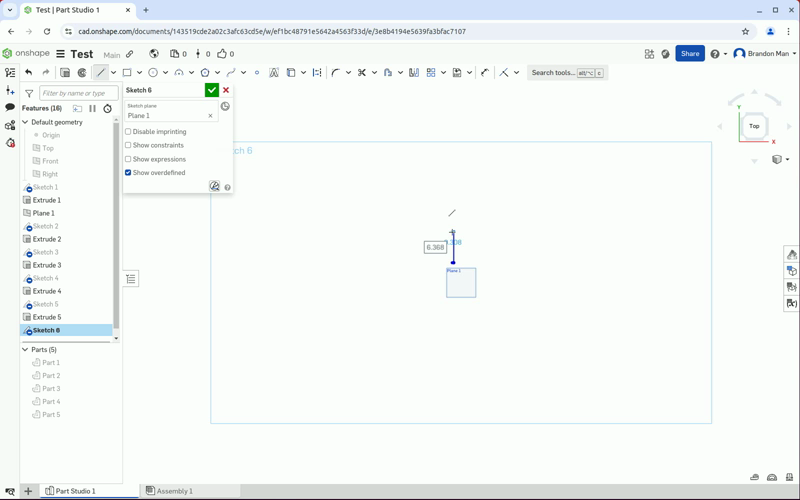
scroll(6)
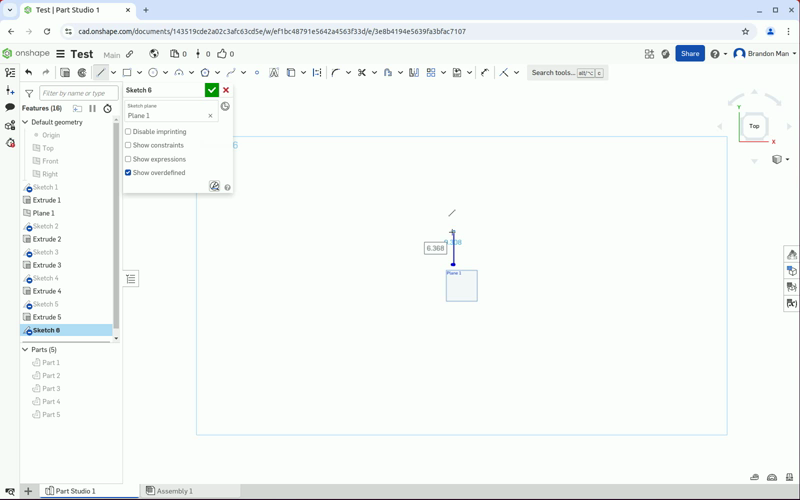
scroll(6)
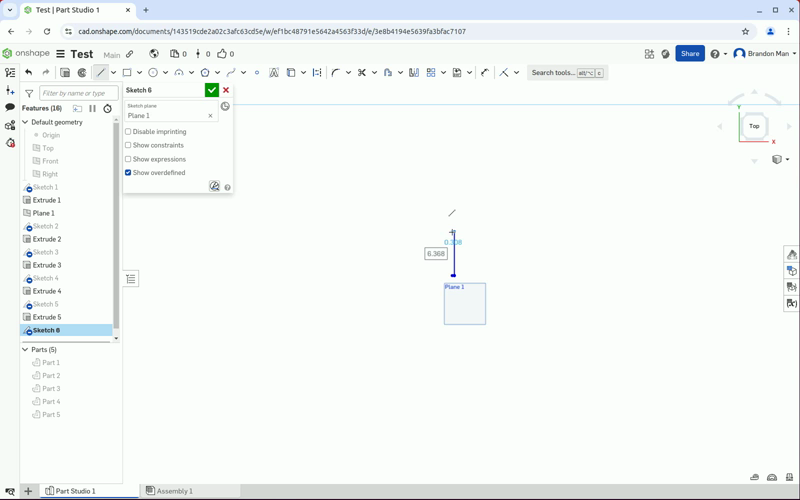
scroll(6)
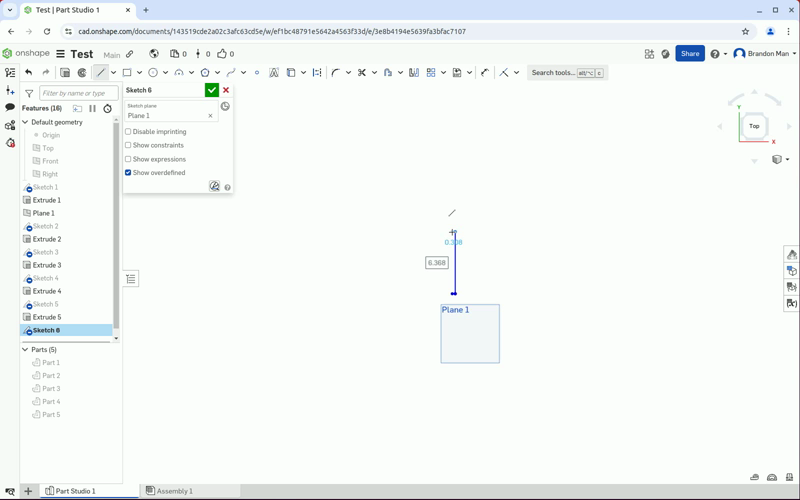
scroll(6)
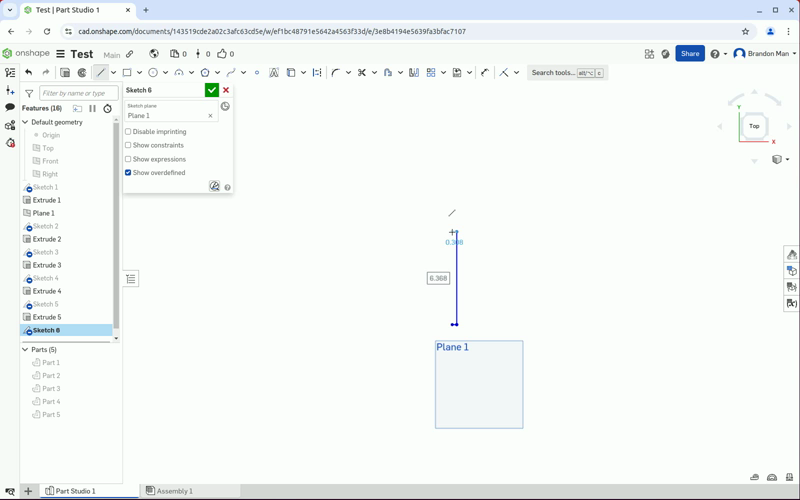
scroll(6)
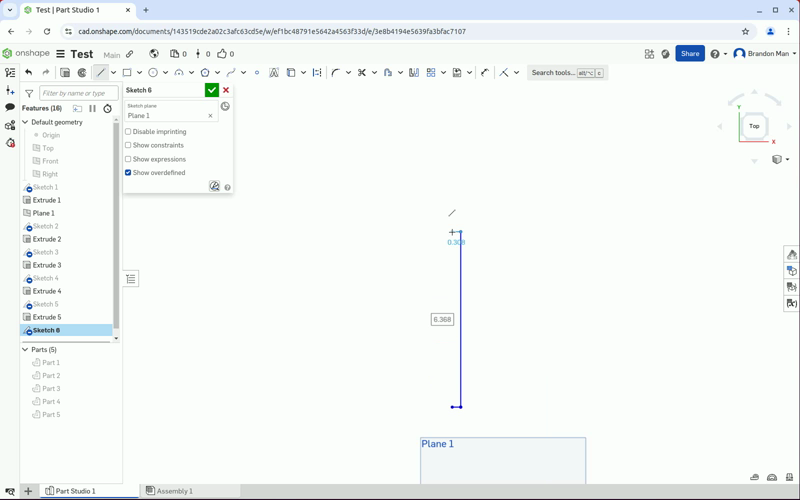
scroll(6)
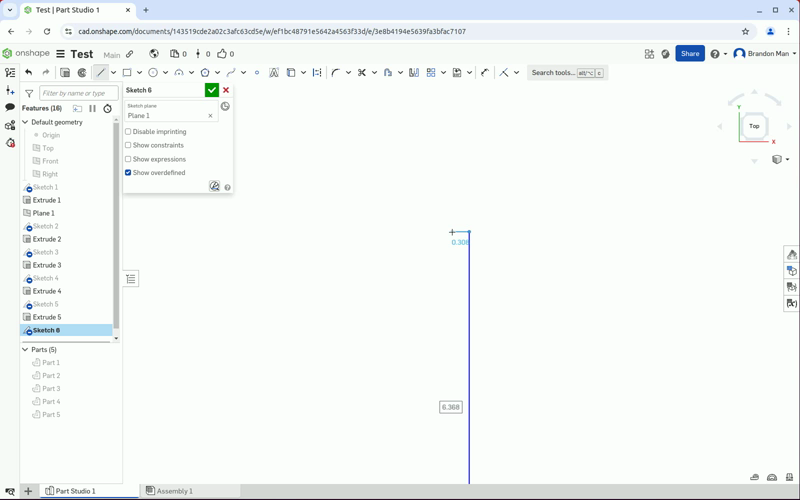
click(452, 231)
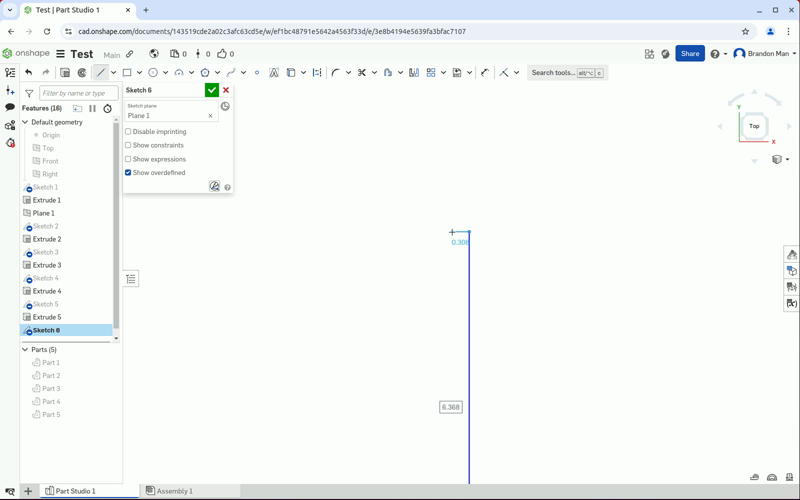
scroll(-6)
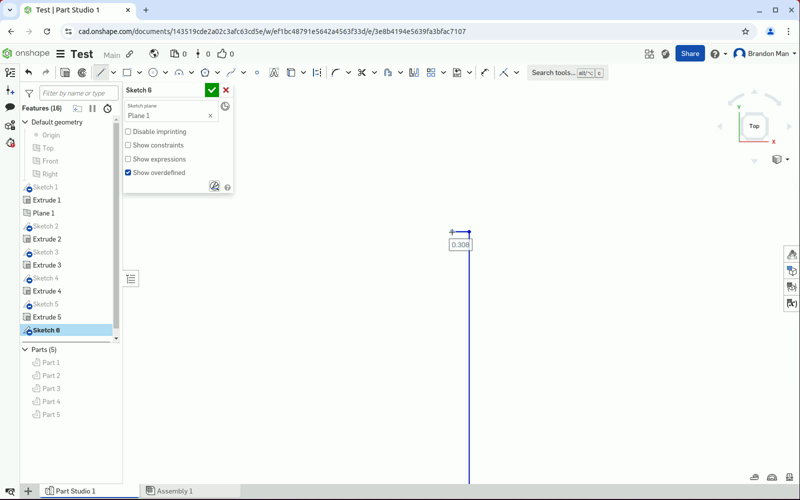
scroll(-6)
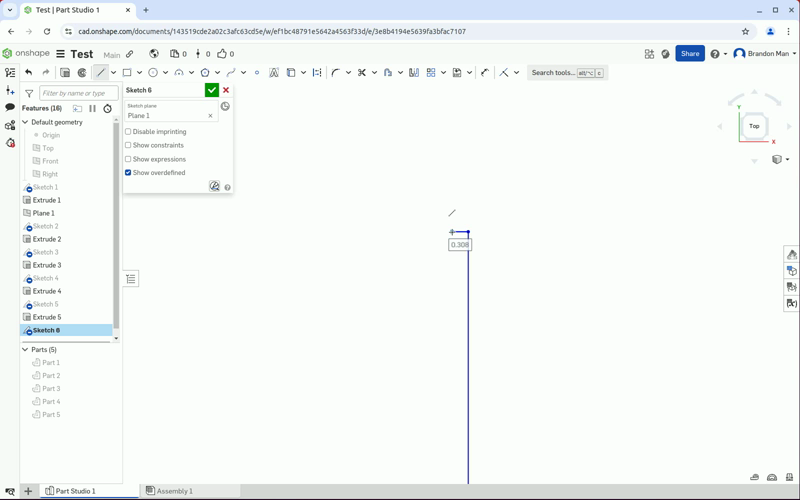
scroll(-6)
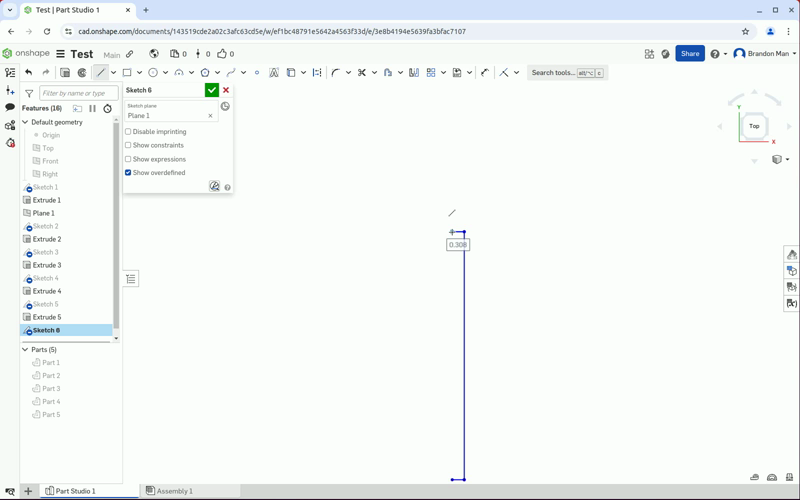
scroll(-6)
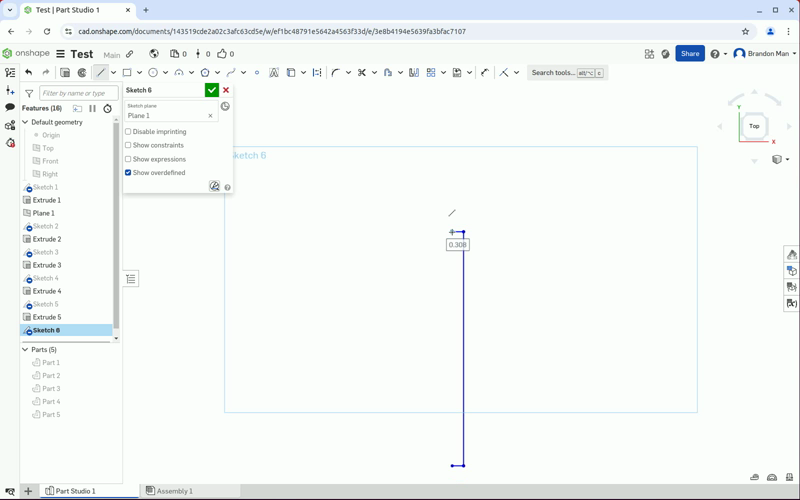
scroll(-6)
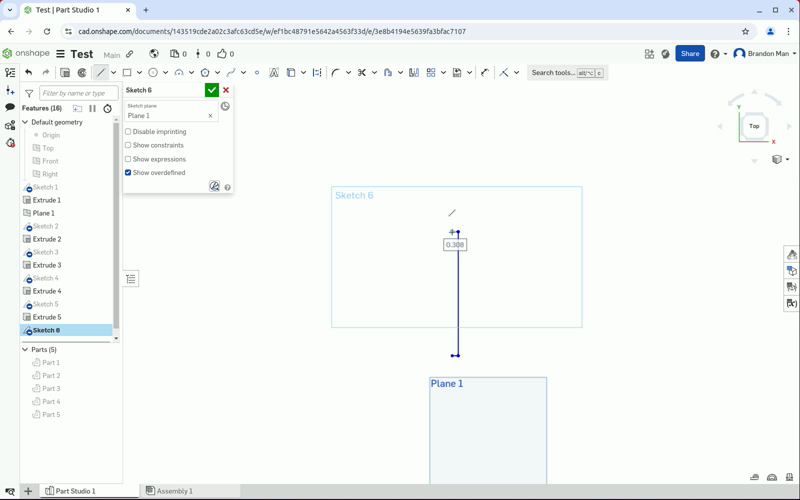
scroll(-6)
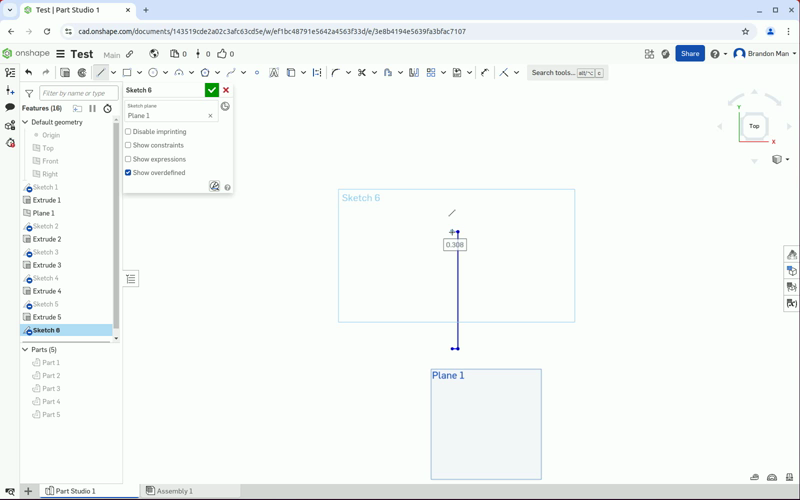
scroll(-6)
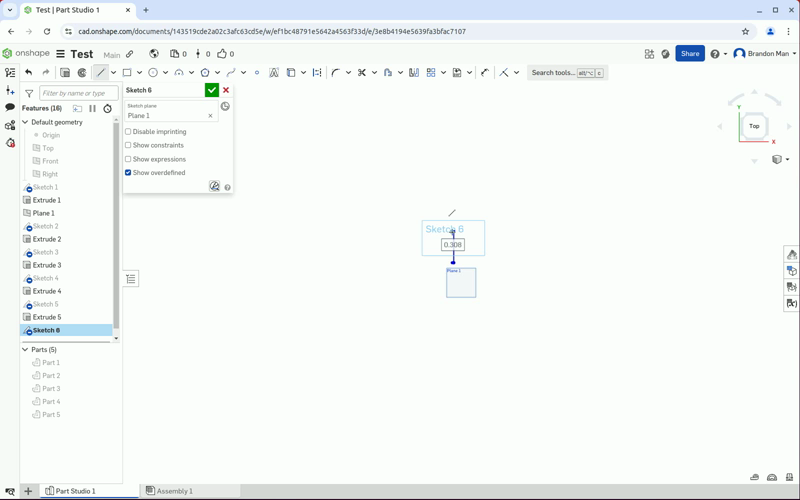
key_up(shift)
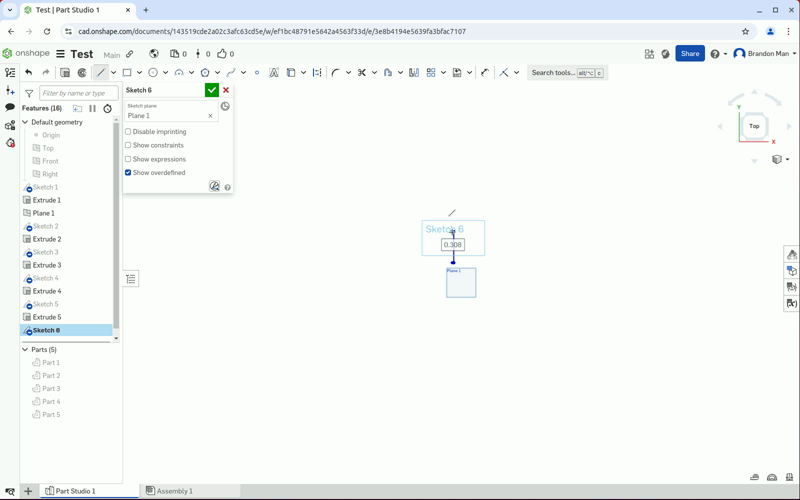
mouse_move(482, 231)
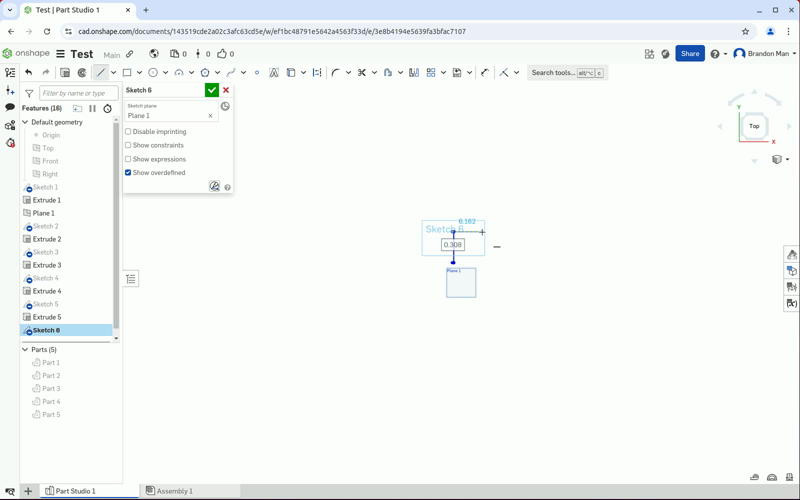
key_down(shift)
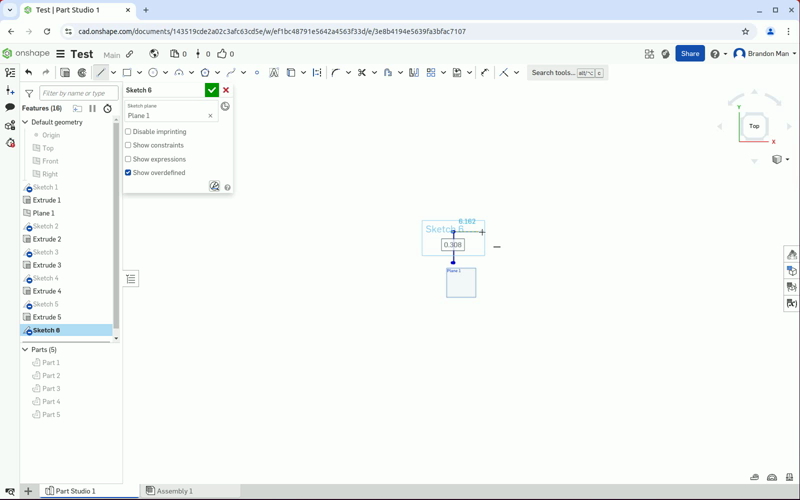
mouse_move(452, 262)
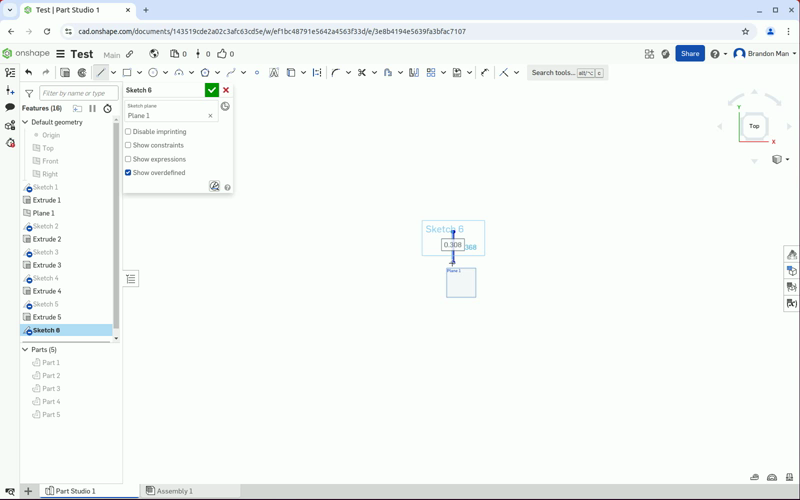
scroll(6)
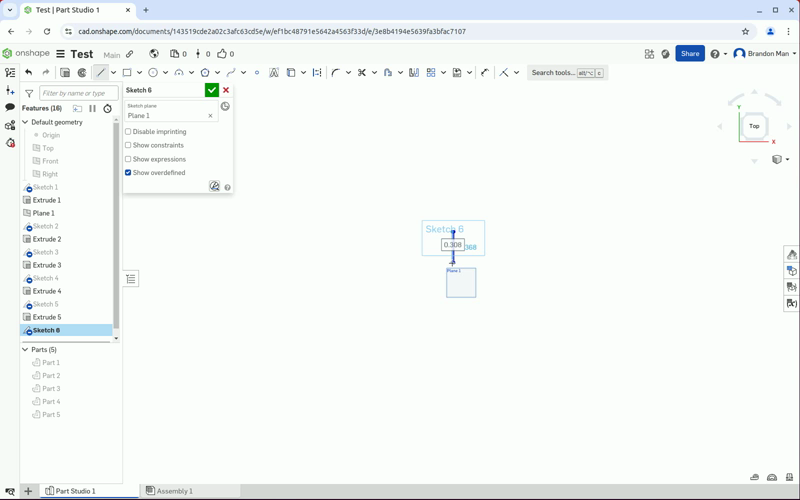
scroll(6)
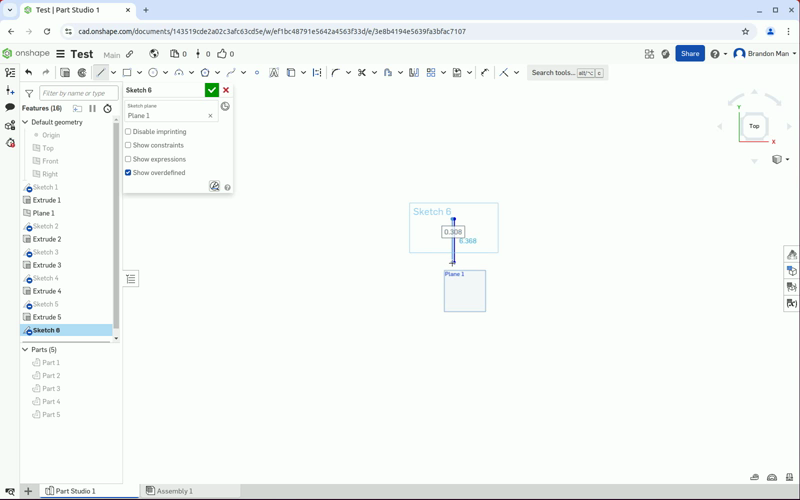
scroll(6)
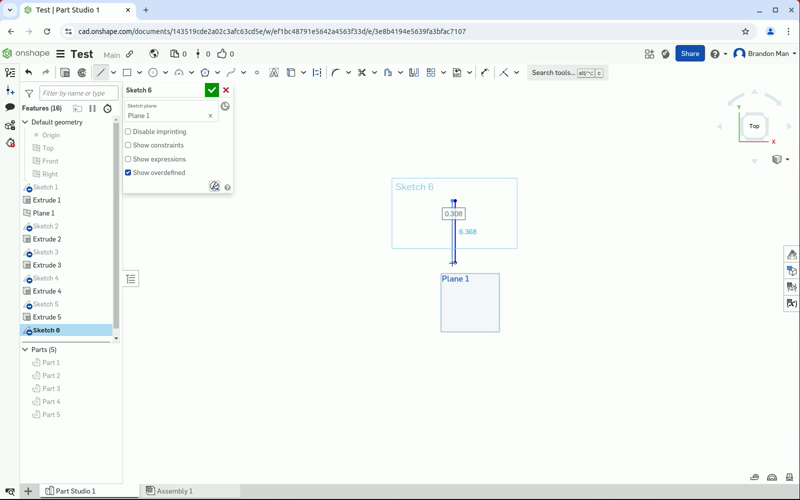
scroll(6)
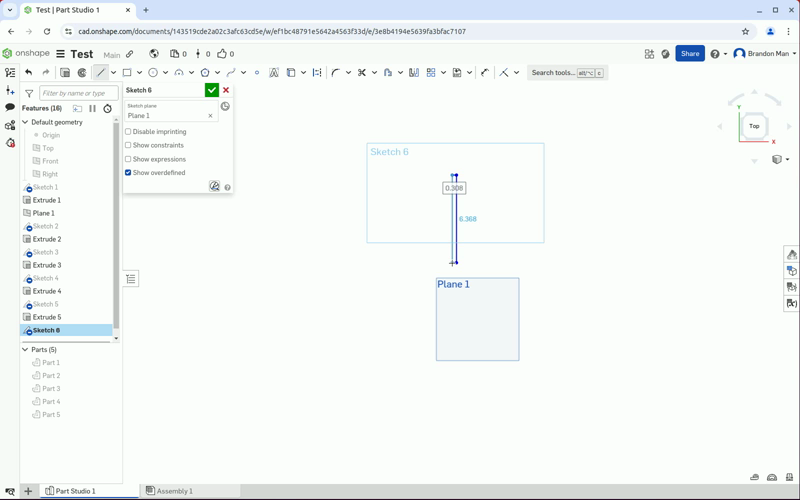
scroll(6)
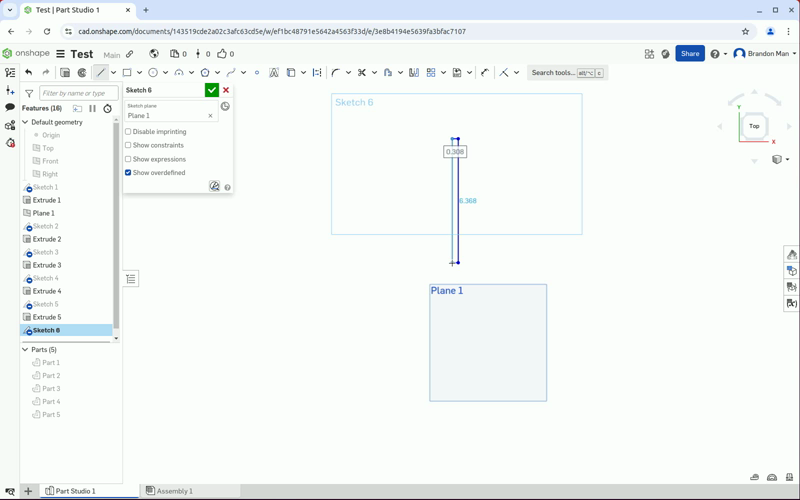
scroll(6)
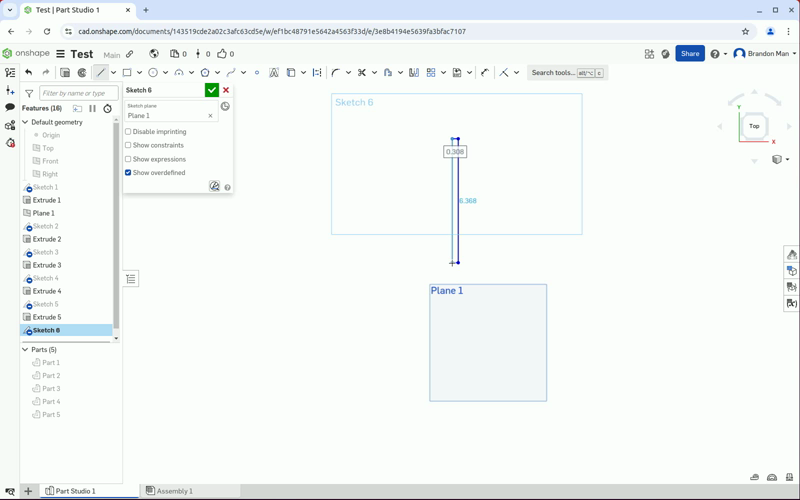
scroll(6)
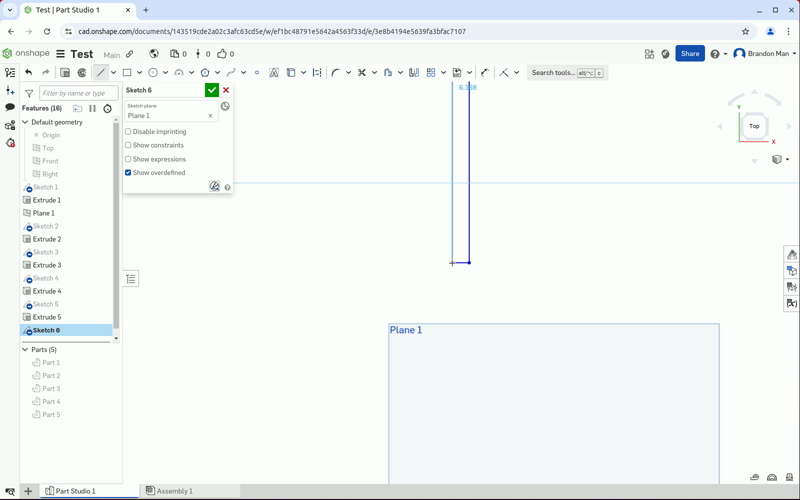
key_up(shift)
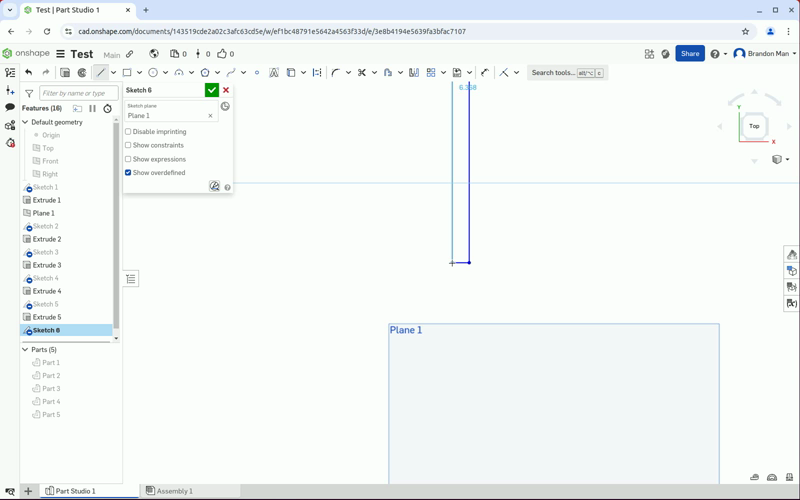
click(452, 262)
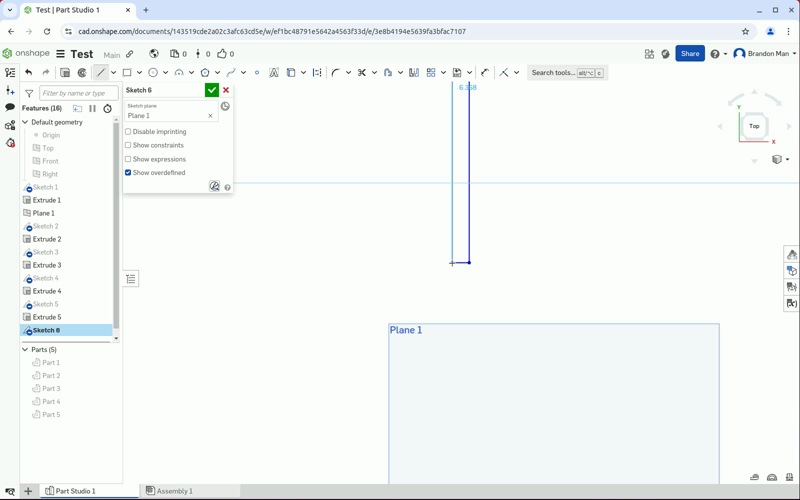
scroll(-6)
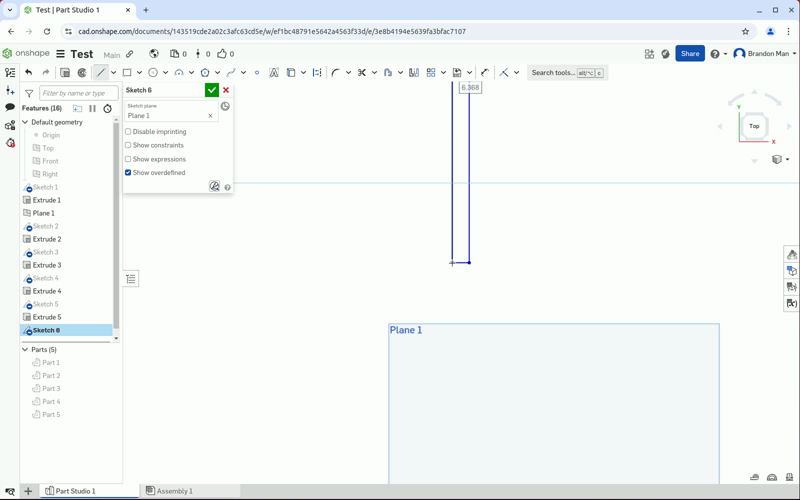
scroll(-6)
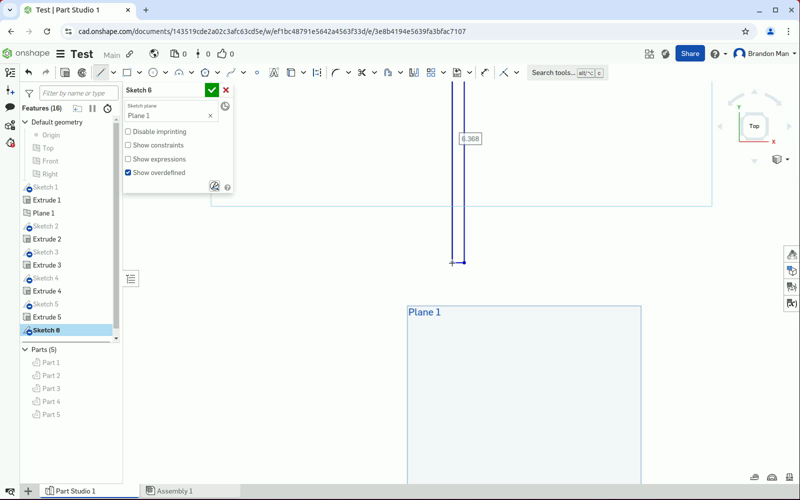
scroll(-6)
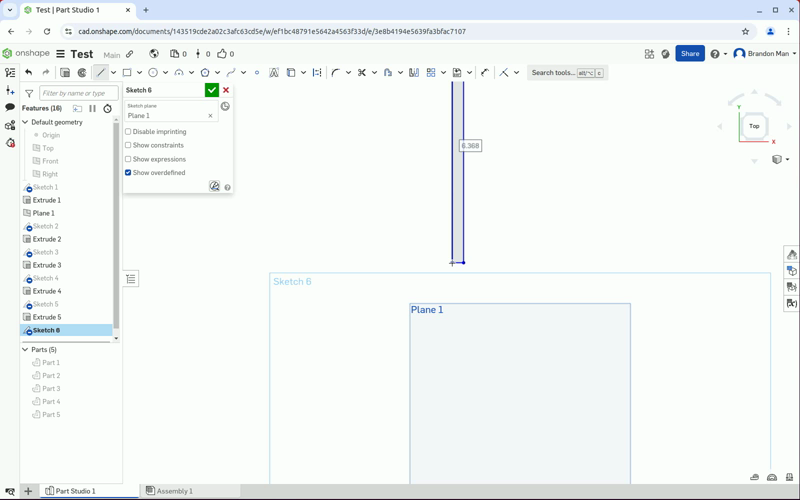
scroll(-6)
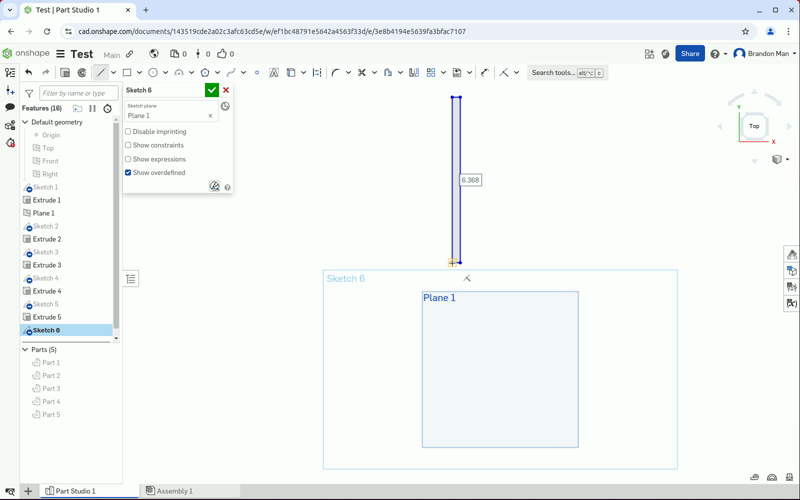
scroll(-6)
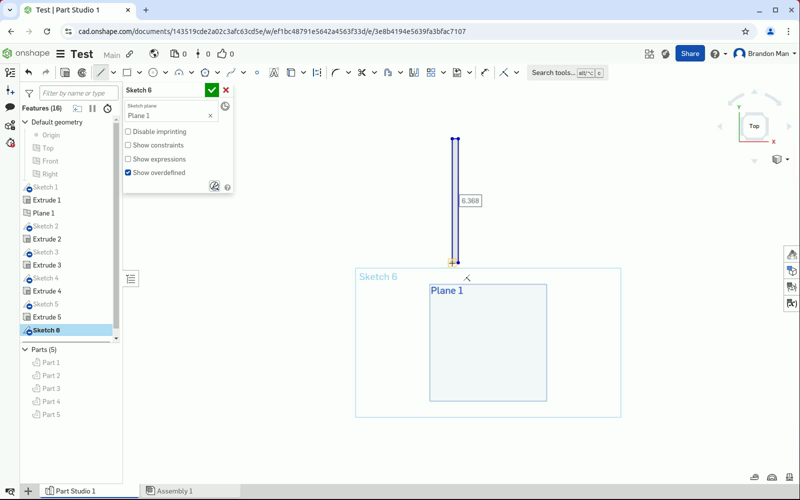
scroll(-6)
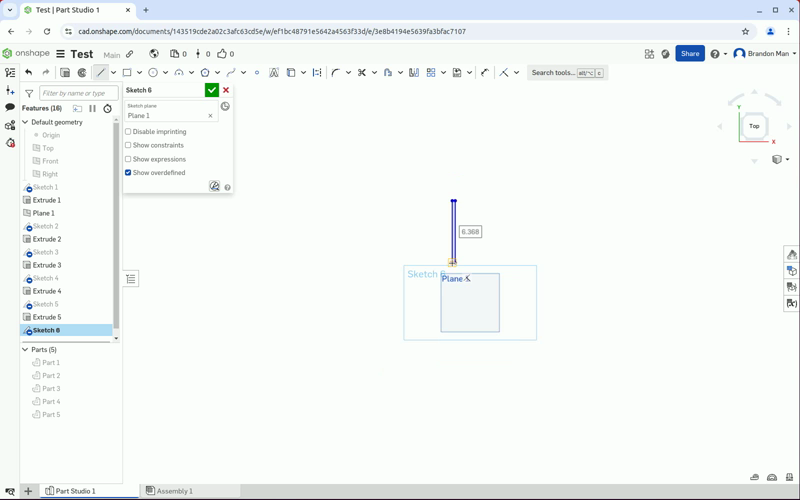
scroll(-6)
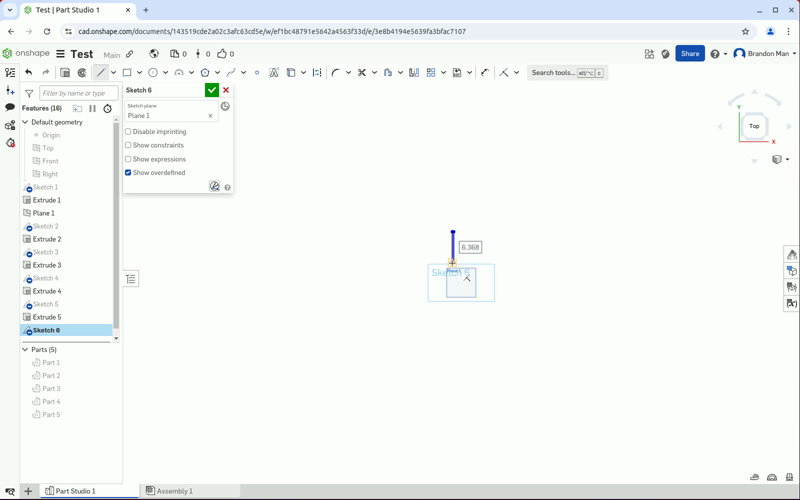
key(esc)
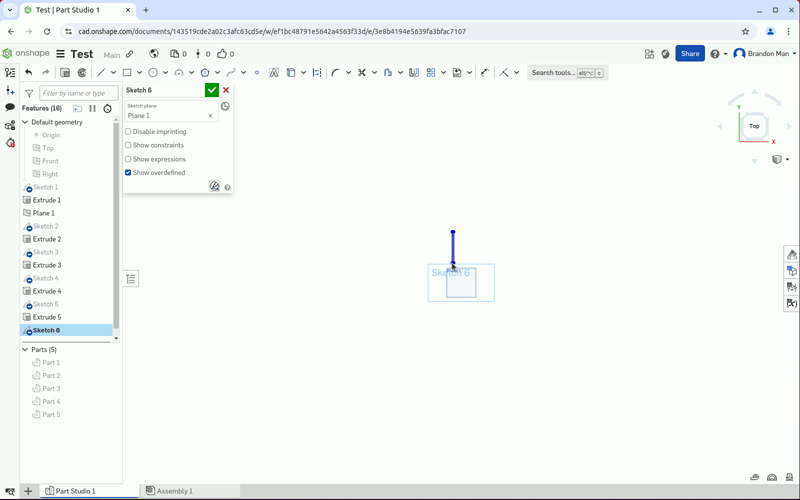
mouse_move(452, 253)
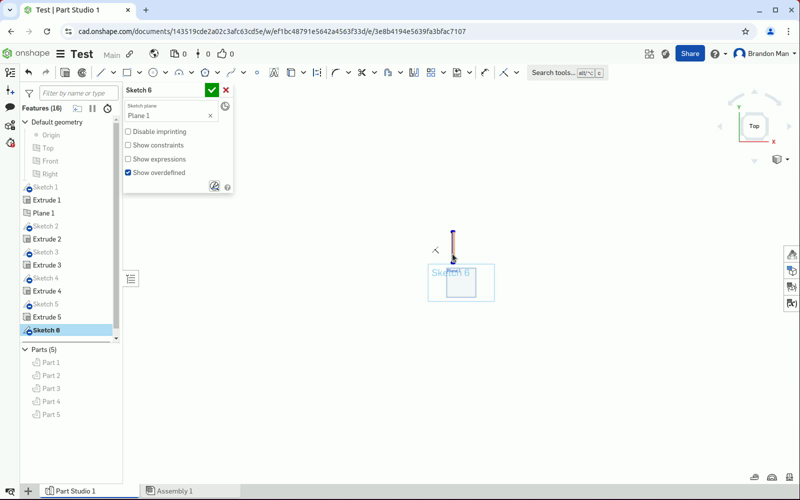
scroll(6)
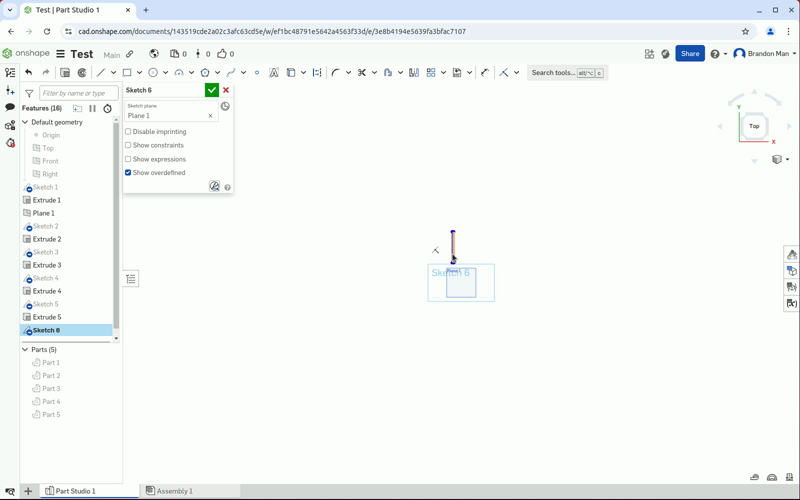
scroll(6)
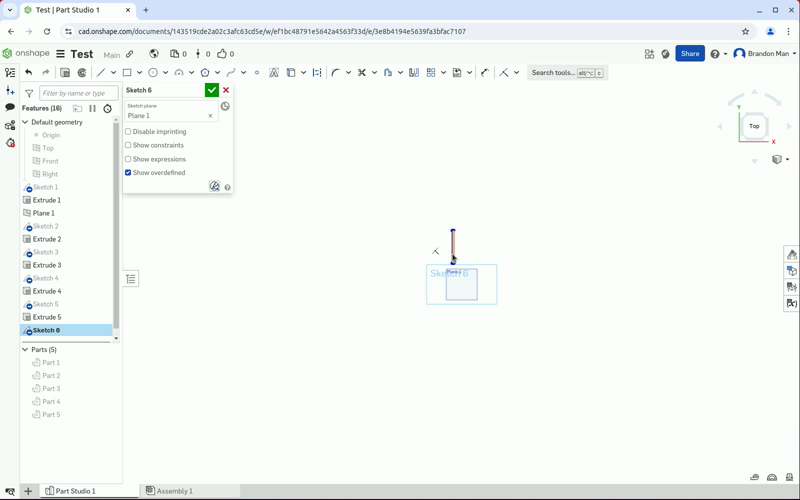
scroll(6)
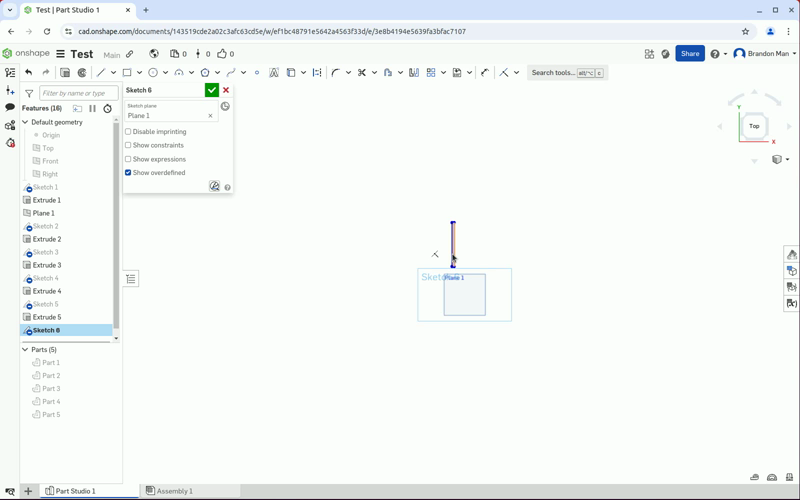
scroll(6)
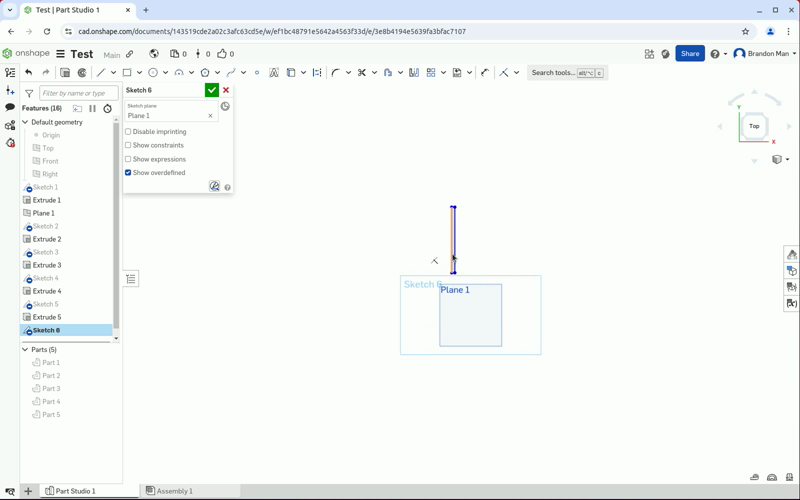
scroll(6)
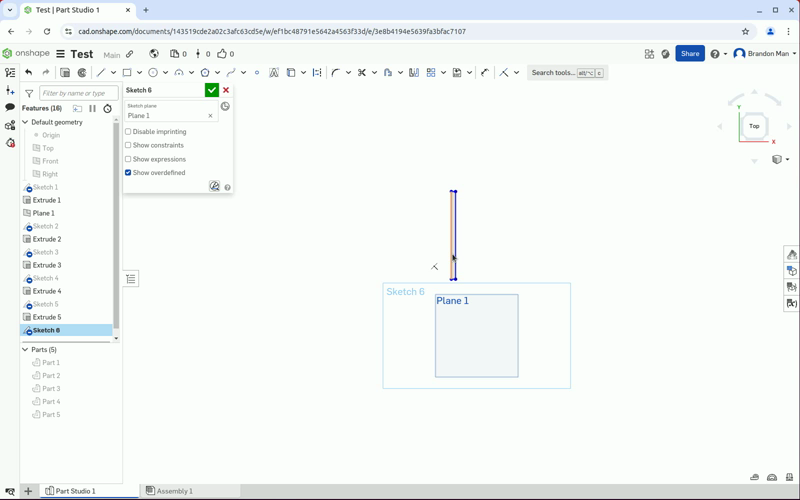
scroll(6)
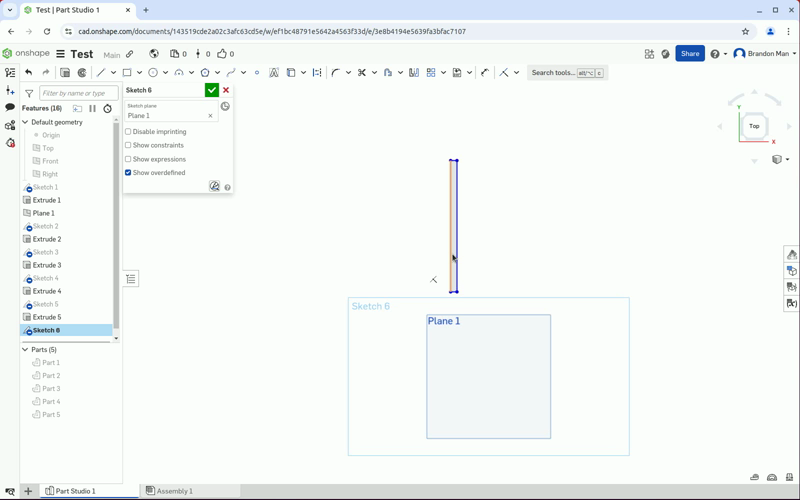
scroll(6)
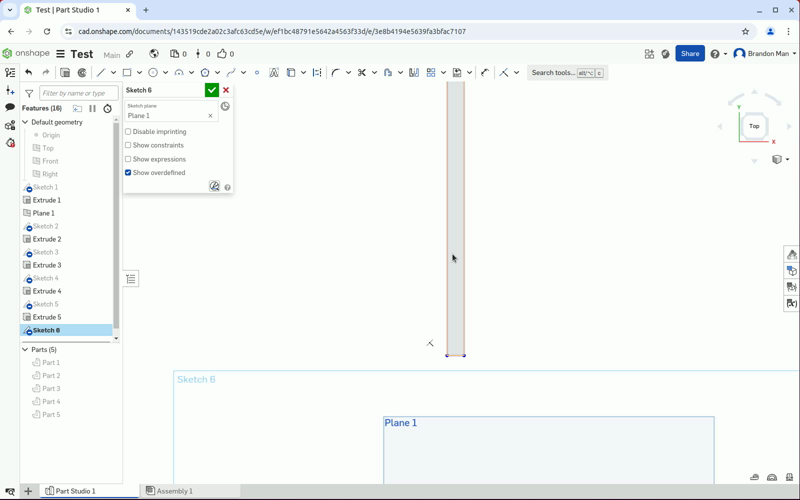
click(452, 253)
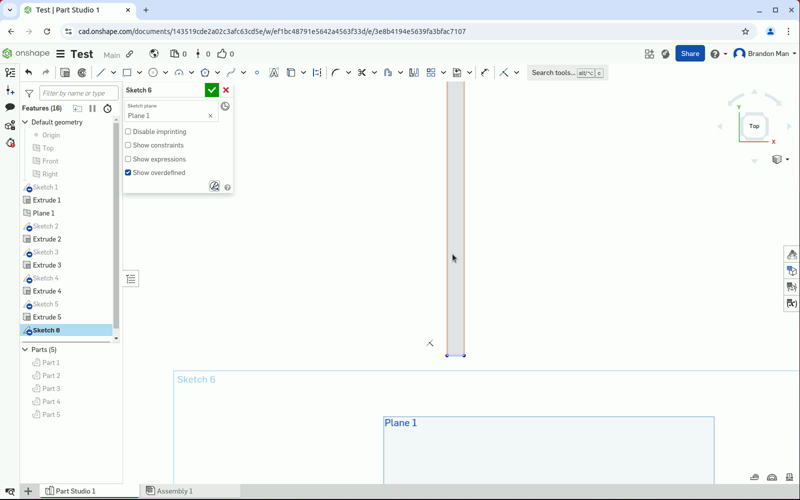
scroll(-6)
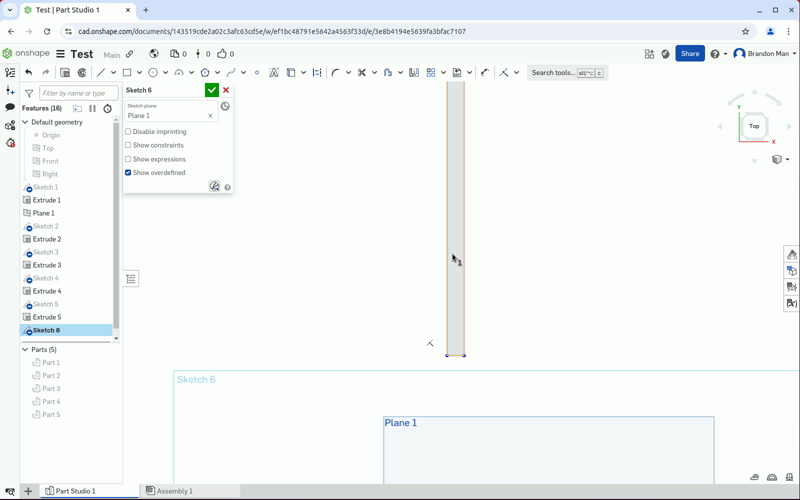
scroll(-6)
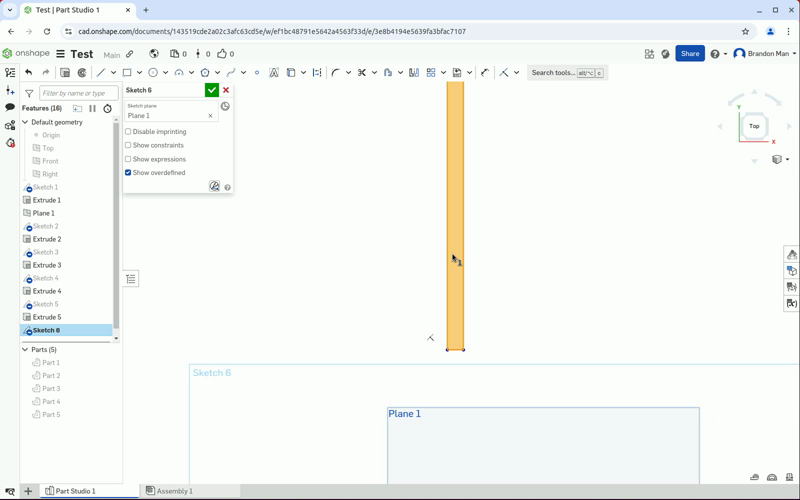
scroll(-6)
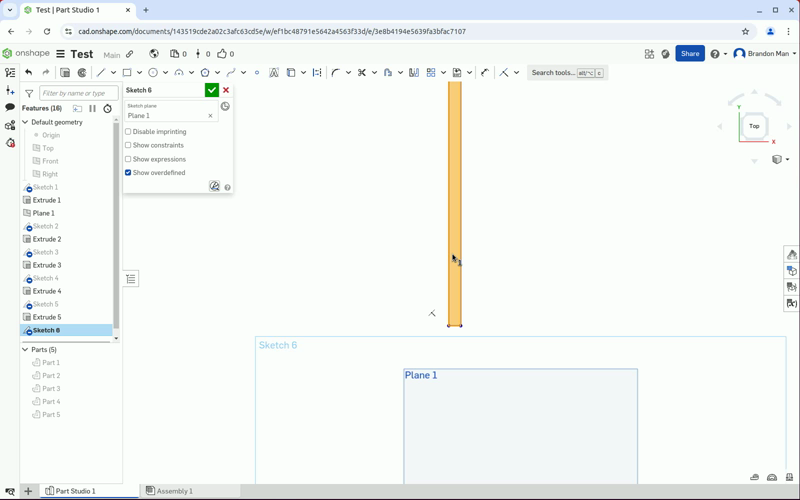
scroll(-6)
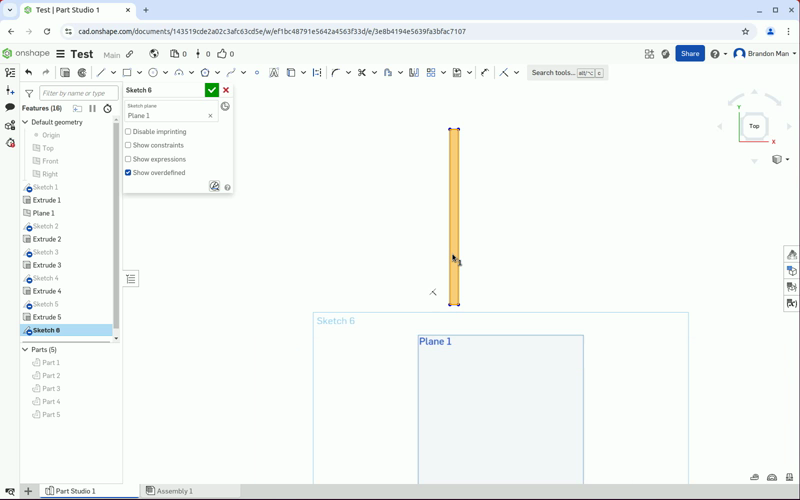
scroll(-6)
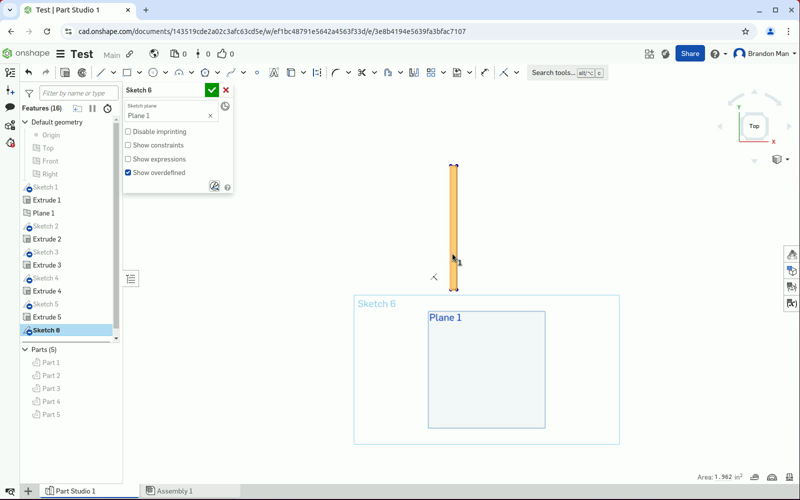
scroll(-6)
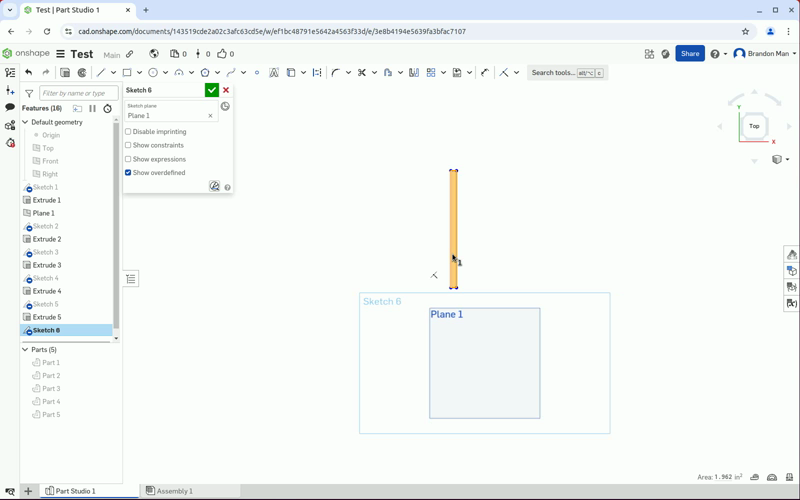
scroll(-6)
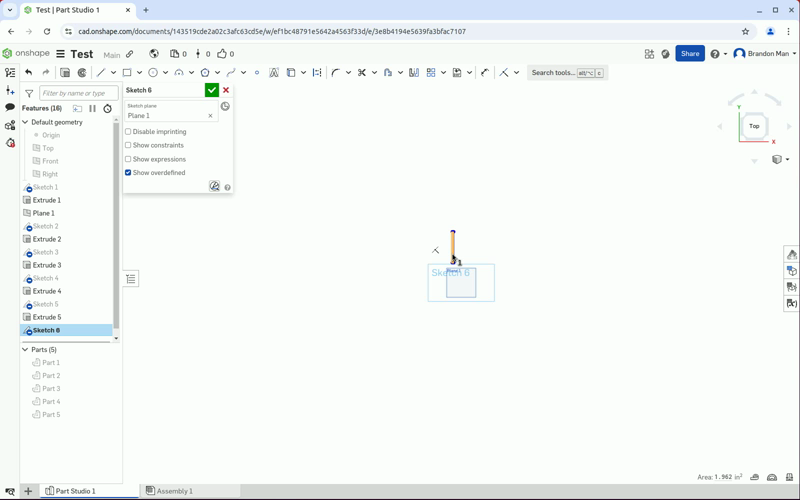
mouse_move(73, 352)
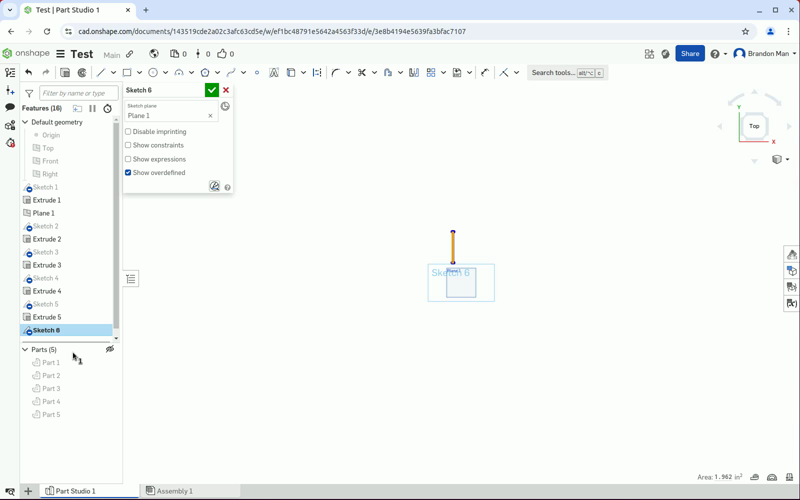
key(shift+y)
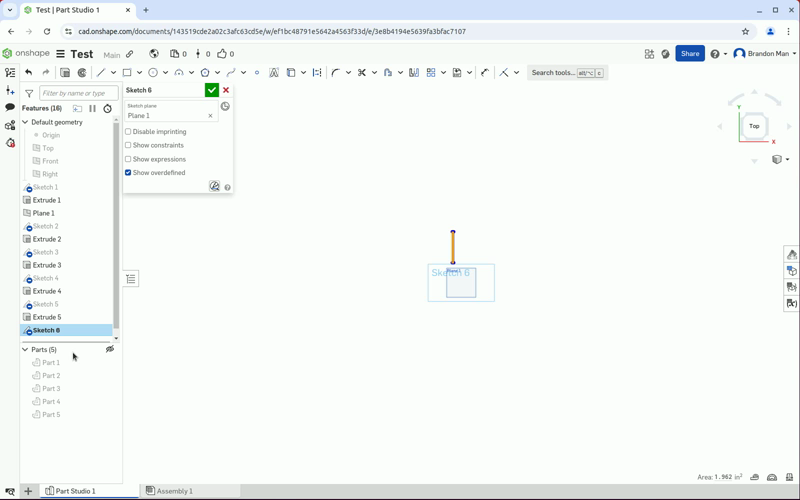
key(shift+e)
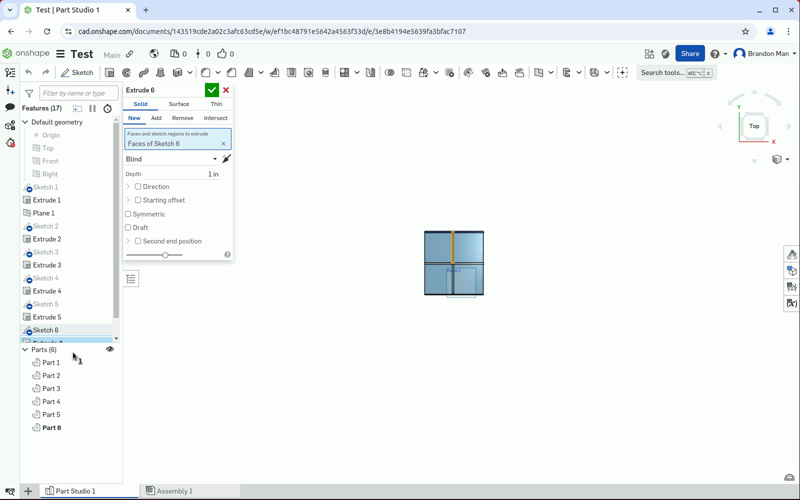
mouse_move(143, 106)
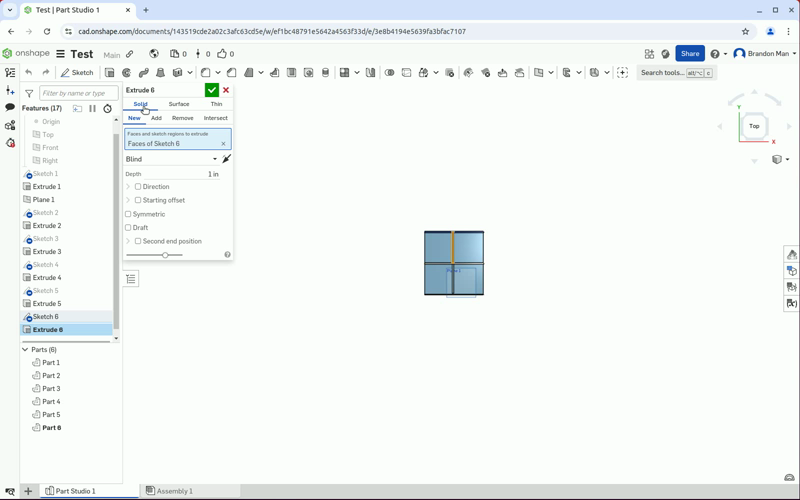
click(143, 106)
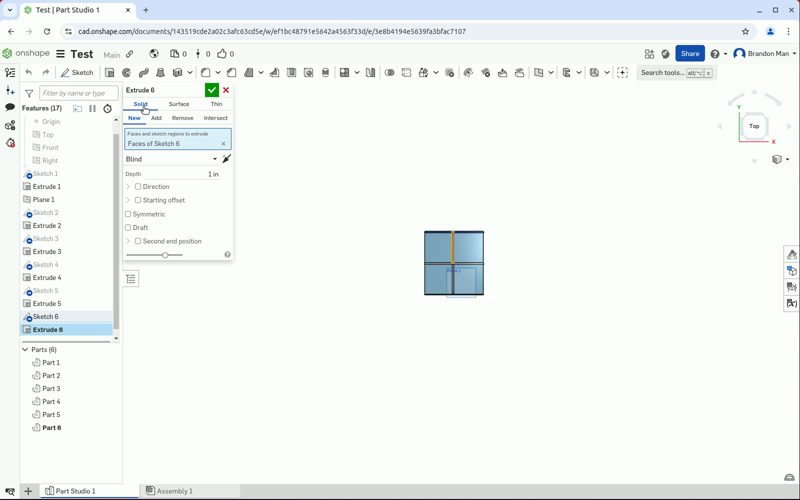
mouse_move(137, 120)
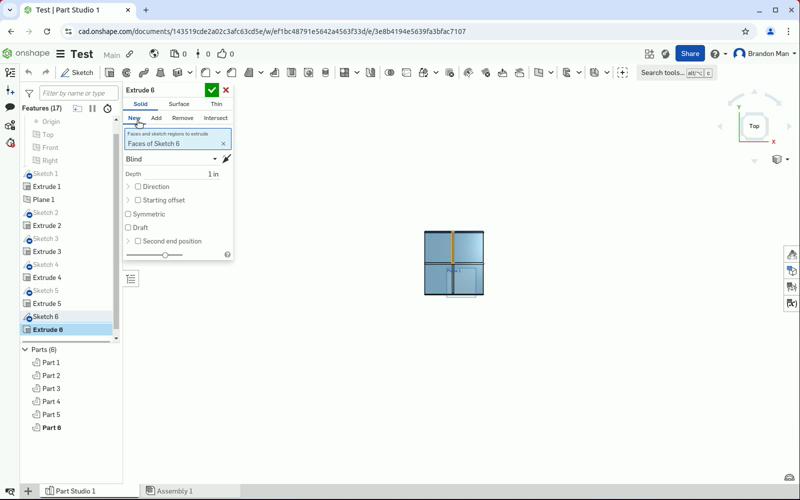
click(137, 120)
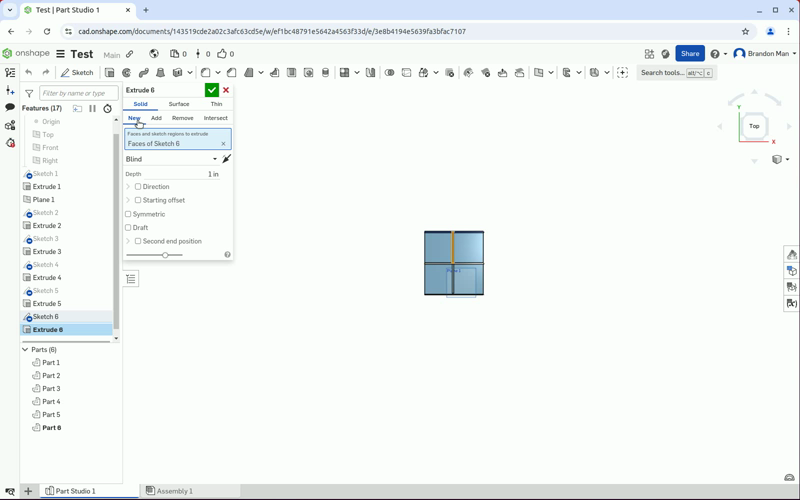
key(tab, 4)
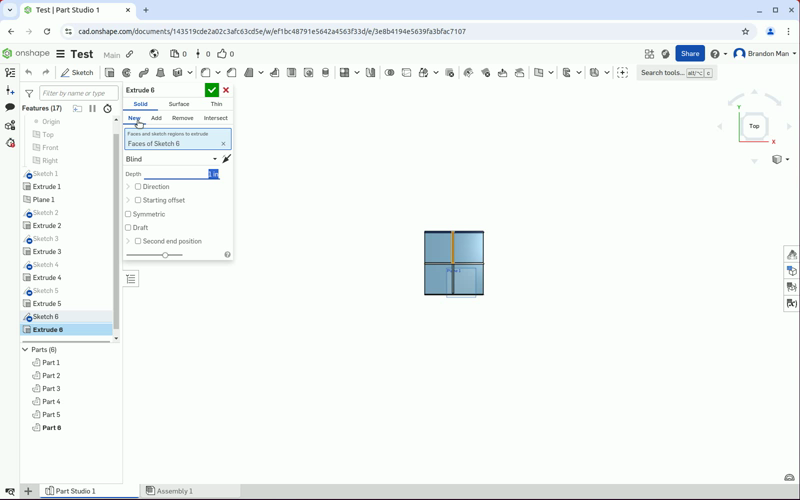
text(5.777)
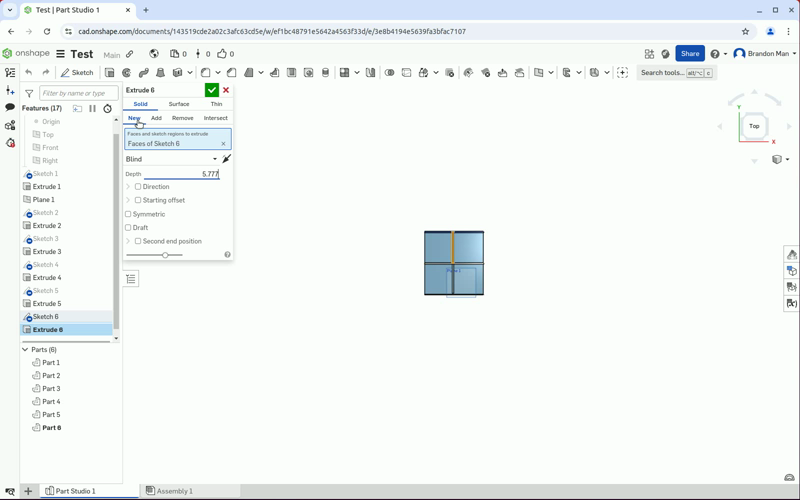
key(enter)
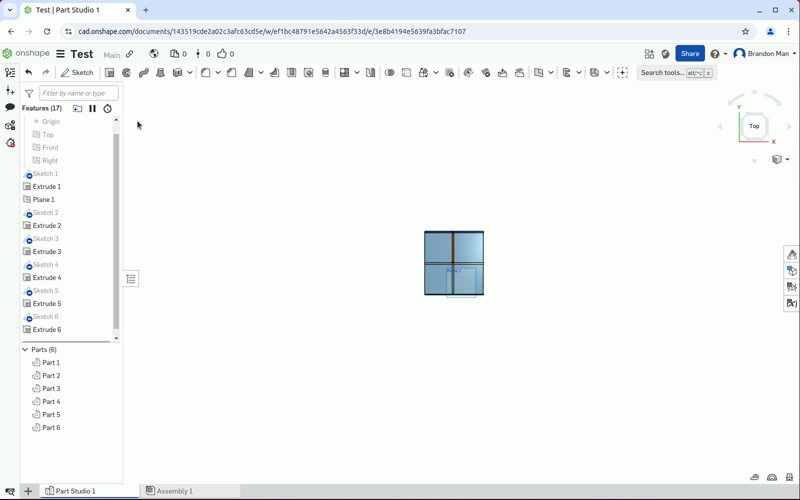
key(shift+h)
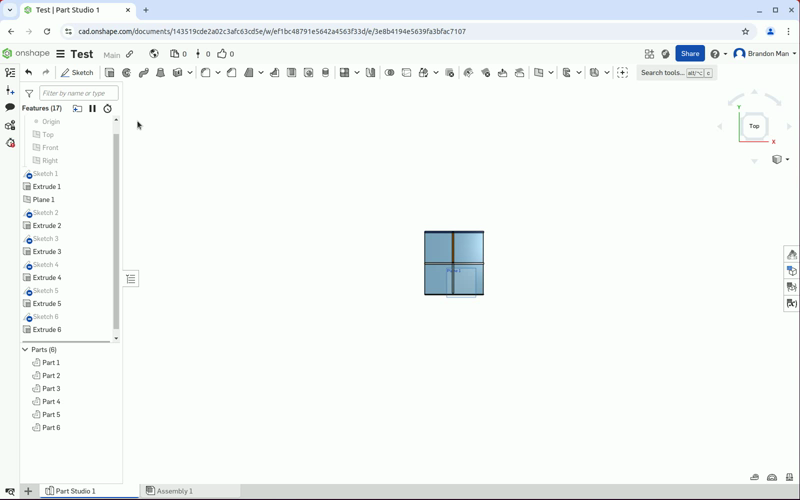
key(shift+h)
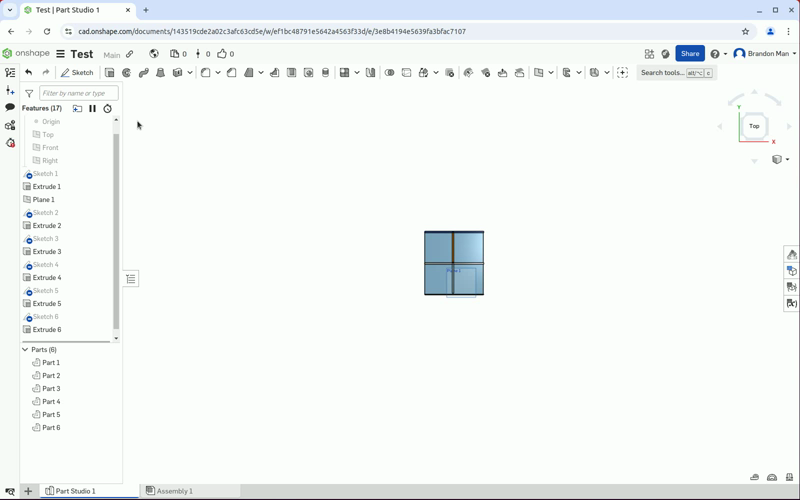
mouse_move(69, 176)
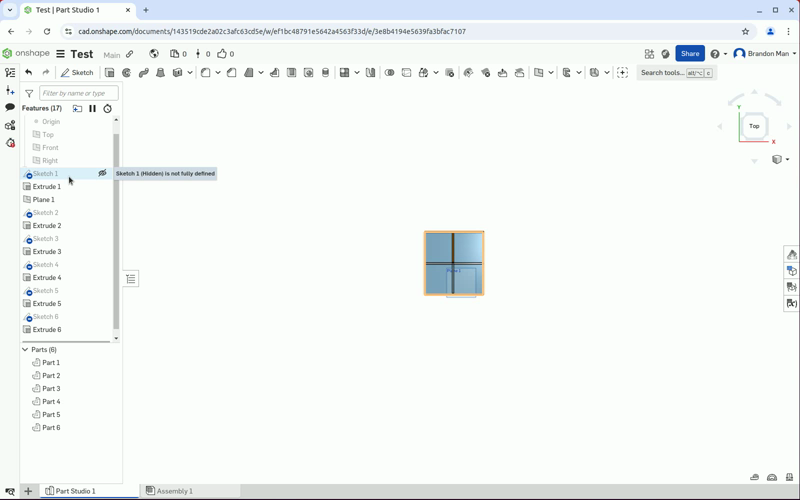
click(69, 176)
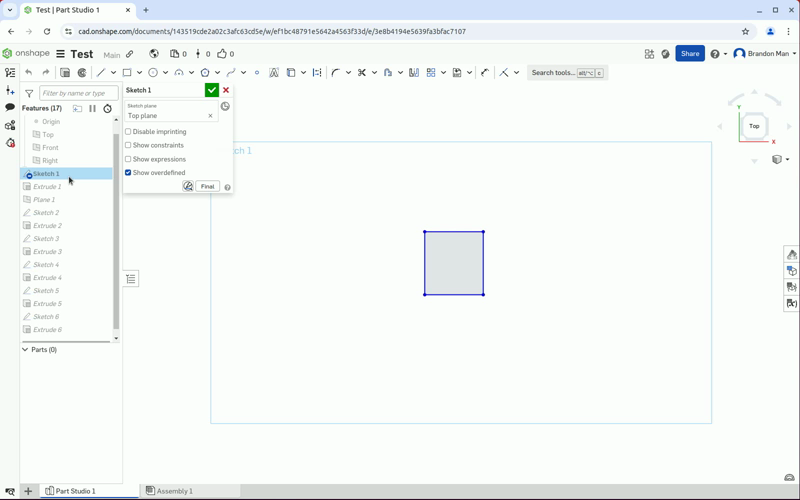
mouse_move(229, 92)
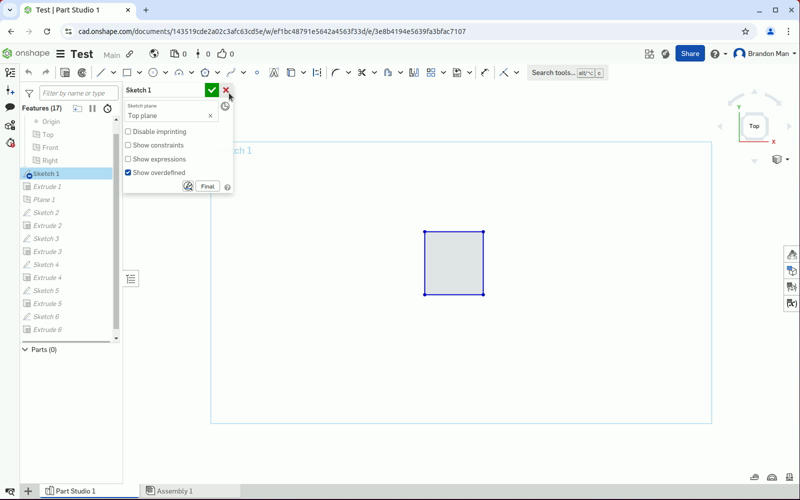
click(229, 92)
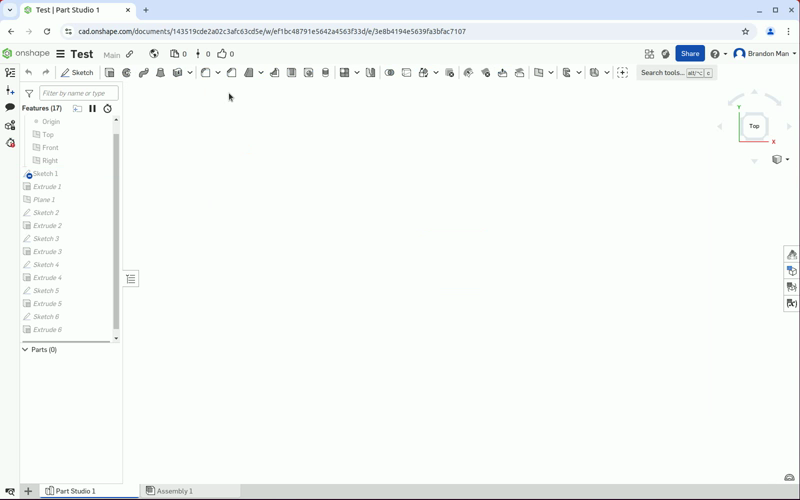
key(shift+s)
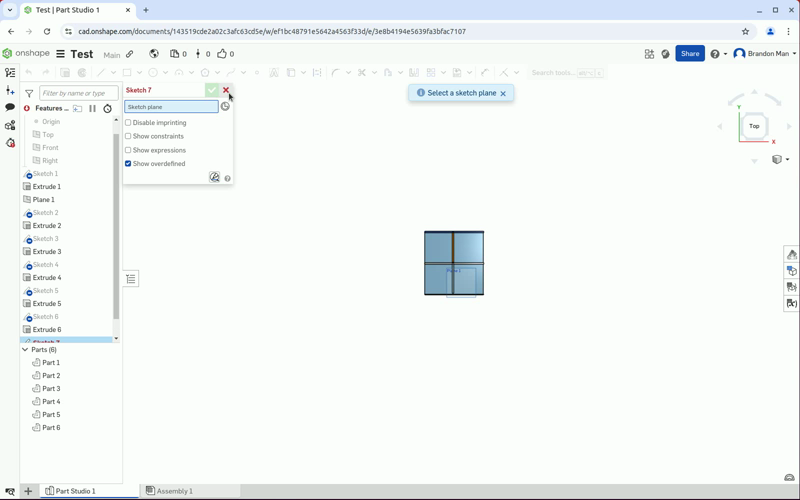
mouse_move(69, 189)
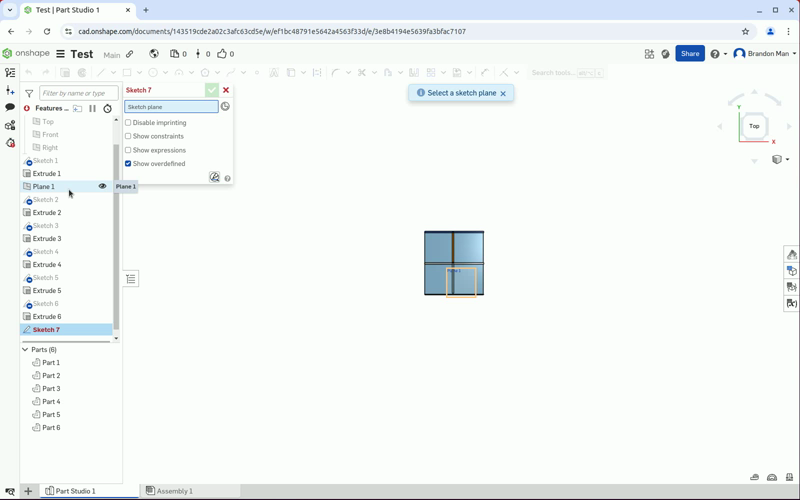
click(69, 189)
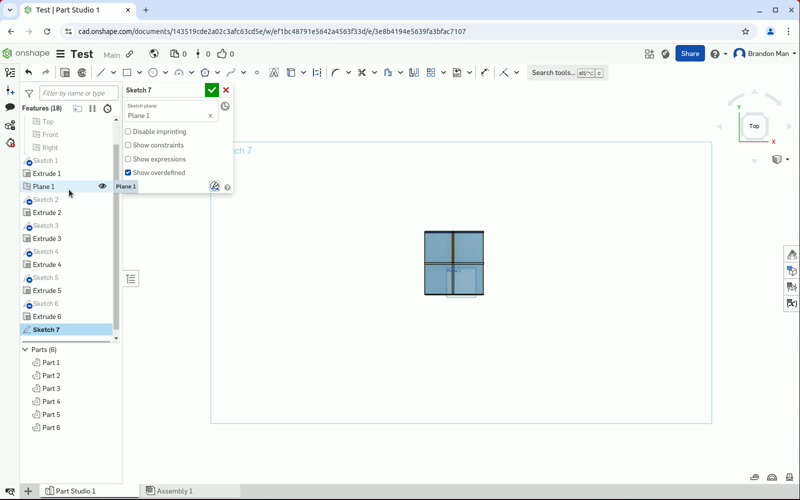
mouse_move(73, 352)
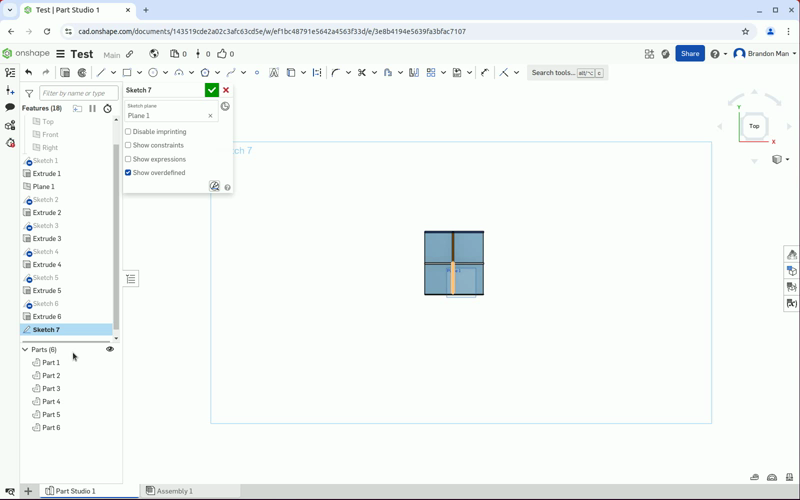
key(y)
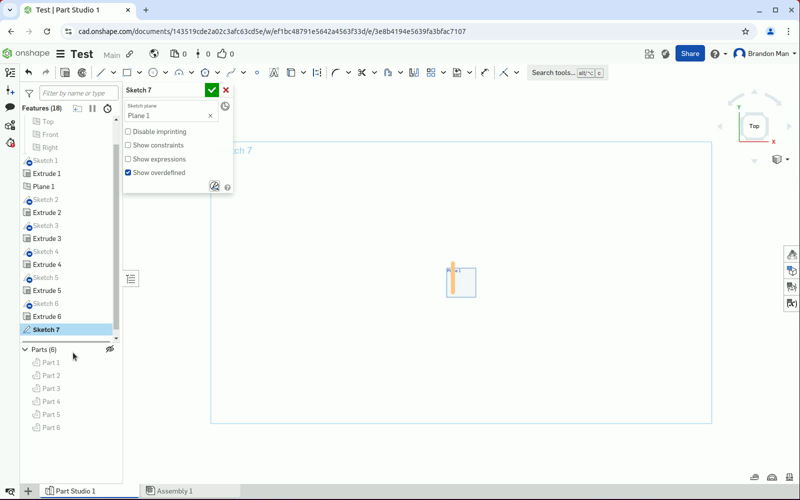
key(l)
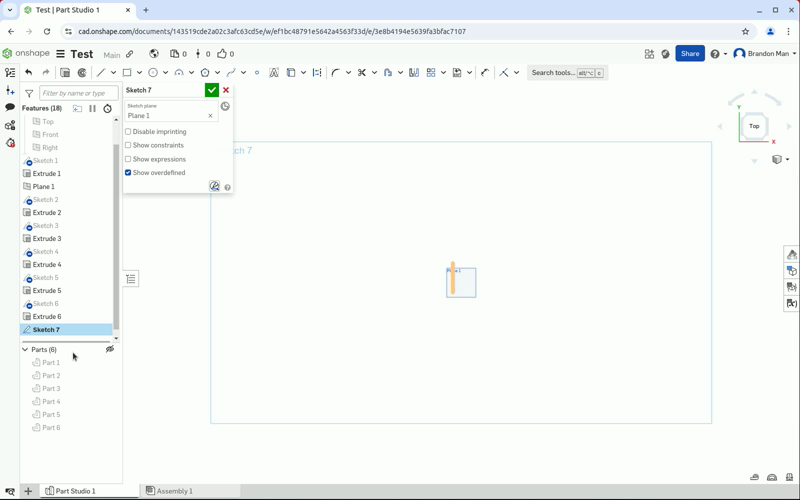
key_down(shift)
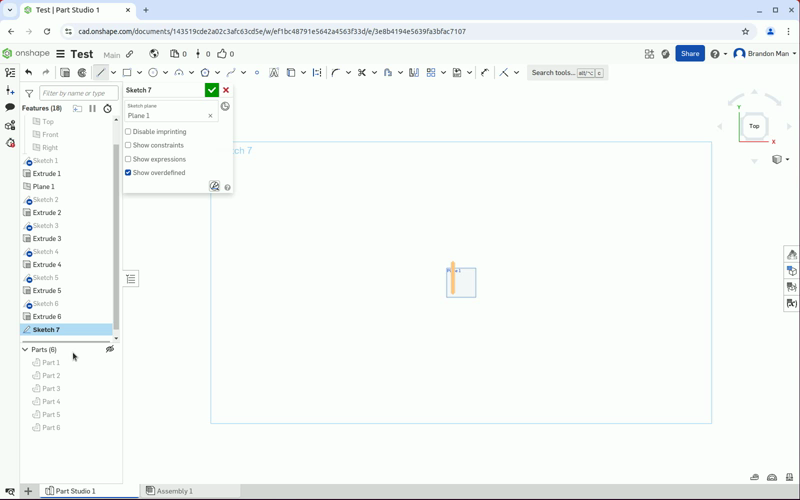
mouse_move(452, 262)
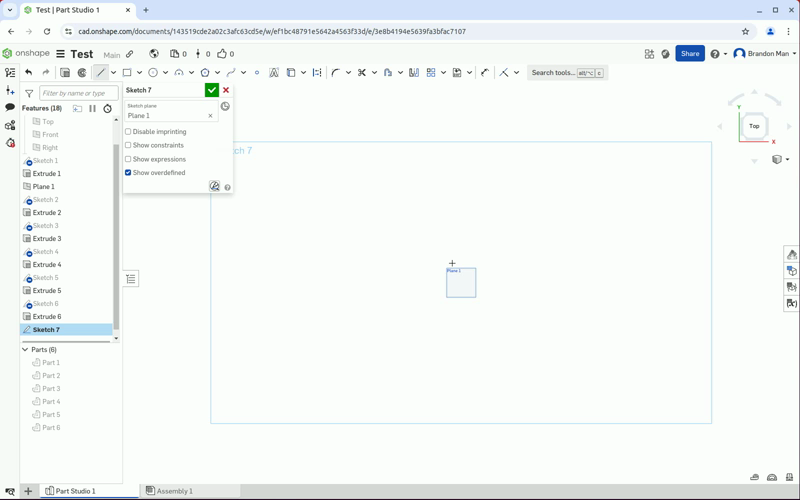
click(452, 262)
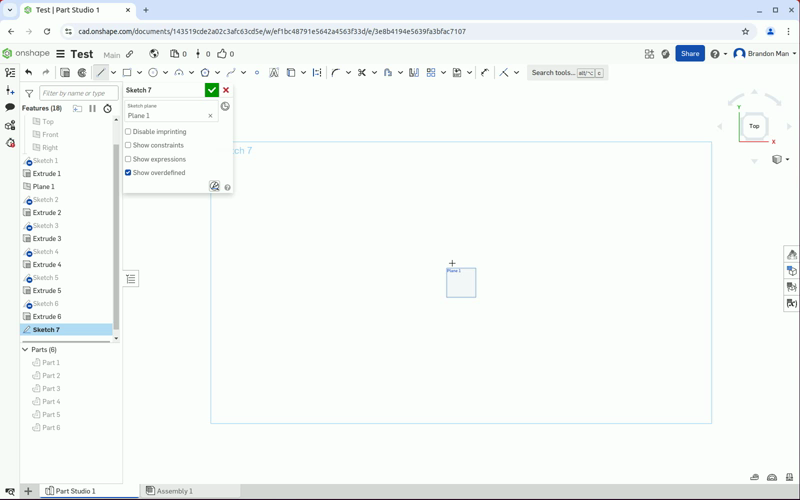
key_up(shift)
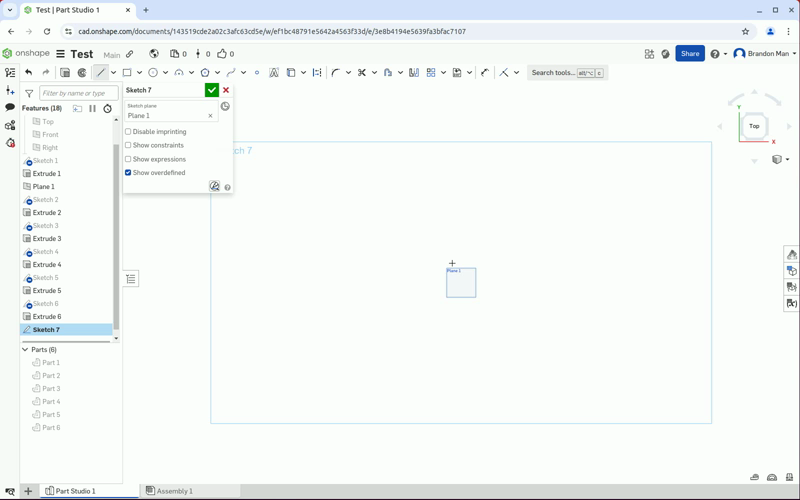
key_down(shift)
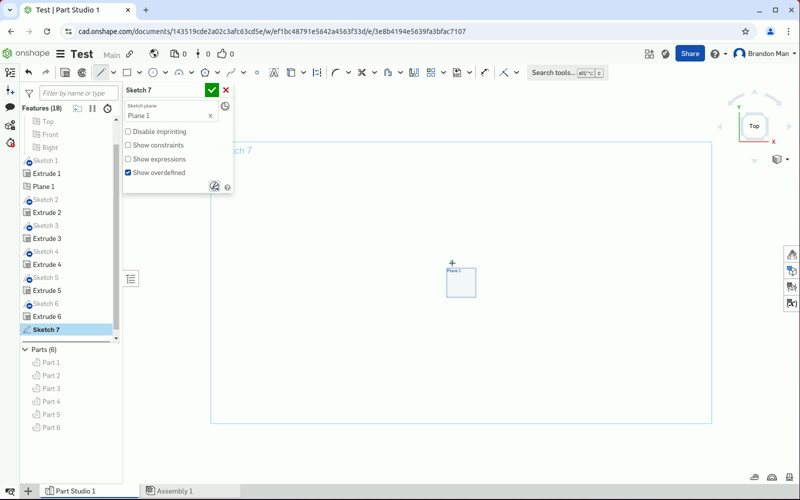
mouse_move(482, 262)
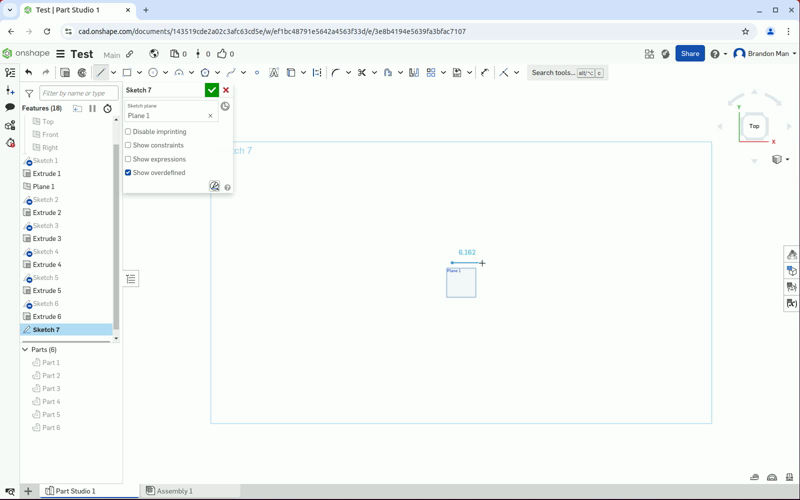
mouse_move(453, 262)
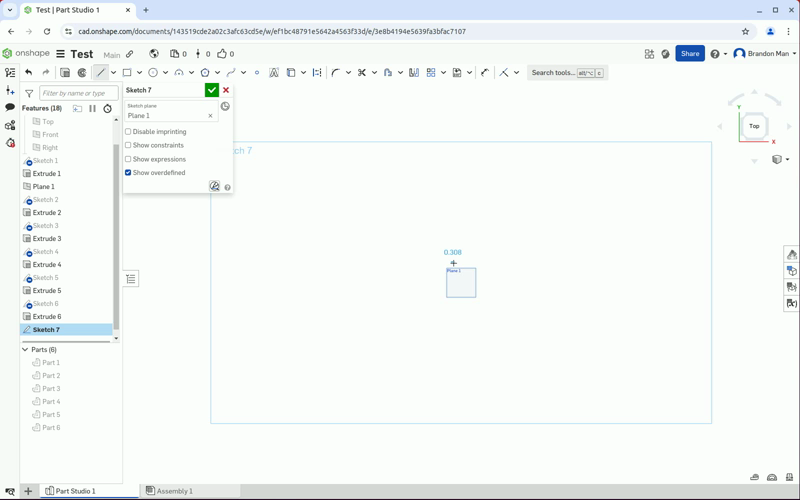
scroll(6)
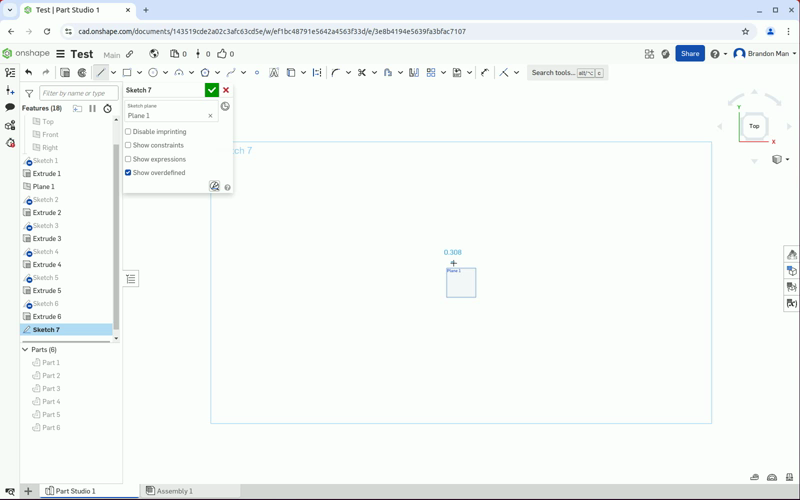
scroll(6)
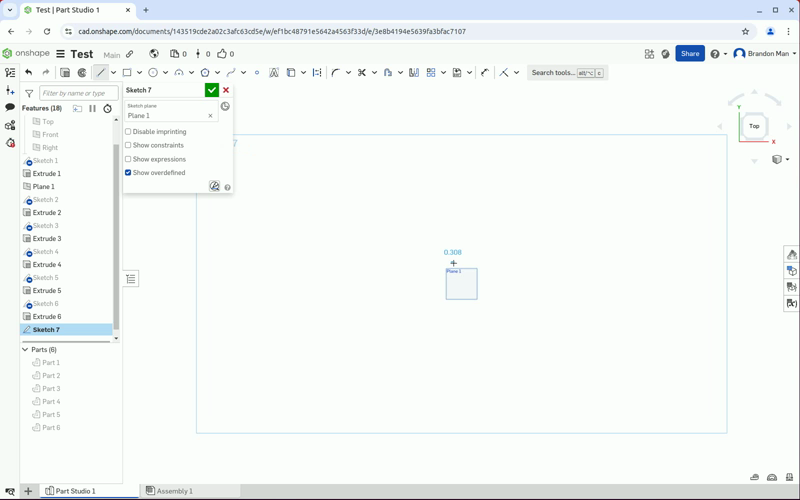
scroll(6)
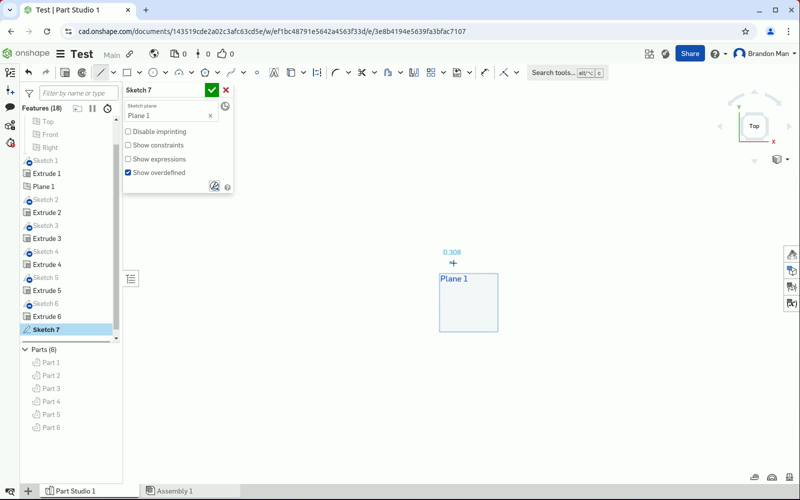
scroll(6)
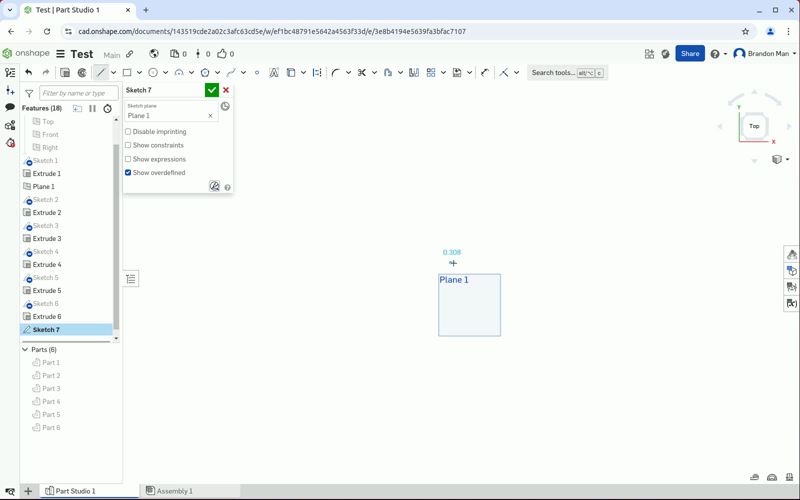
scroll(6)
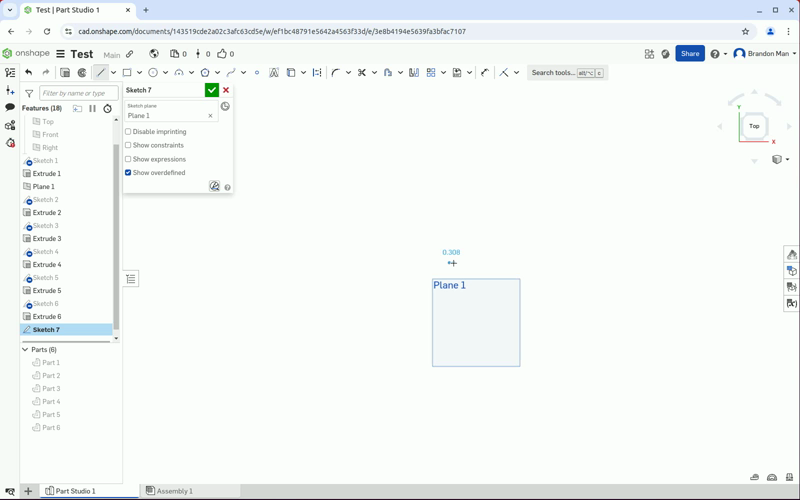
scroll(6)
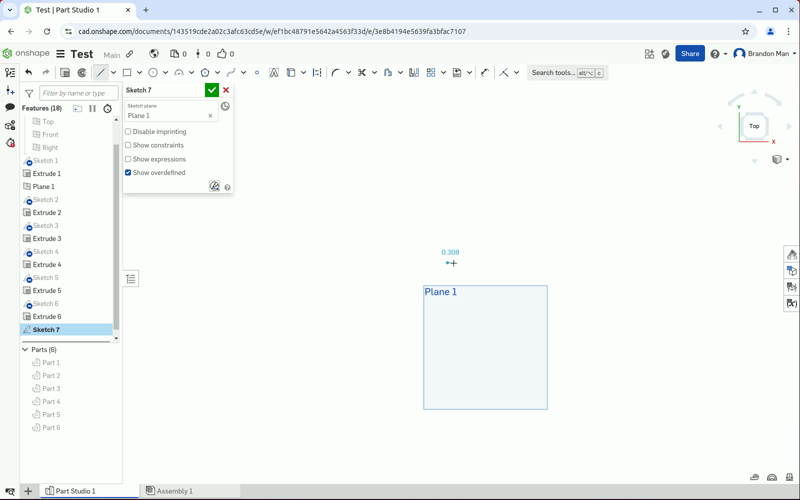
scroll(6)
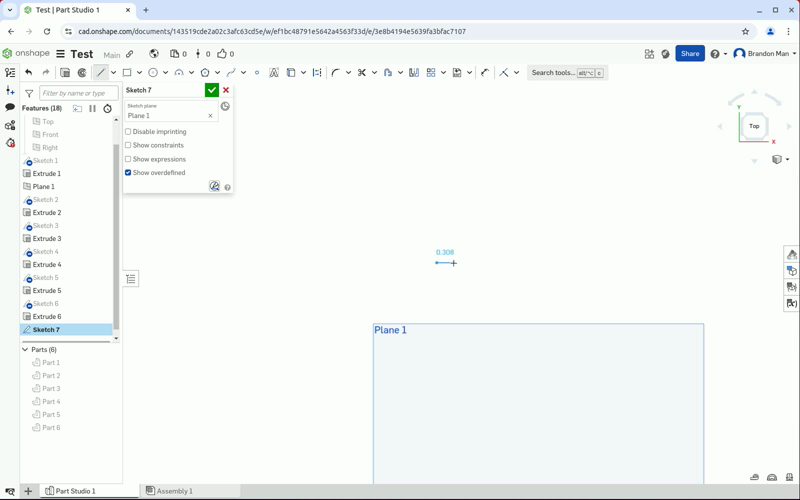
click(453, 262)
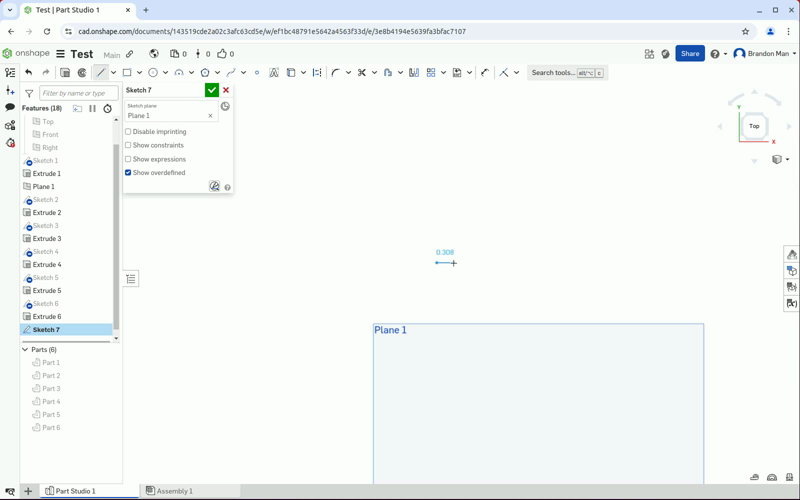
scroll(-6)
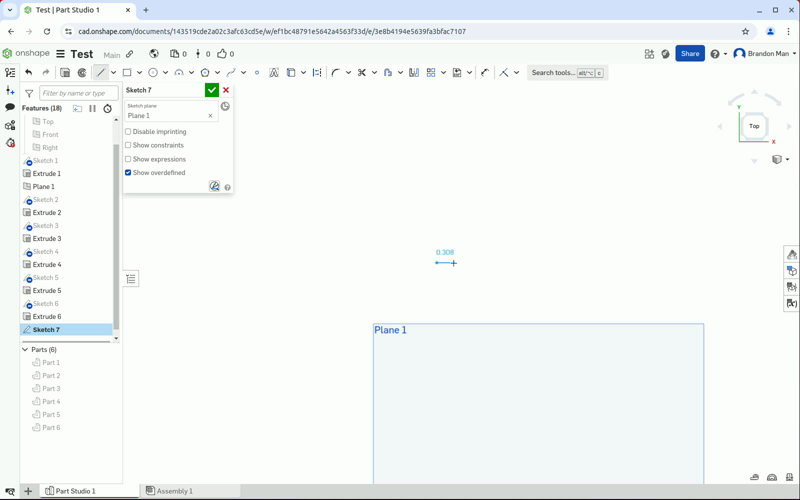
scroll(-6)
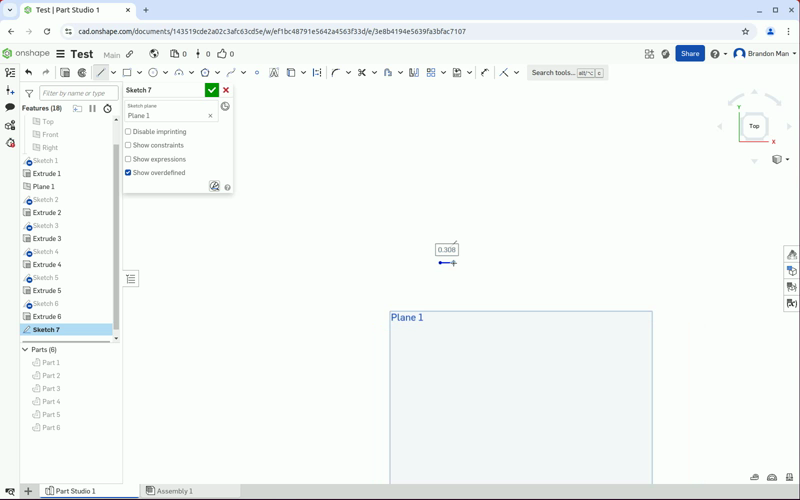
scroll(-6)
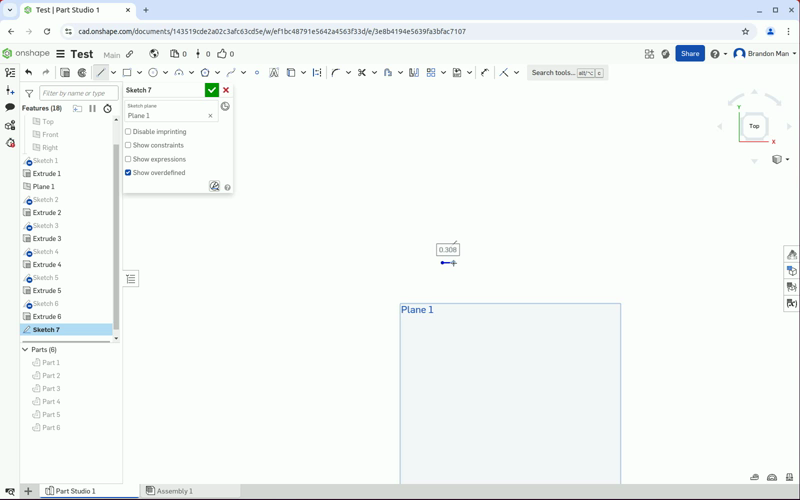
scroll(-6)
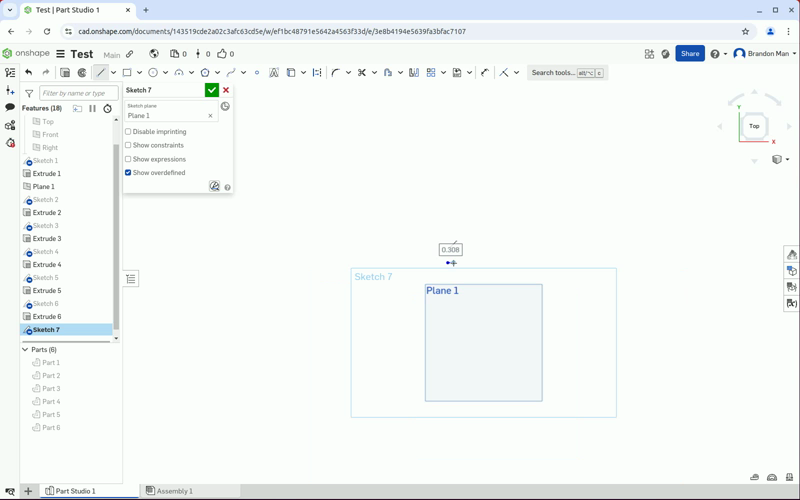
scroll(-6)
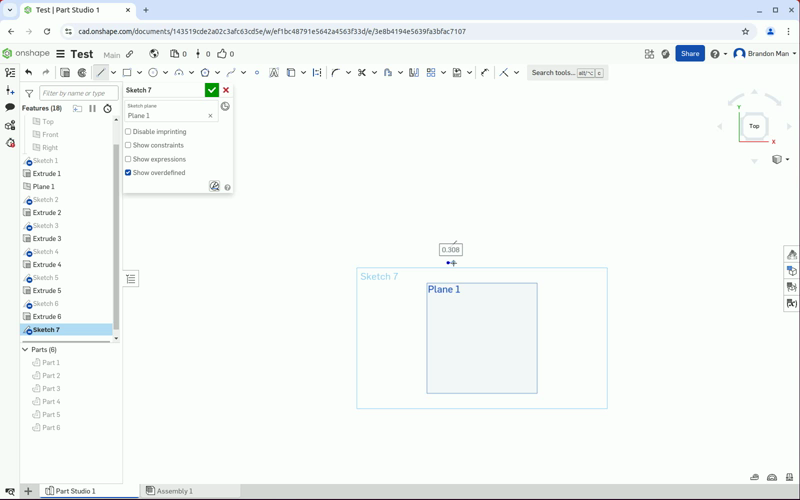
scroll(-6)
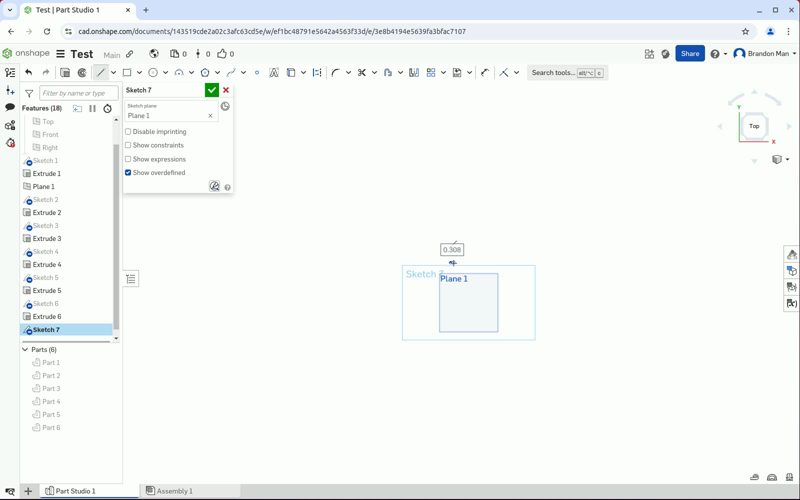
scroll(-6)
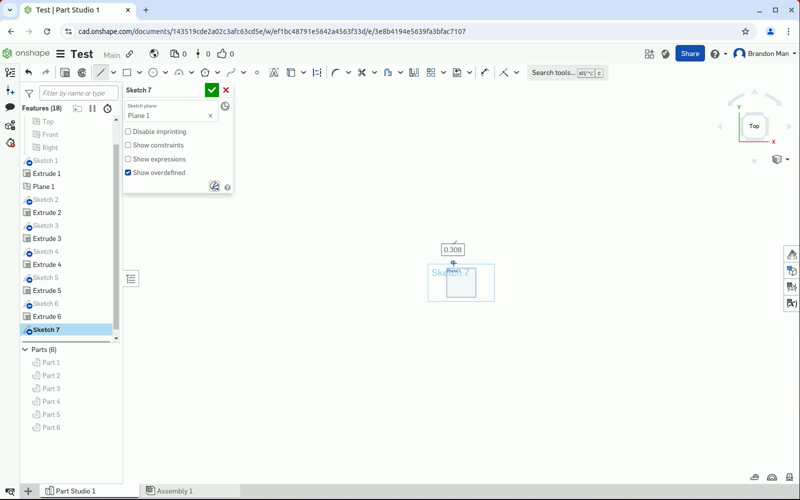
key_up(shift)
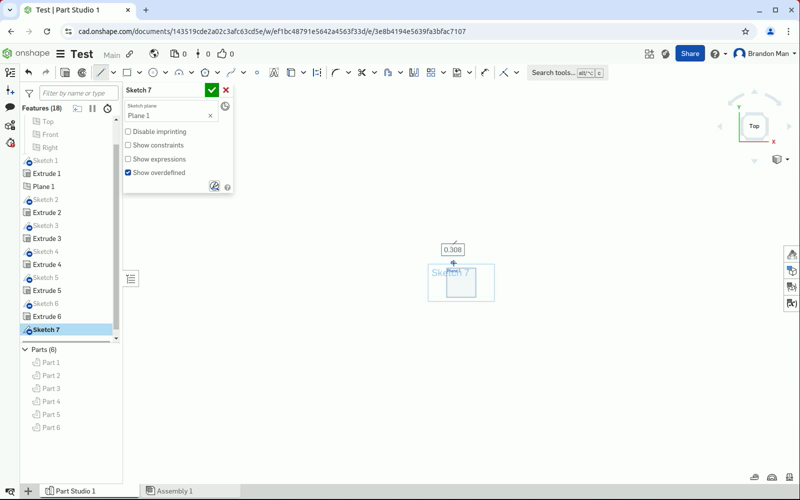
key_down(shift)
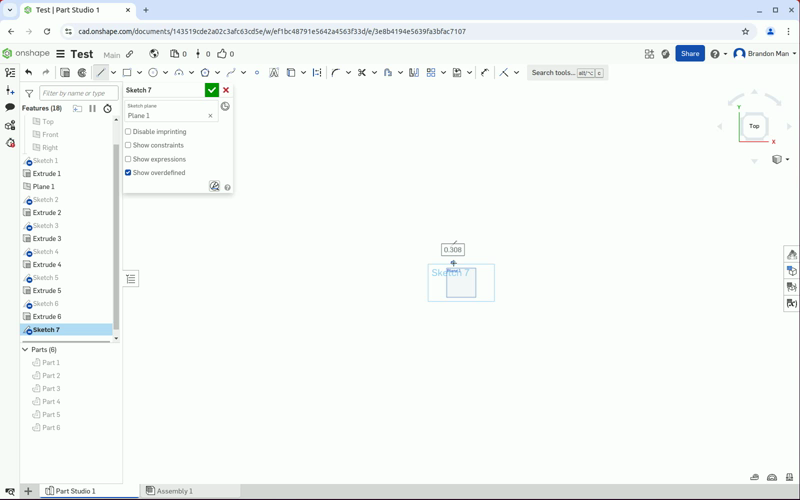
mouse_move(483, 262)
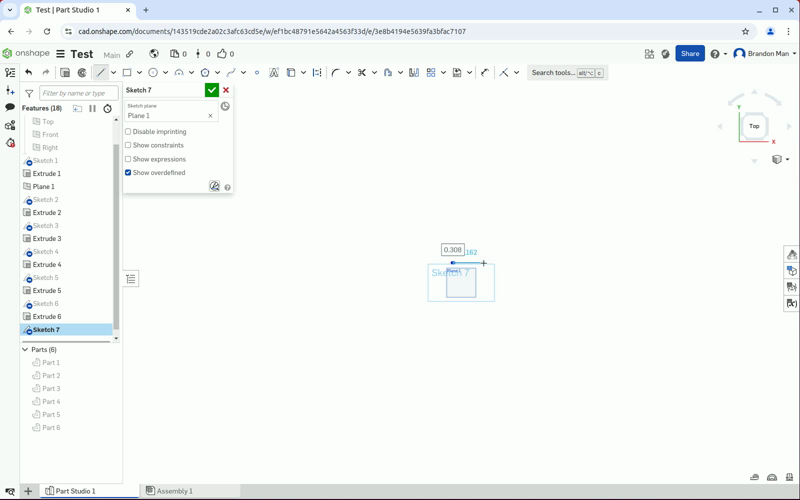
mouse_move(453, 231)
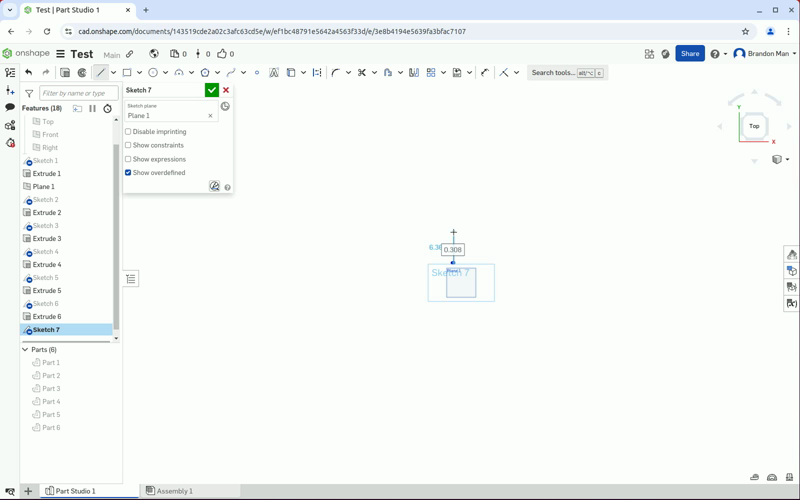
click(453, 231)
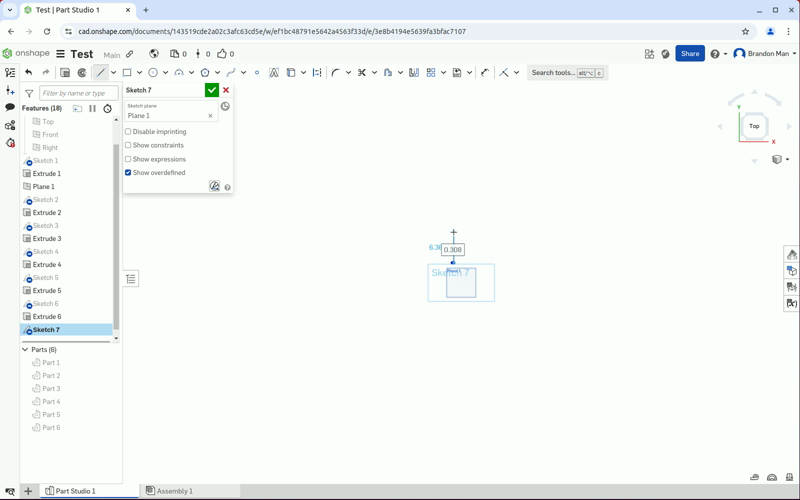
key_up(shift)
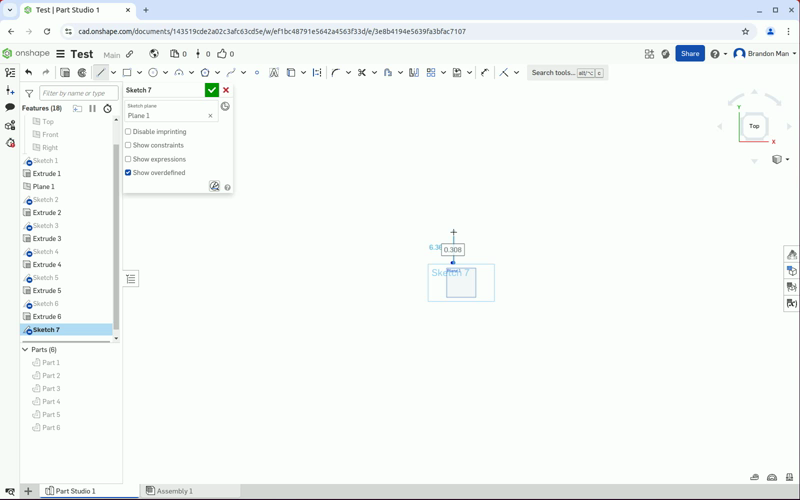
key_down(shift)
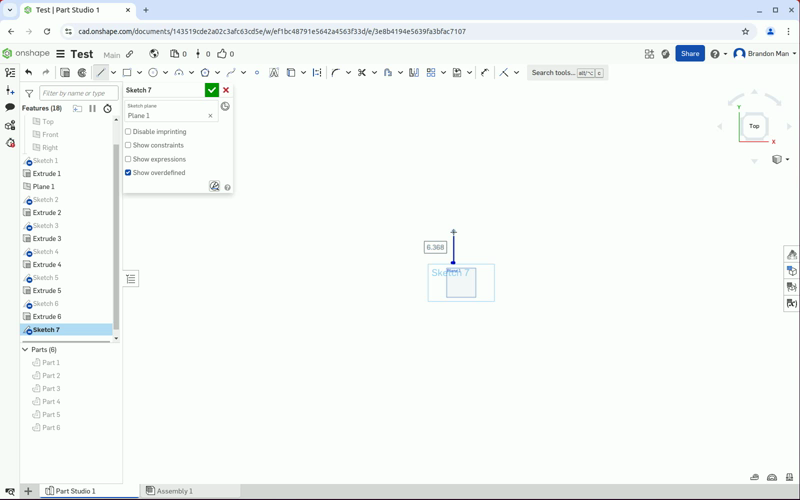
mouse_move(483, 231)
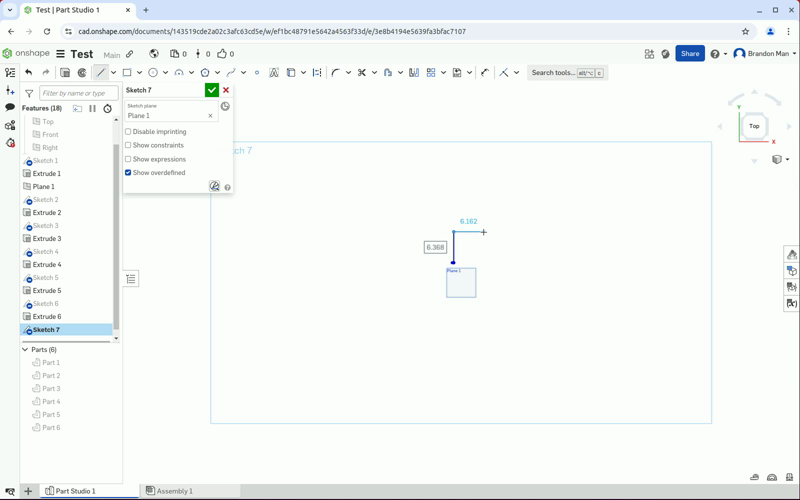
mouse_move(452, 231)
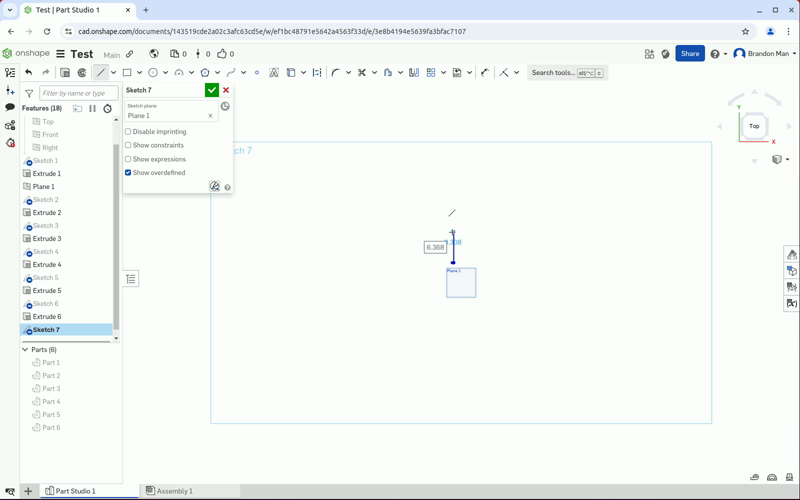
scroll(6)
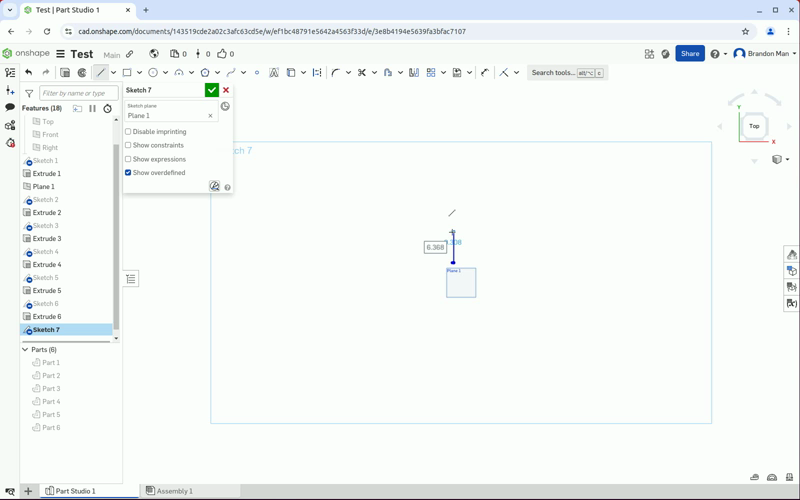
scroll(6)
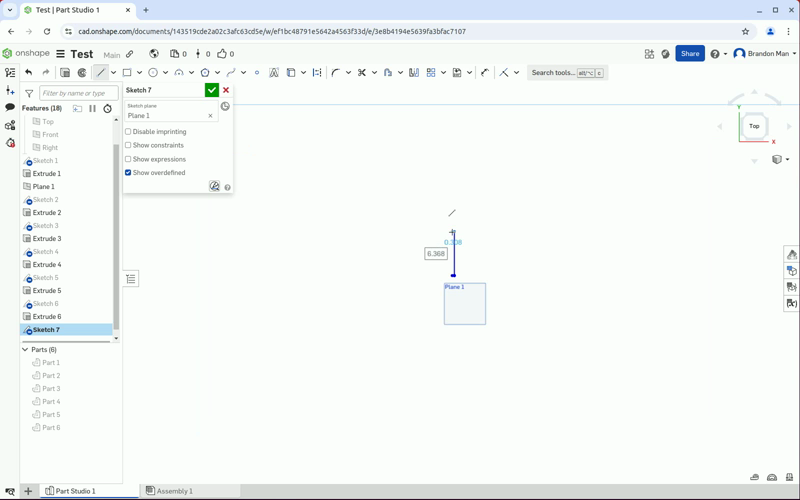
scroll(6)
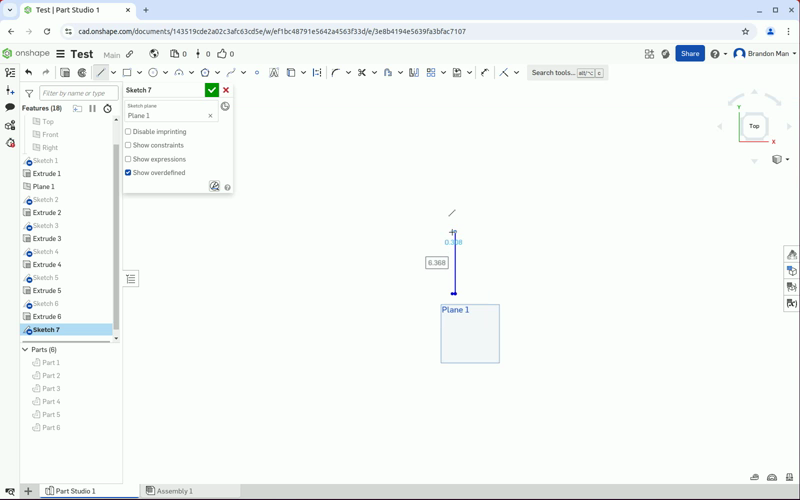
scroll(6)
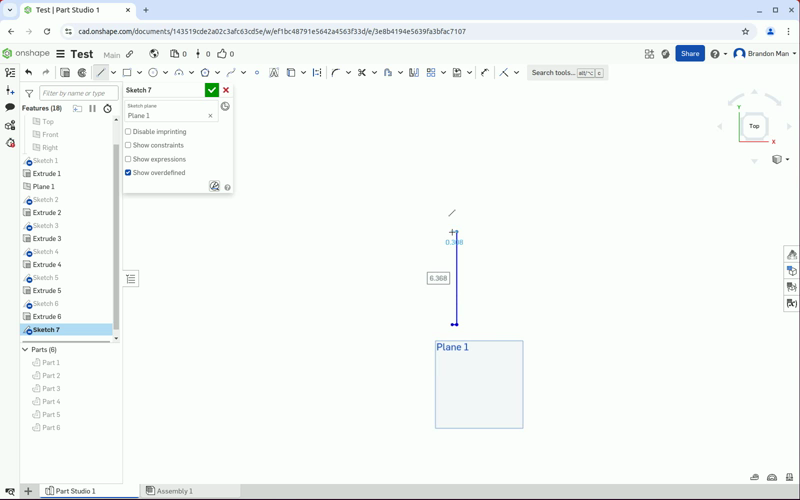
scroll(6)
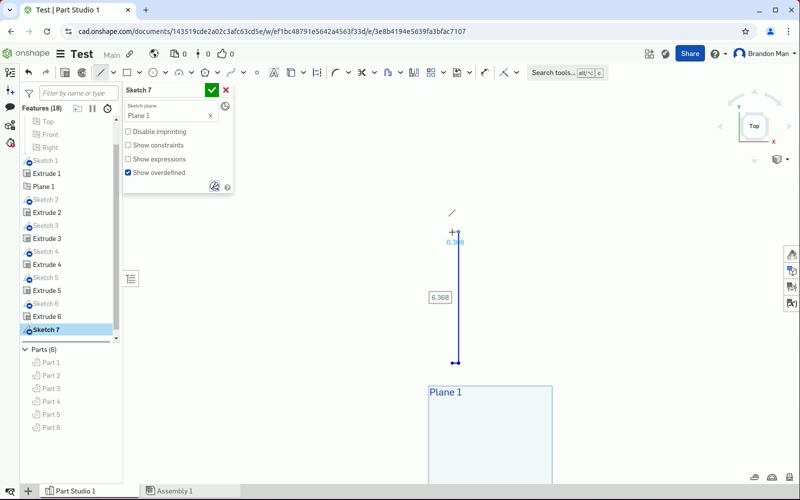
scroll(6)
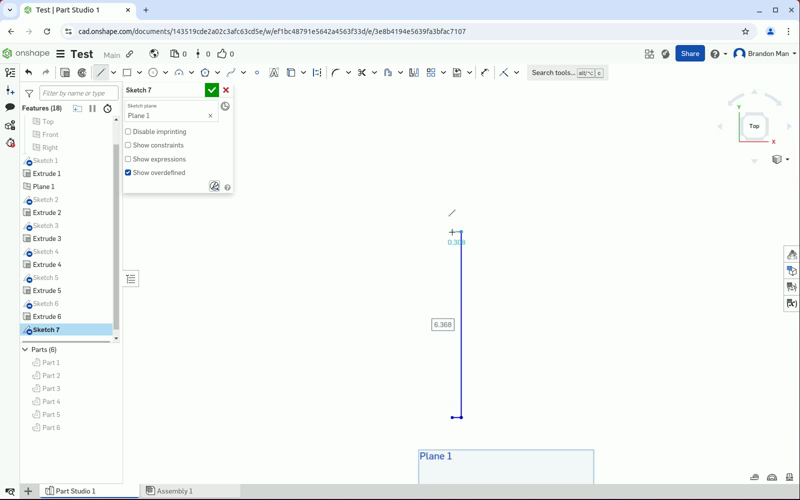
scroll(6)
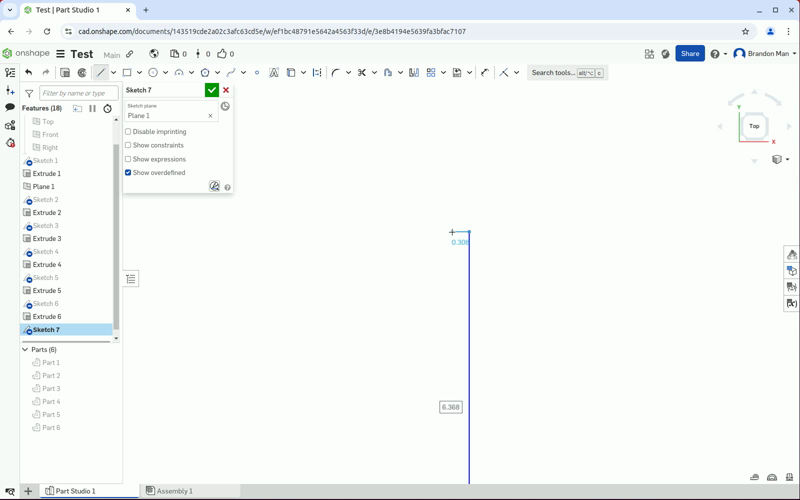
click(452, 231)
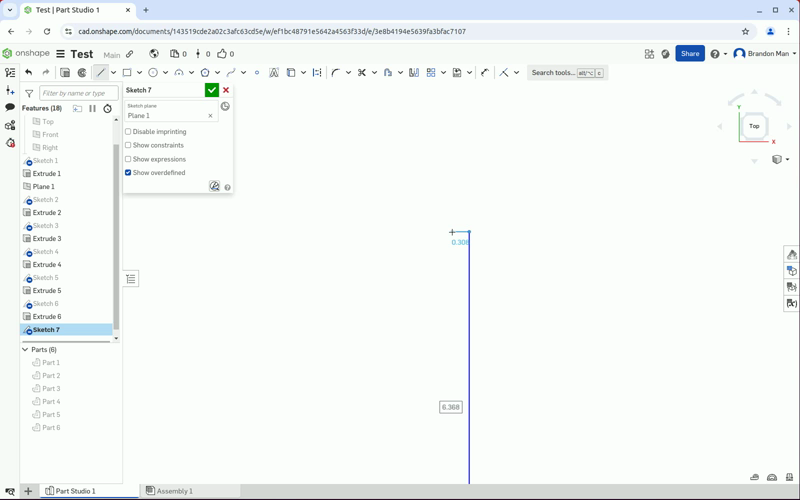
scroll(-6)
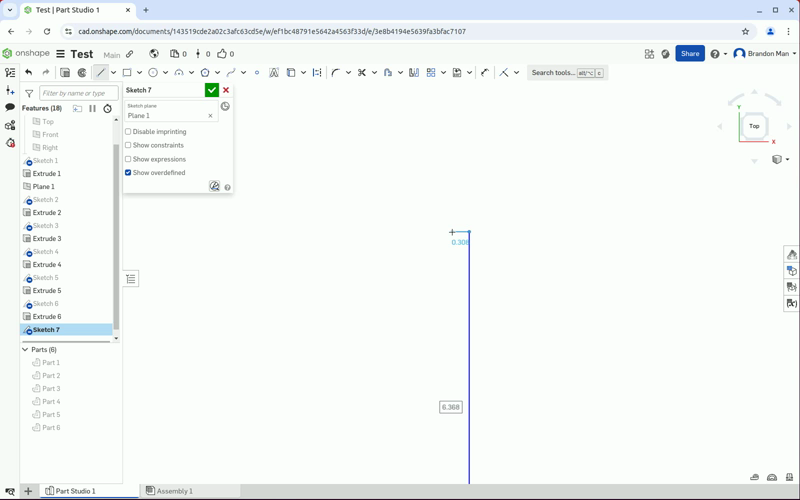
scroll(-6)
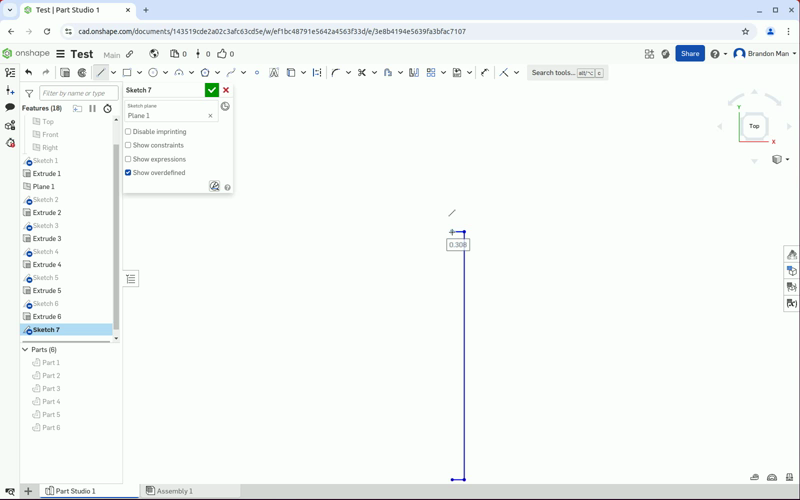
scroll(-6)
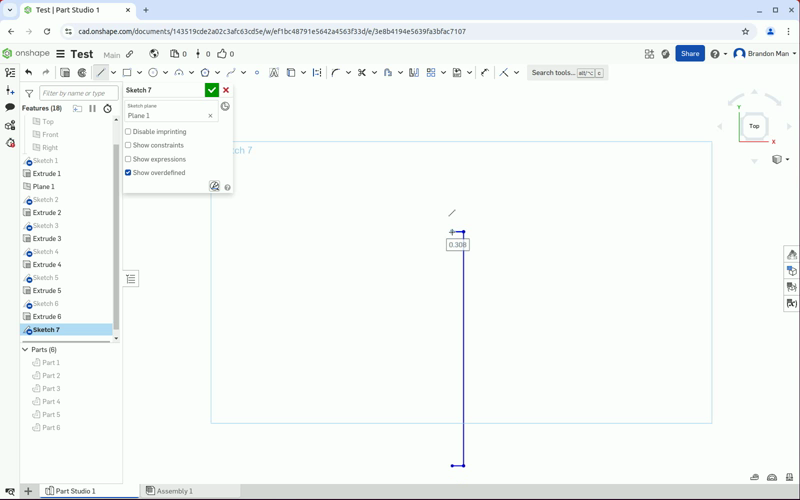
scroll(-6)
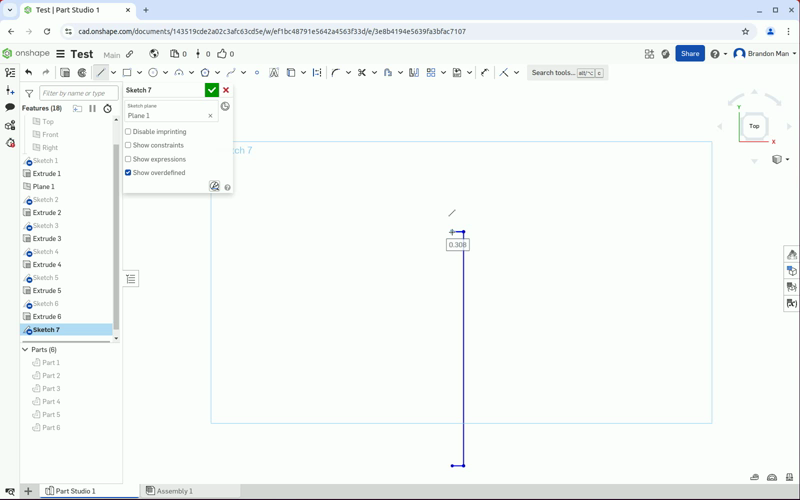
scroll(-6)
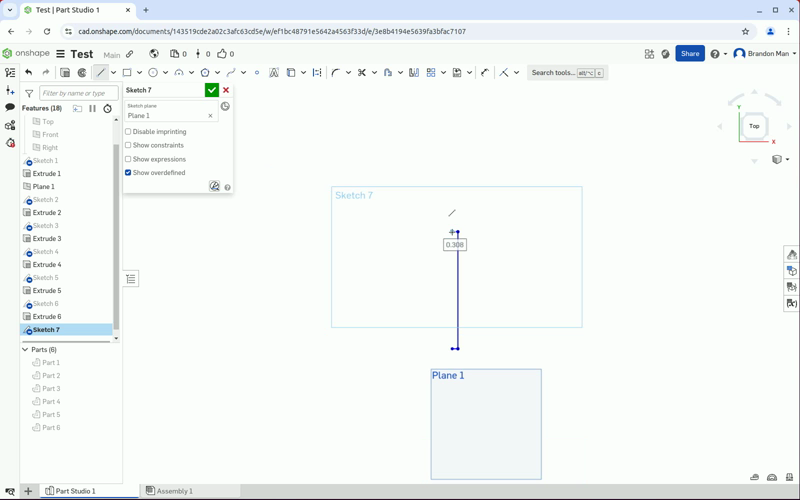
scroll(-6)
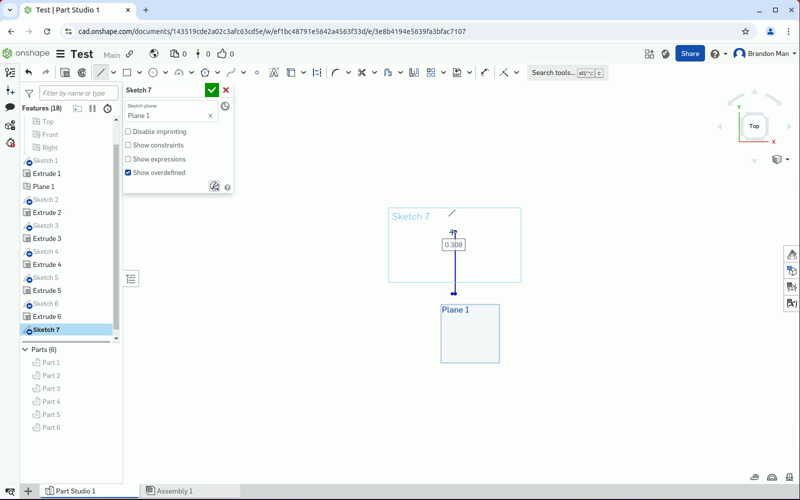
scroll(-6)
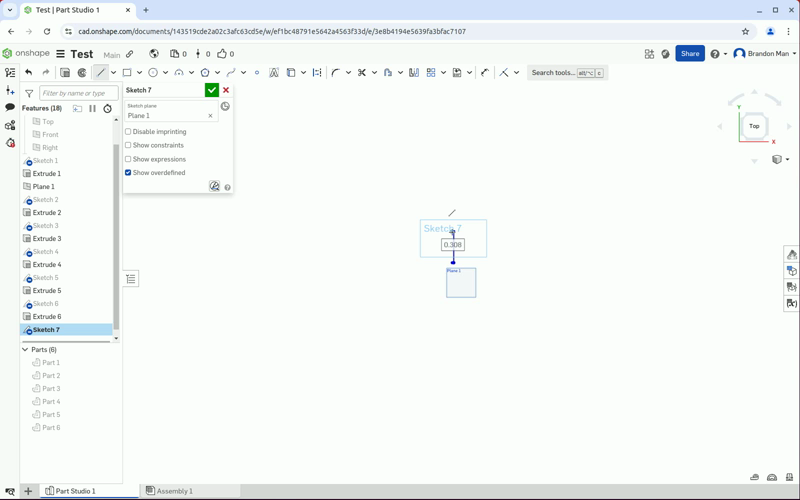
key_up(shift)
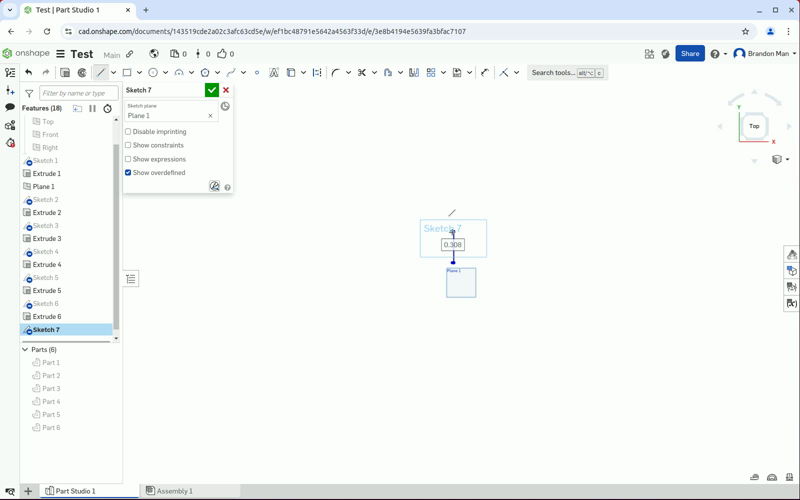
mouse_move(482, 231)
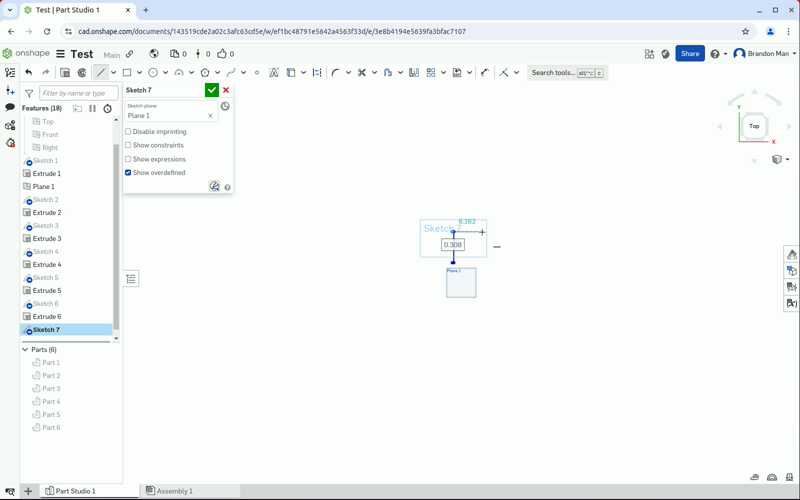
key_down(shift)
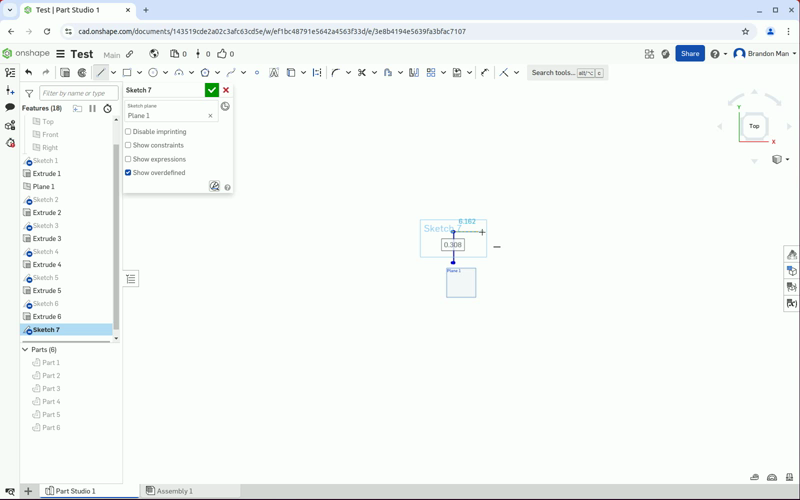
mouse_move(452, 262)
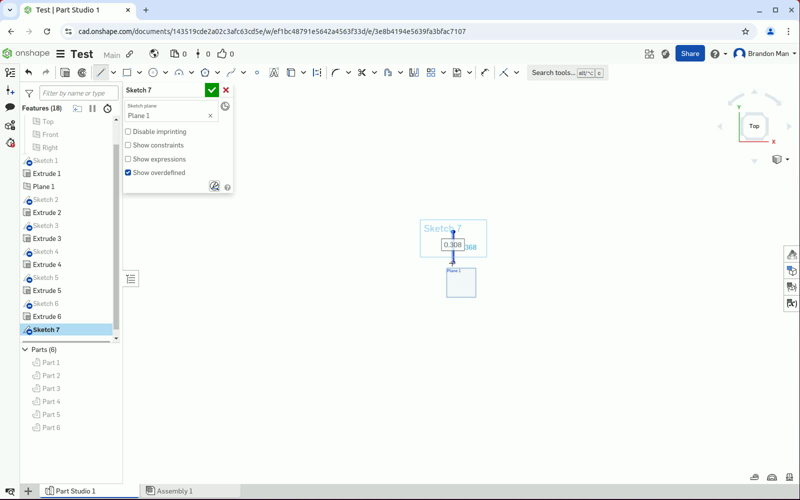
scroll(6)
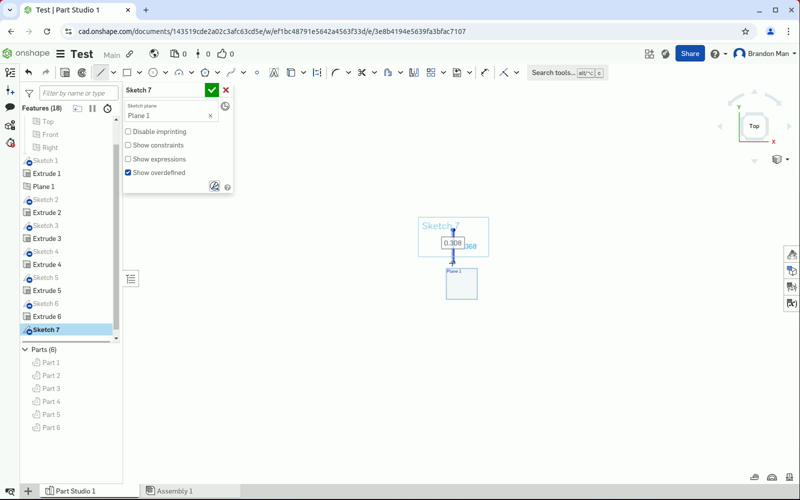
scroll(6)
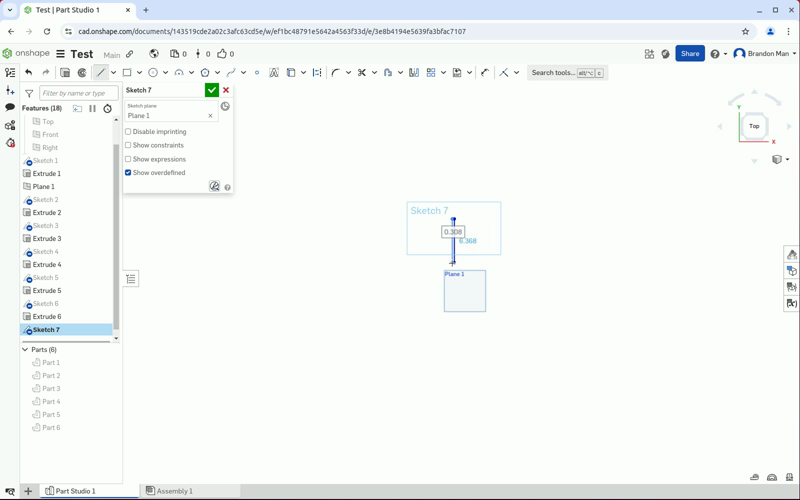
scroll(6)
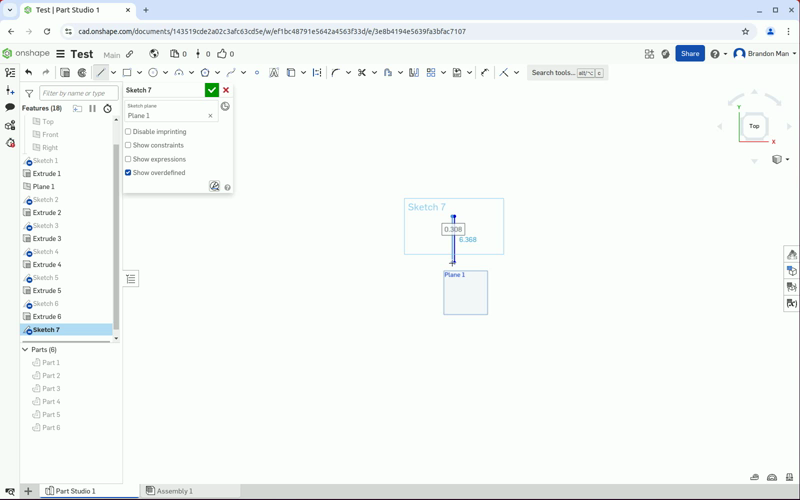
scroll(6)
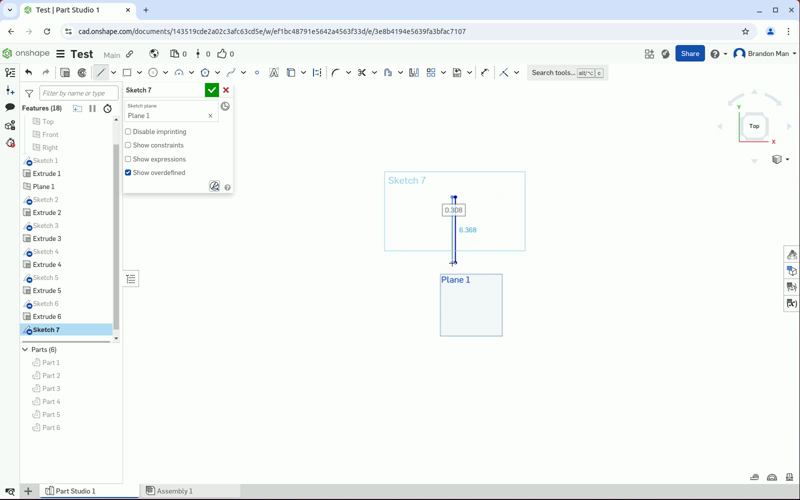
scroll(6)
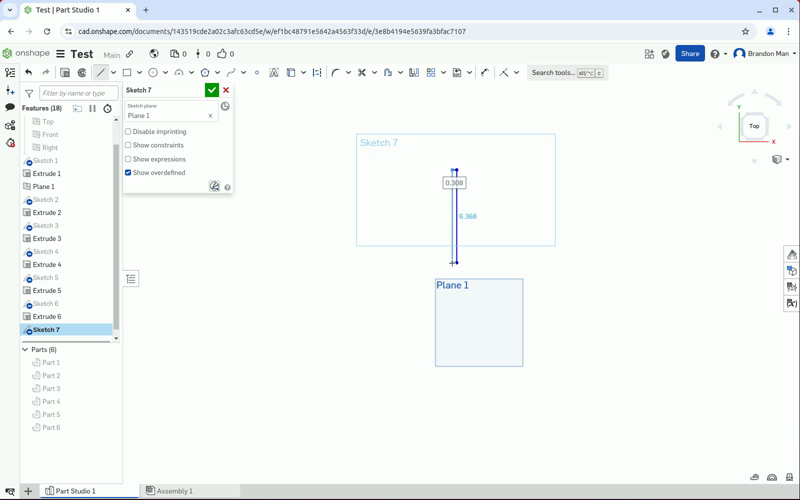
scroll(6)
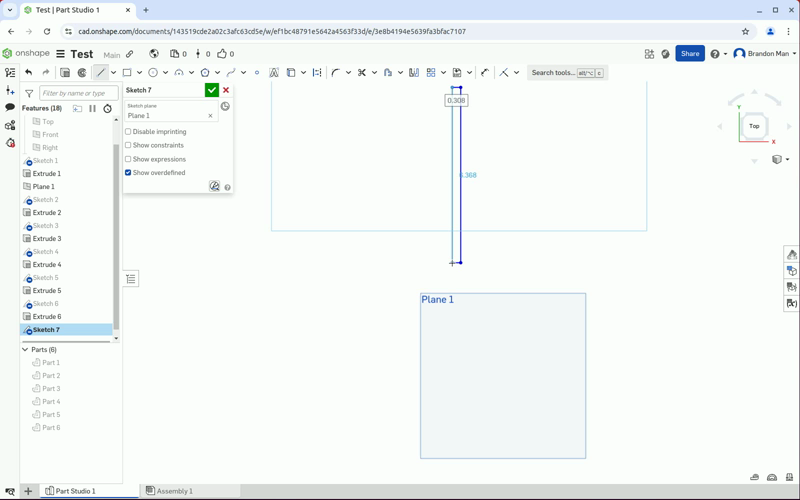
scroll(6)
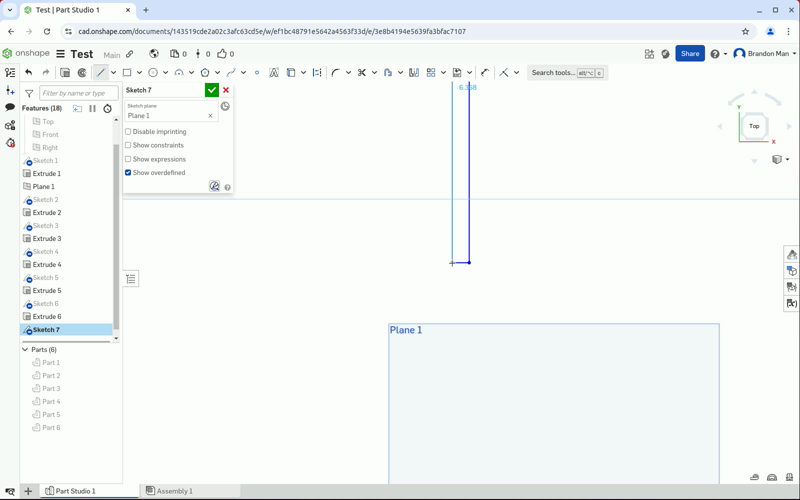
key_up(shift)
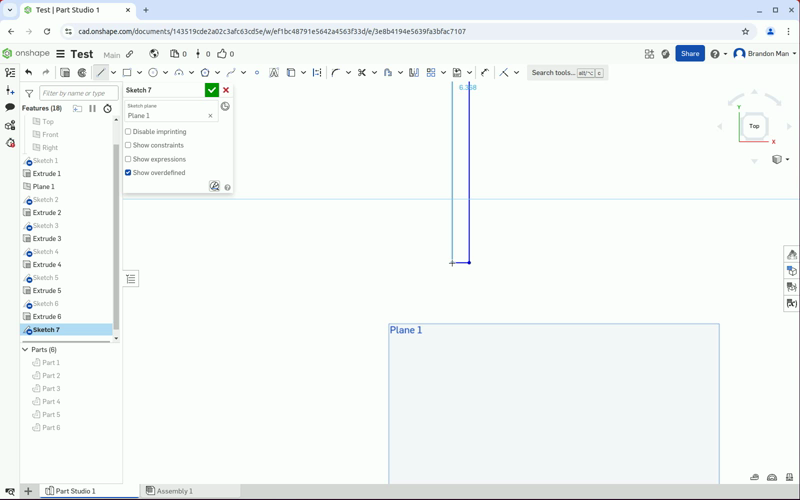
click(452, 262)
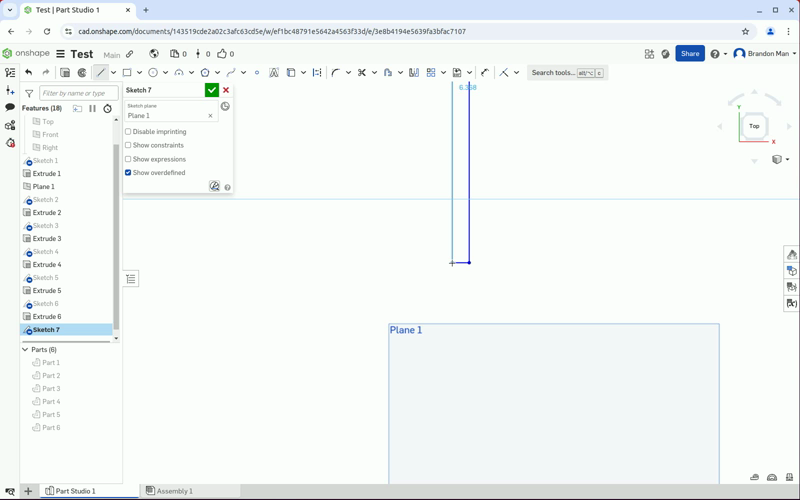
scroll(-6)
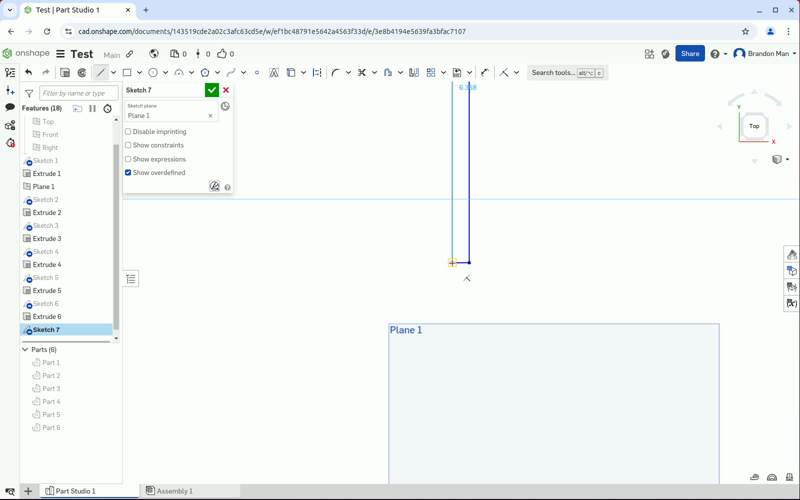
scroll(-6)
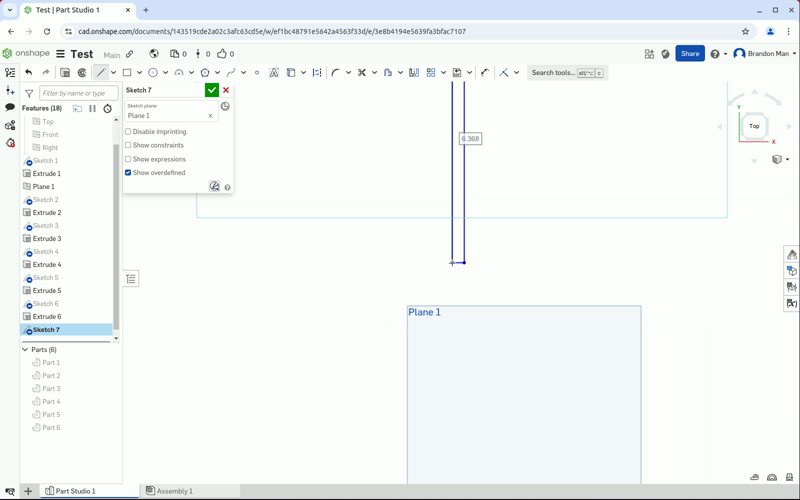
scroll(-6)
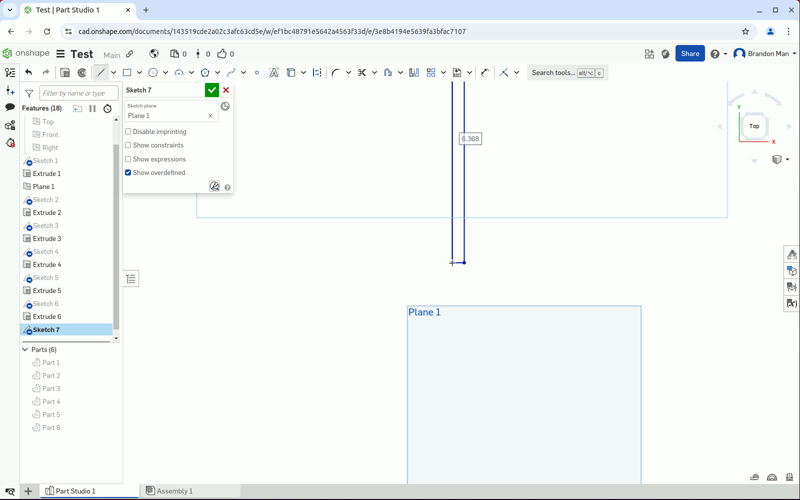
scroll(-6)
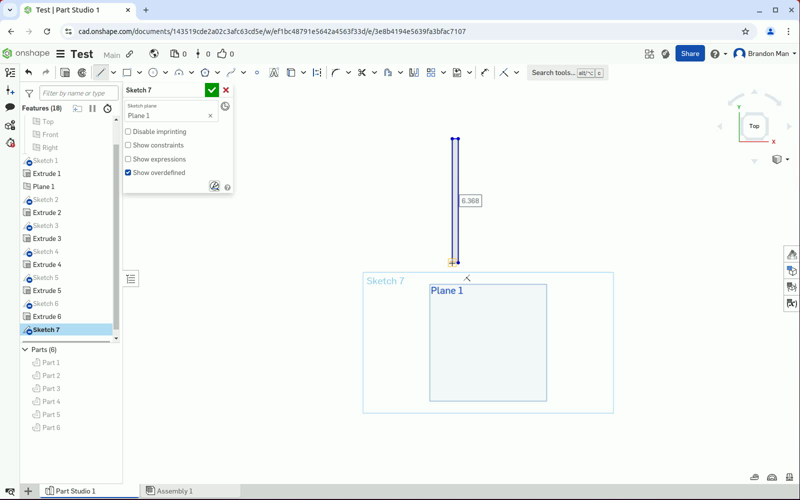
scroll(-6)
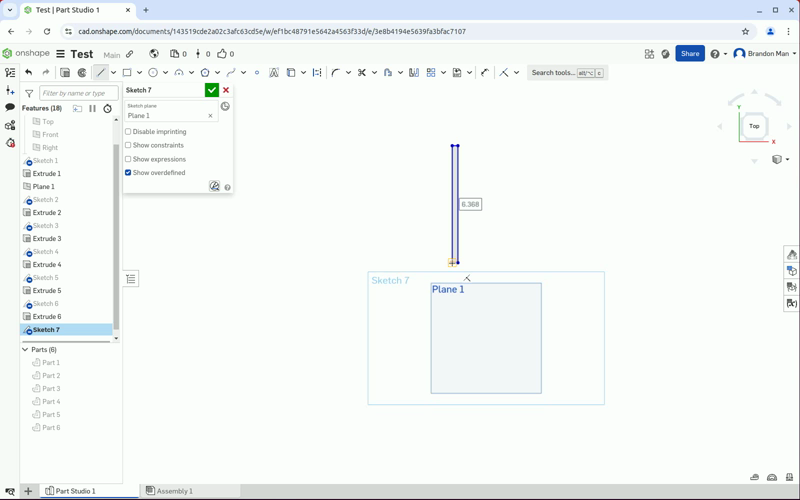
scroll(-6)
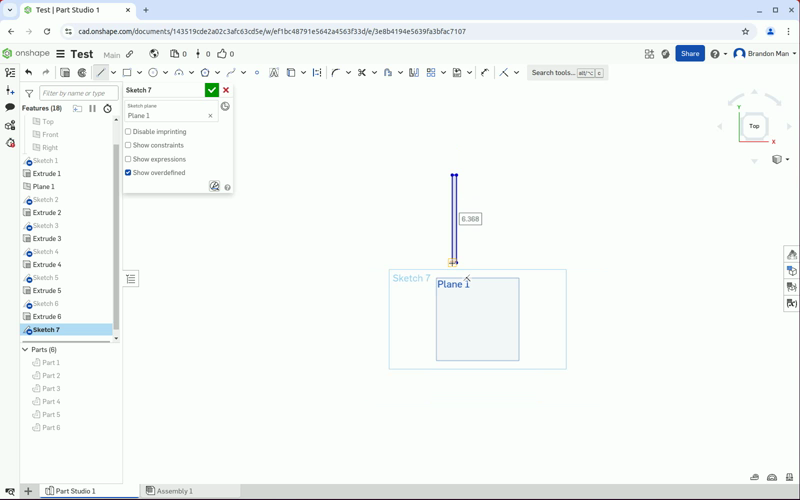
scroll(-6)
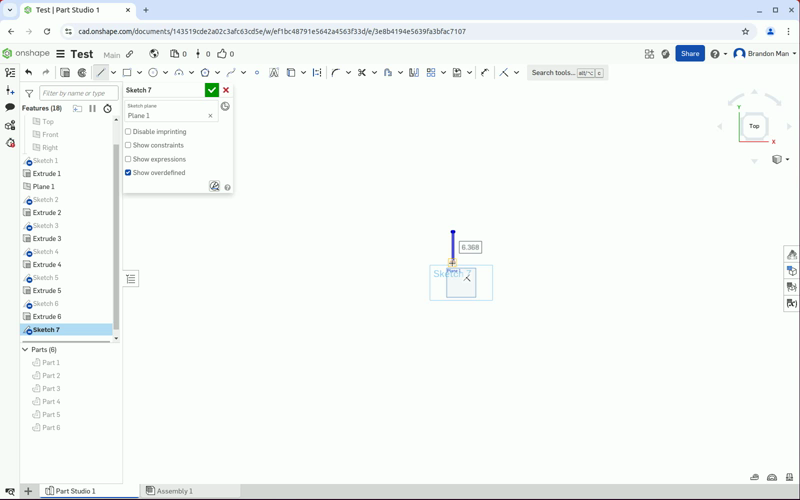
key(esc)
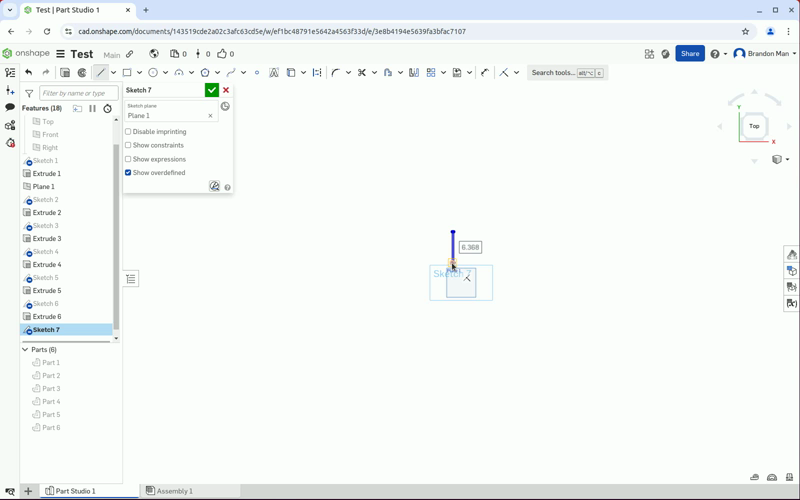
mouse_move(452, 255)
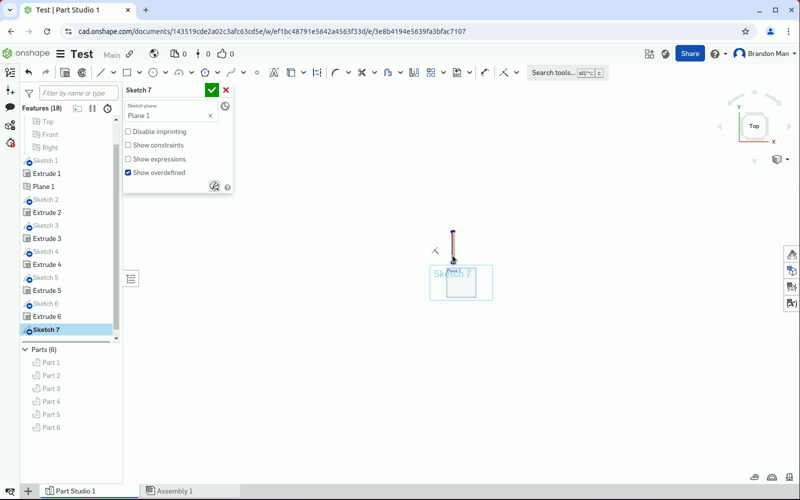
scroll(6)
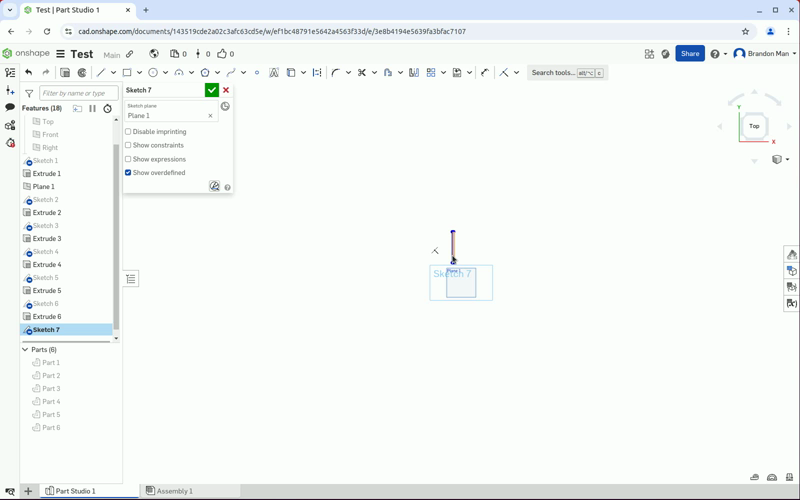
scroll(6)
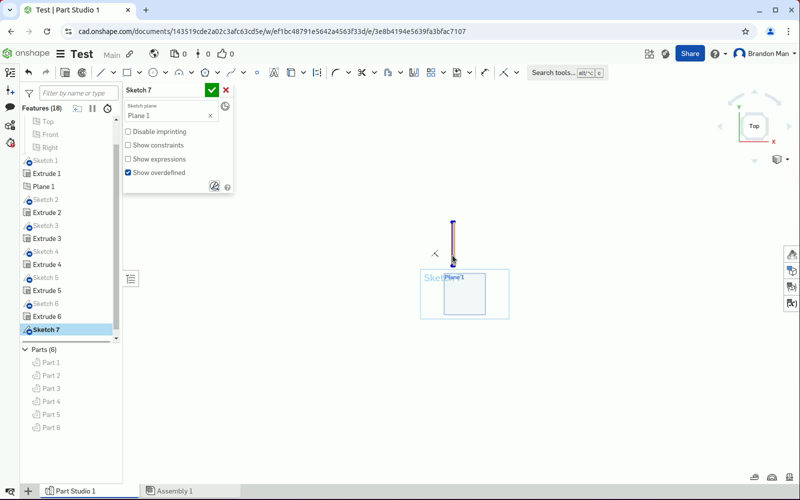
scroll(6)
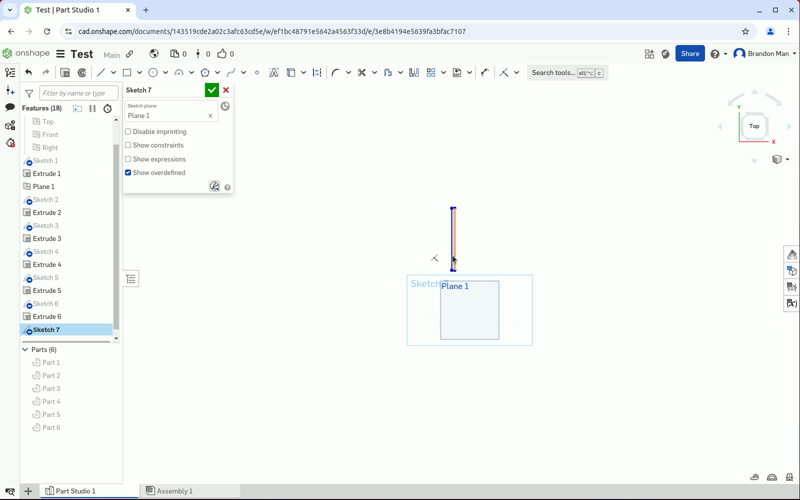
scroll(6)
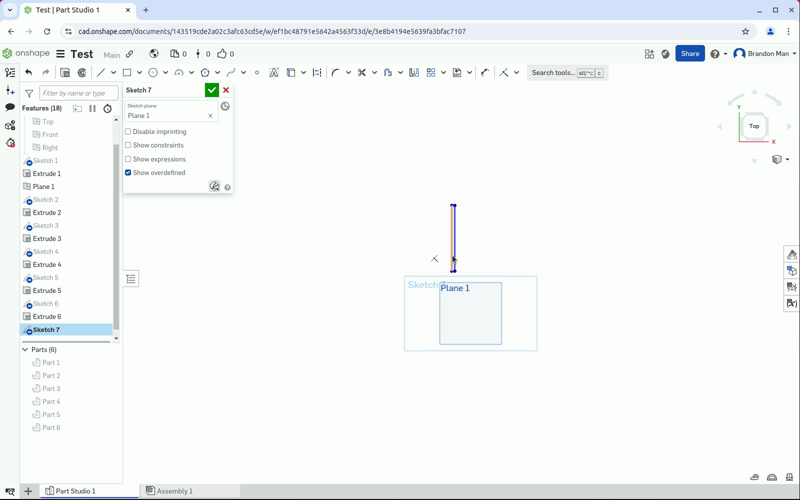
scroll(6)
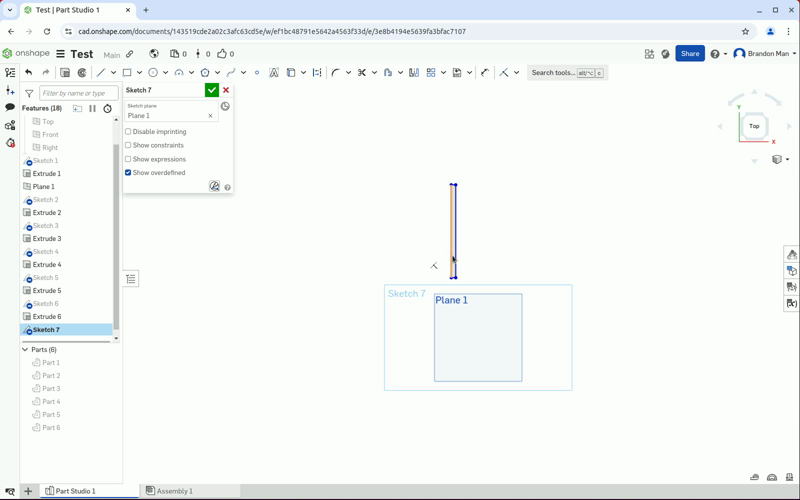
scroll(6)
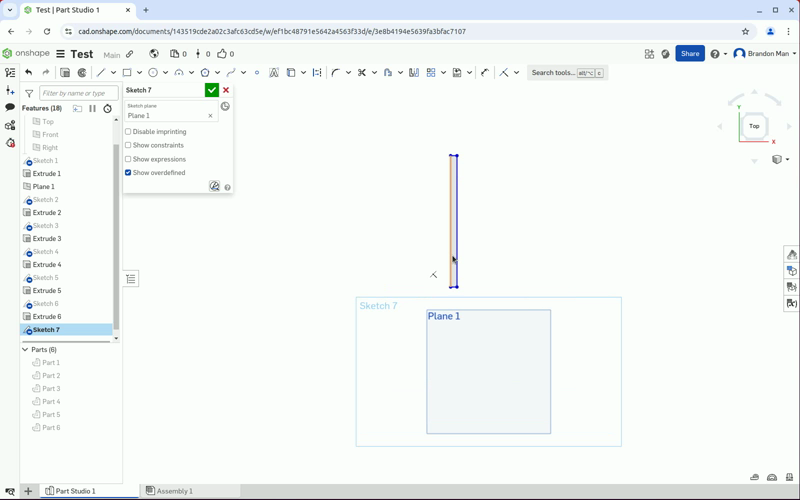
scroll(6)
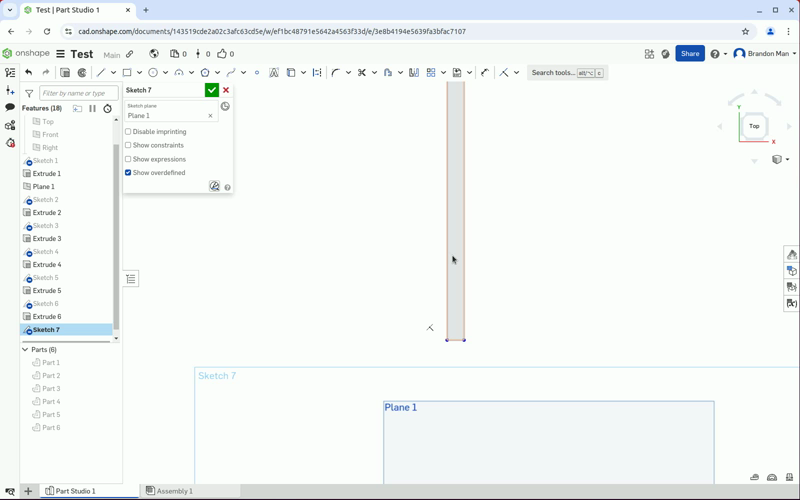
click(452, 255)
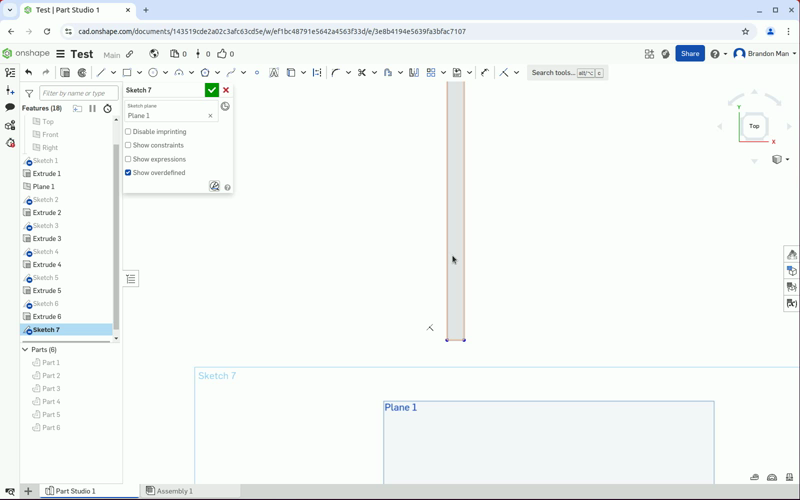
scroll(-6)
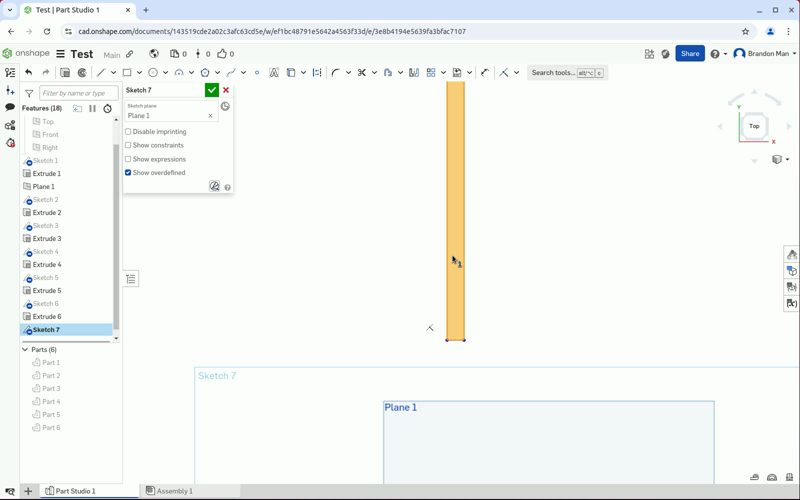
scroll(-6)
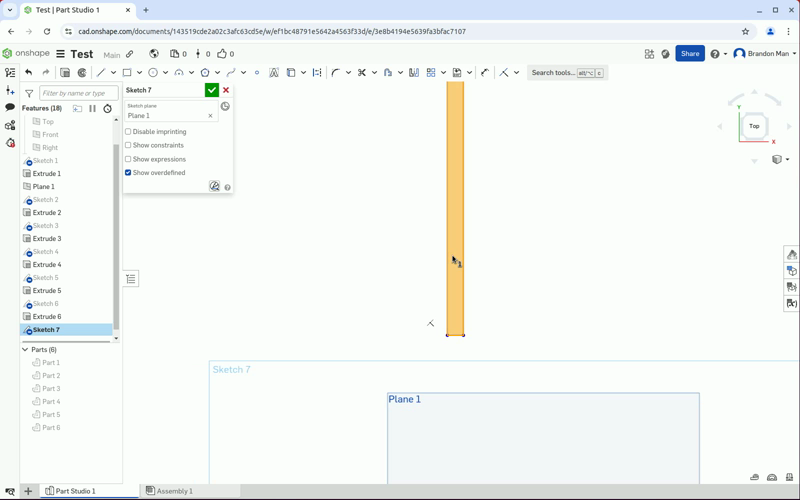
scroll(-6)
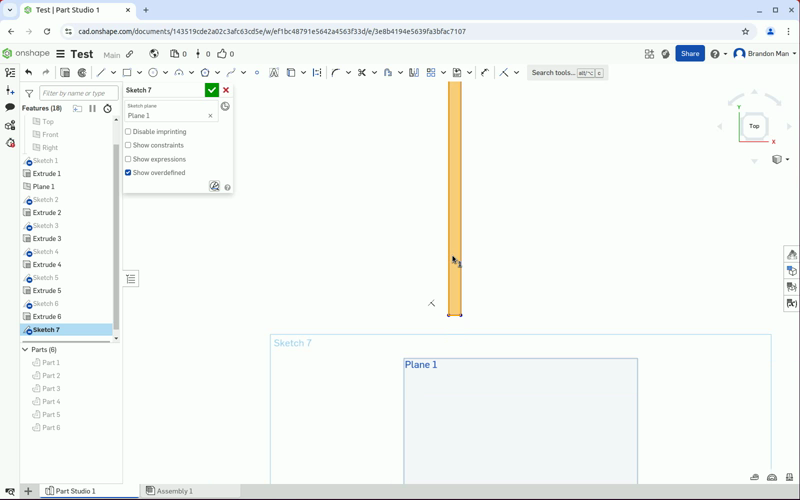
scroll(-6)
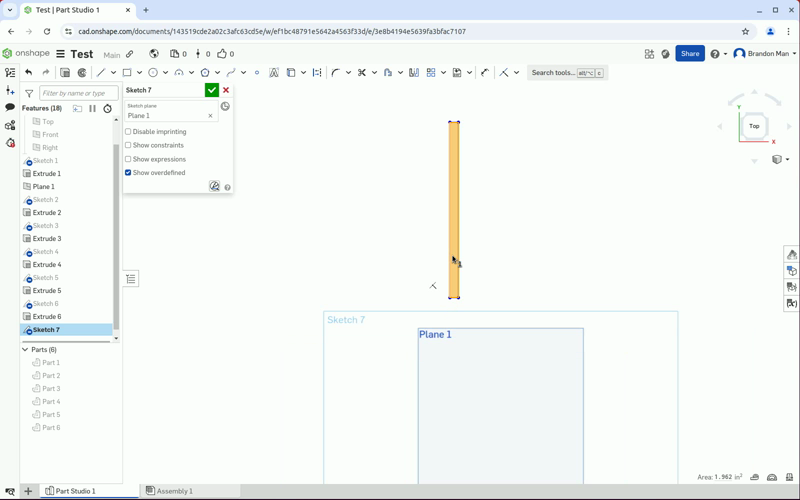
scroll(-6)
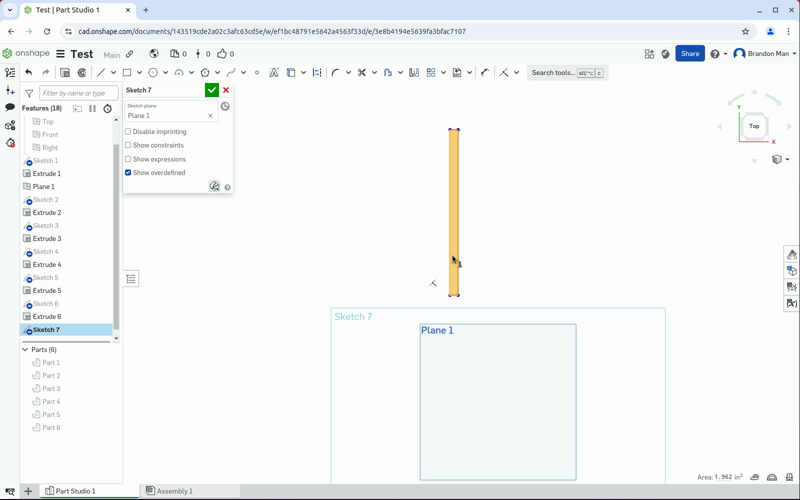
scroll(-6)
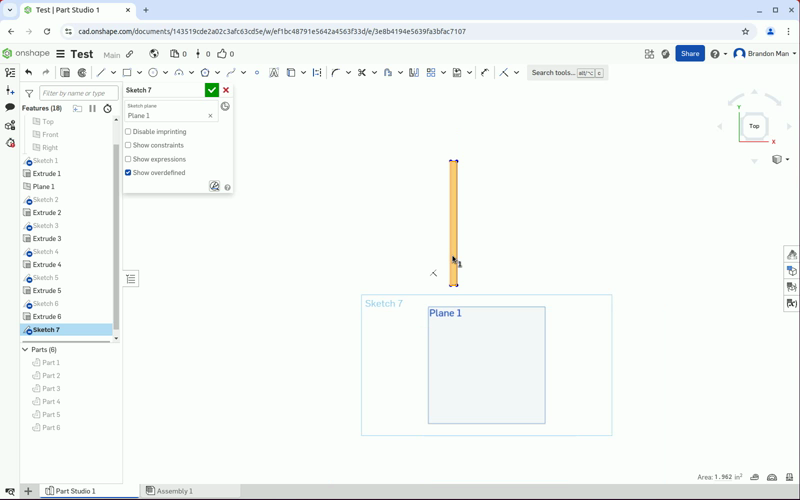
scroll(-6)
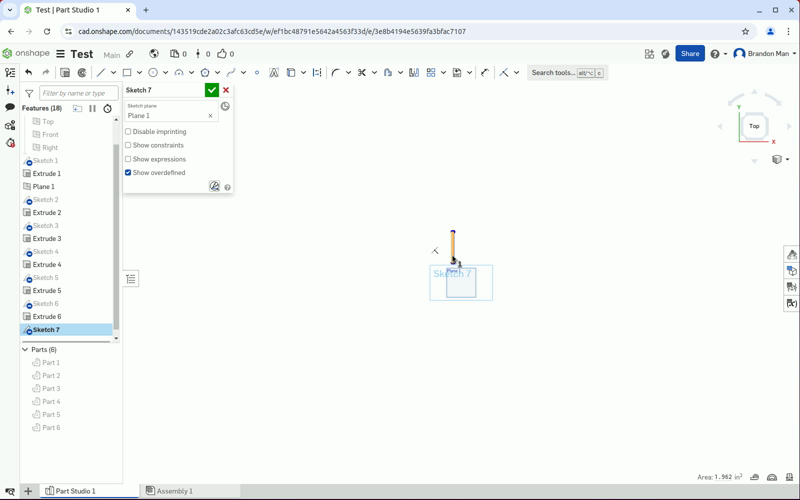
mouse_move(73, 352)
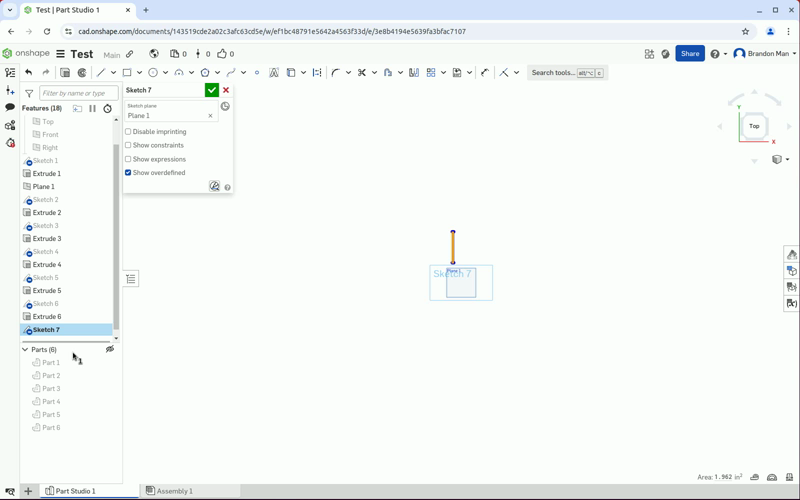
key(shift+y)
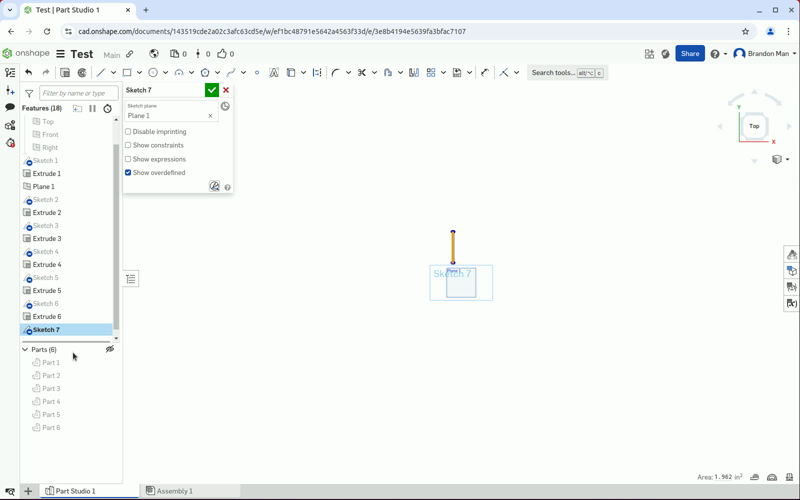
key(shift+e)
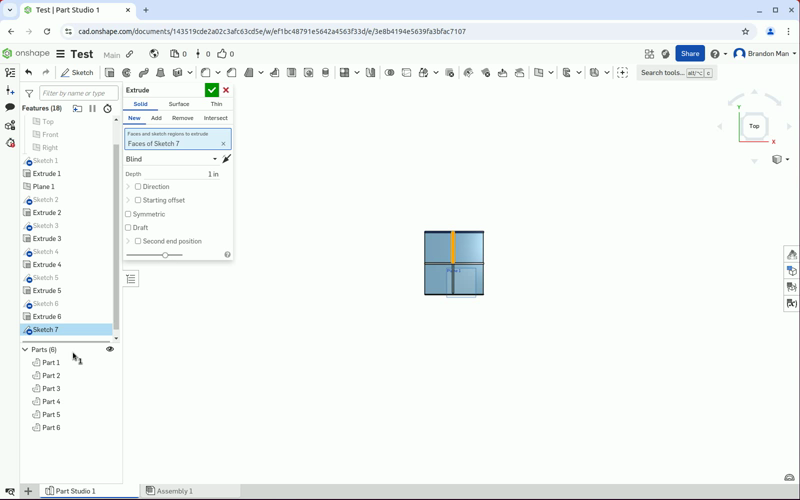
mouse_move(143, 106)
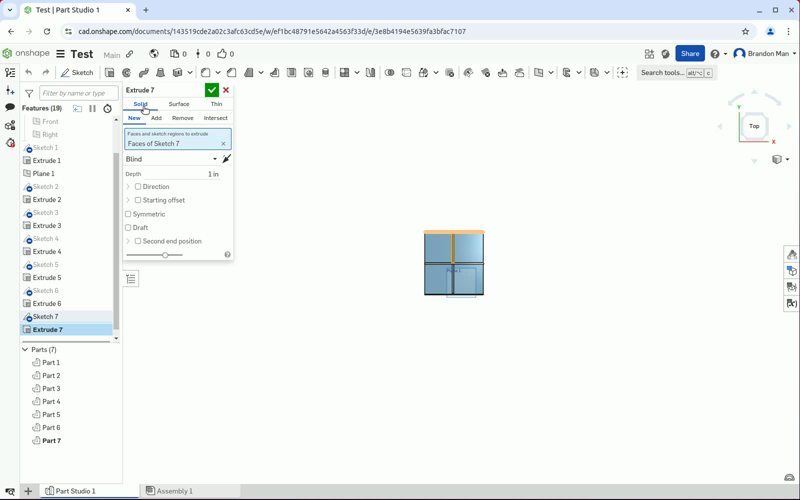
click(143, 106)
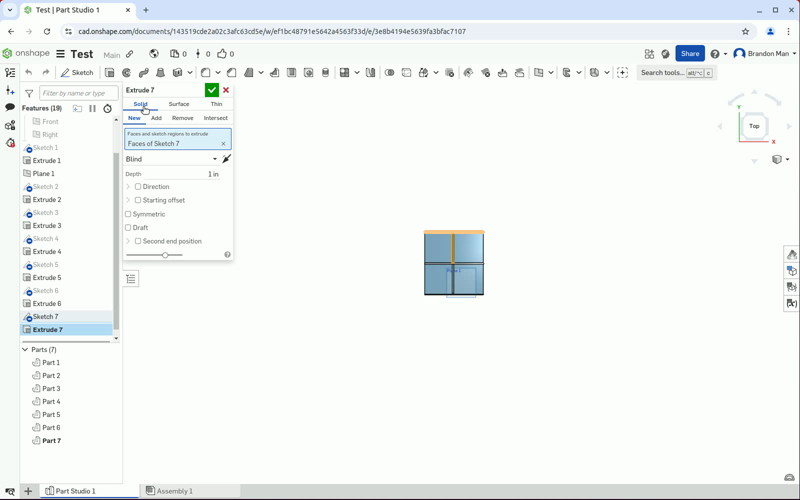
mouse_move(137, 120)
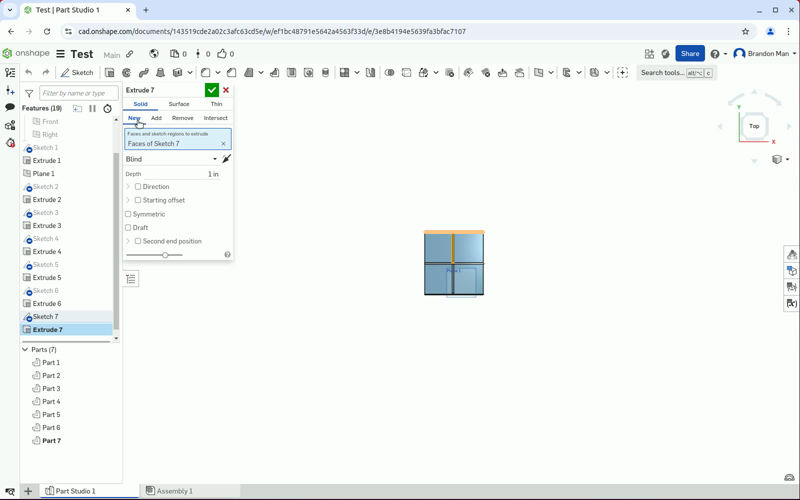
click(137, 120)
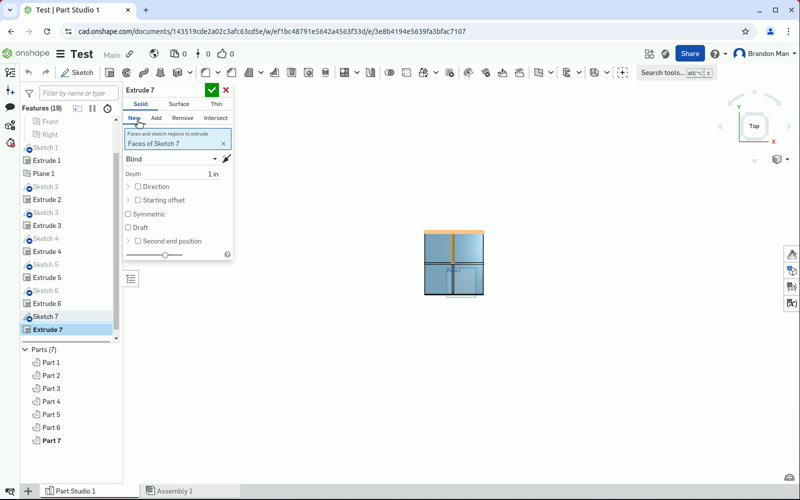
key(tab, 4)
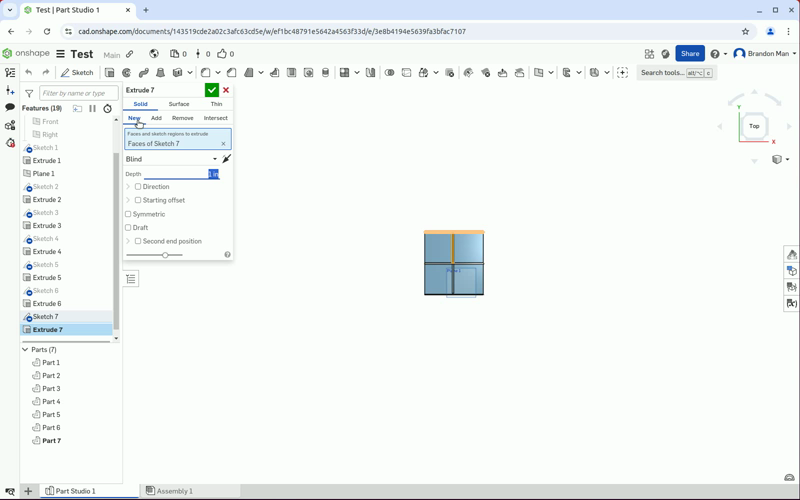
text(5.777)
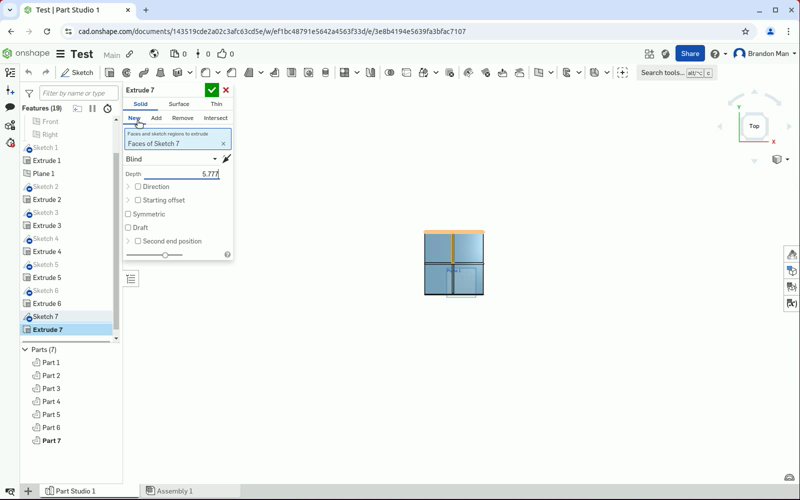
key(enter)
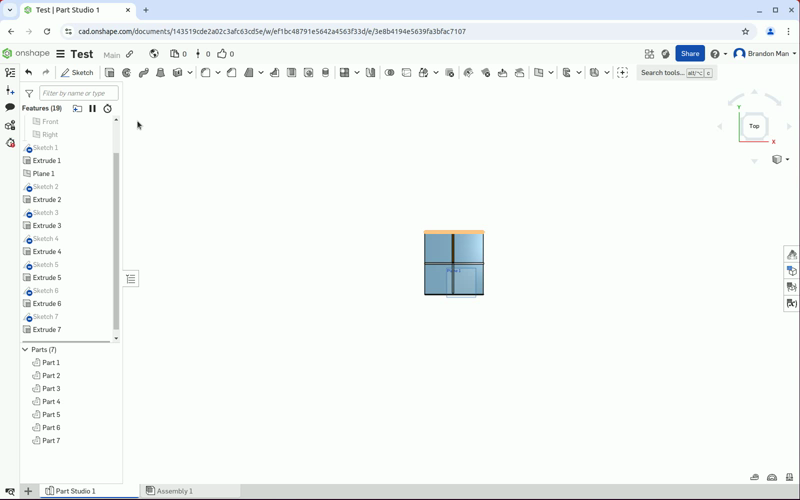
key(shift+h)
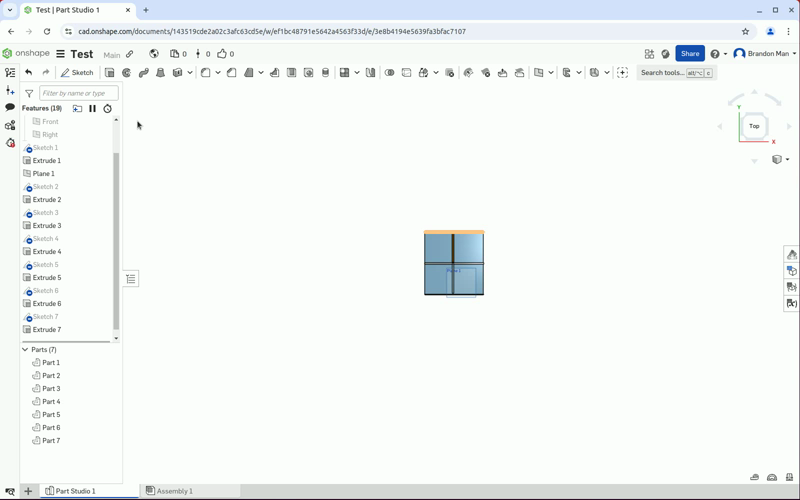
key(shift+h)
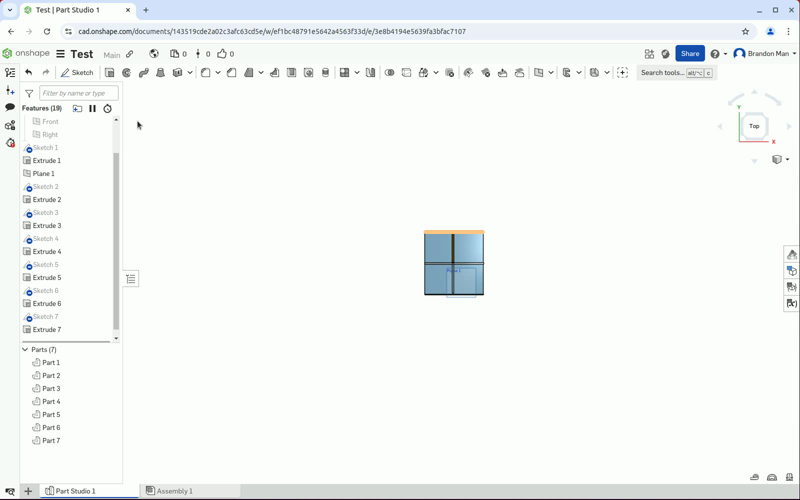
key(shift+7)
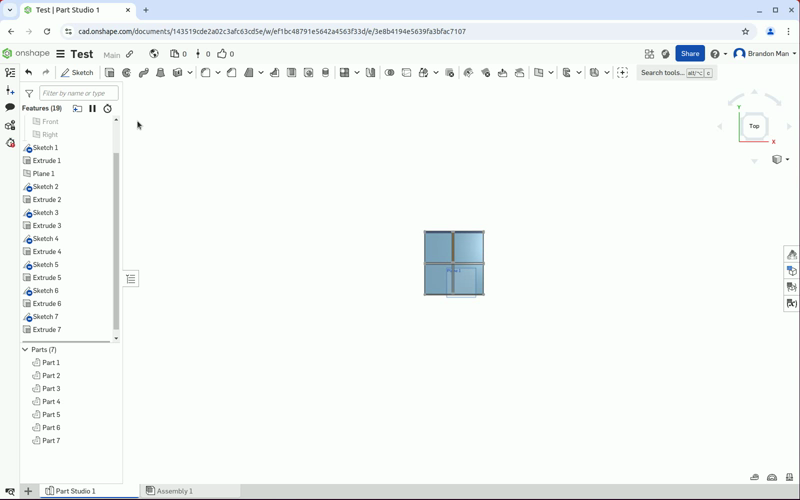
key(up, 3)
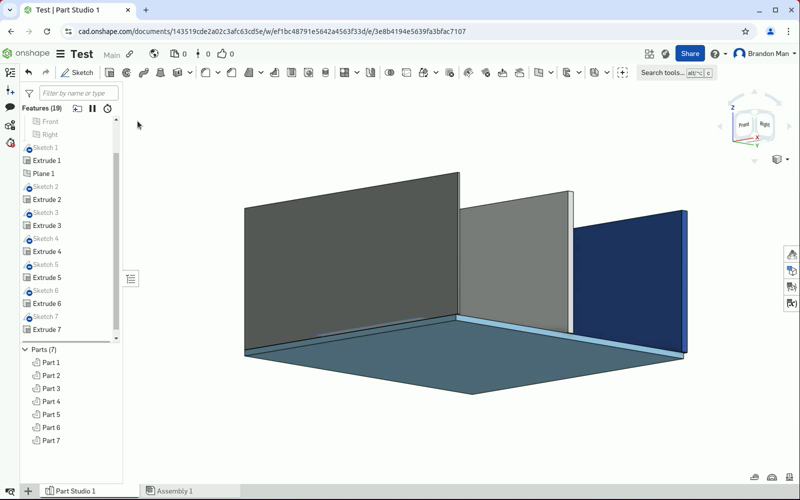
key(left, 3)
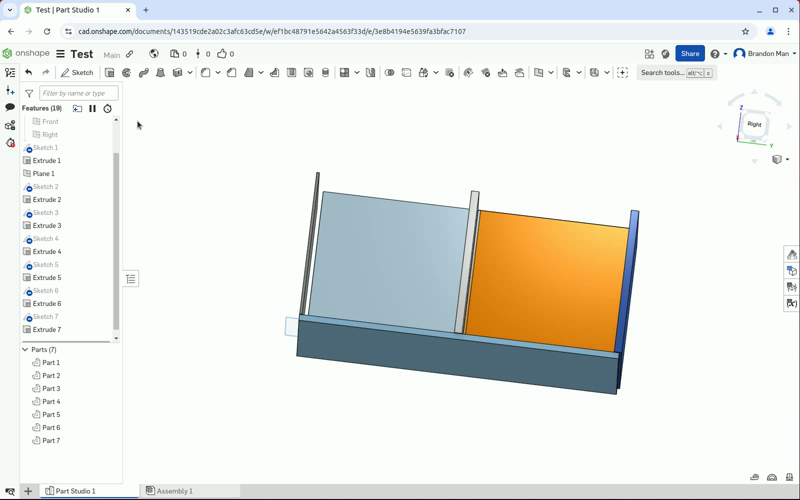
key(right, 3)
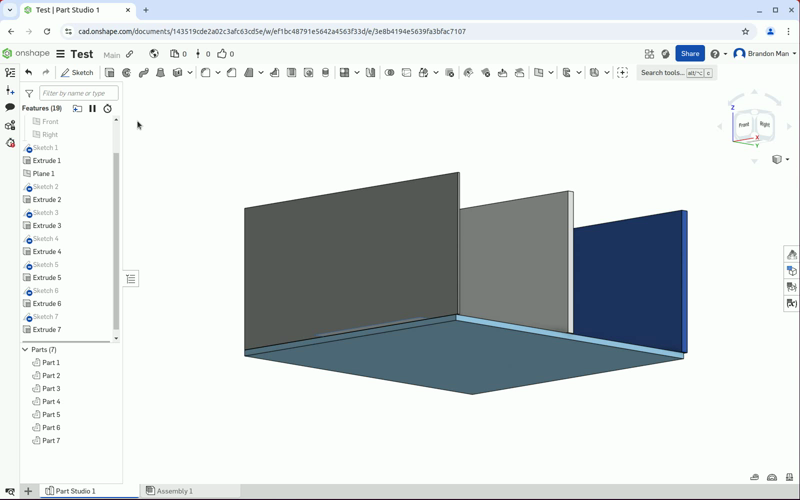
key(down, 3)
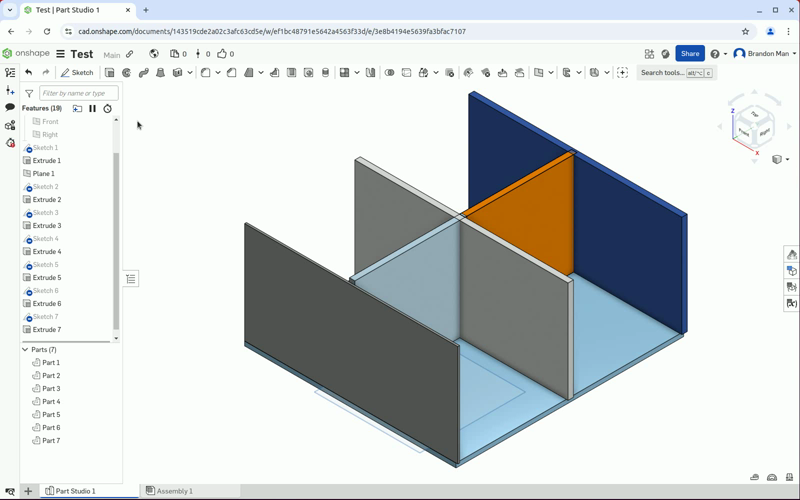
mouse_move(69, 150)
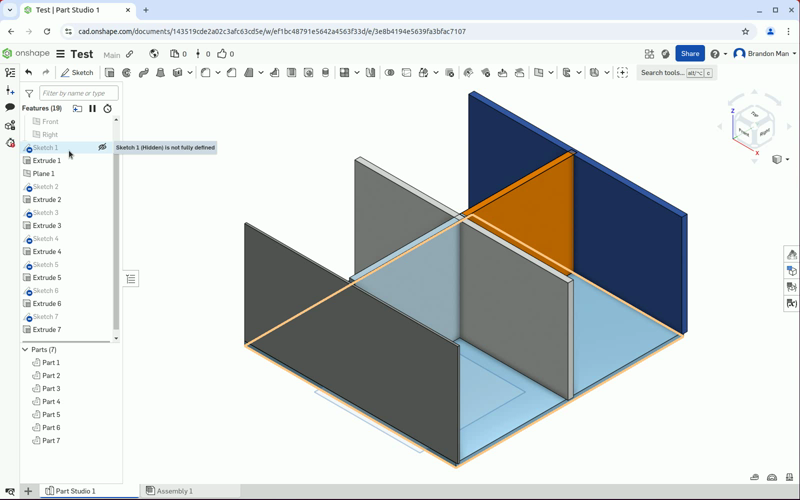
click(69, 150)